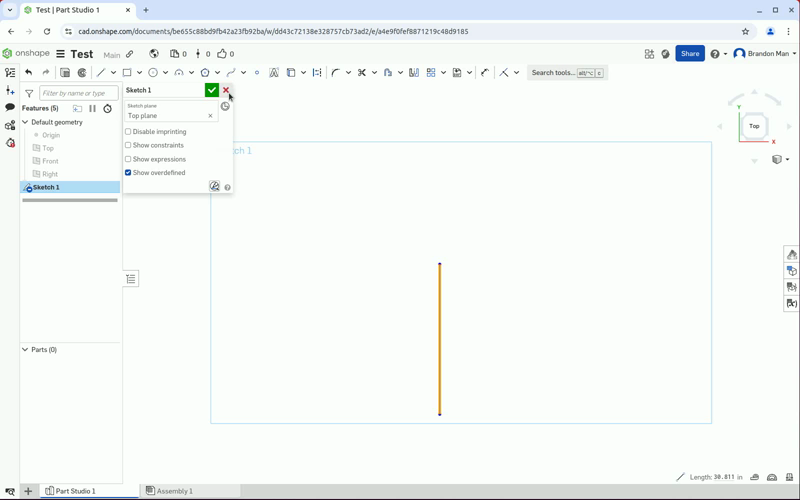
key(shift+h)
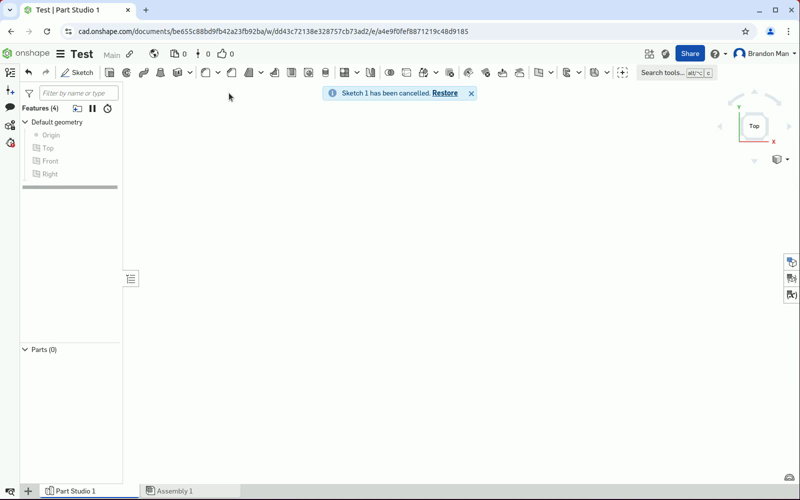
mouse_move(73, 352)
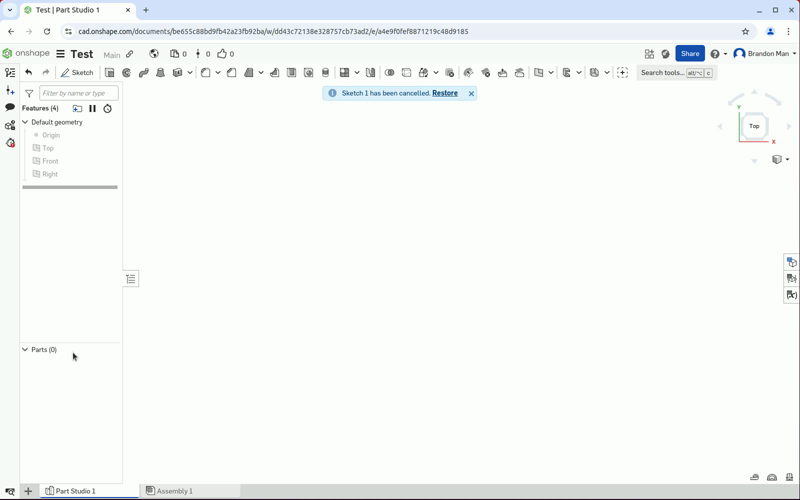
key(y)
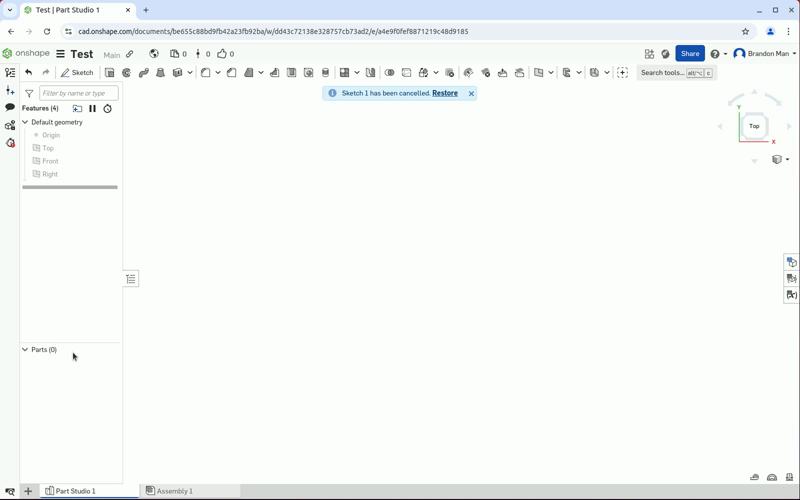
key(shift+p)
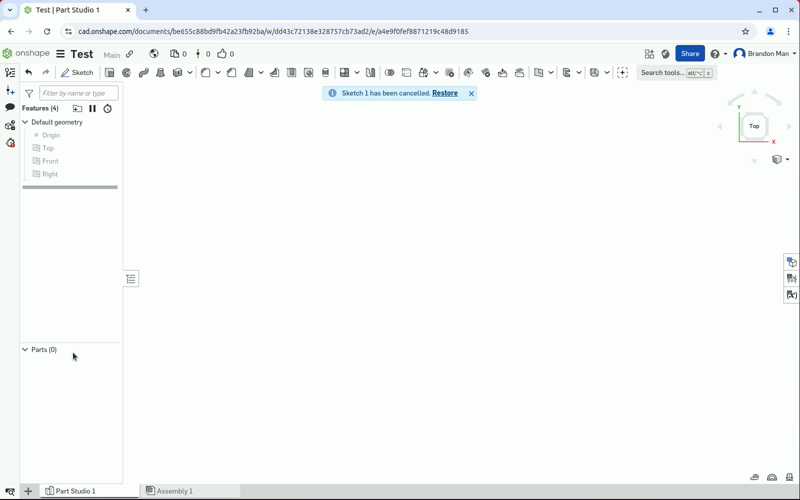
key(space)
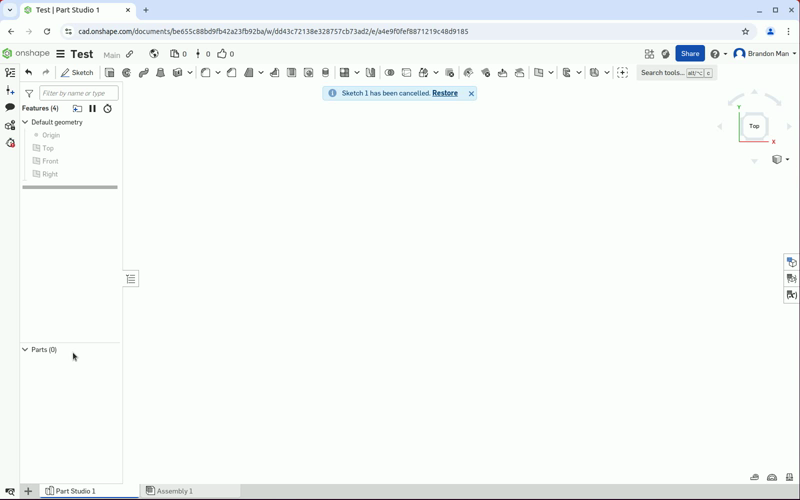
key_down(shift)
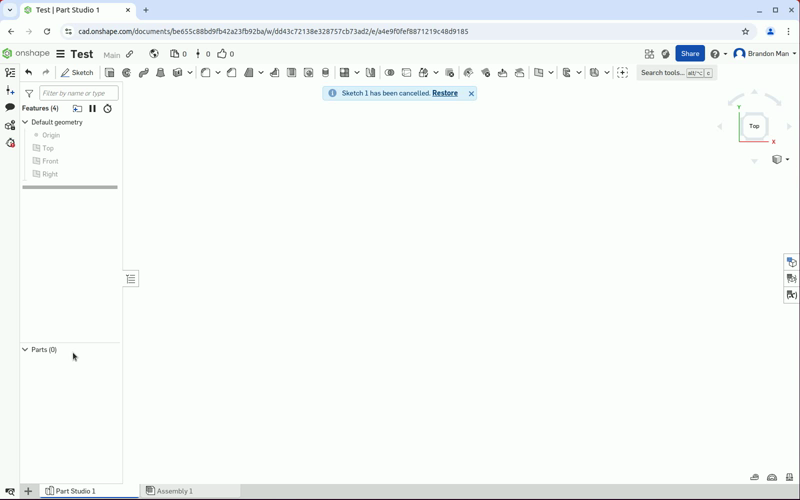
key(up)
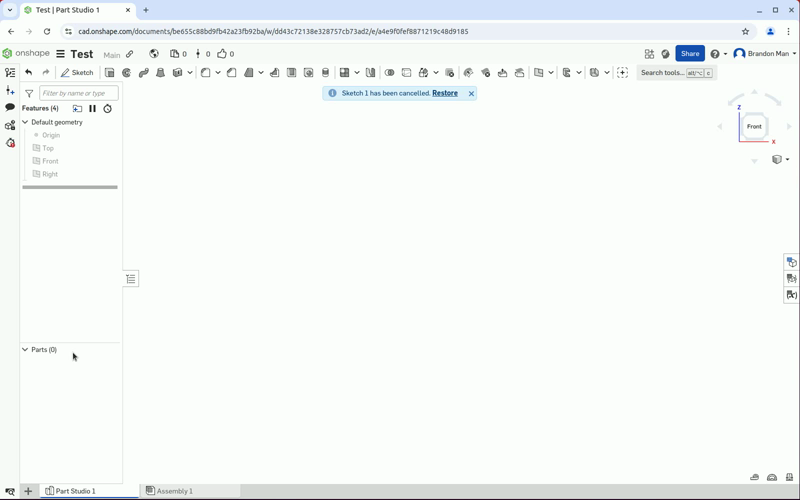
key_up(shift)
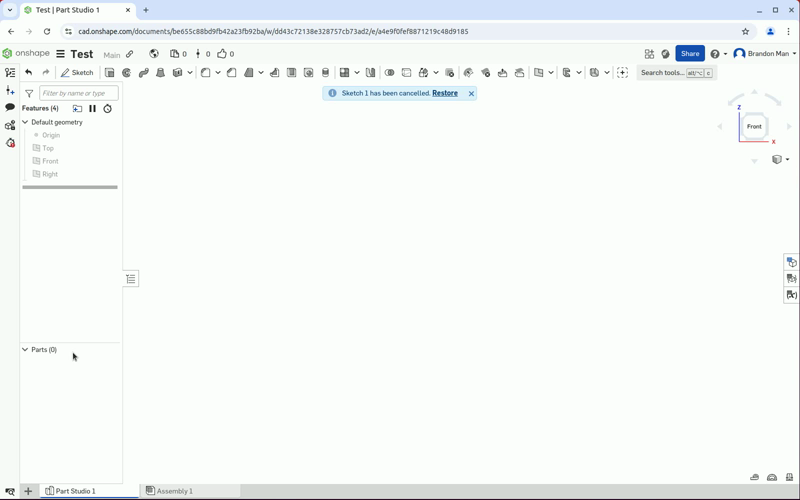
mouse_move(73, 352)
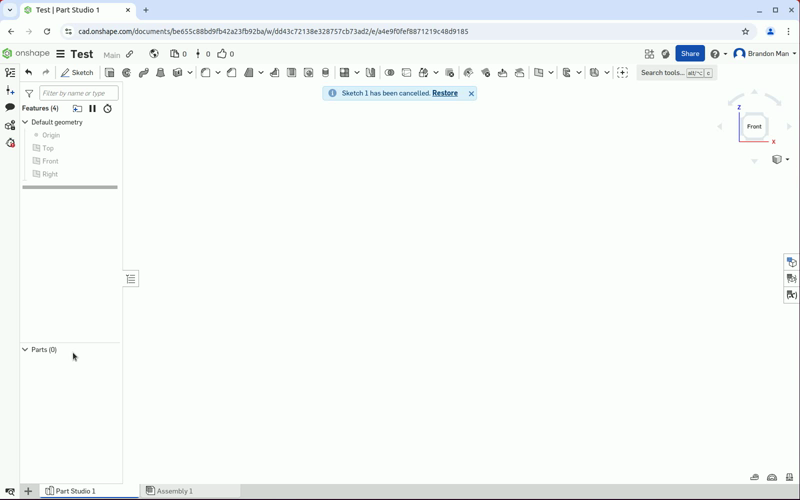
key(shift+y)
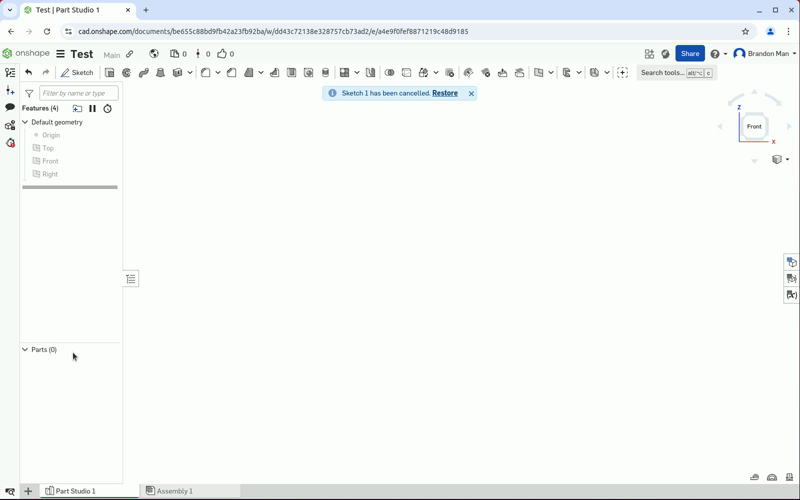
key(shift+s)
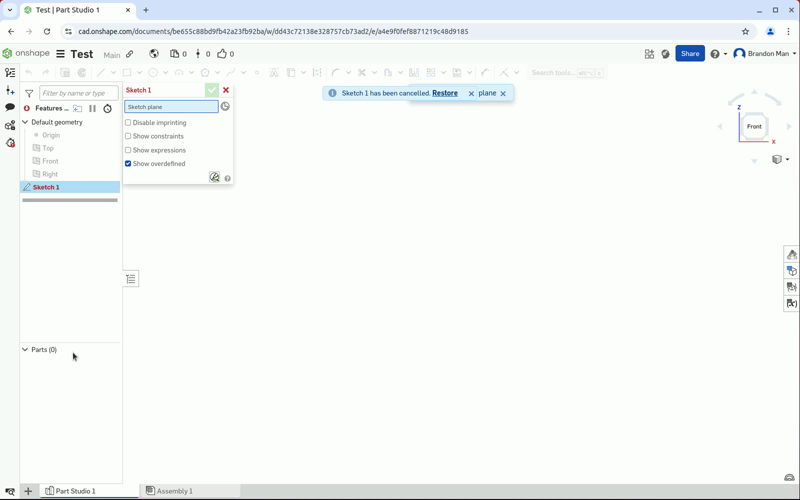
mouse_move(73, 163)
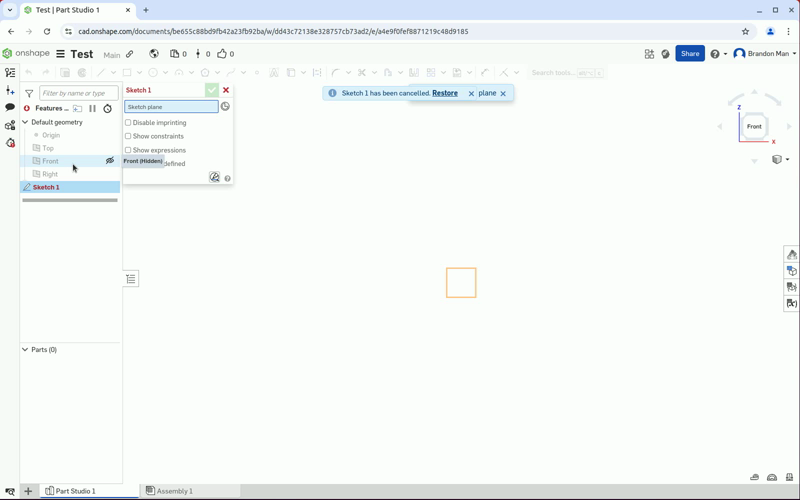
click(73, 163)
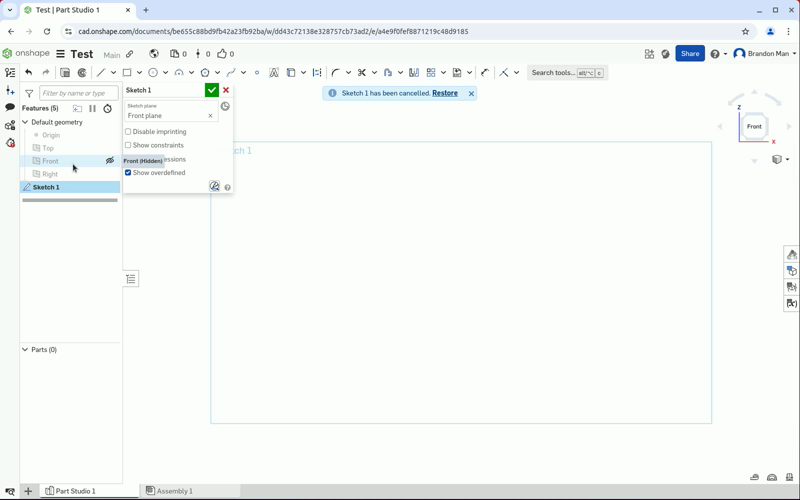
mouse_move(73, 352)
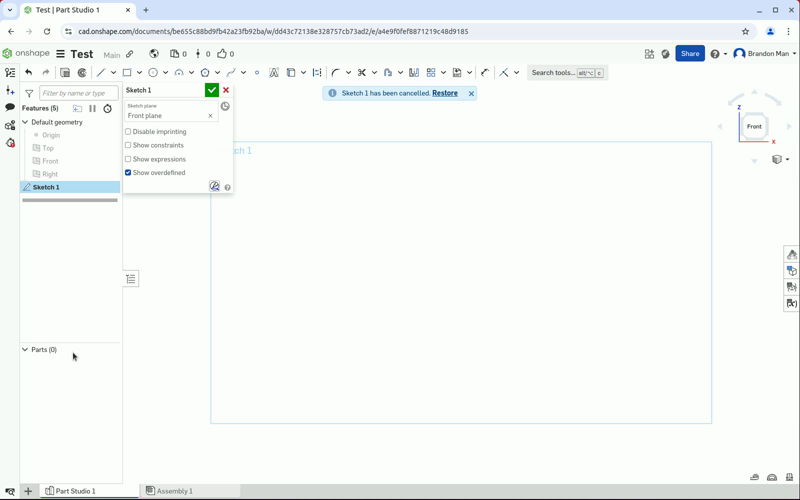
key(y)
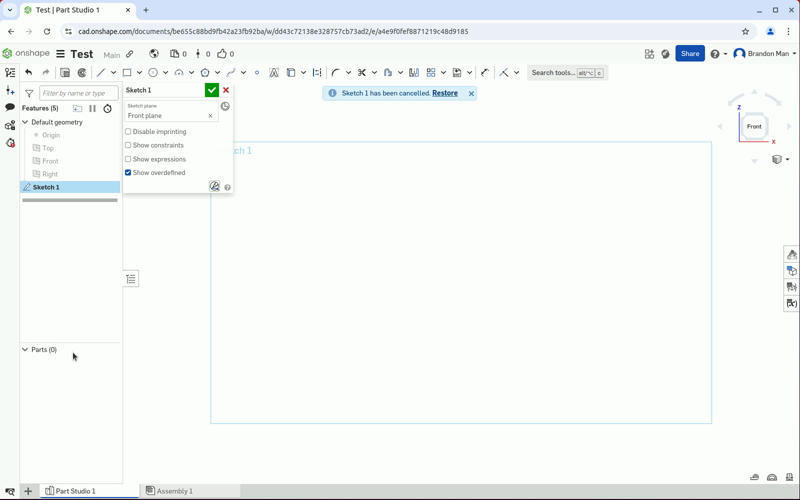
key(c)
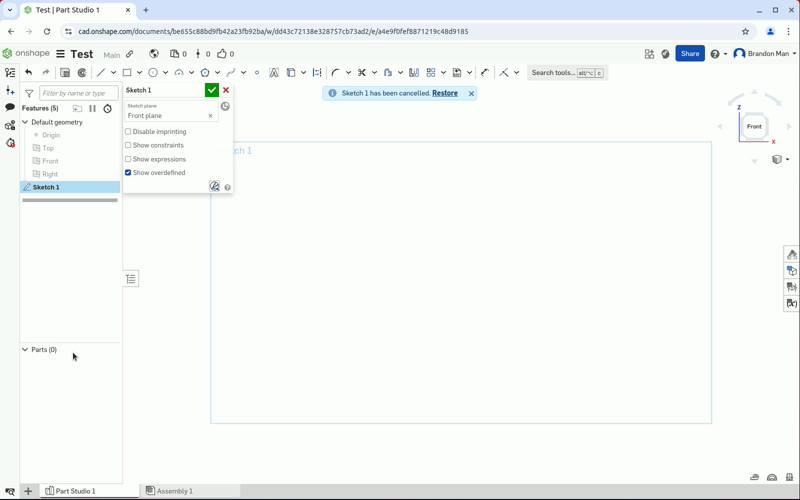
key_down(shift)
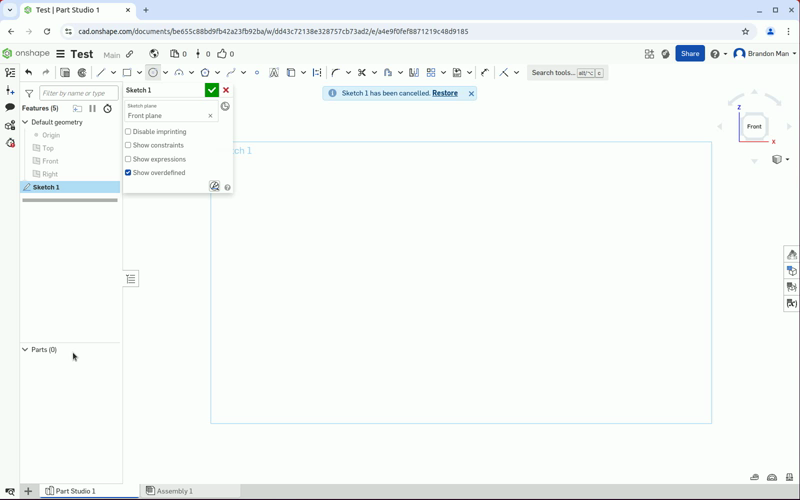
mouse_move(425, 305)
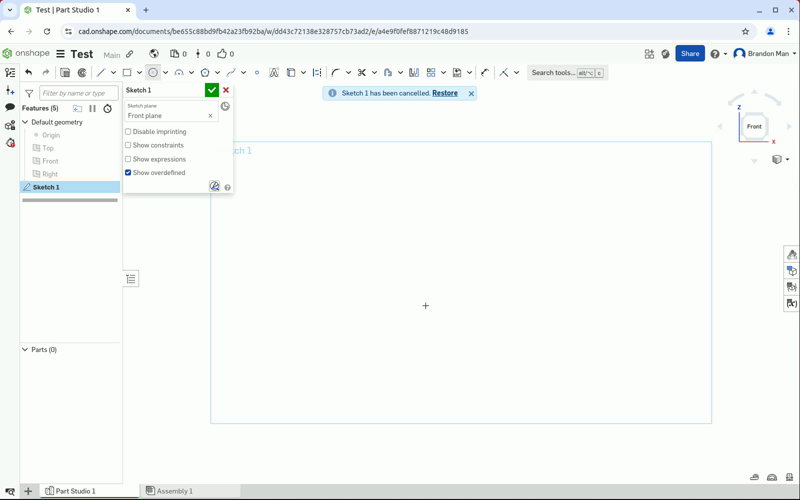
click(425, 305)
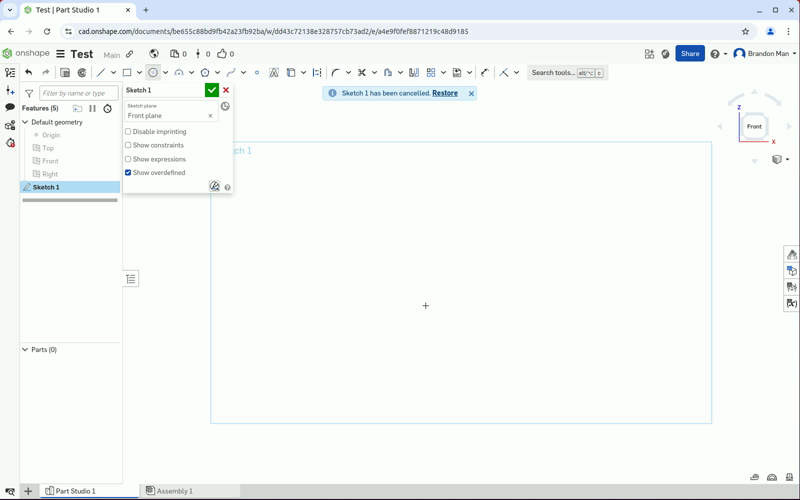
key_up(shift)
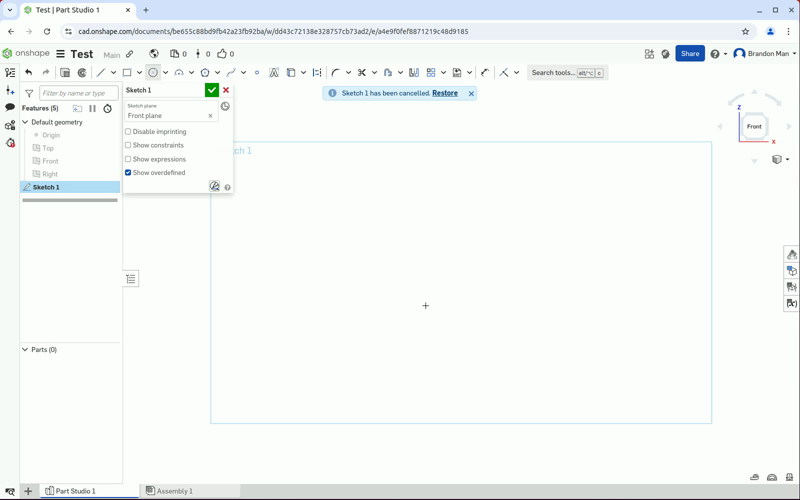
mouse_move(446, 305)
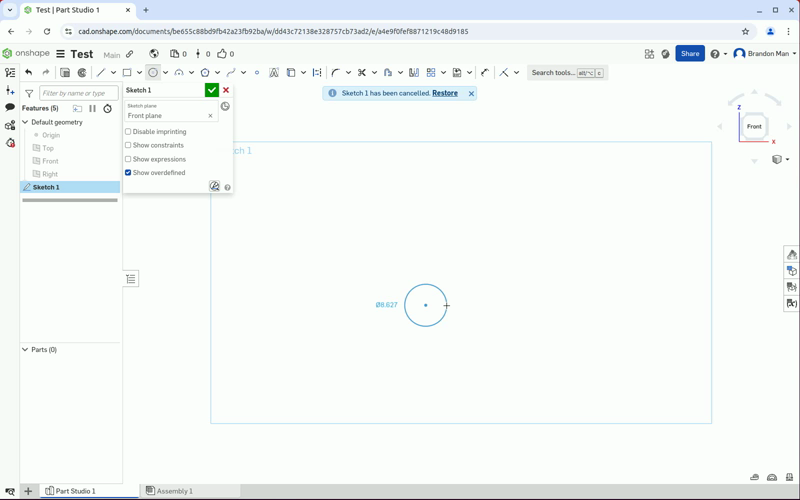
click(446, 305)
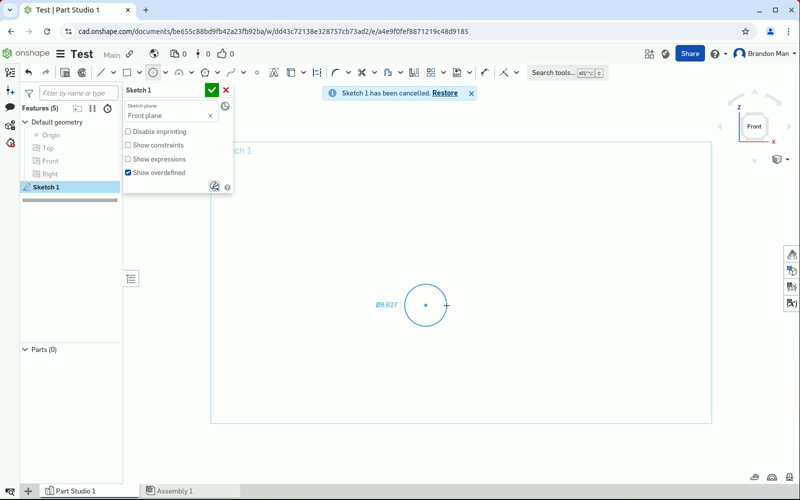
key(esc)
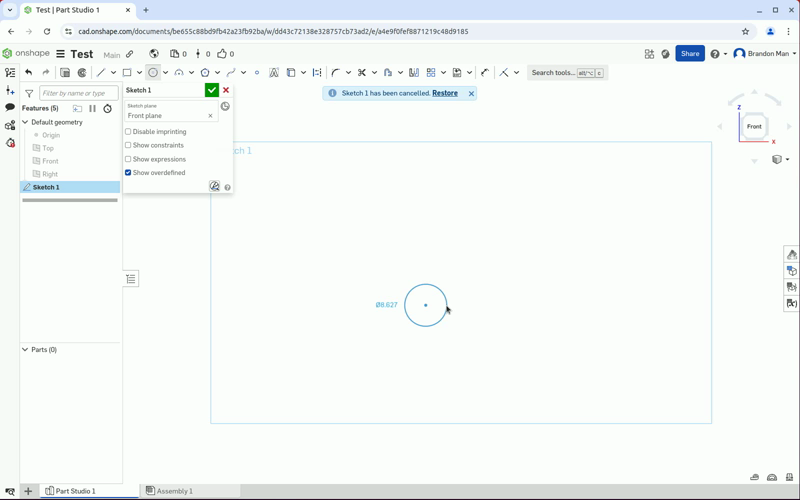
key(c)
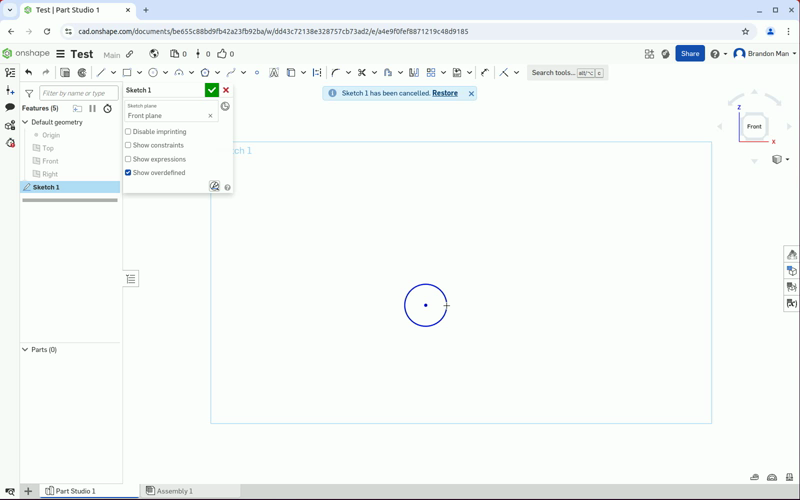
key_down(shift)
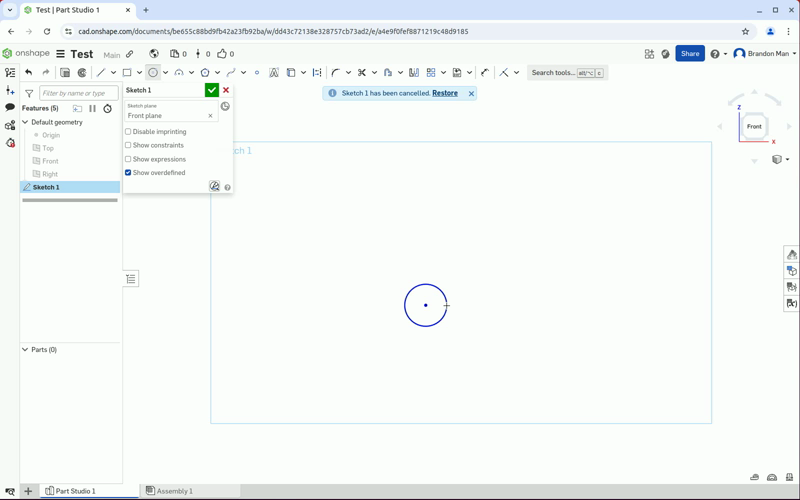
mouse_move(425, 305)
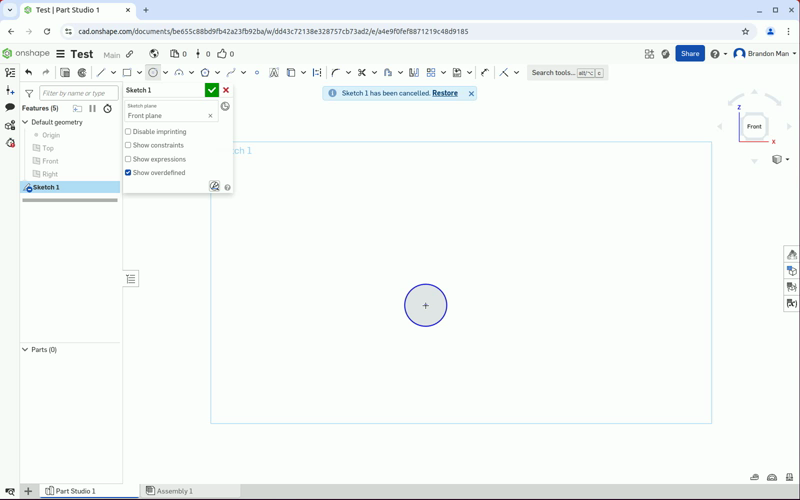
click(425, 305)
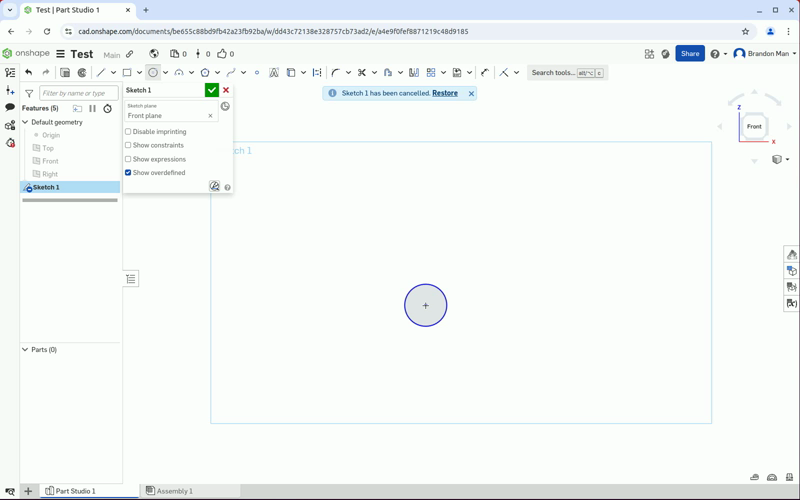
key_up(shift)
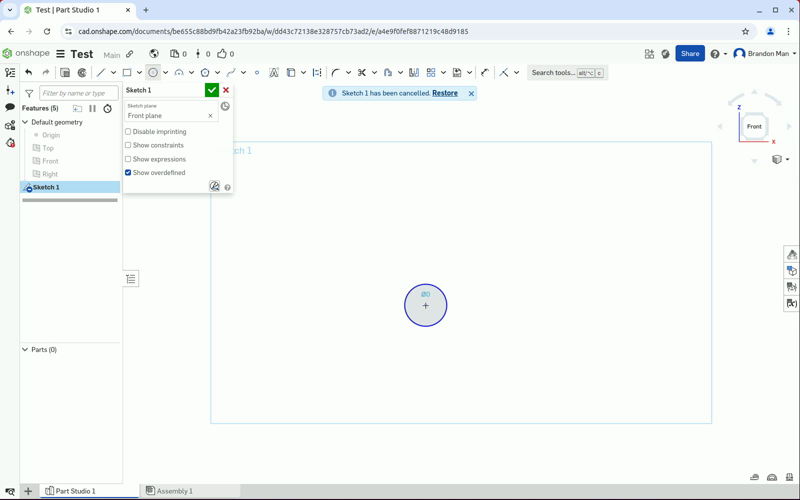
mouse_move(430, 305)
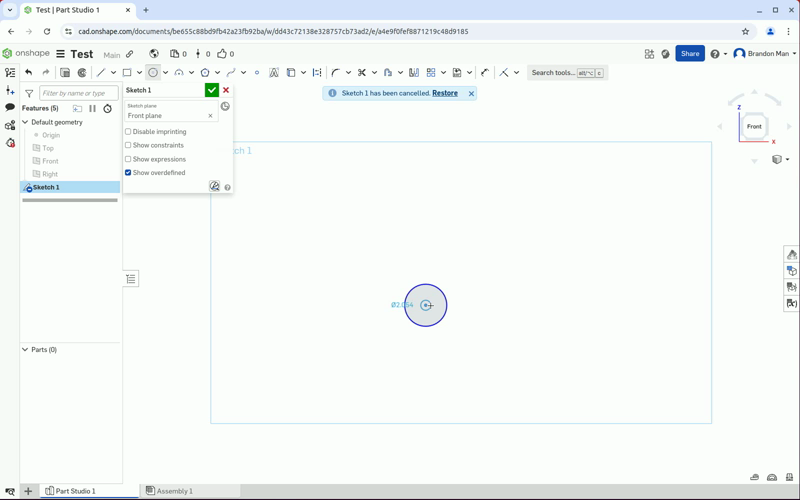
click(430, 305)
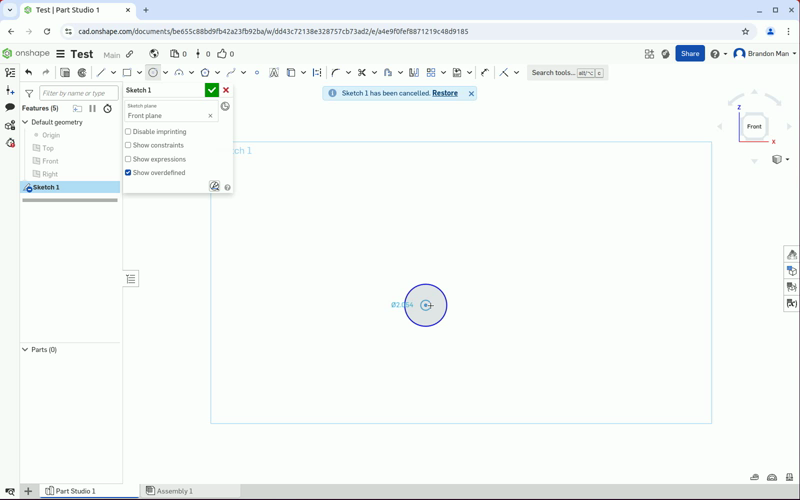
key(esc)
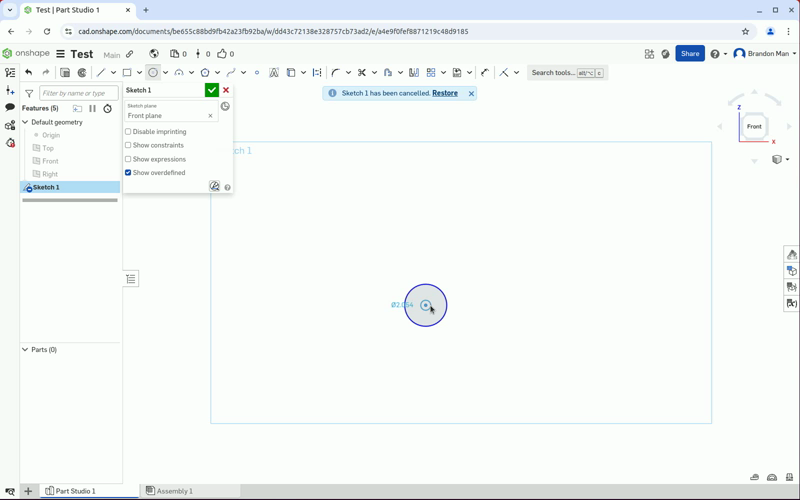
mouse_move(424, 318)
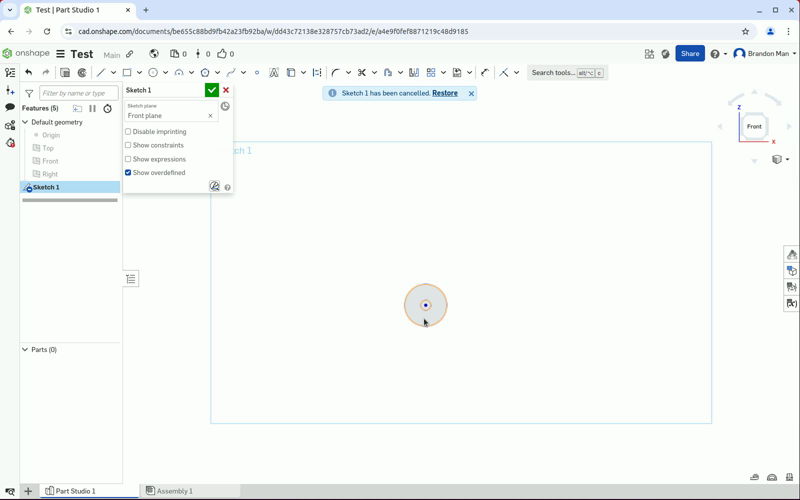
scroll(6)
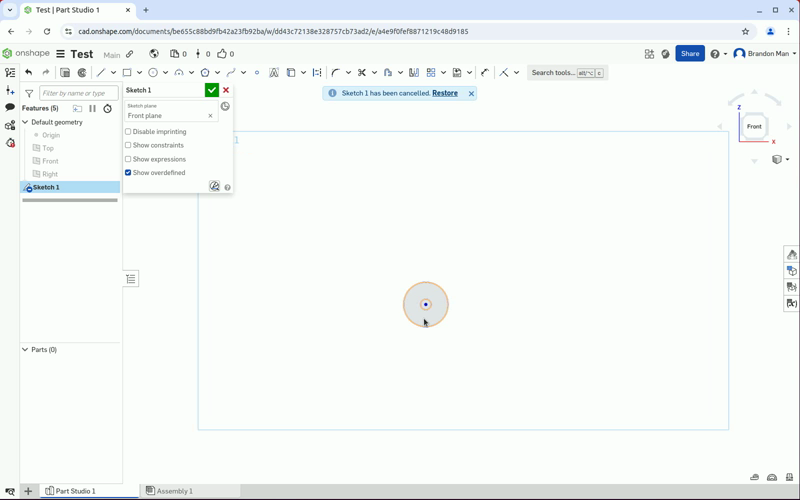
scroll(6)
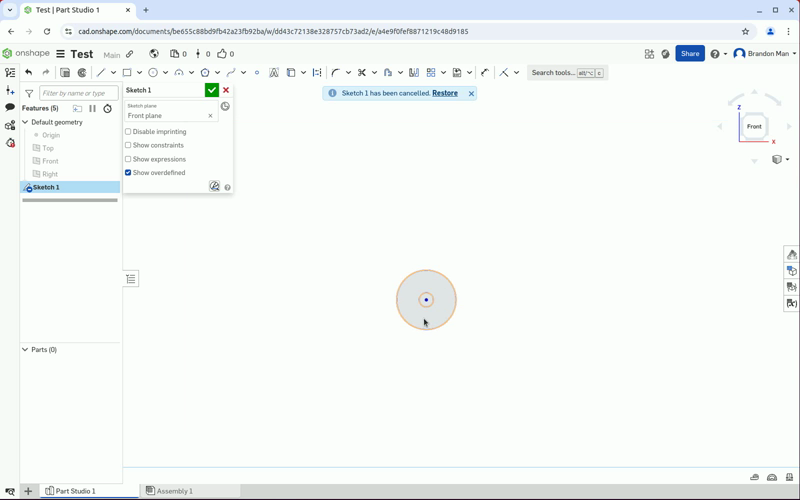
scroll(6)
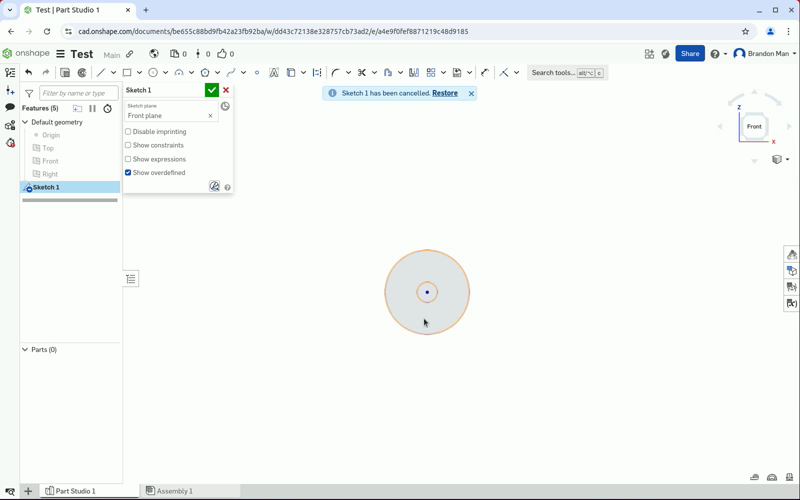
scroll(6)
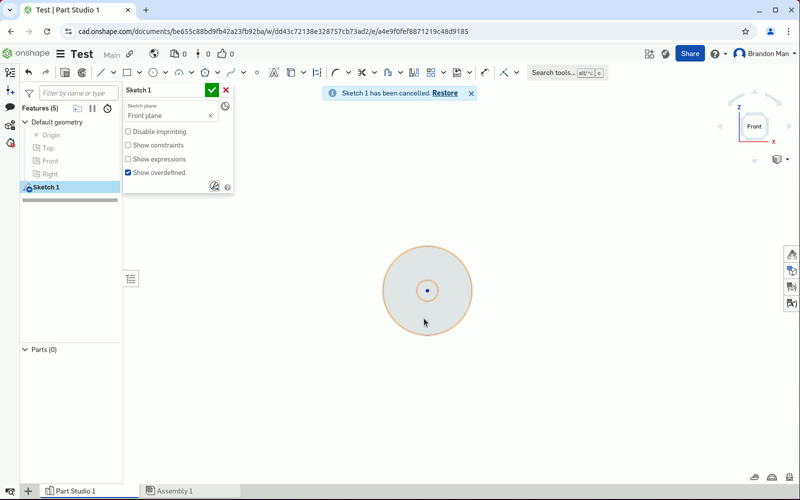
scroll(6)
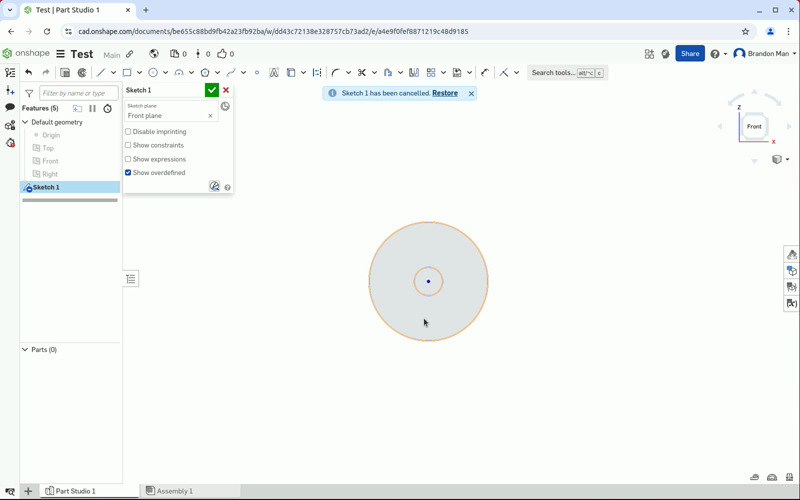
scroll(6)
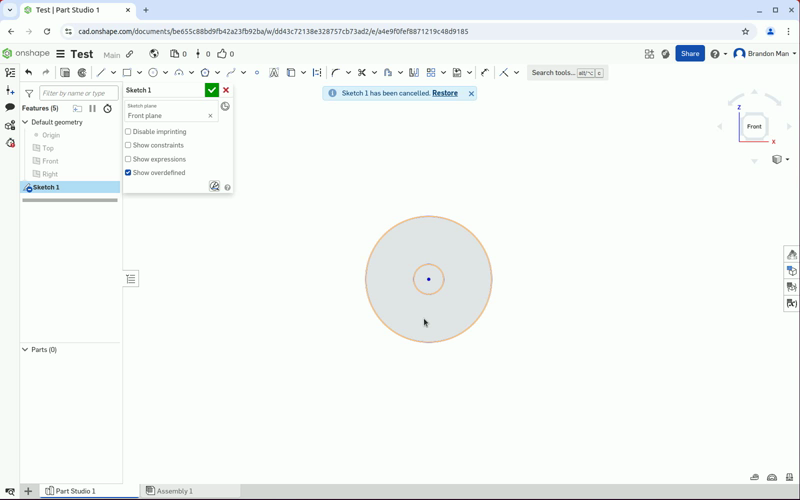
scroll(6)
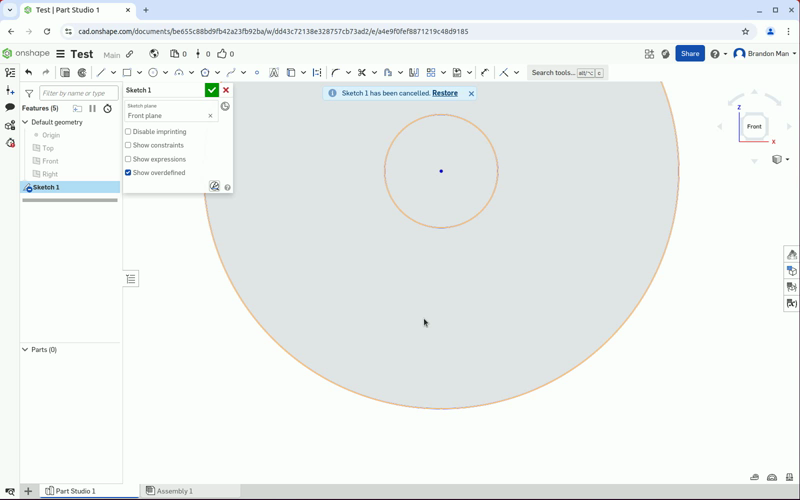
click(424, 318)
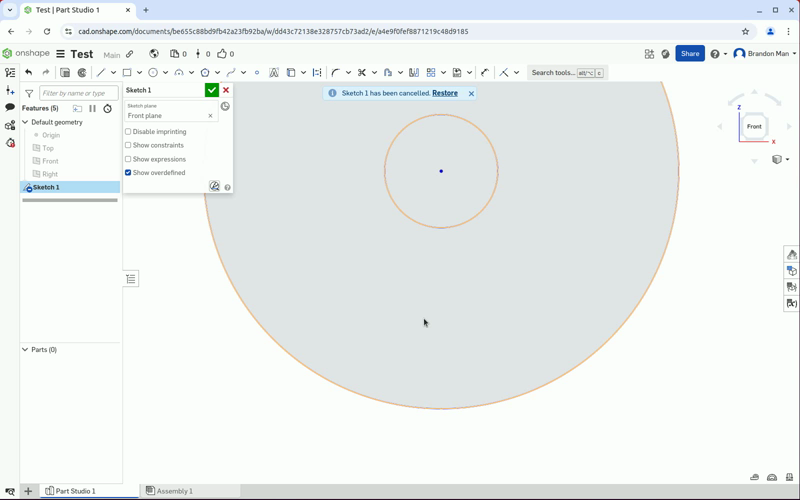
scroll(-6)
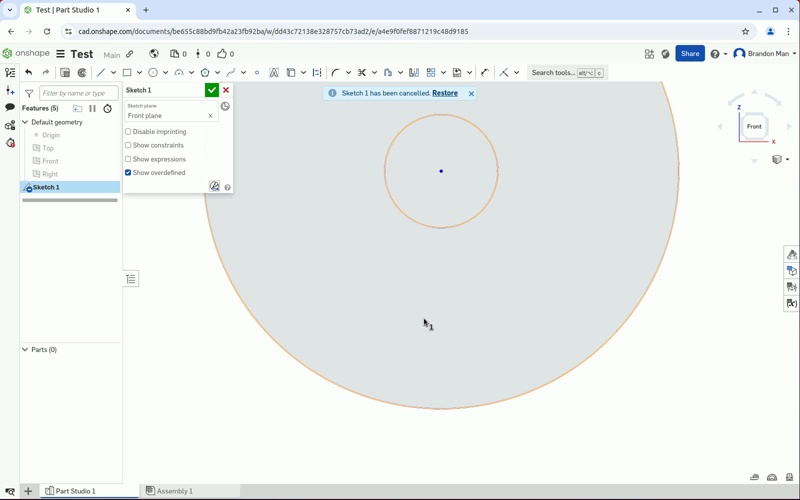
scroll(-6)
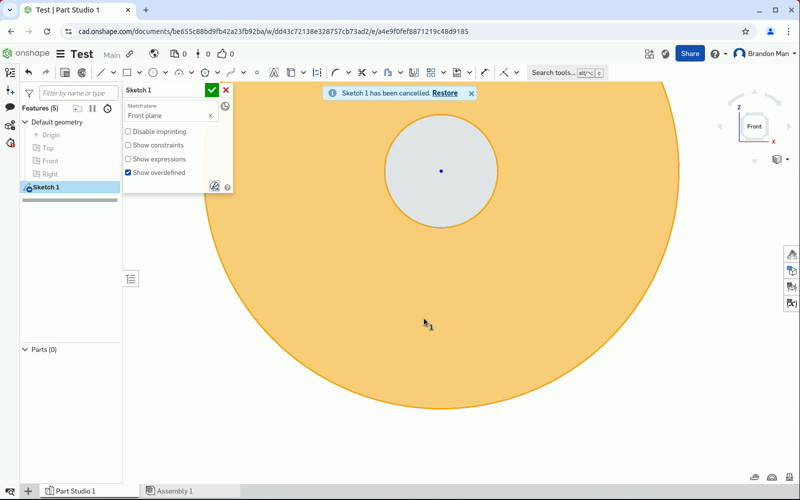
scroll(-6)
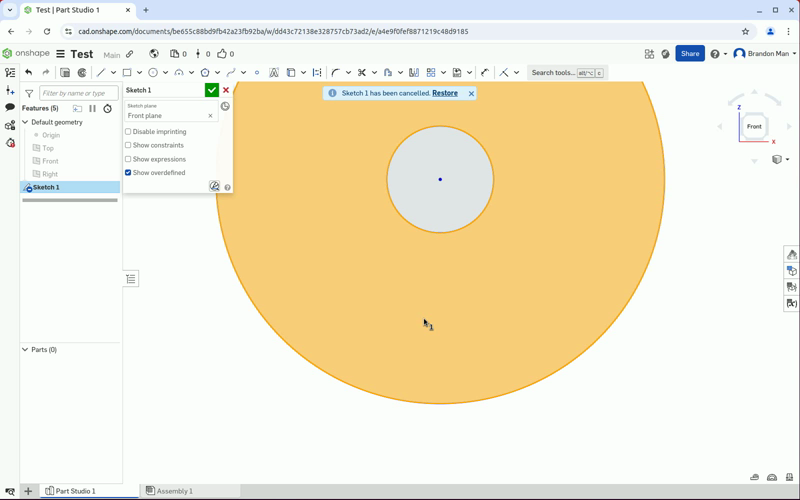
scroll(-6)
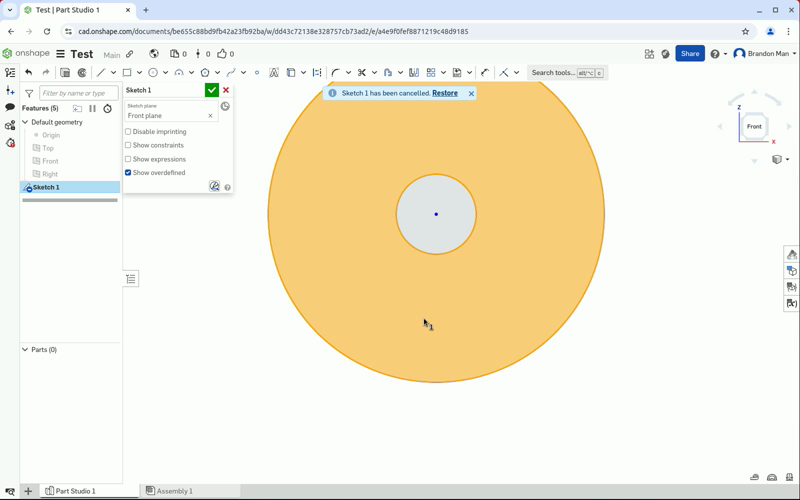
scroll(-6)
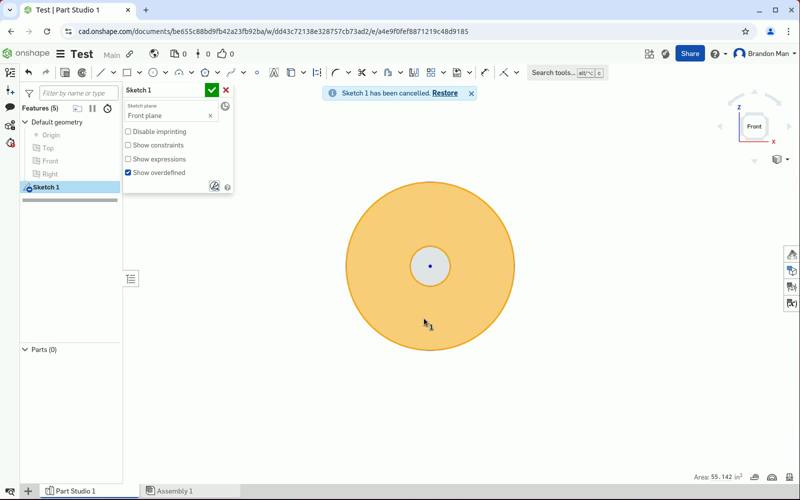
scroll(-6)
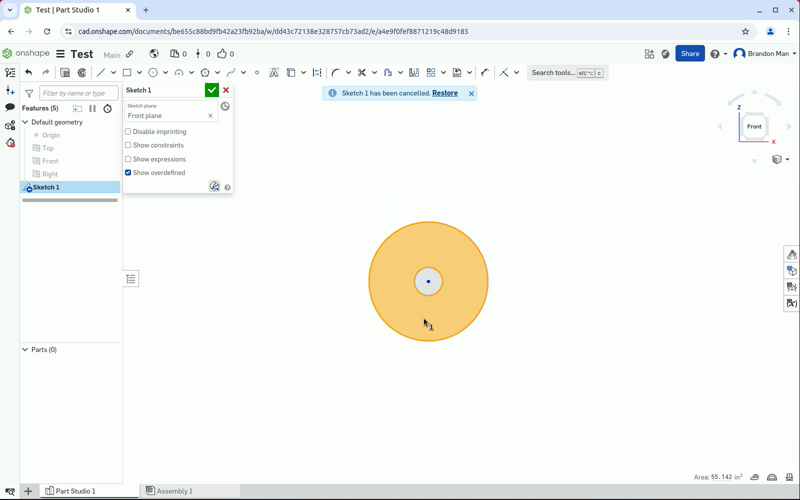
scroll(-6)
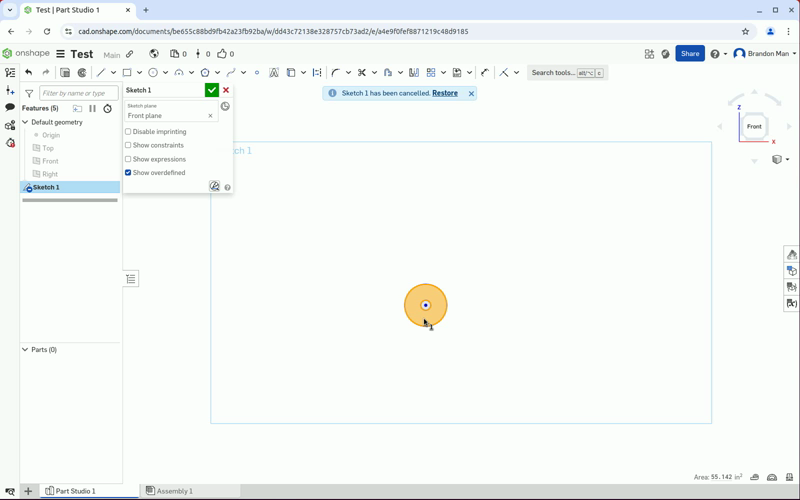
mouse_move(73, 352)
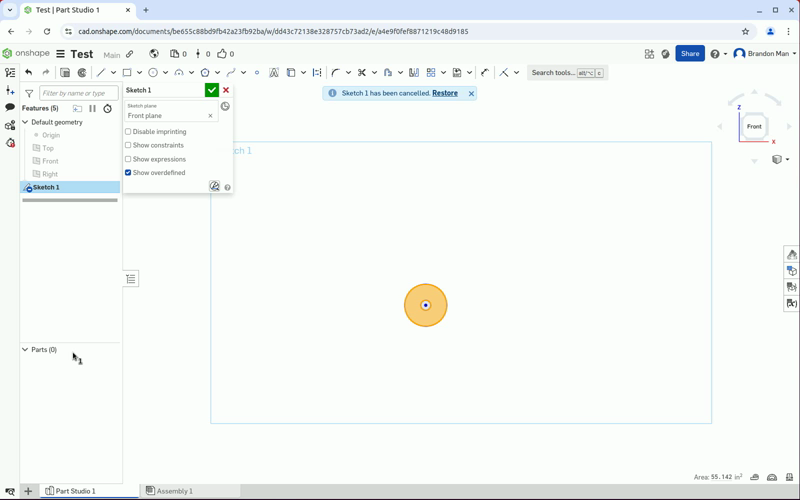
key(shift+y)
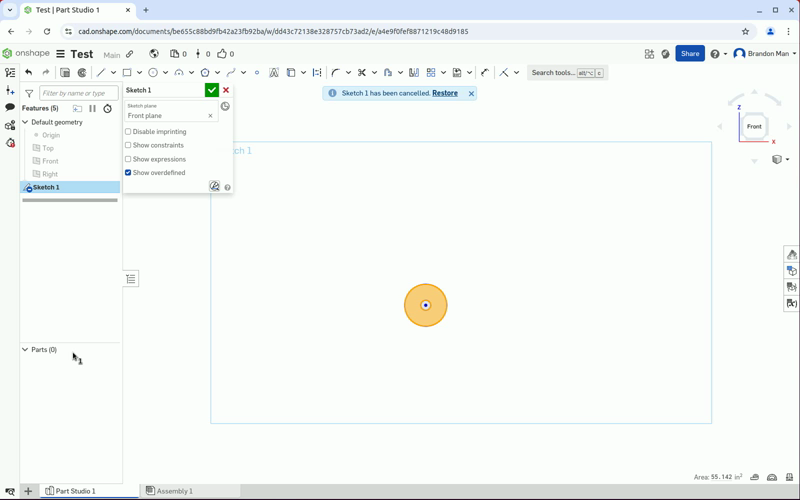
key(shift+e)
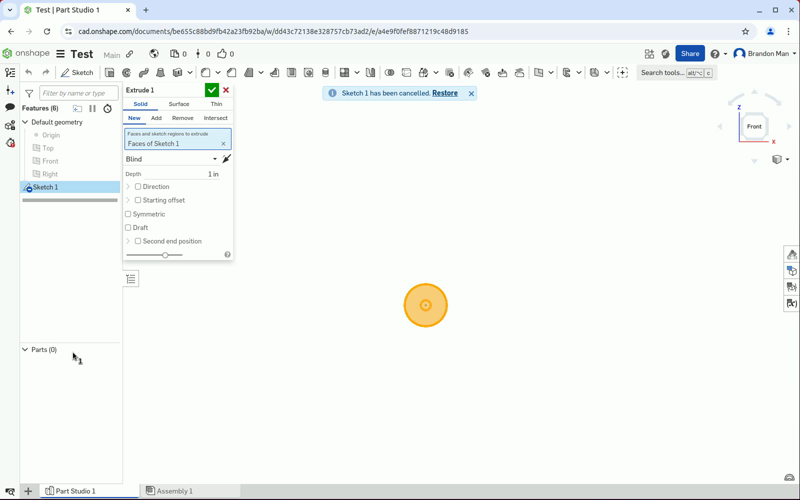
mouse_move(143, 106)
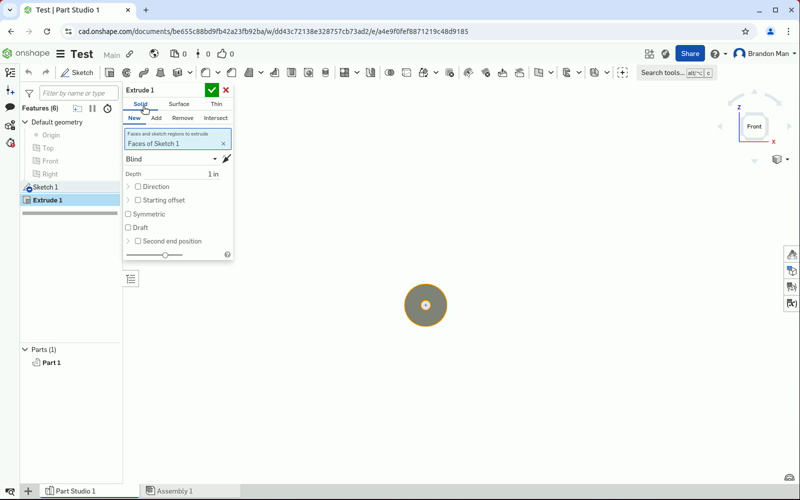
click(143, 106)
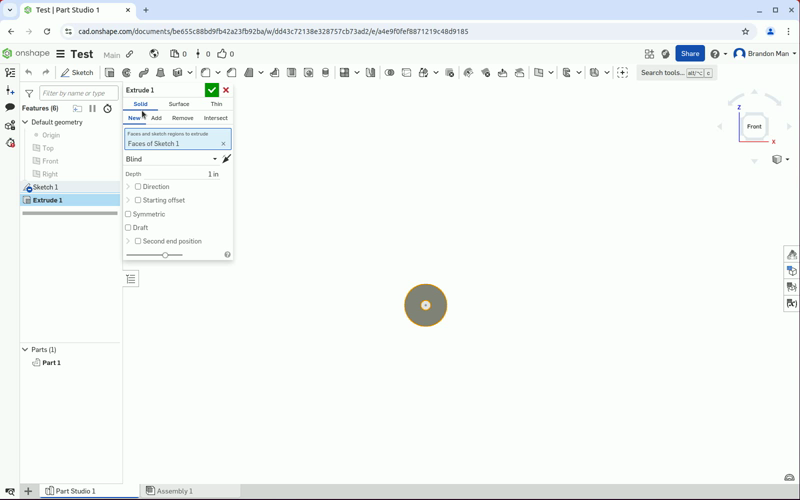
mouse_move(137, 120)
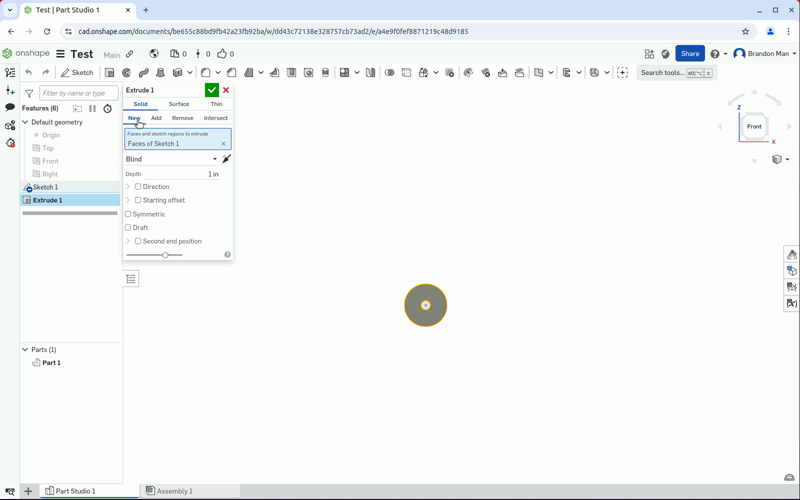
click(137, 120)
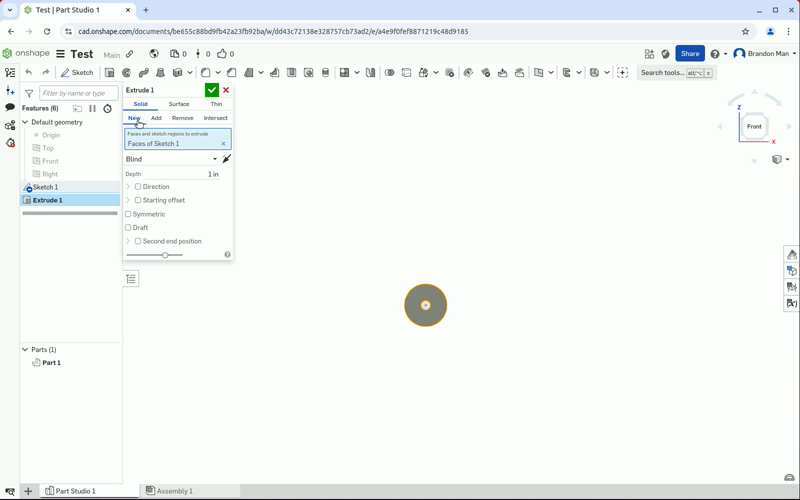
key(tab, 4)
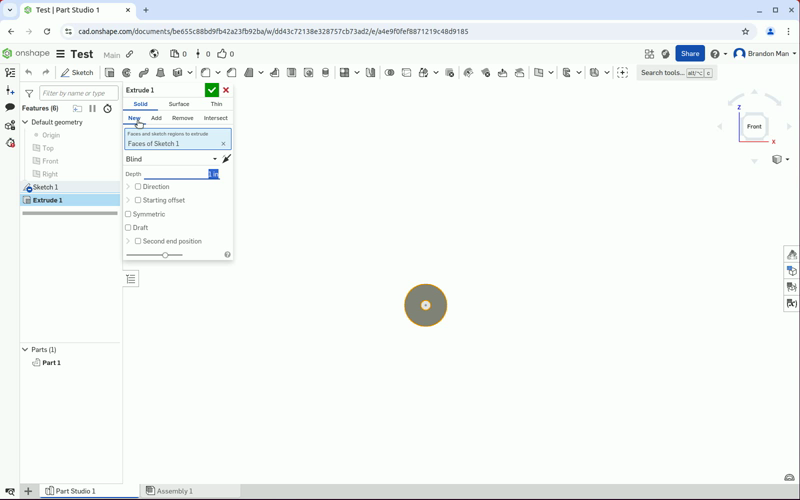
text(9.869)
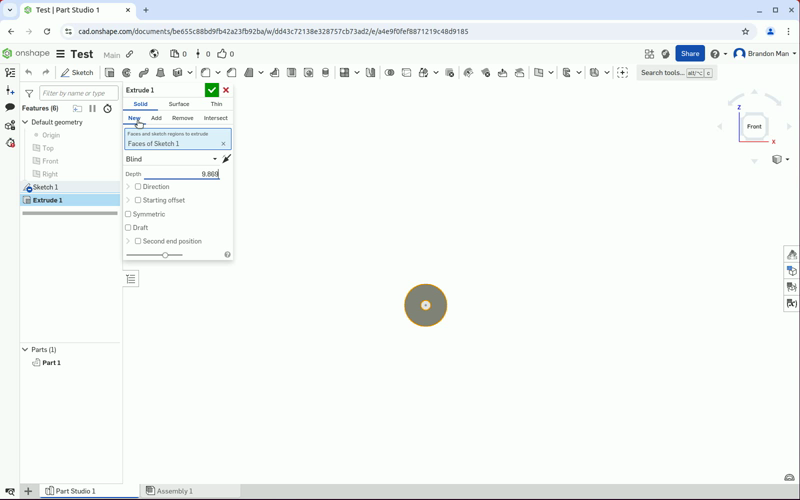
key(enter)
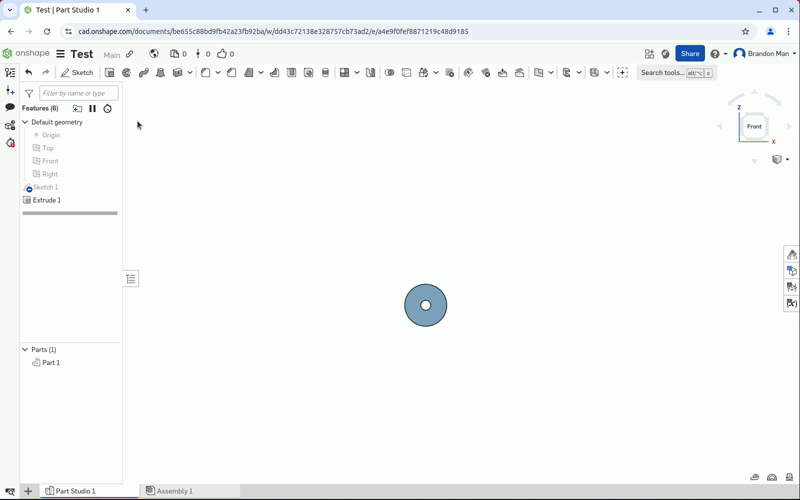
key(shift+h)
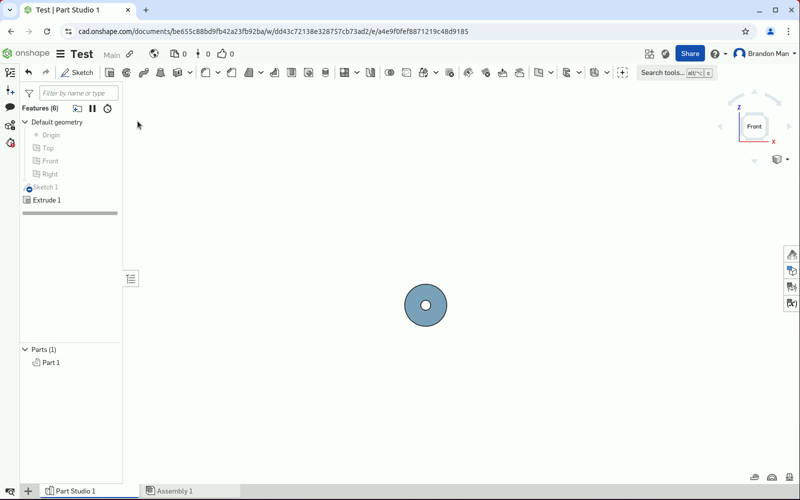
key(shift+h)
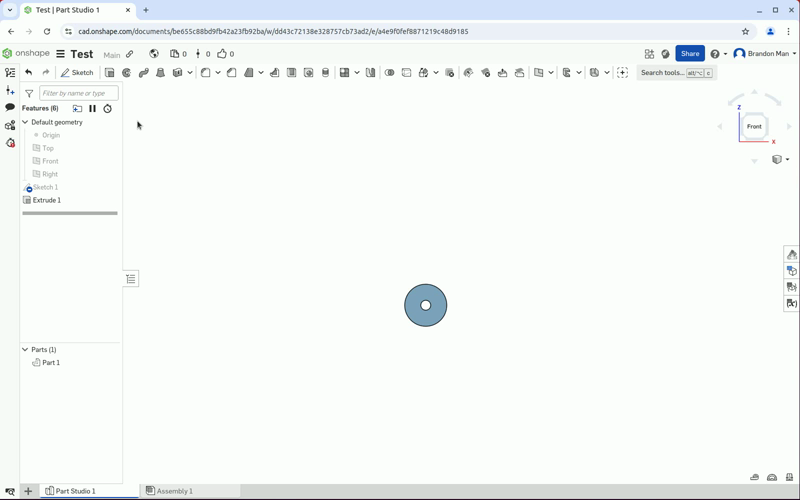
mouse_move(73, 189)
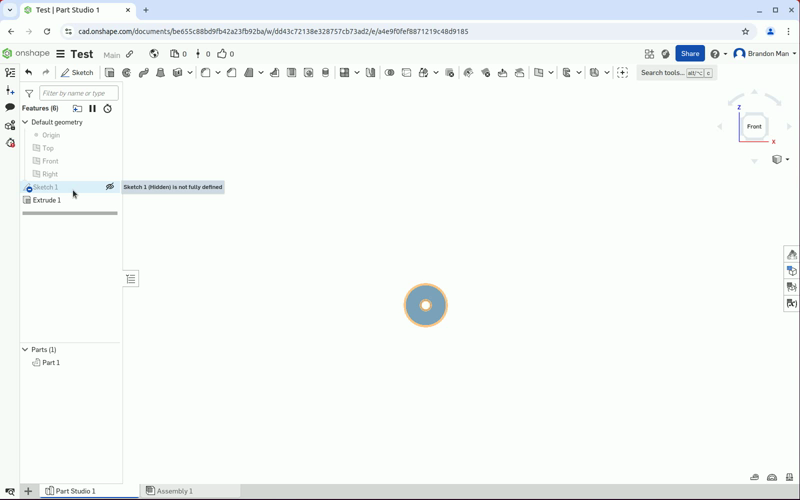
click(73, 189)
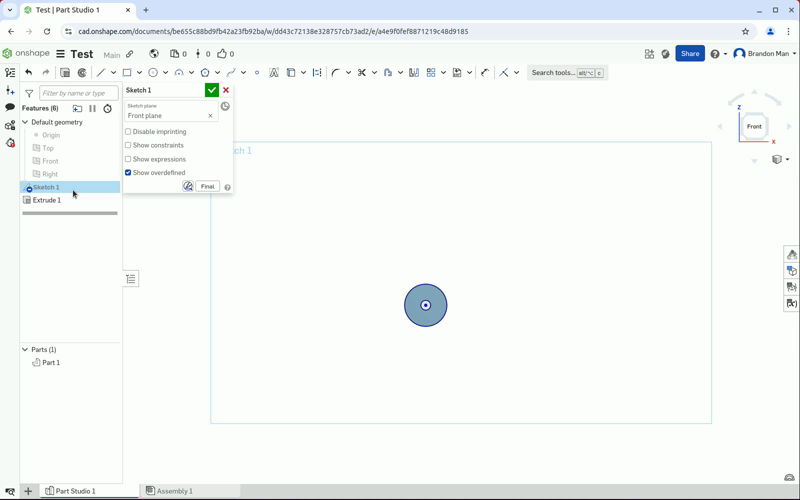
mouse_move(229, 92)
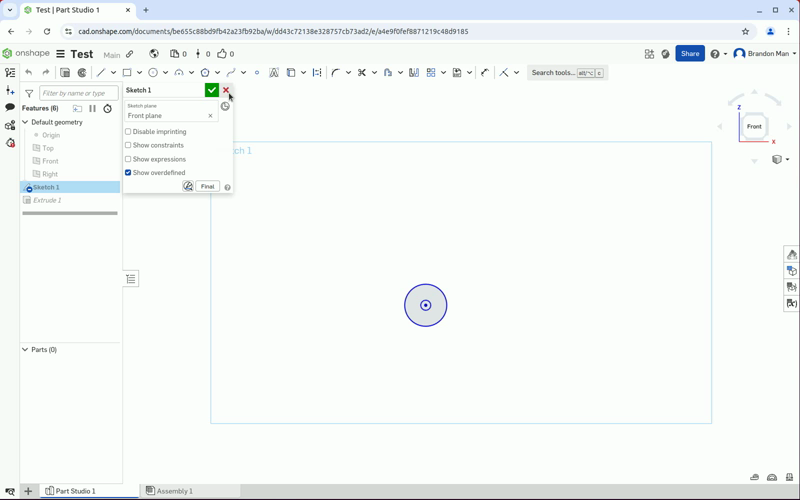
click(229, 92)
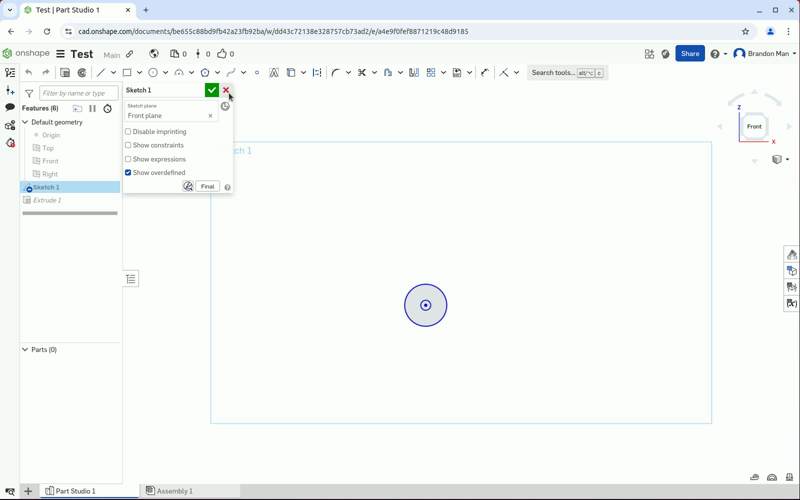
key(shift+s)
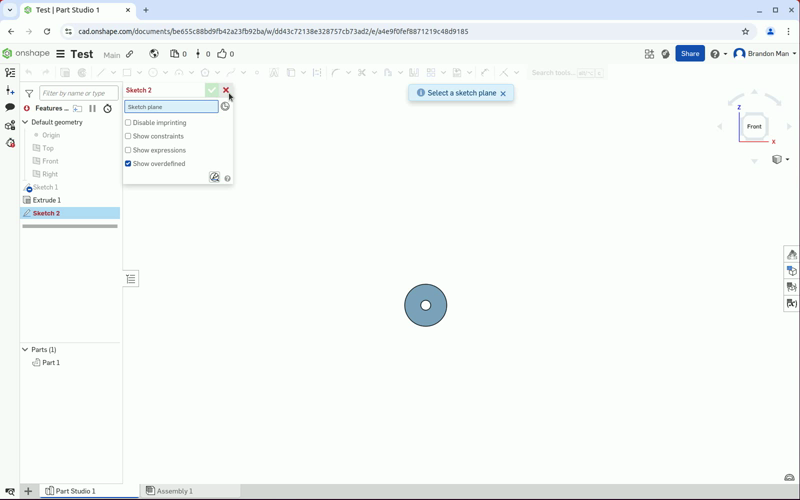
mouse_move(73, 163)
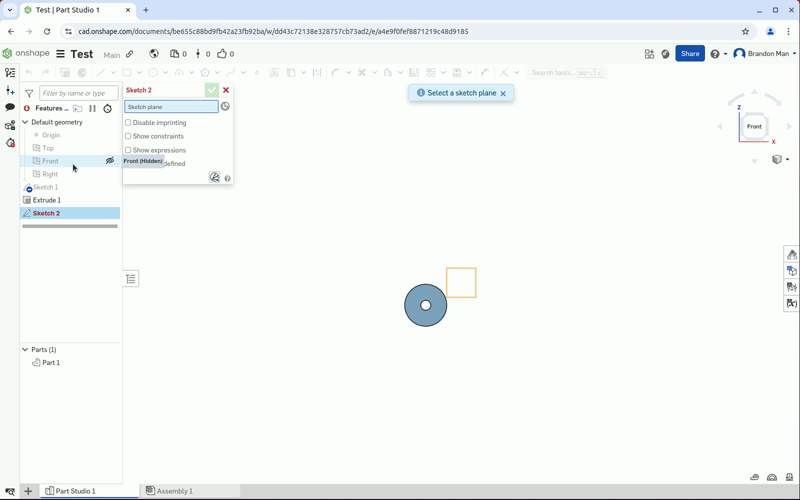
click(73, 163)
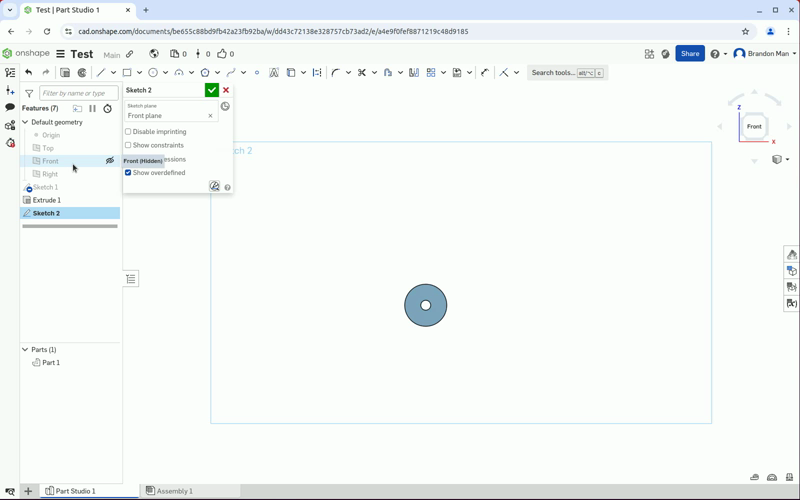
mouse_move(73, 352)
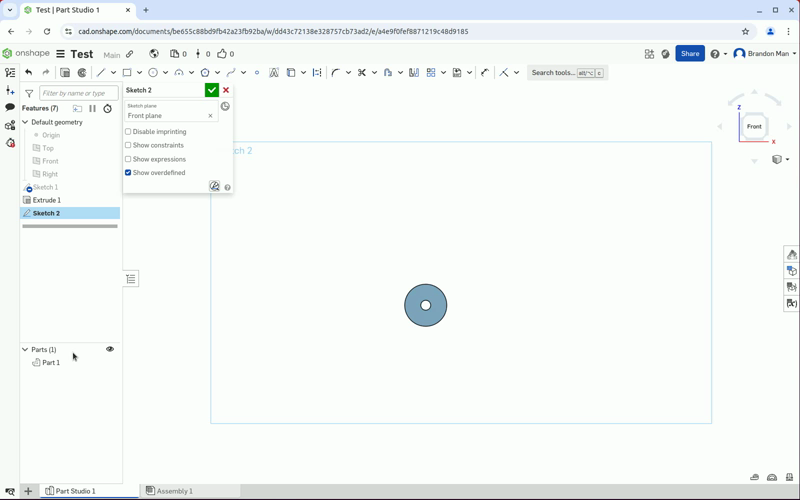
key(y)
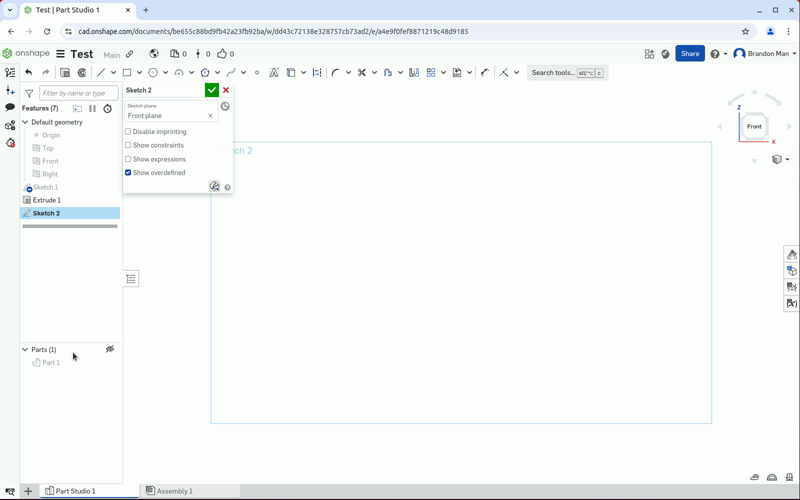
key(c)
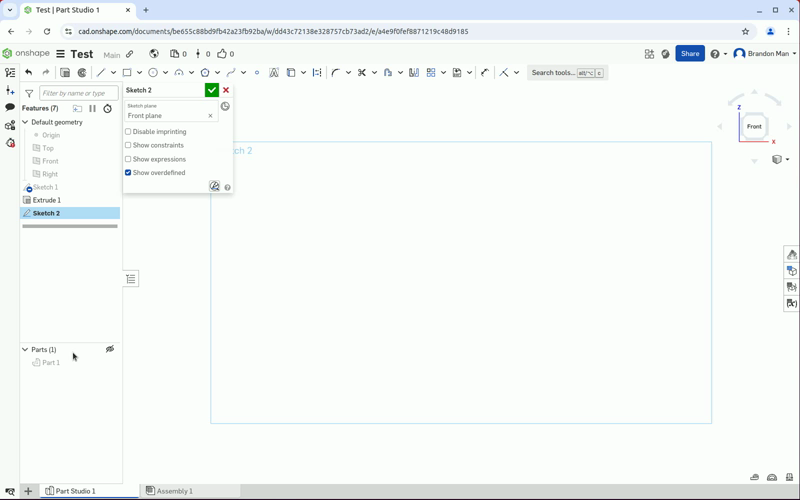
key_down(shift)
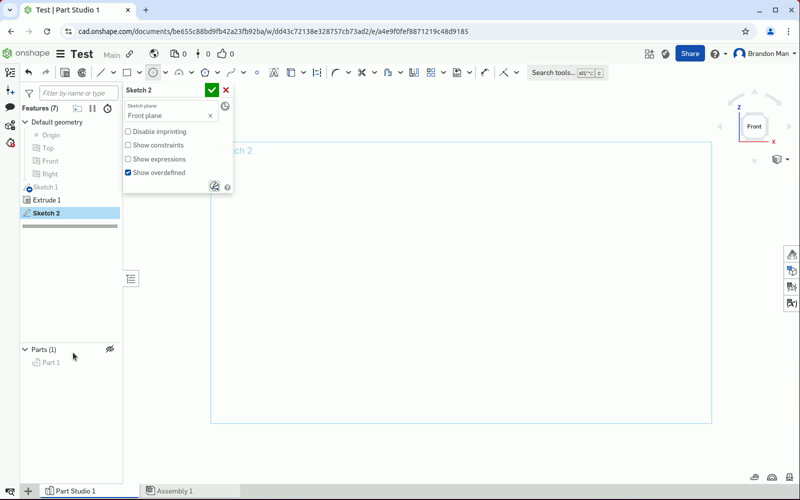
mouse_move(403, 327)
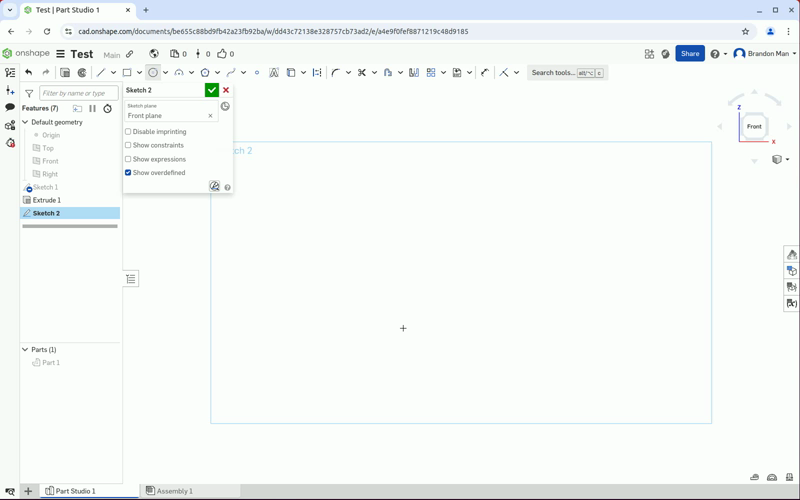
click(403, 327)
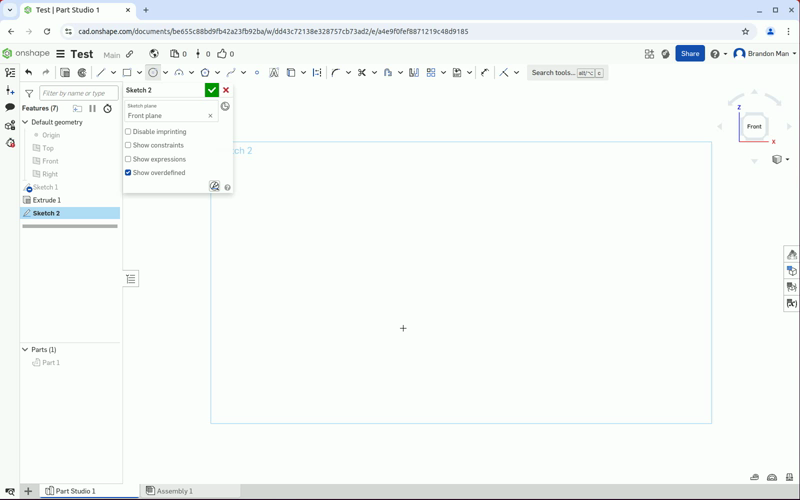
key_up(shift)
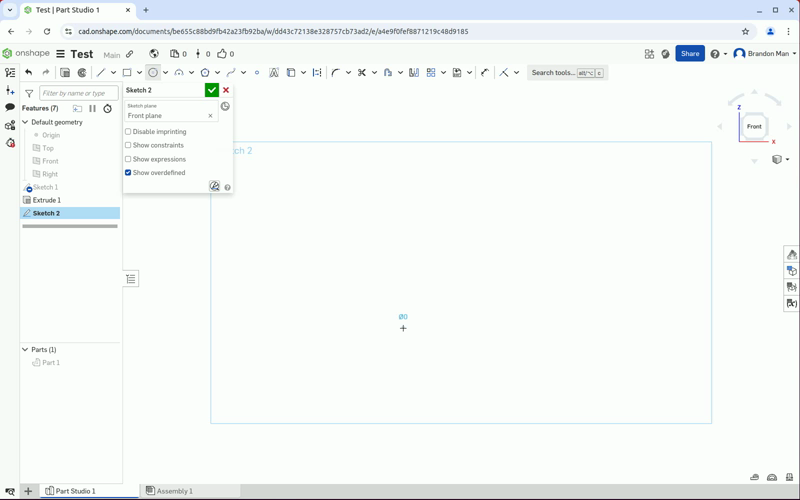
mouse_move(414, 327)
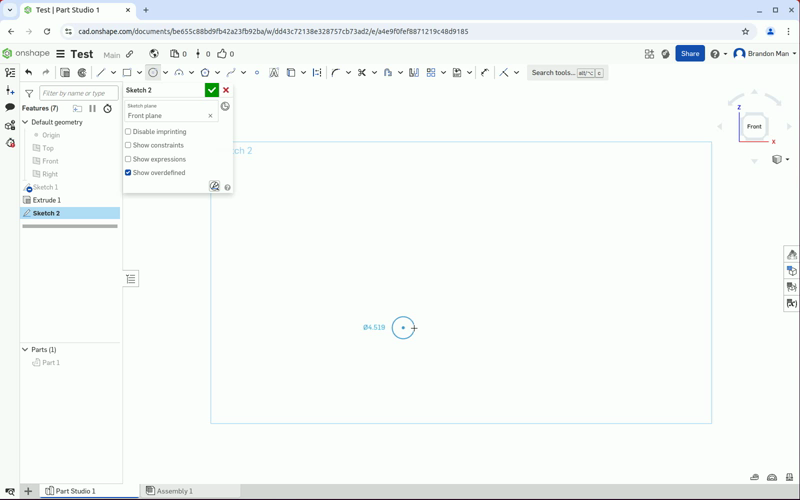
click(414, 327)
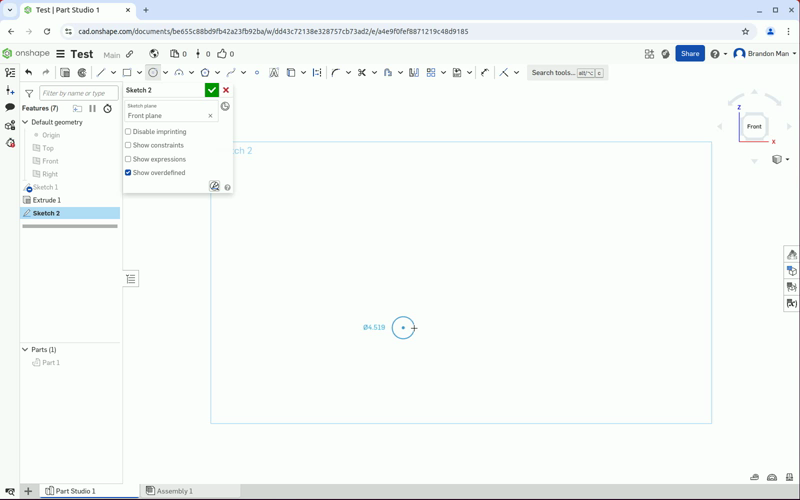
key(esc)
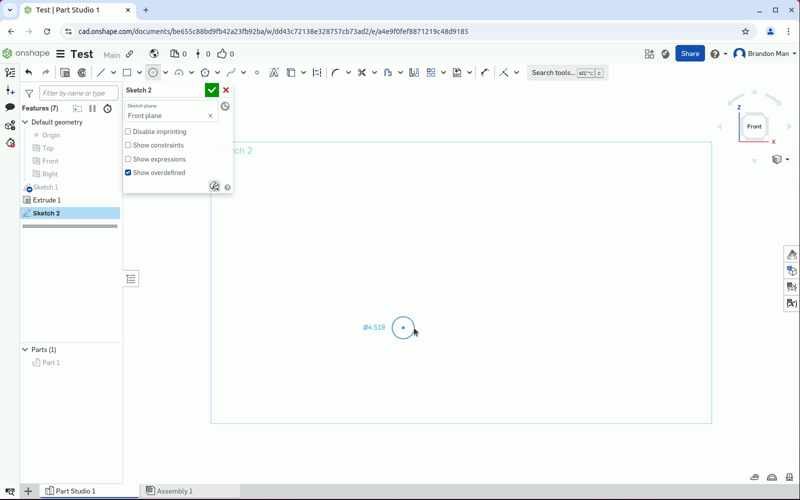
key(c)
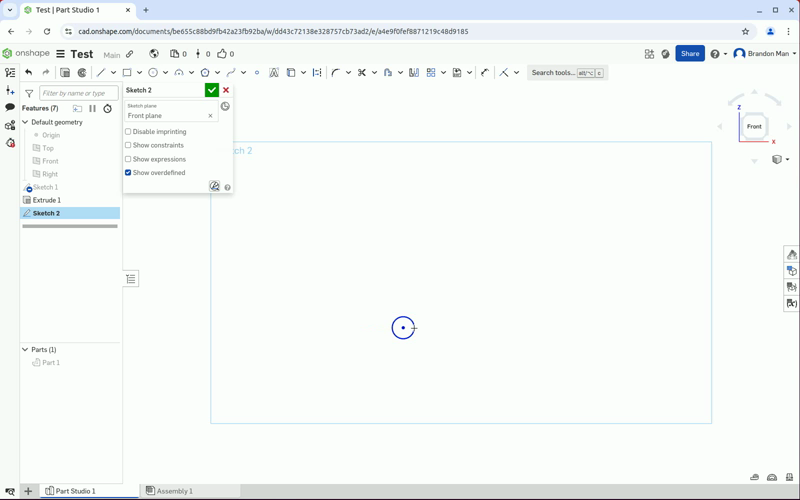
key_down(shift)
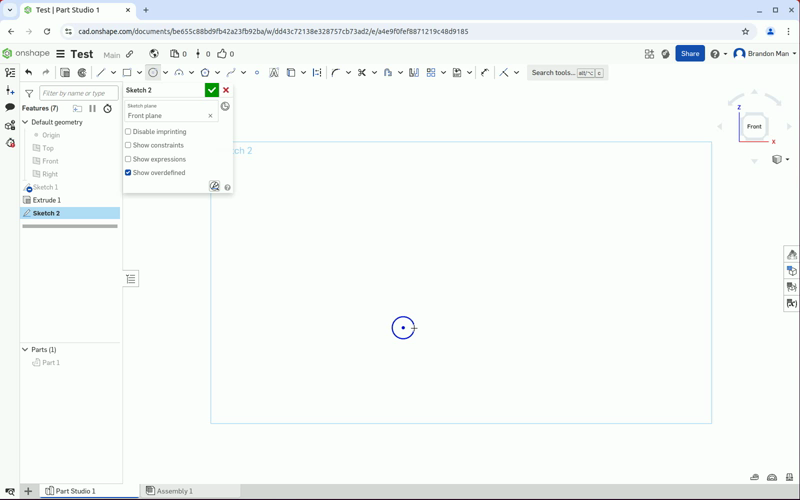
mouse_move(403, 327)
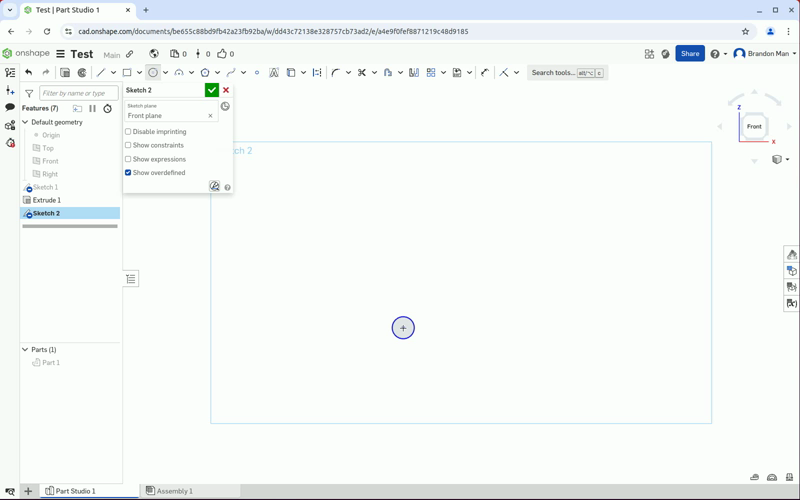
click(403, 327)
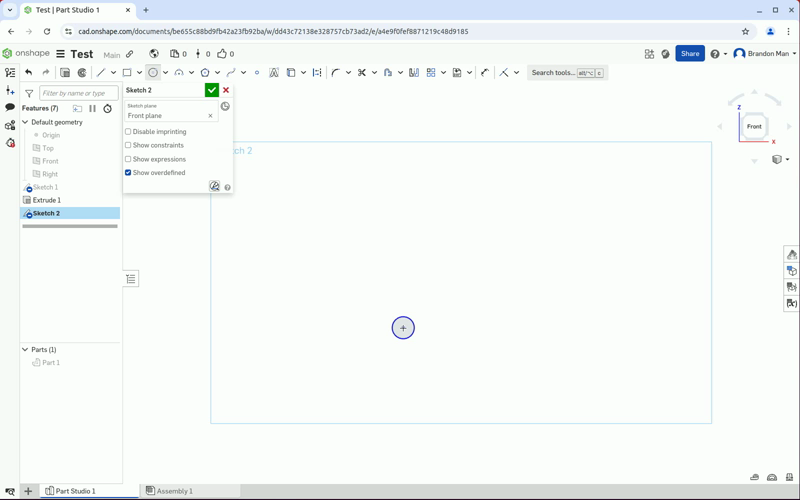
key_up(shift)
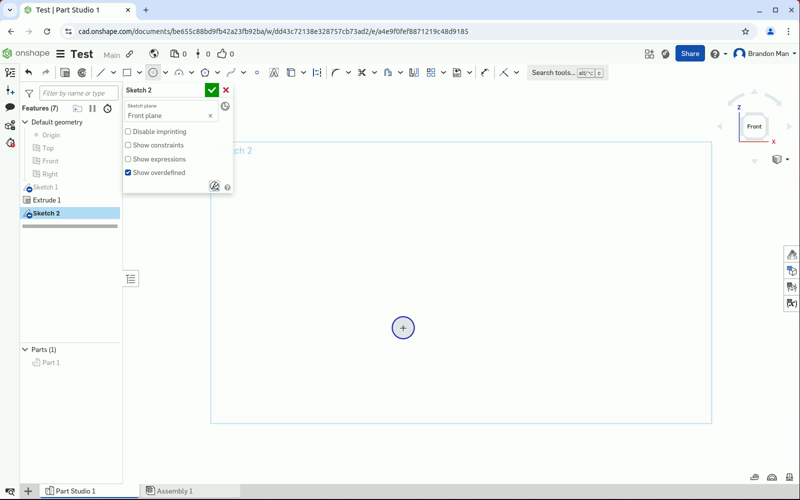
mouse_move(408, 327)
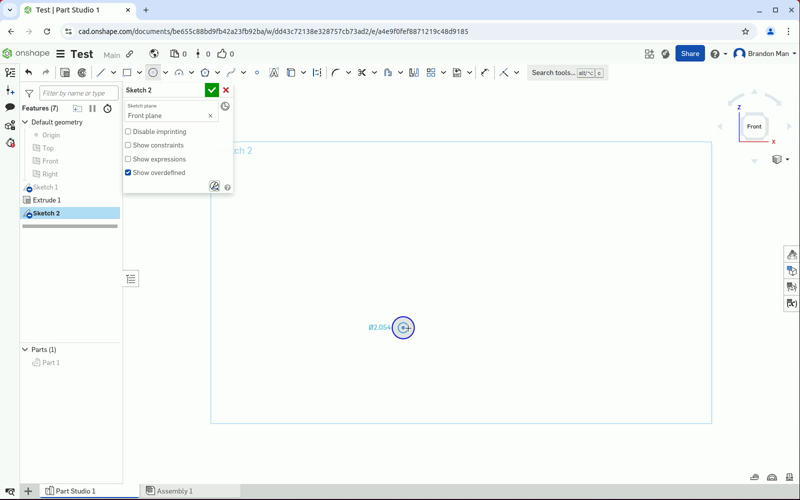
click(408, 327)
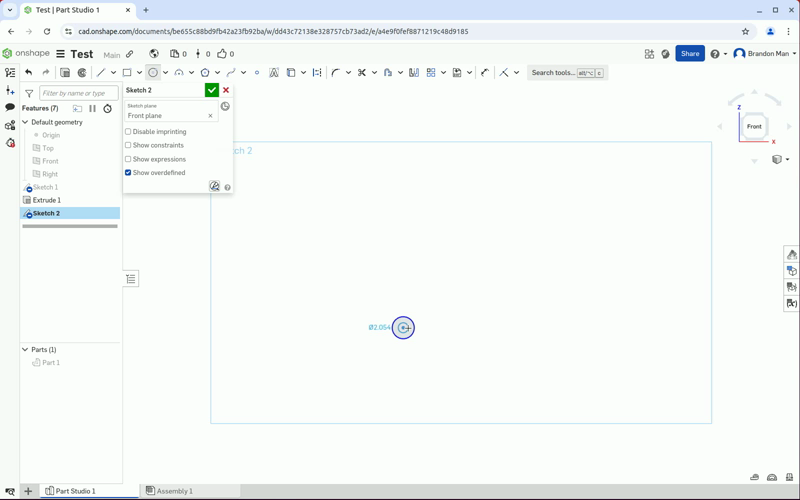
key(esc)
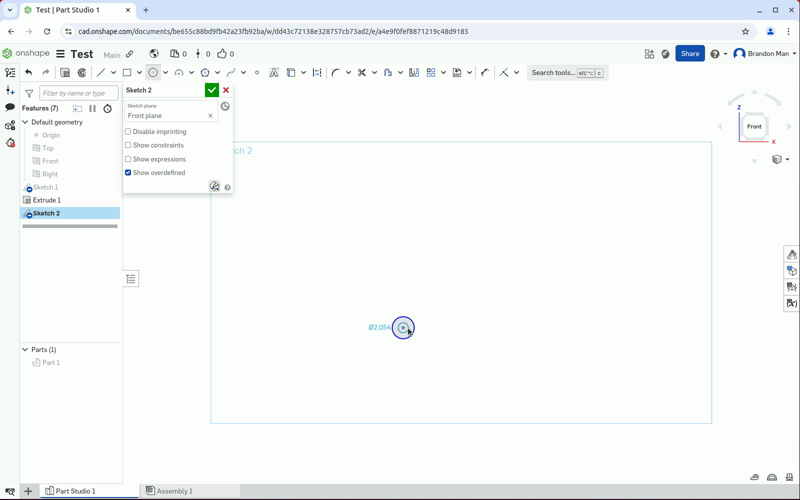
mouse_move(401, 320)
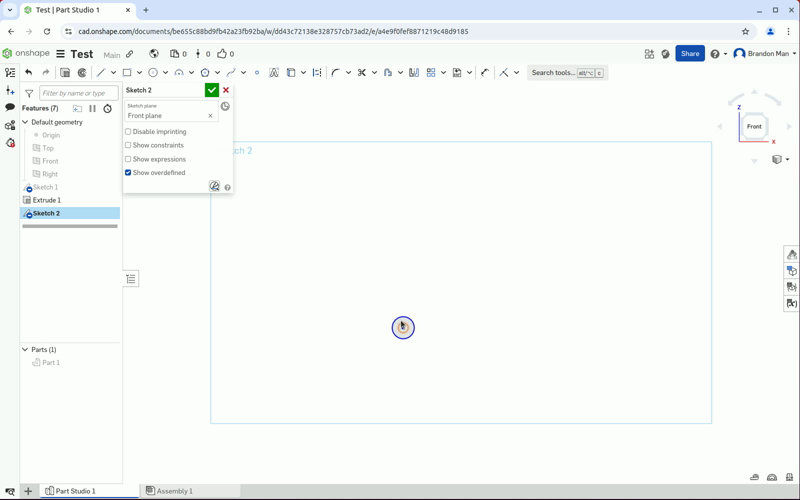
scroll(6)
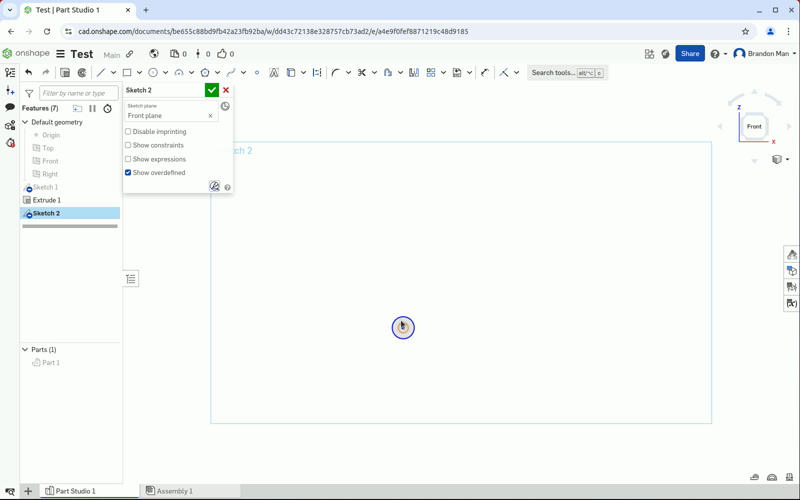
scroll(6)
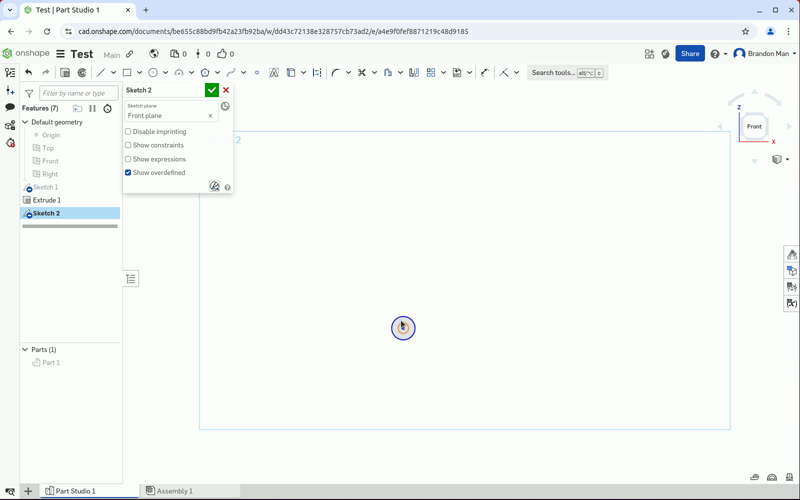
scroll(6)
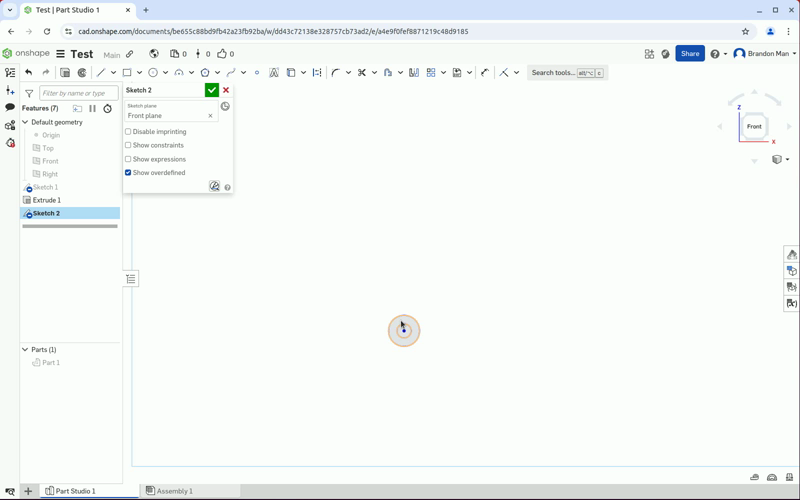
scroll(6)
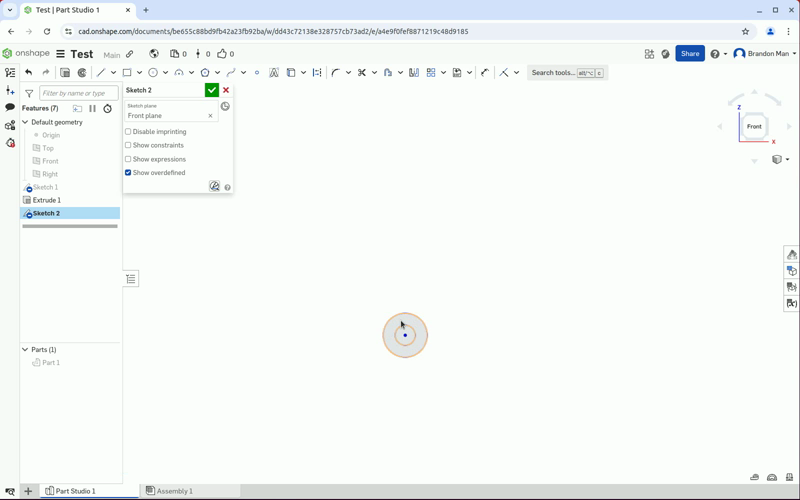
scroll(6)
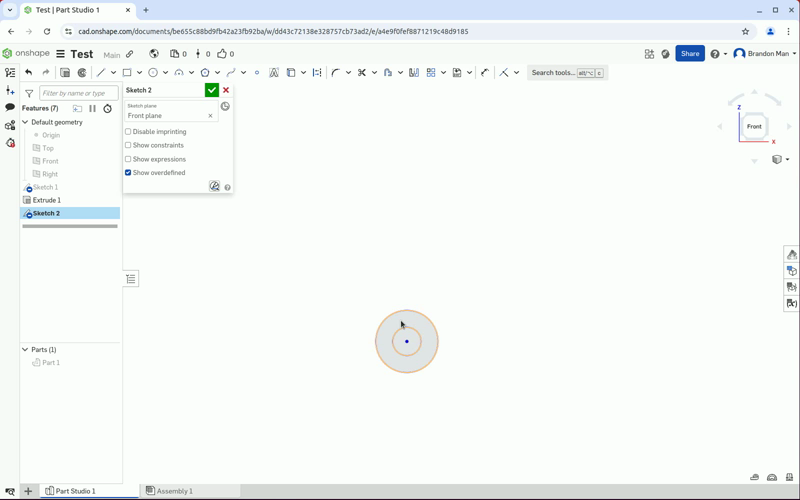
scroll(6)
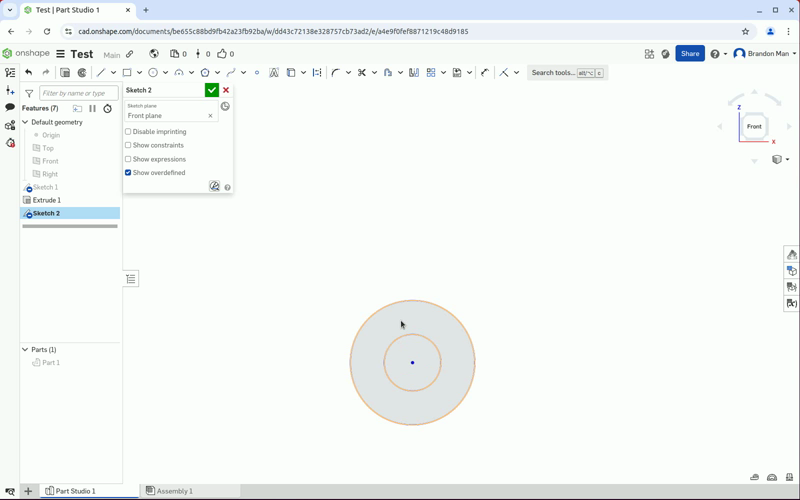
scroll(6)
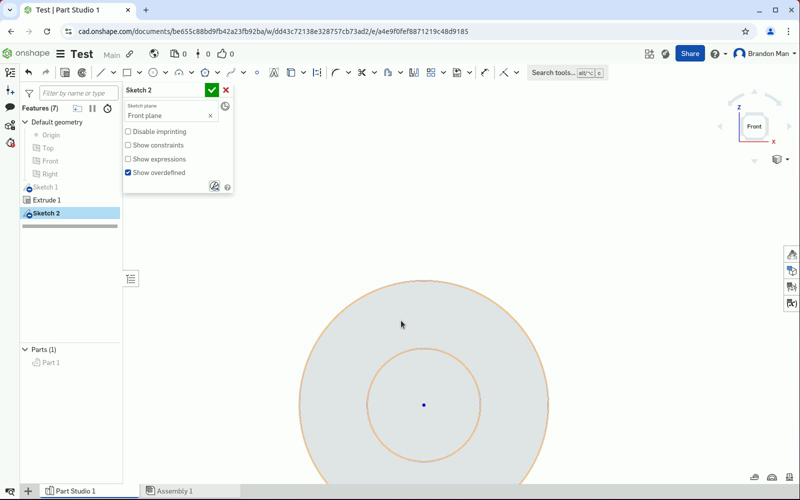
click(401, 320)
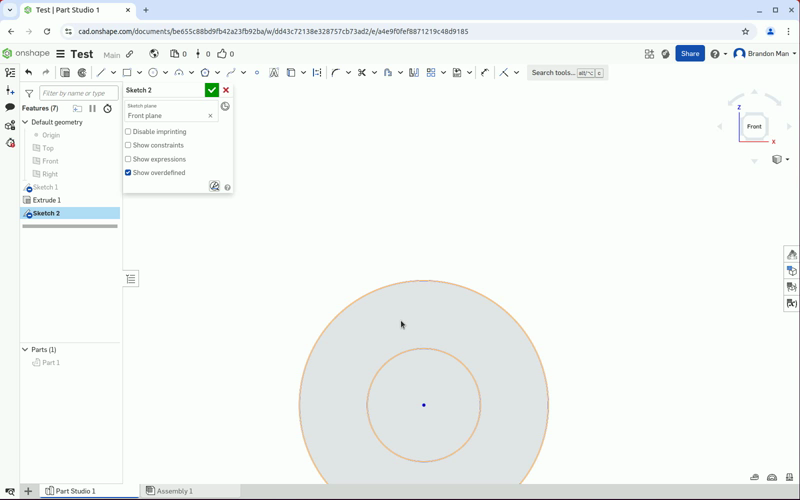
scroll(-6)
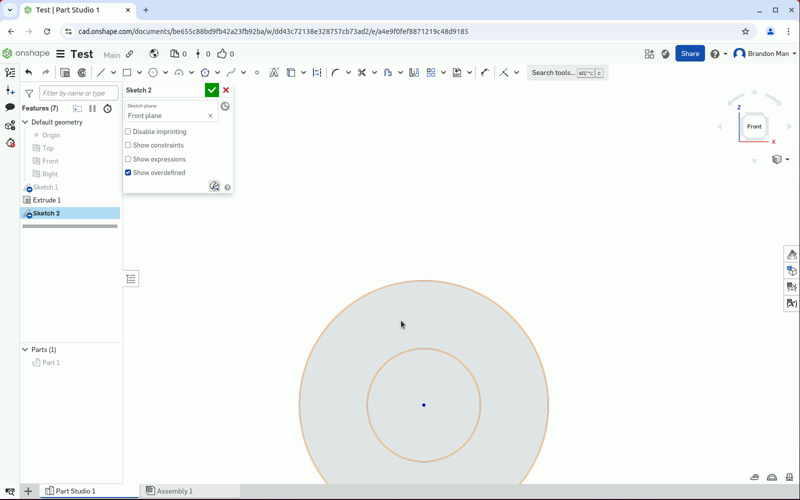
scroll(-6)
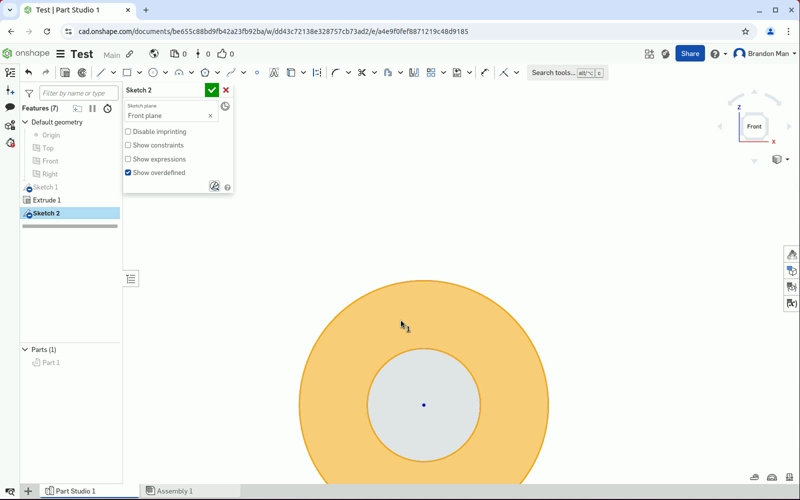
scroll(-6)
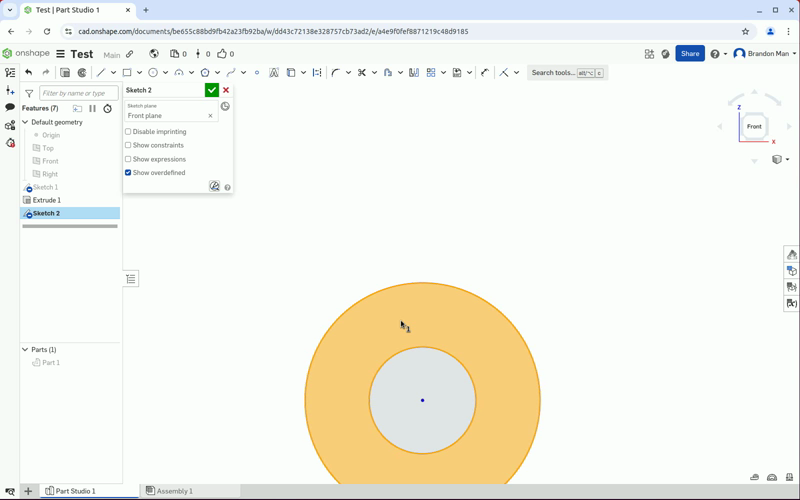
scroll(-6)
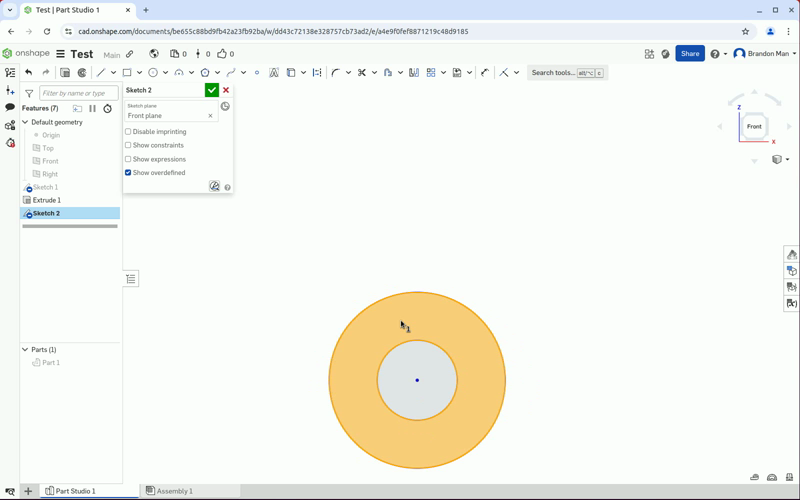
scroll(-6)
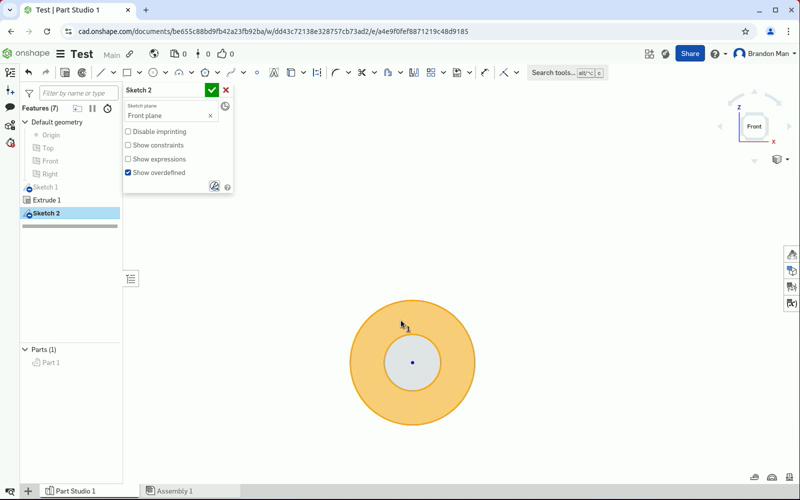
scroll(-6)
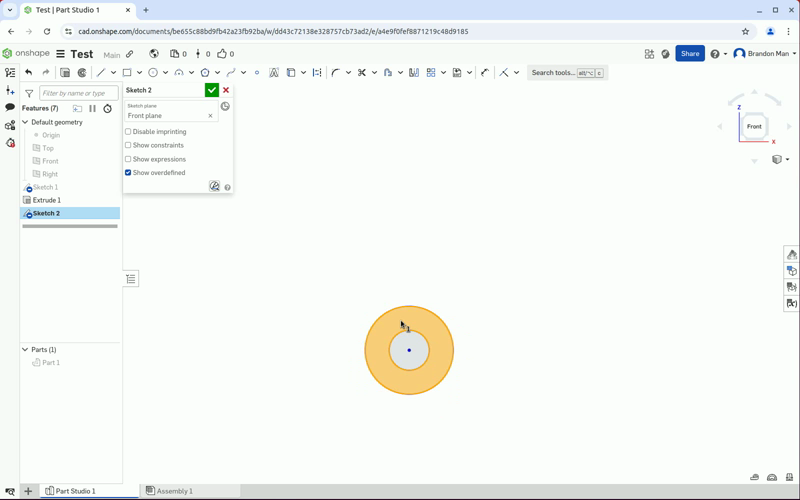
scroll(-6)
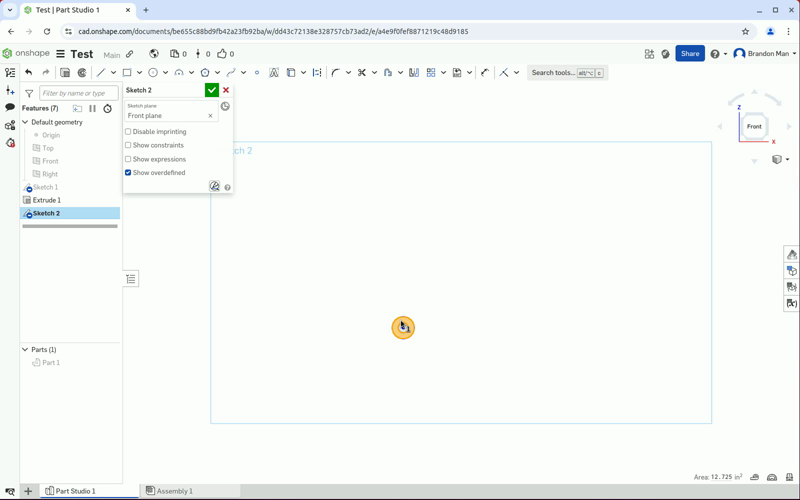
mouse_move(73, 352)
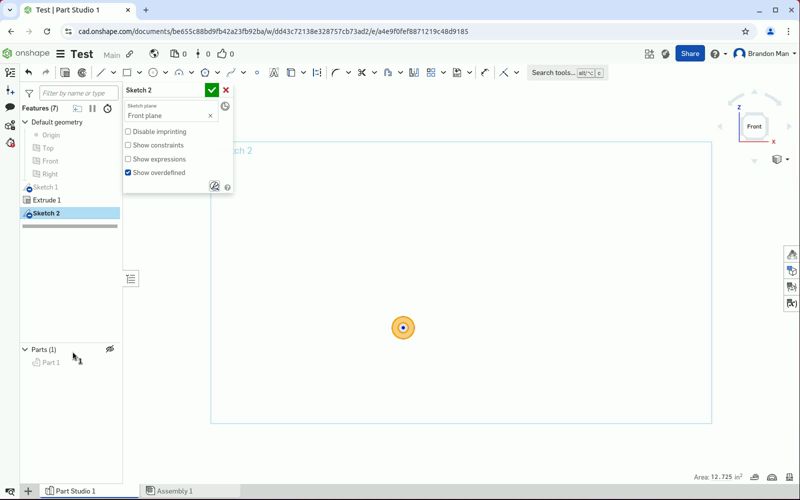
key(shift+y)
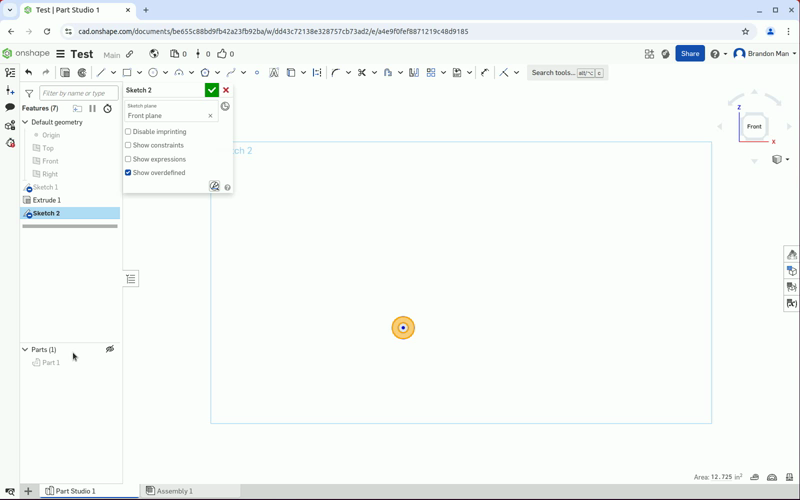
key(shift+e)
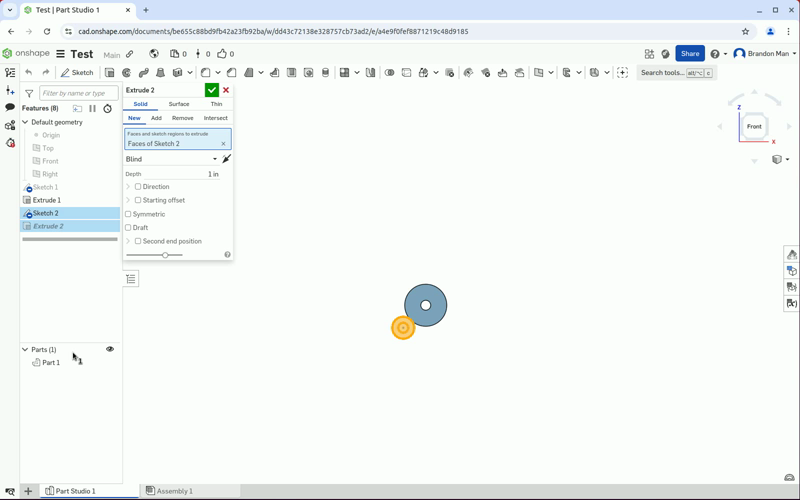
mouse_move(143, 106)
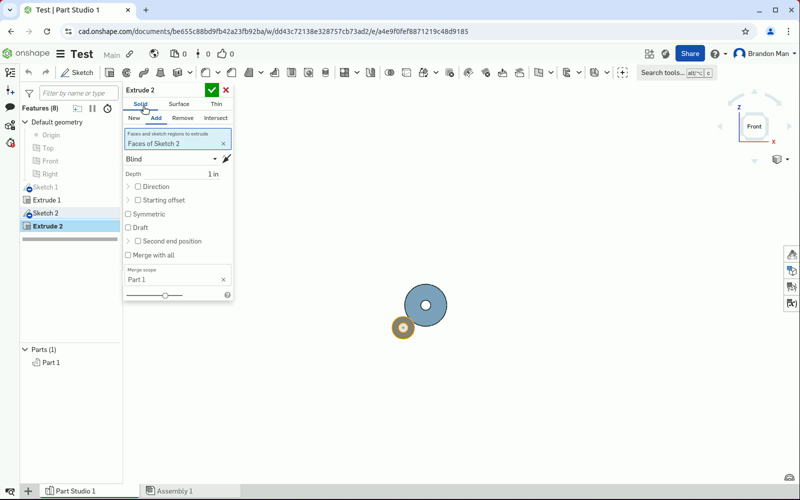
click(143, 106)
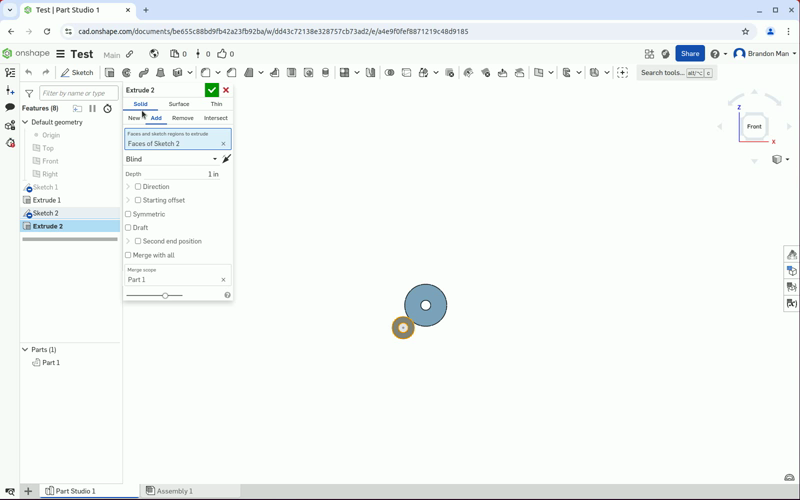
mouse_move(137, 120)
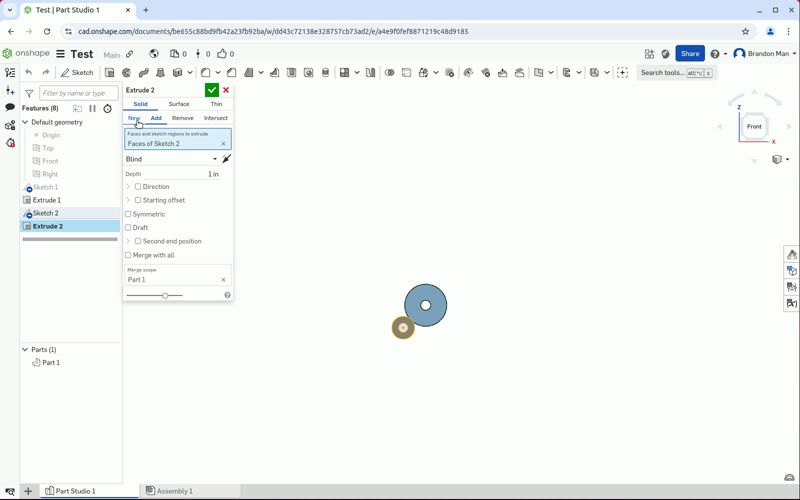
click(137, 120)
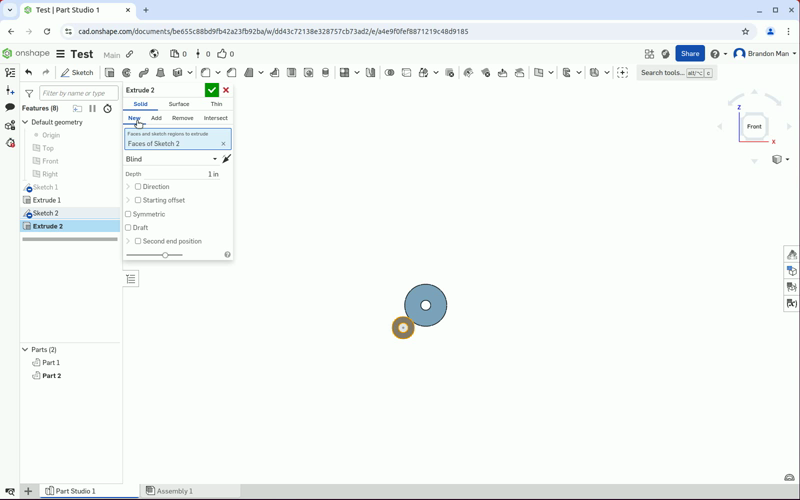
key(tab, 4)
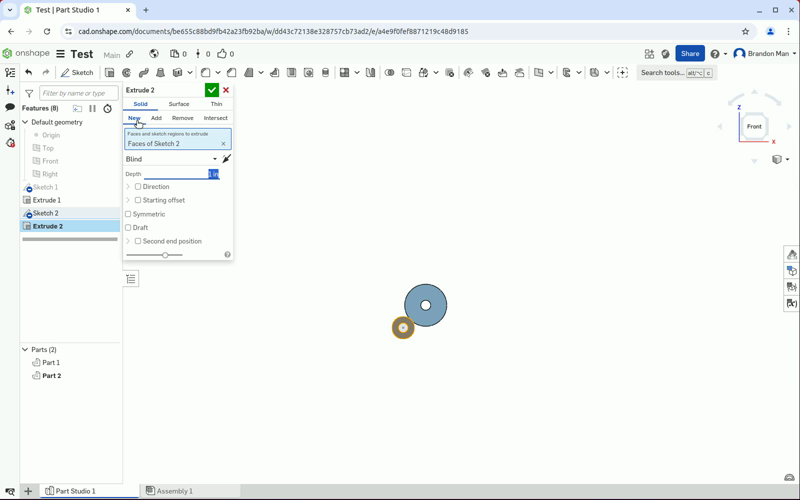
text(9.869)
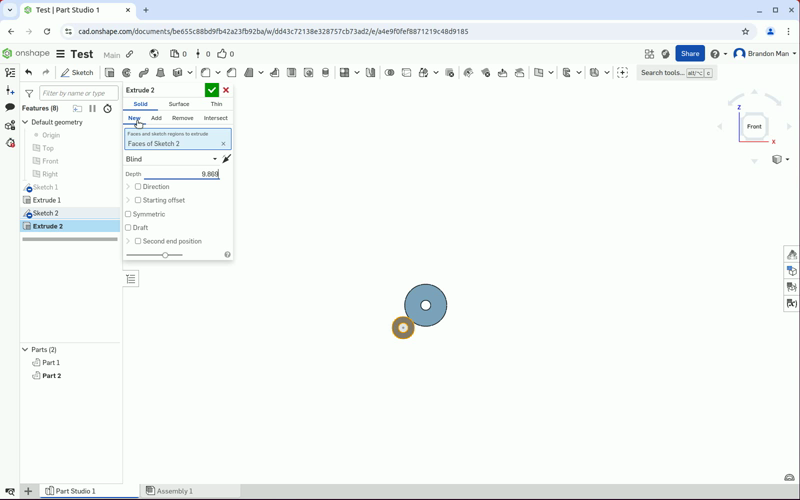
key(enter)
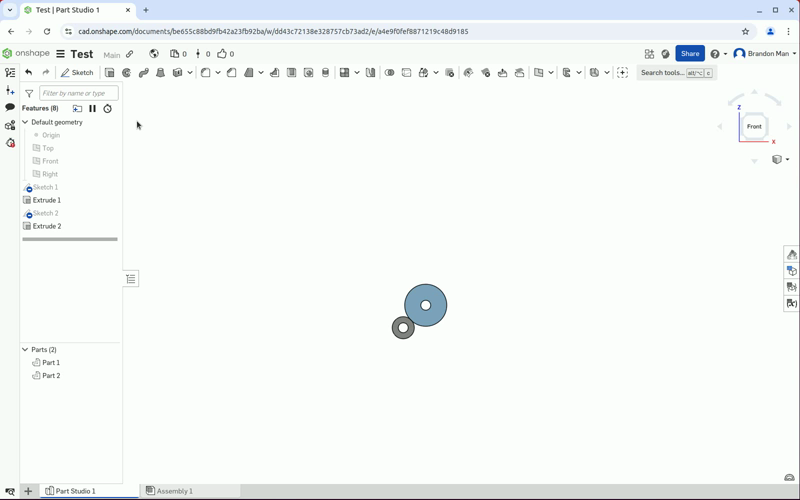
key(shift+h)
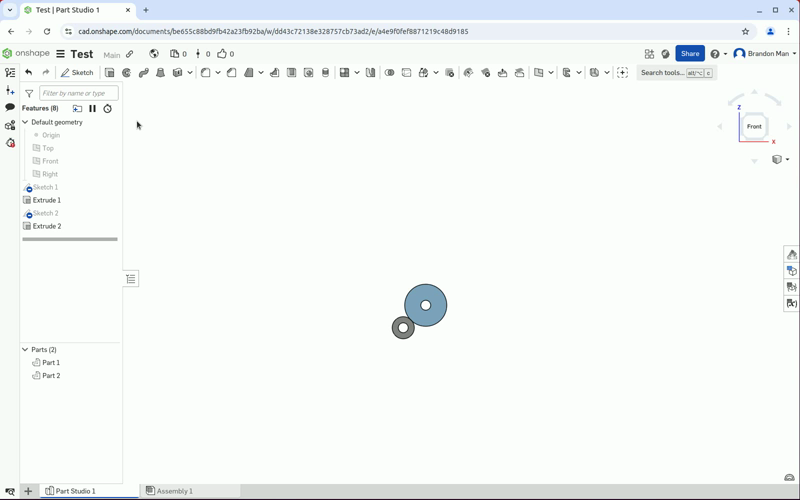
key(shift+h)
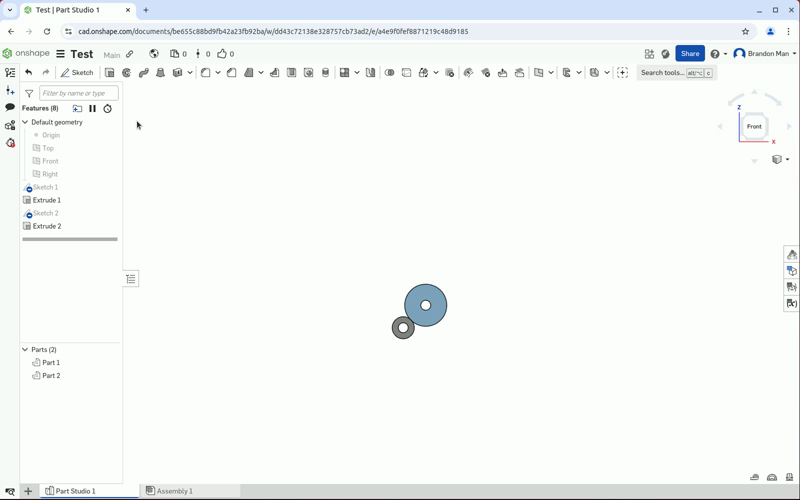
mouse_move(73, 189)
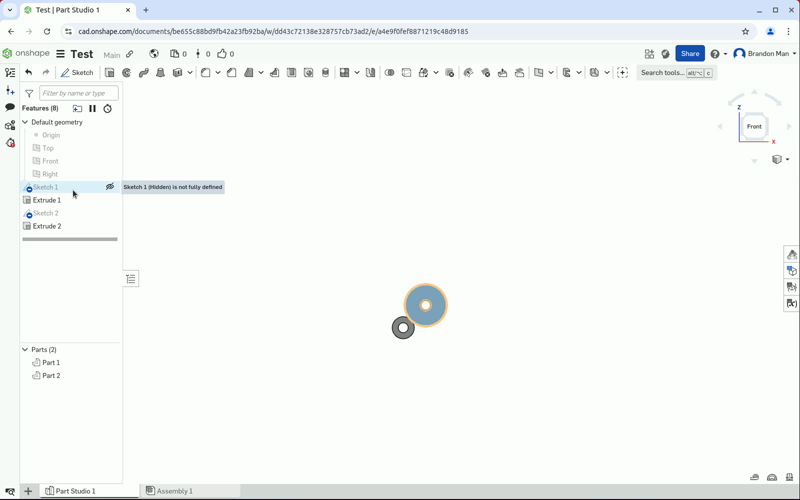
click(73, 189)
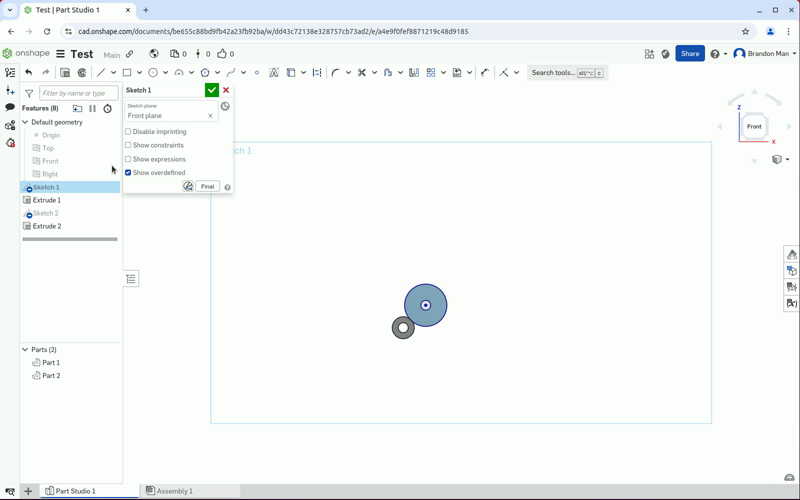
mouse_move(229, 92)
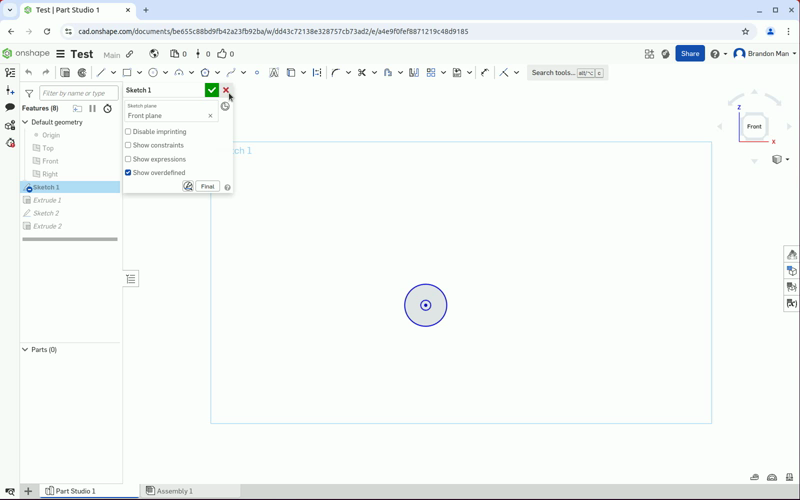
click(229, 92)
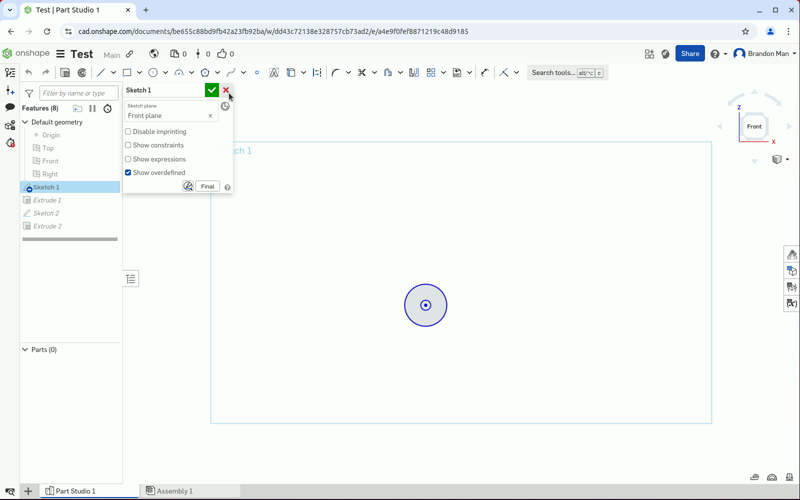
key(shift+s)
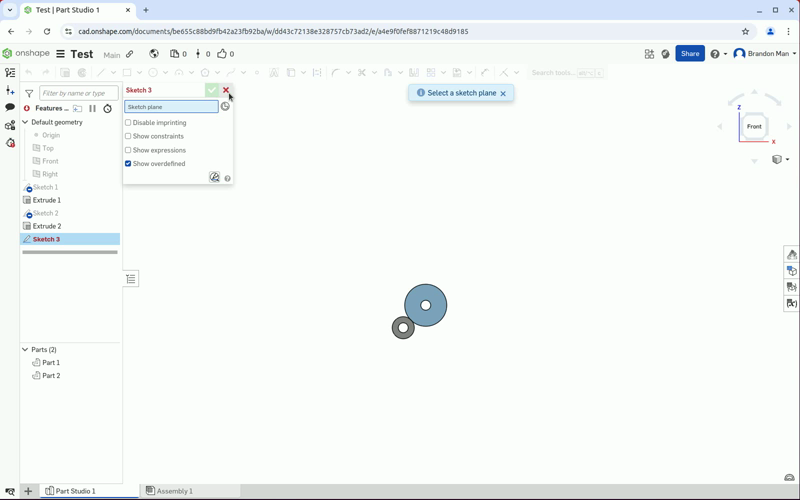
mouse_move(73, 163)
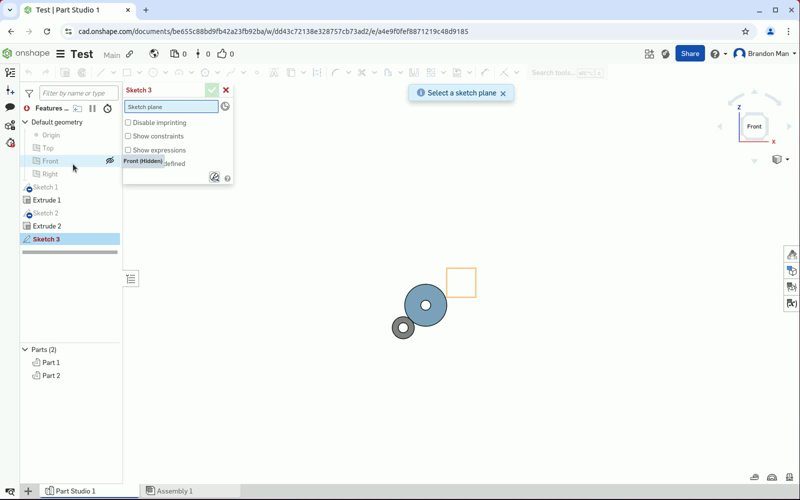
click(73, 163)
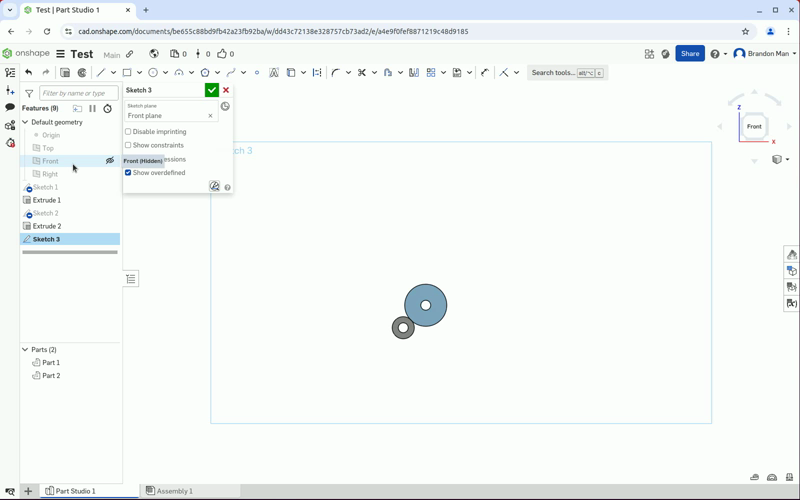
mouse_move(73, 352)
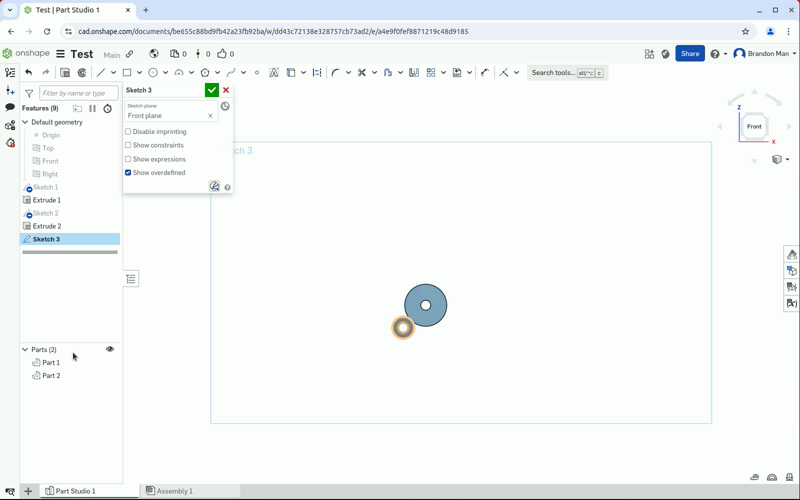
key(y)
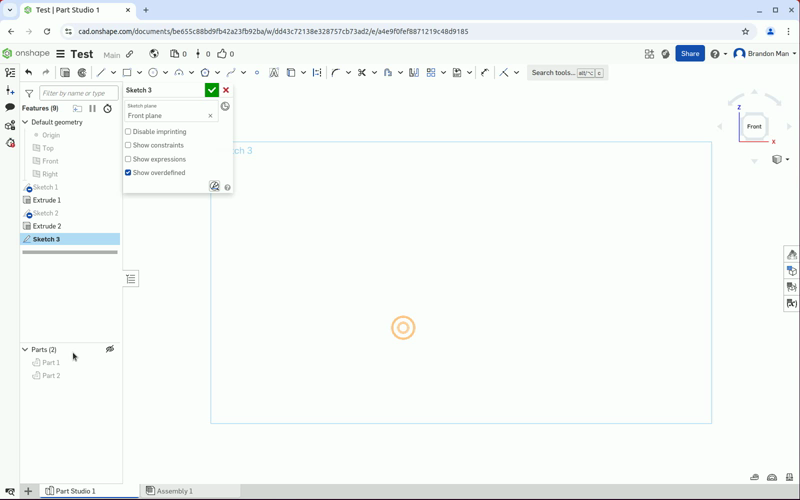
key(c)
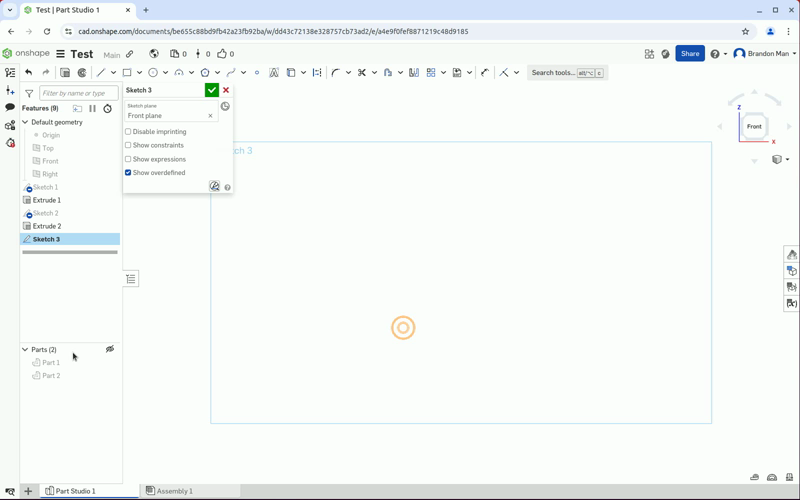
key_down(shift)
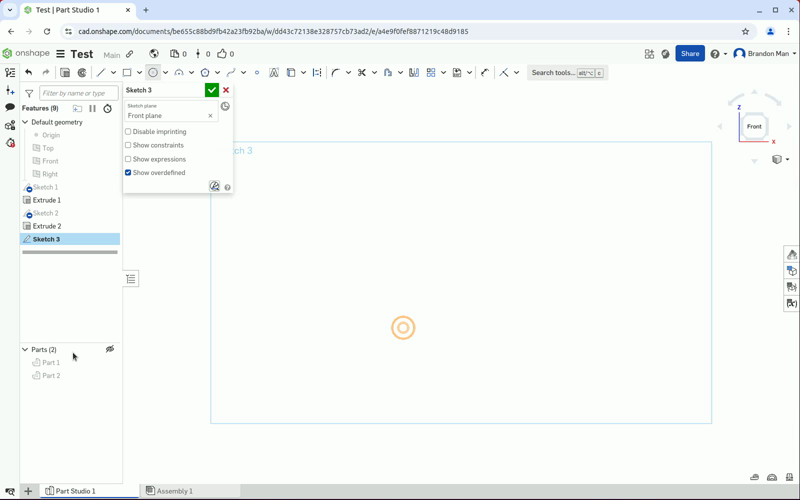
mouse_move(389, 336)
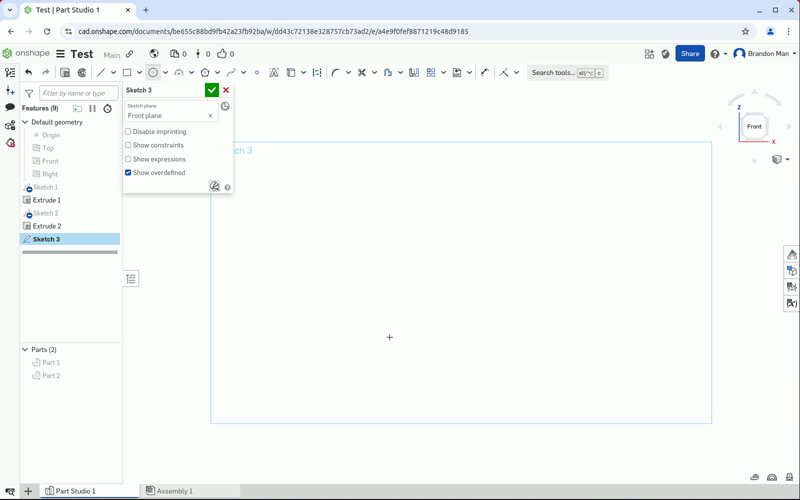
click(389, 336)
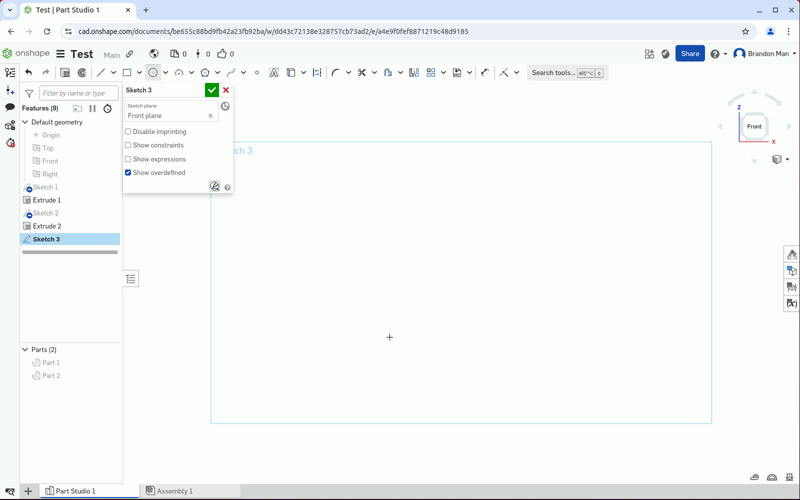
key_up(shift)
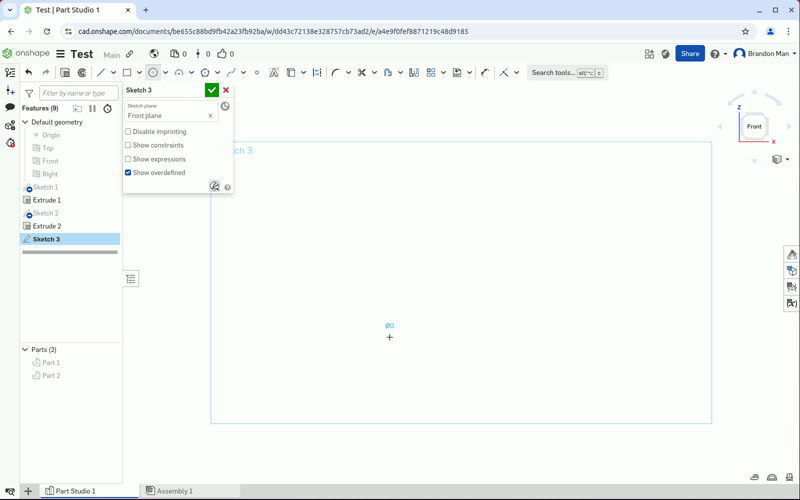
mouse_move(396, 336)
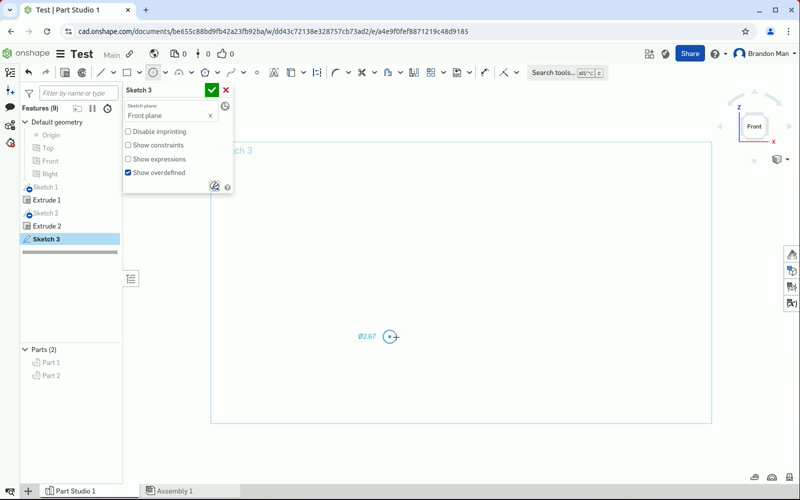
click(396, 336)
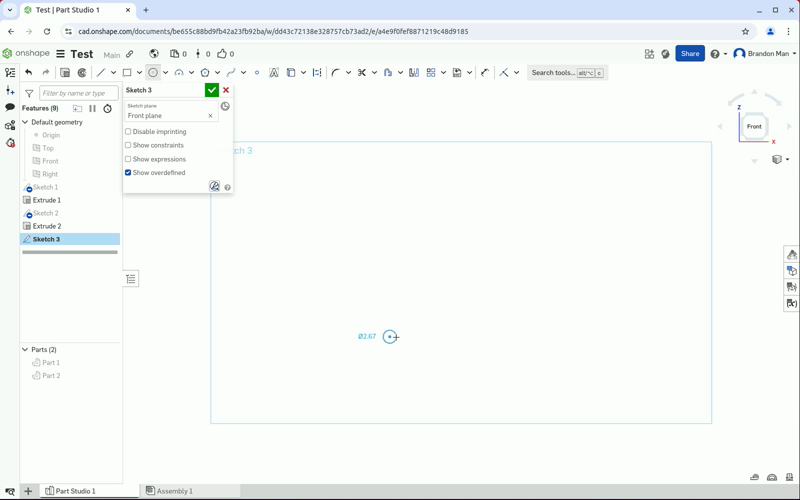
key(esc)
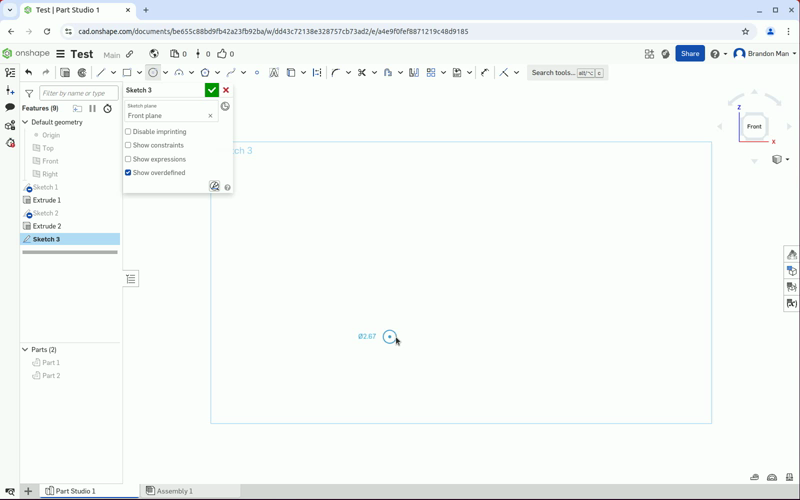
key(c)
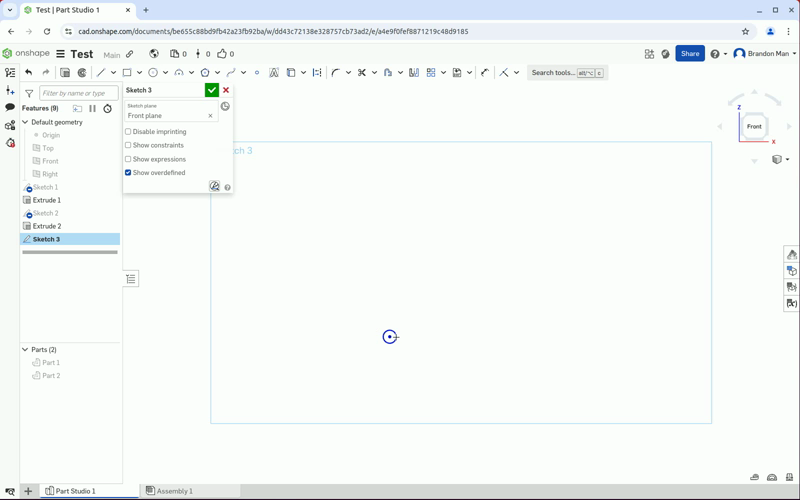
key_down(shift)
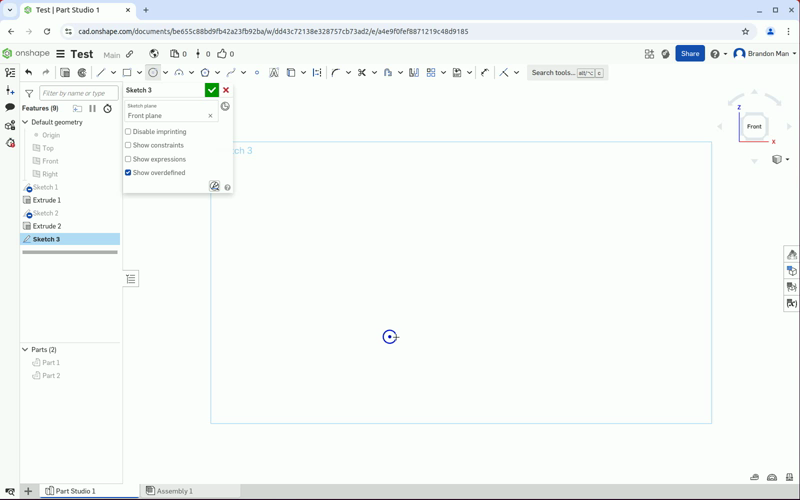
mouse_move(389, 336)
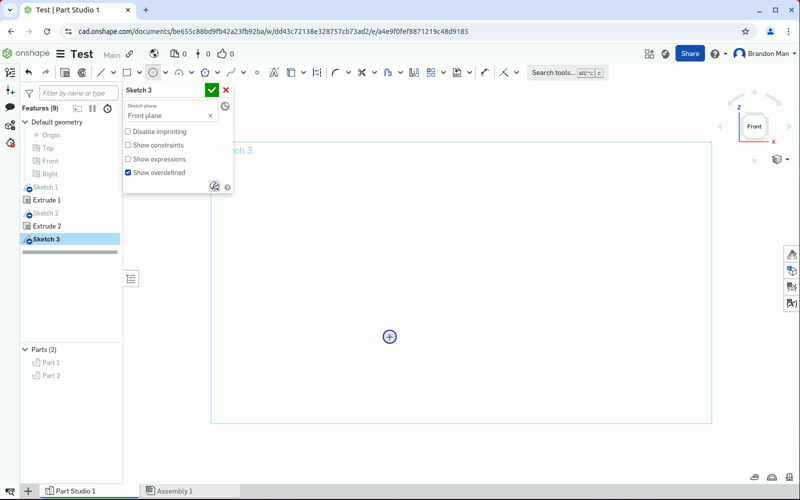
click(389, 336)
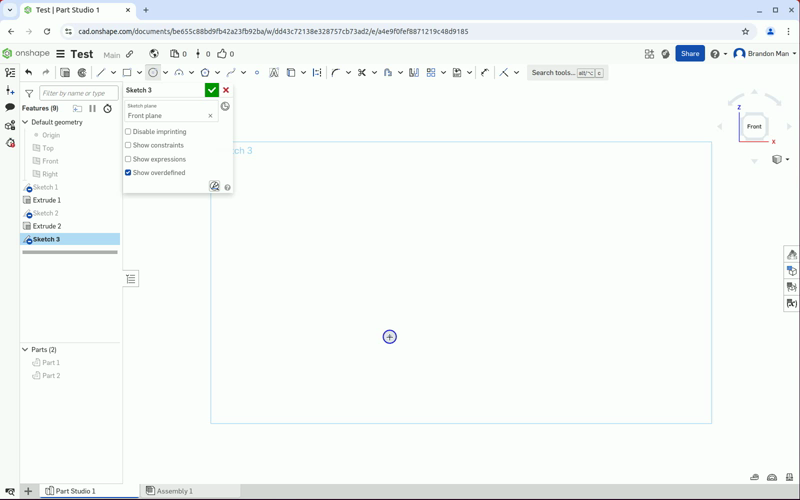
key_up(shift)
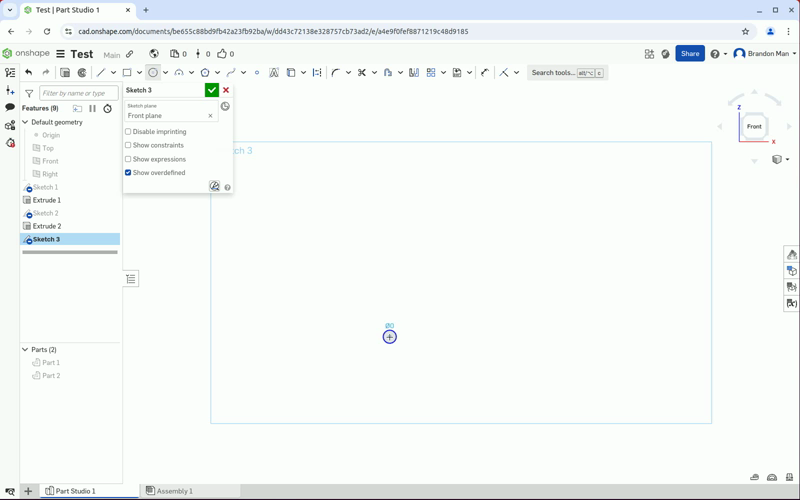
mouse_move(394, 336)
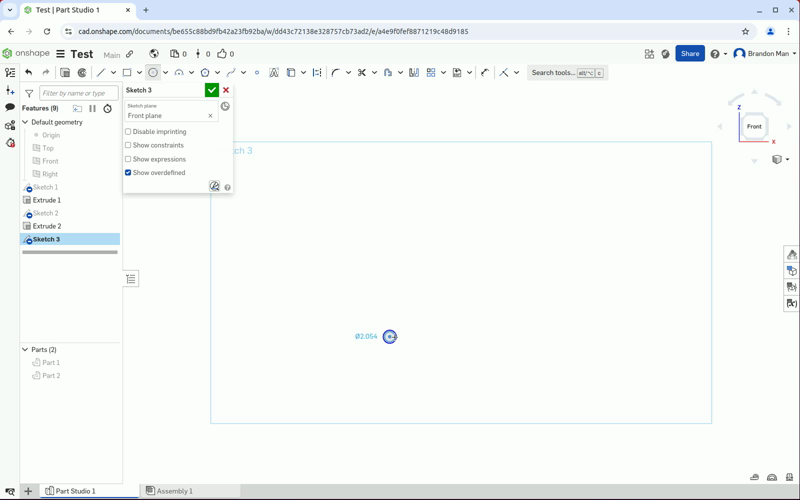
scroll(6)
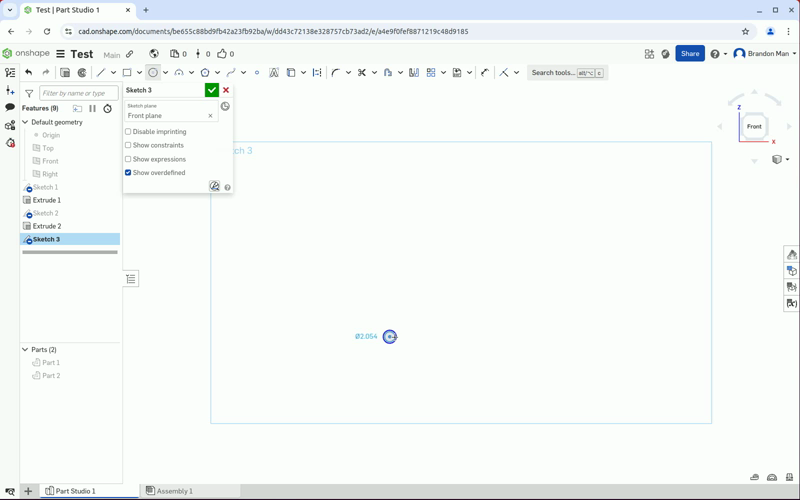
scroll(6)
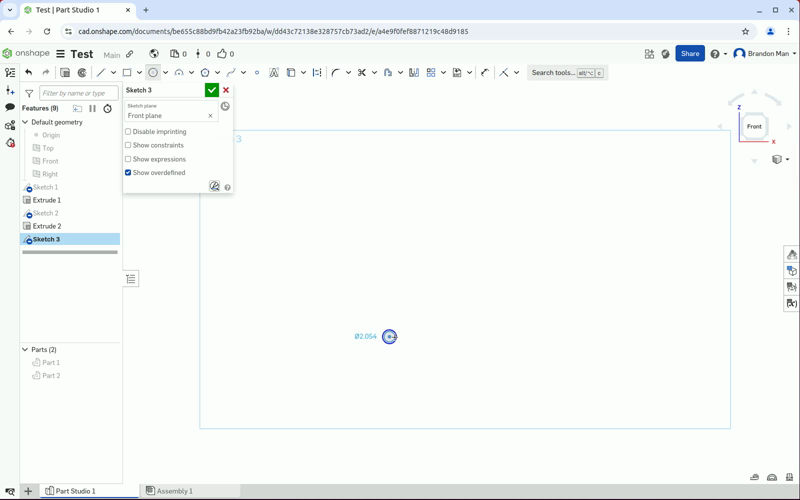
scroll(6)
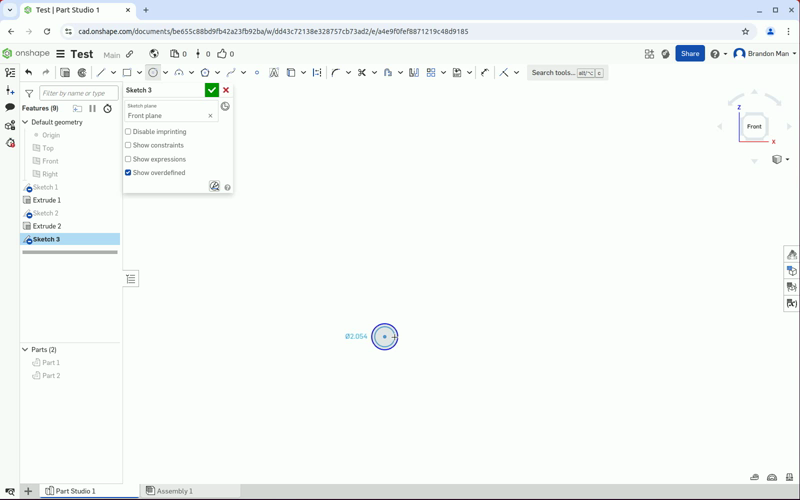
scroll(6)
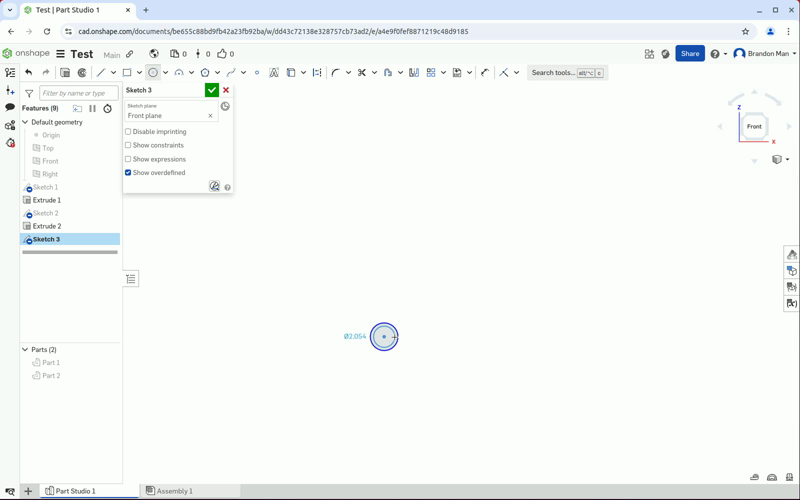
scroll(6)
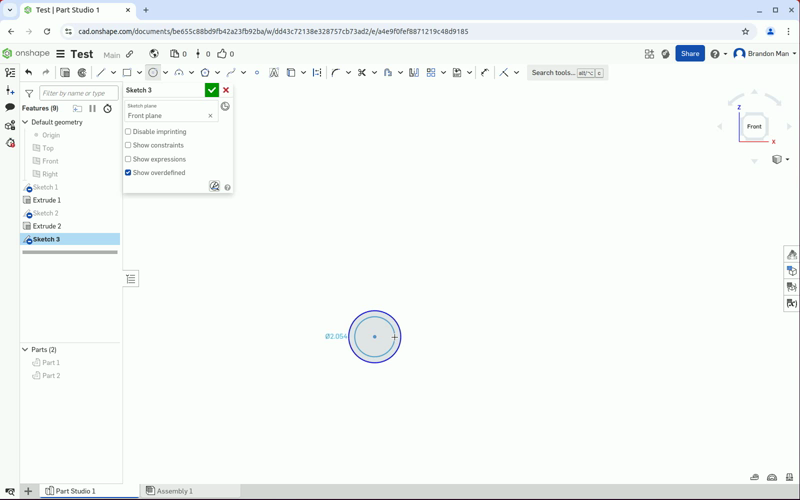
scroll(6)
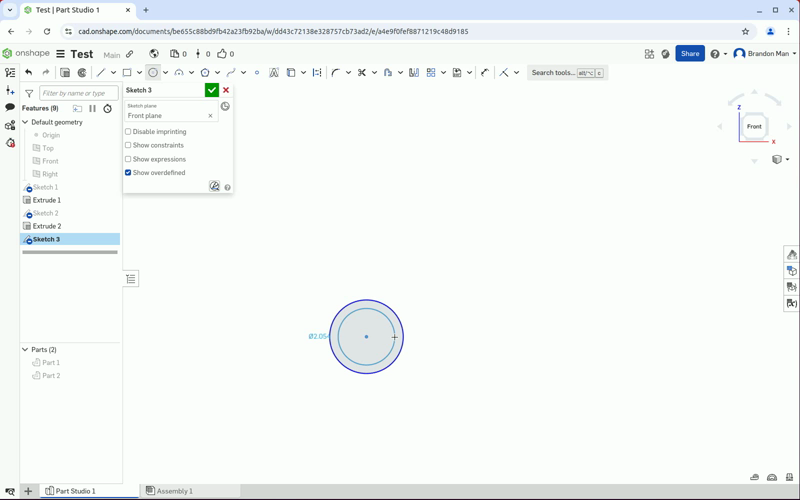
scroll(6)
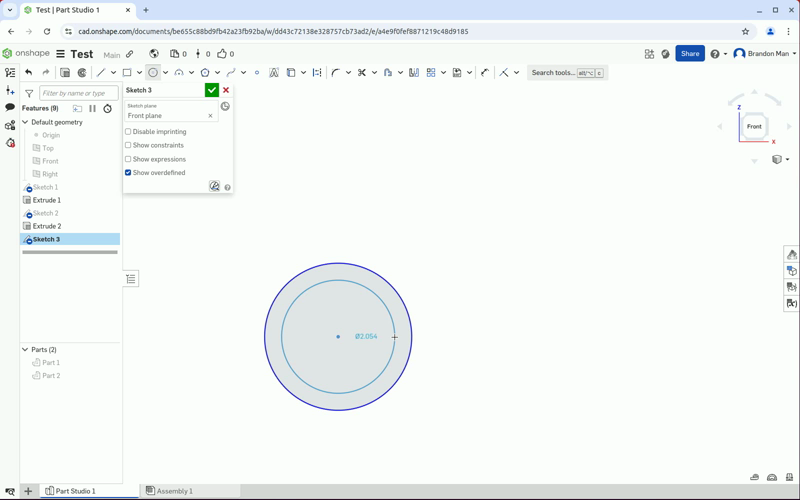
click(394, 336)
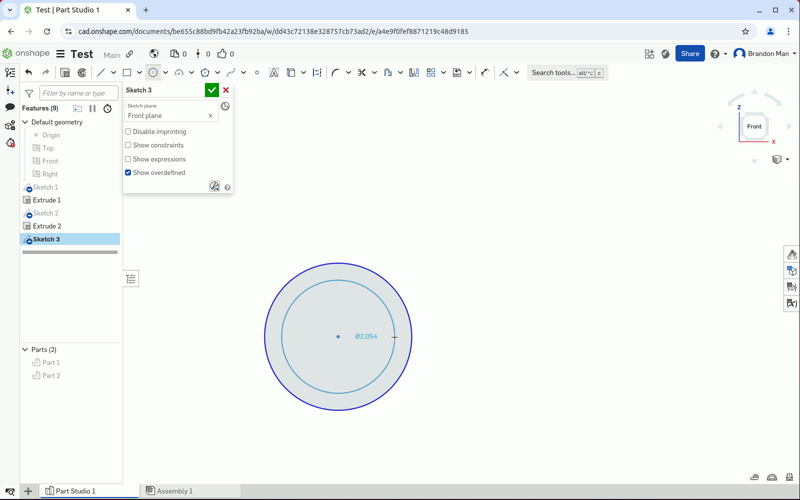
scroll(-6)
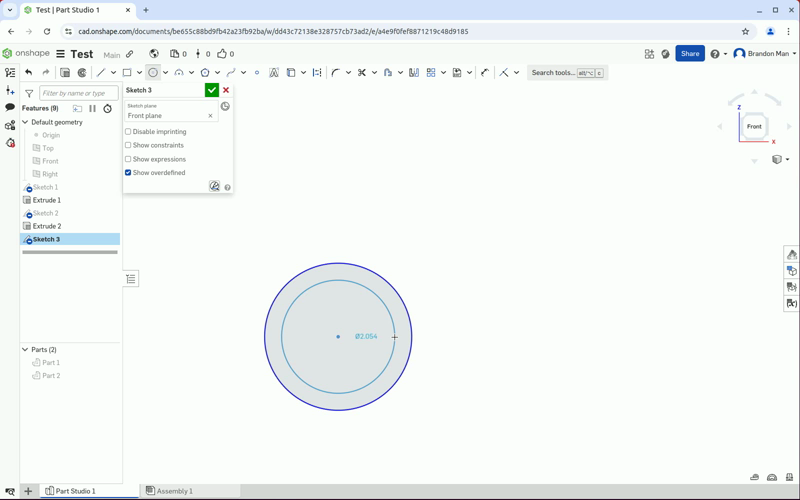
scroll(-6)
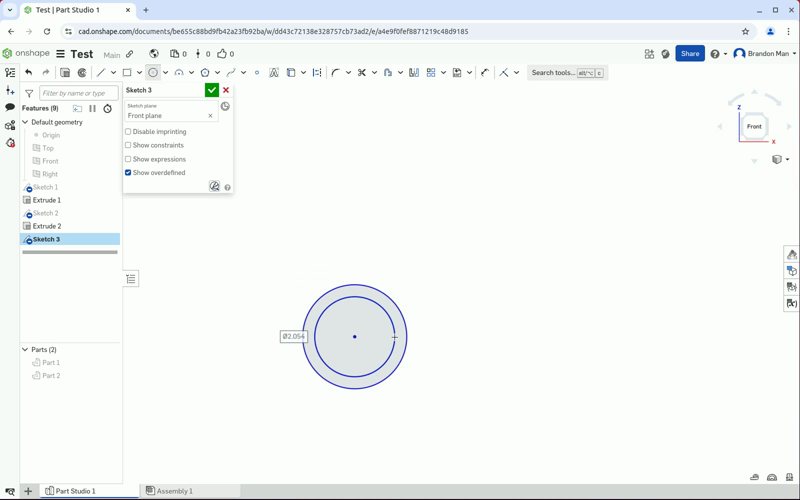
scroll(-6)
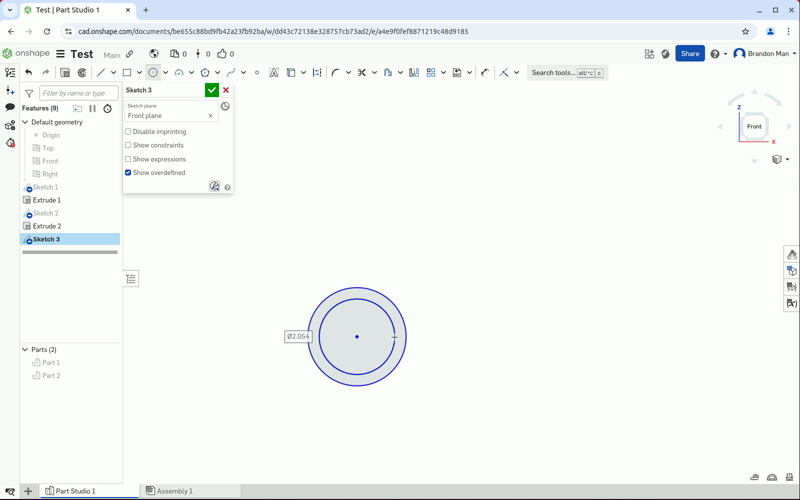
scroll(-6)
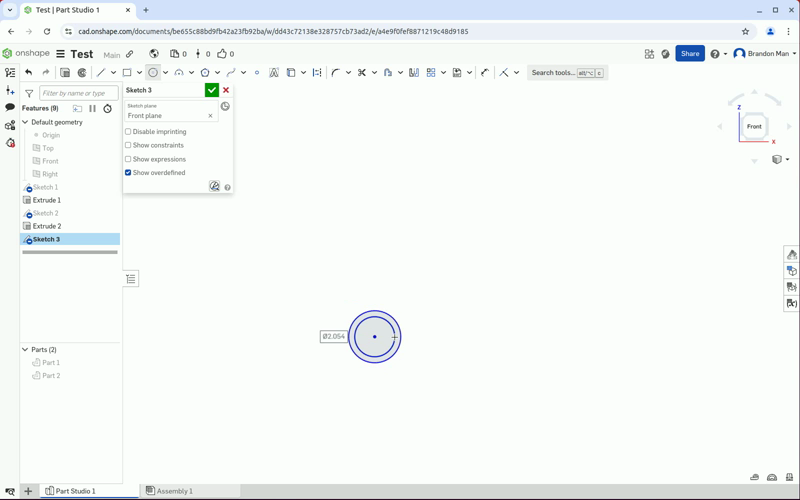
scroll(-6)
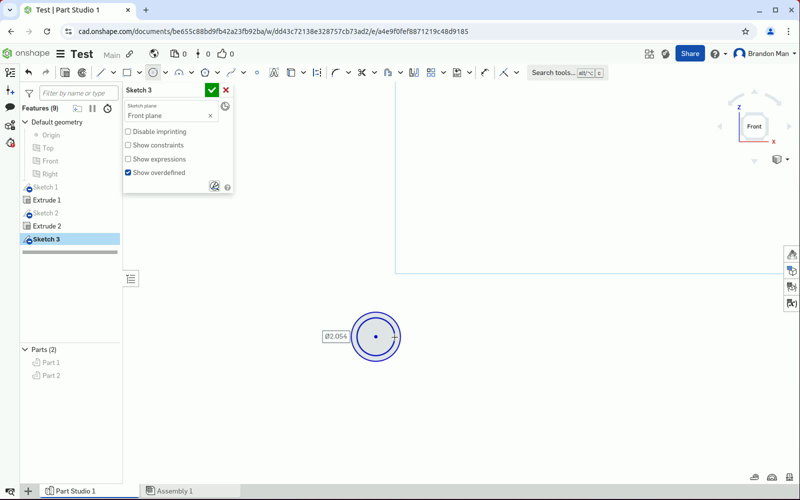
scroll(-6)
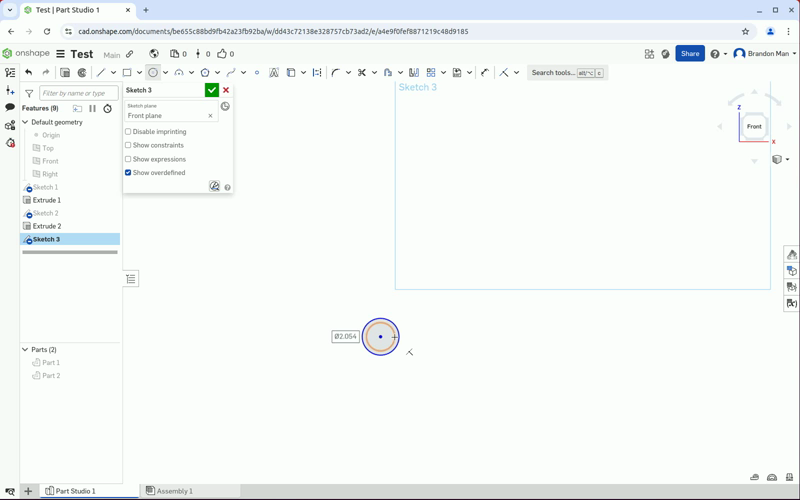
scroll(-6)
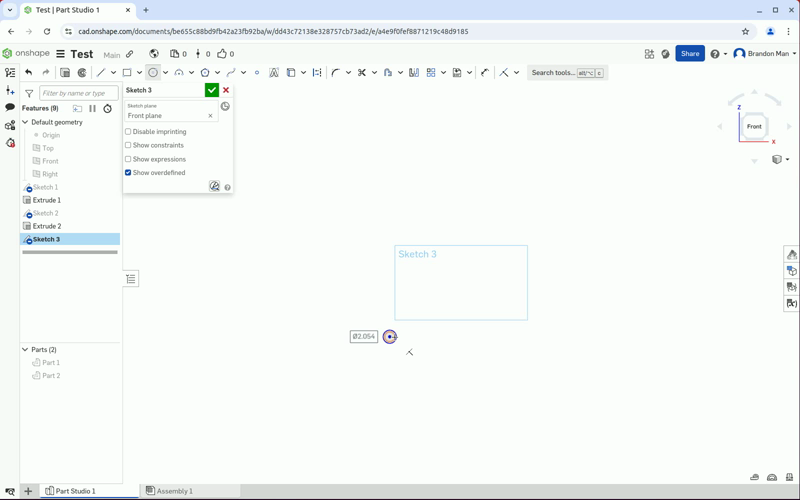
key(esc)
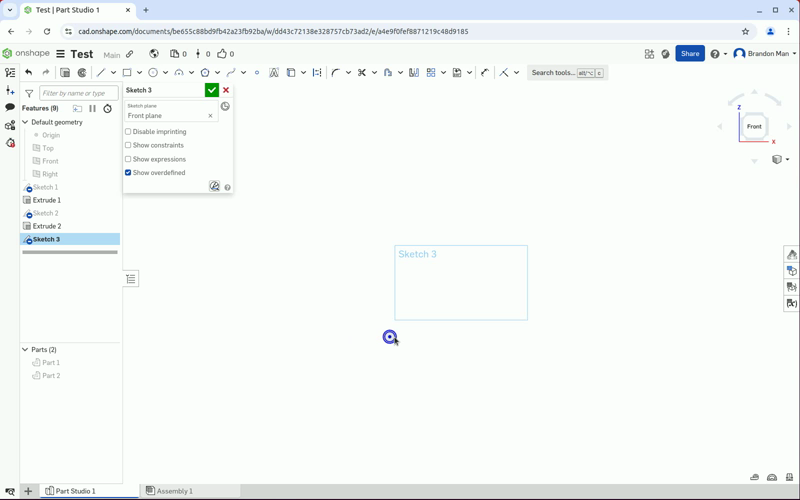
mouse_move(389, 331)
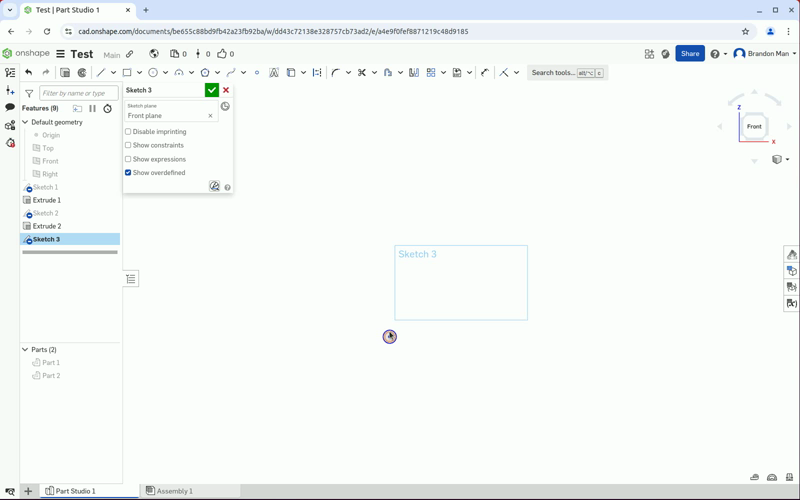
scroll(6)
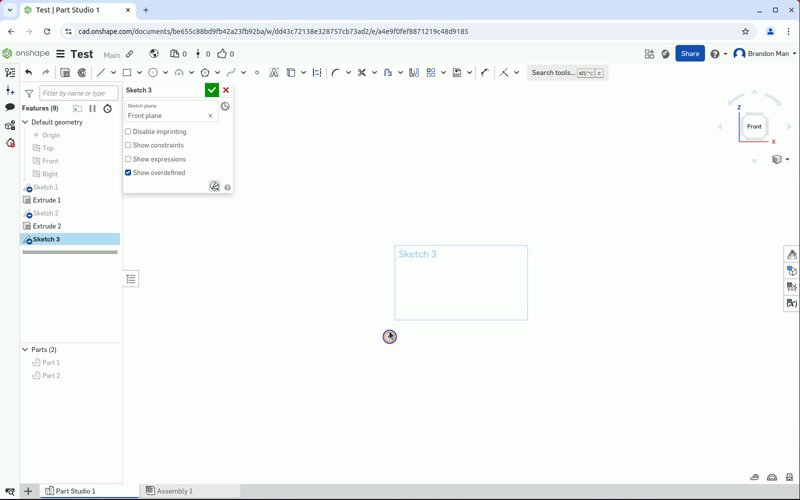
scroll(6)
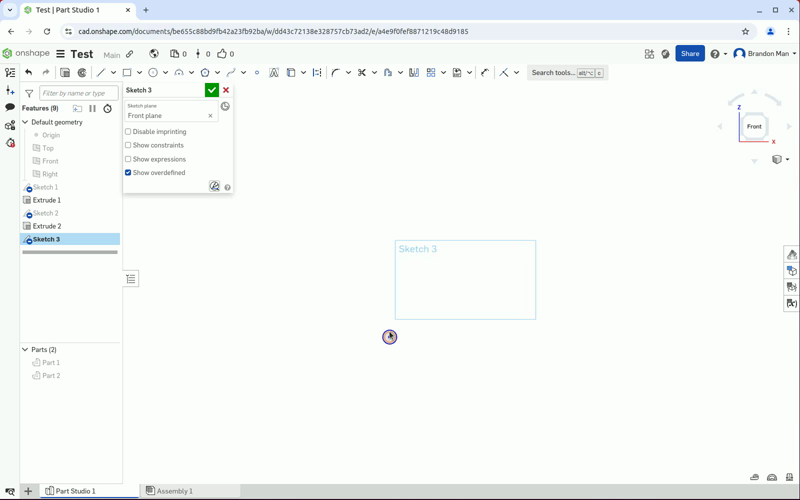
scroll(6)
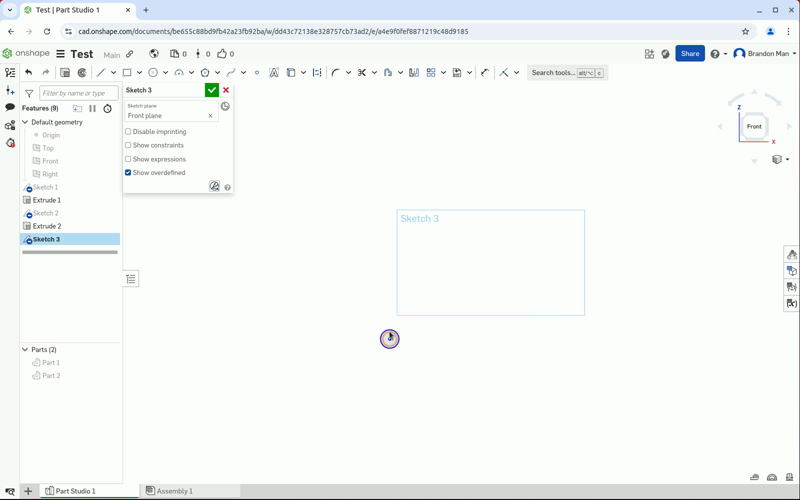
scroll(6)
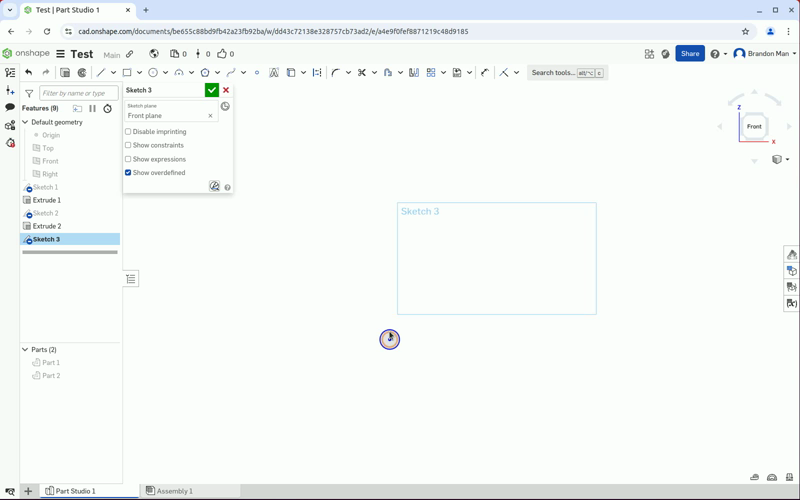
scroll(6)
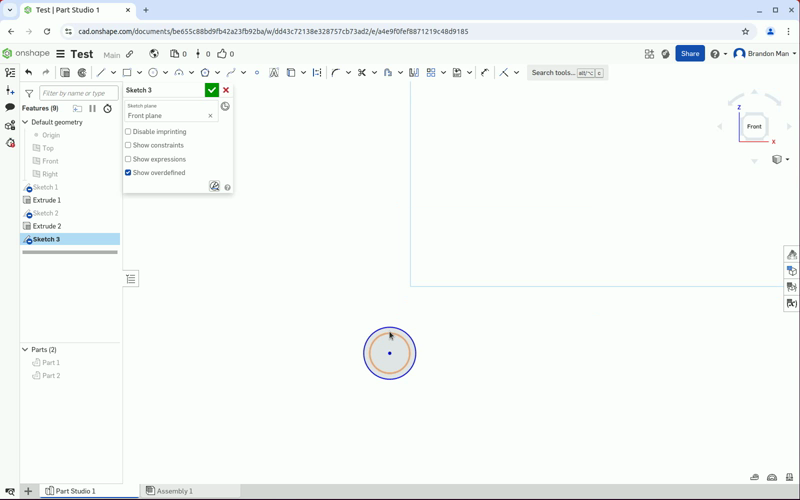
scroll(6)
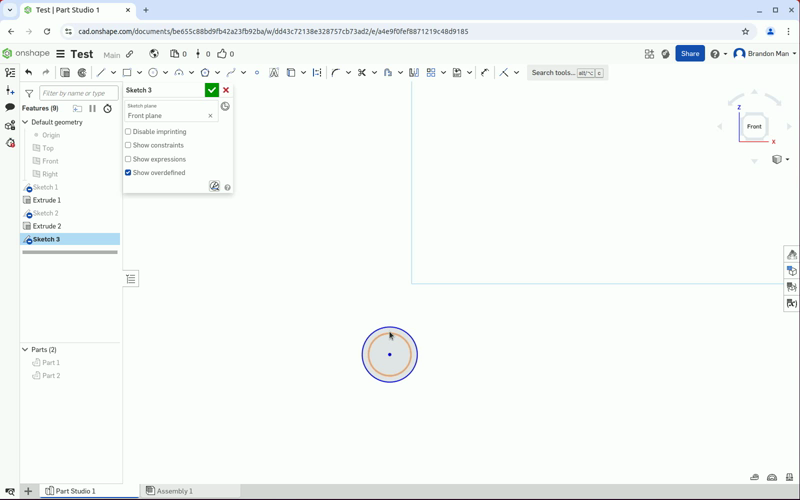
scroll(6)
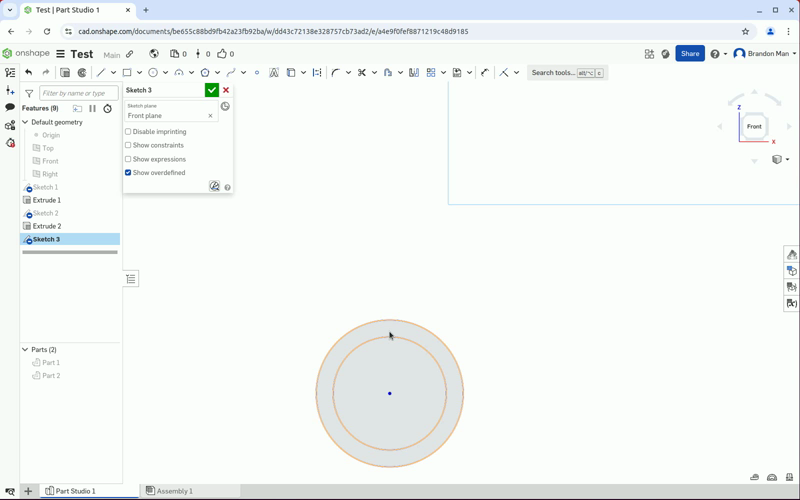
click(389, 331)
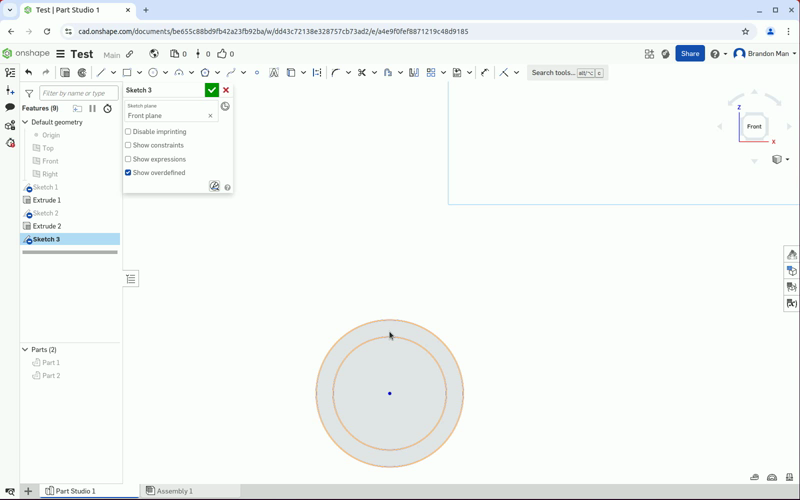
scroll(-6)
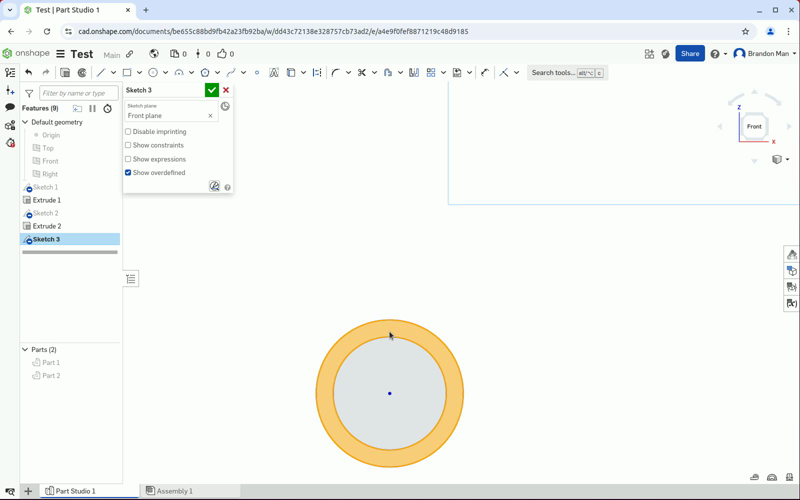
scroll(-6)
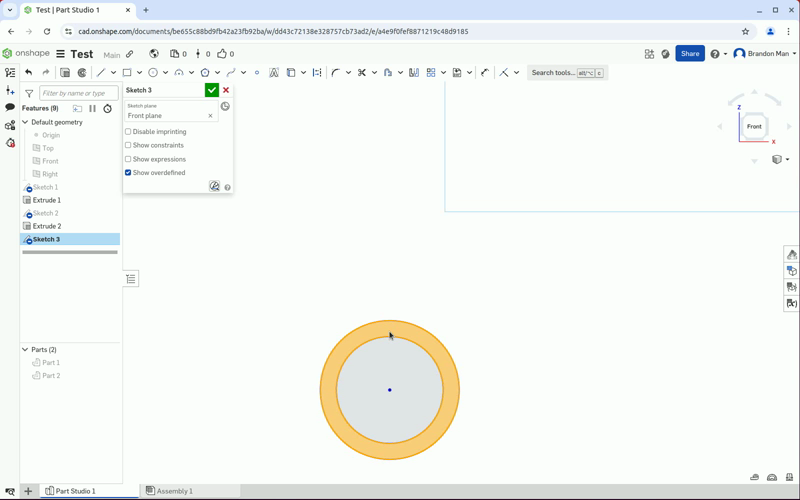
scroll(-6)
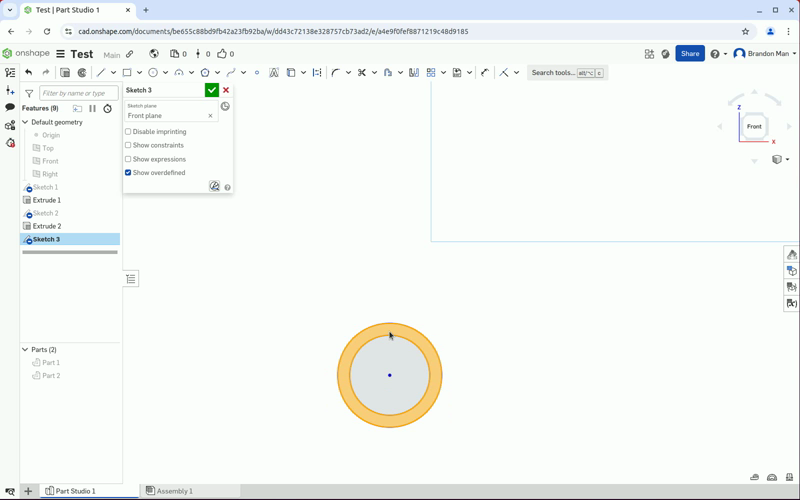
scroll(-6)
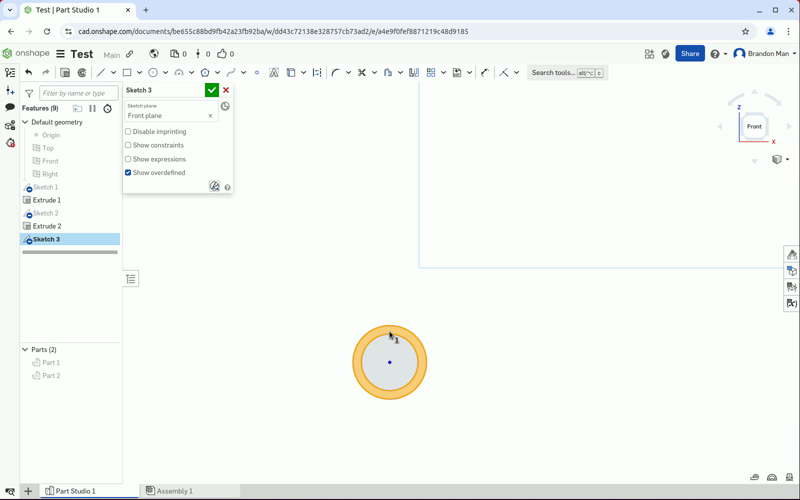
scroll(-6)
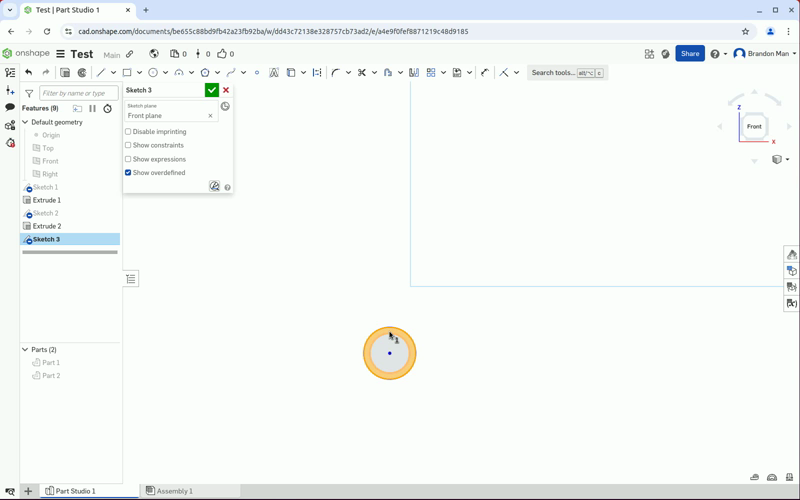
scroll(-6)
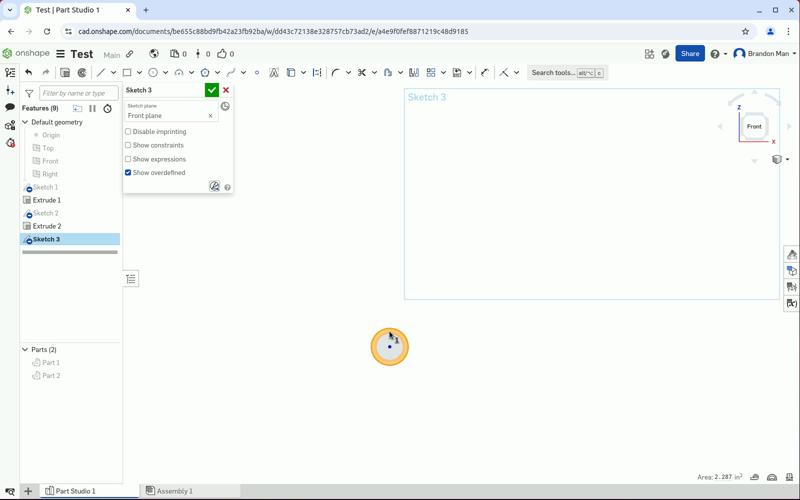
scroll(-6)
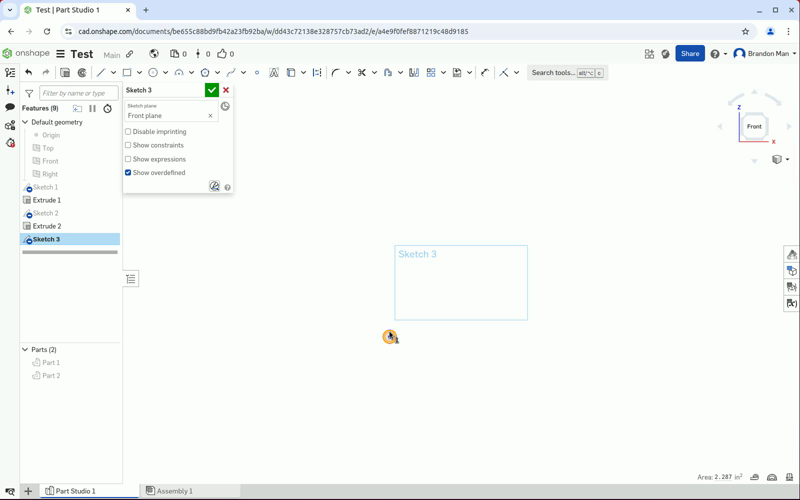
mouse_move(73, 352)
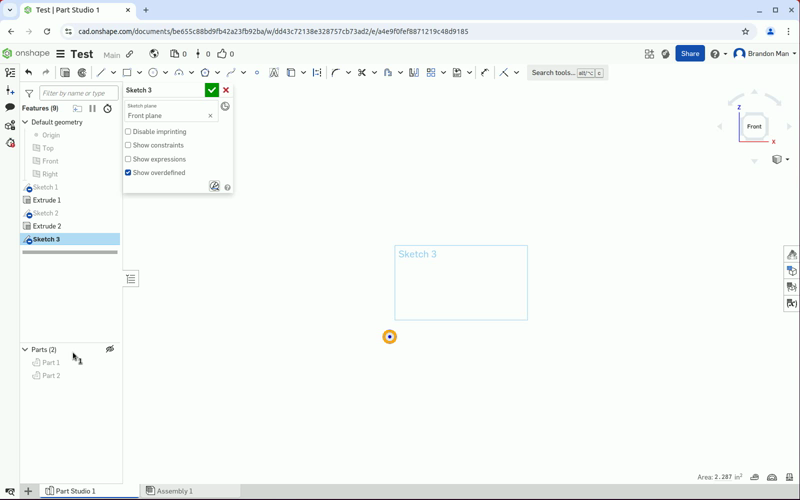
key(shift+y)
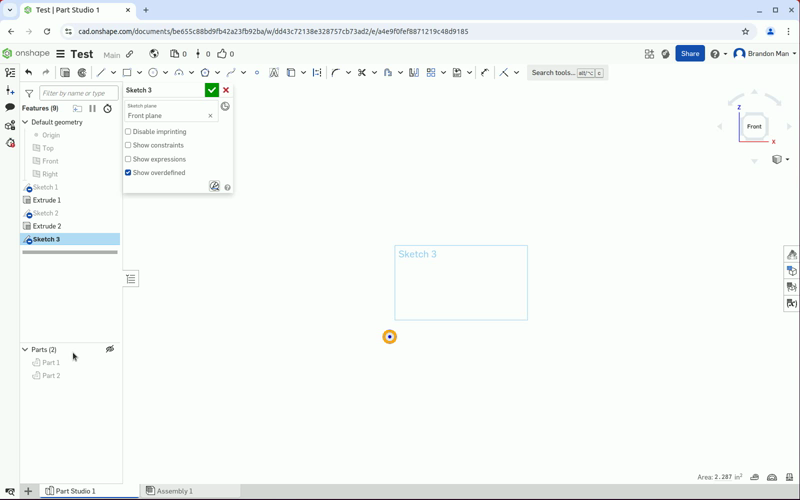
key(shift+e)
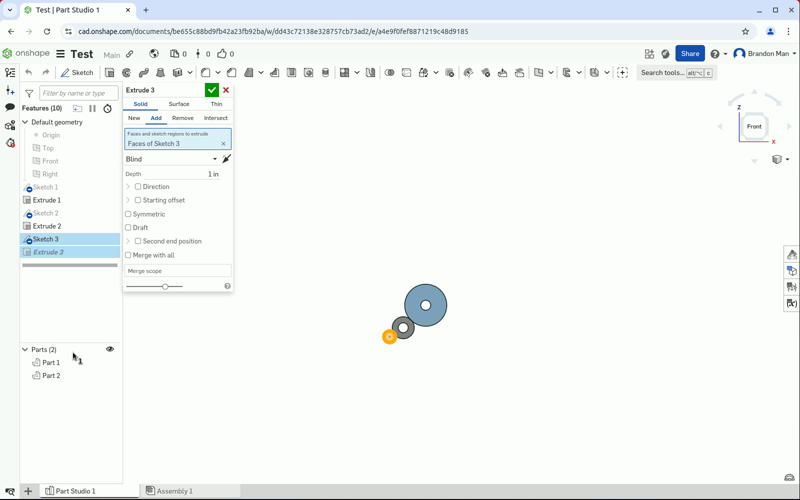
mouse_move(143, 106)
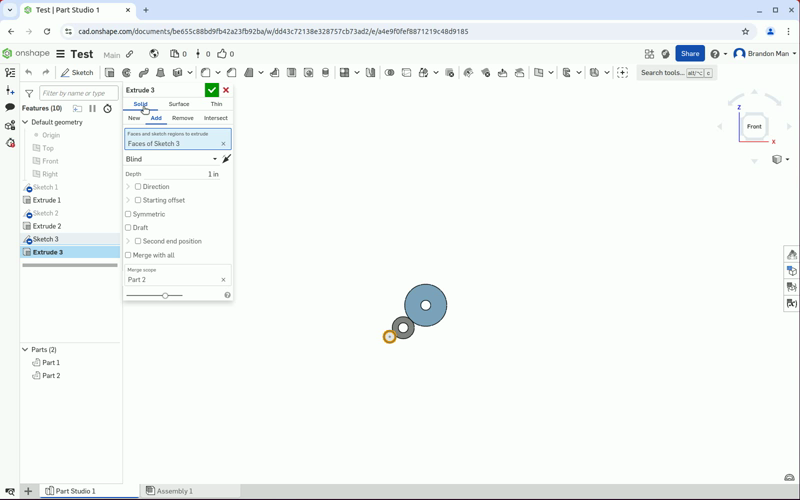
click(143, 106)
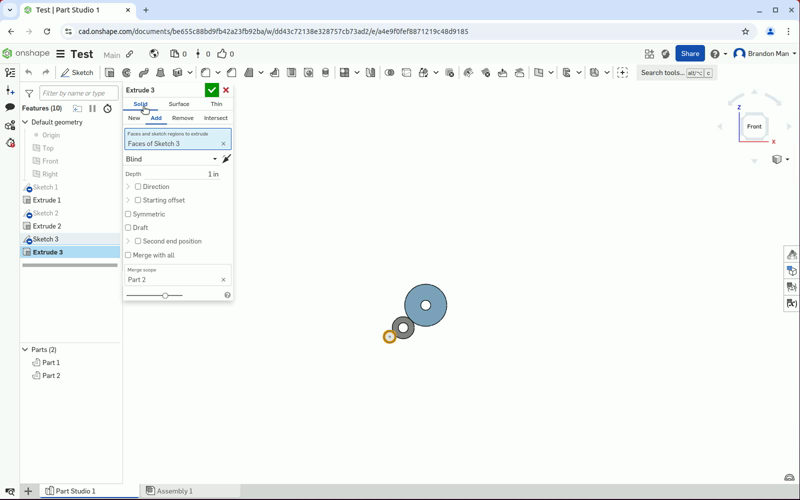
mouse_move(137, 120)
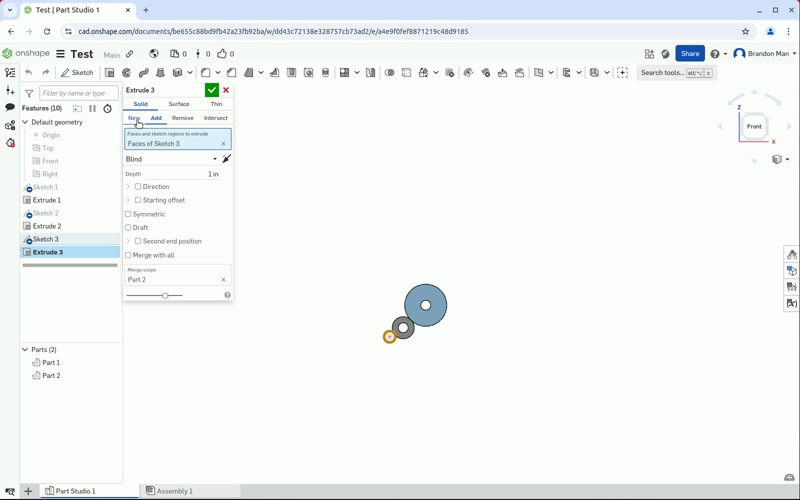
click(137, 120)
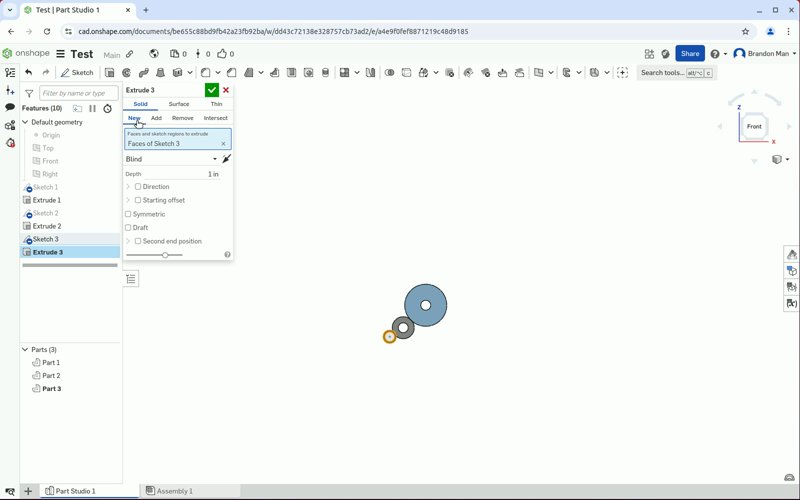
key(tab, 4)
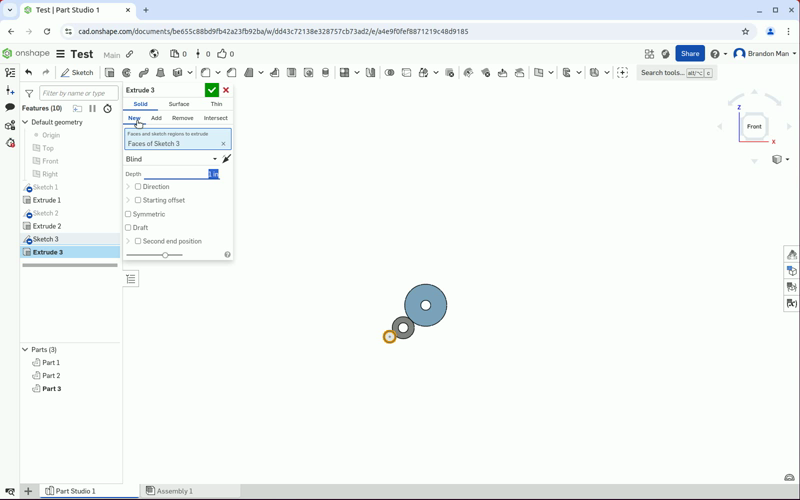
text(9.869)
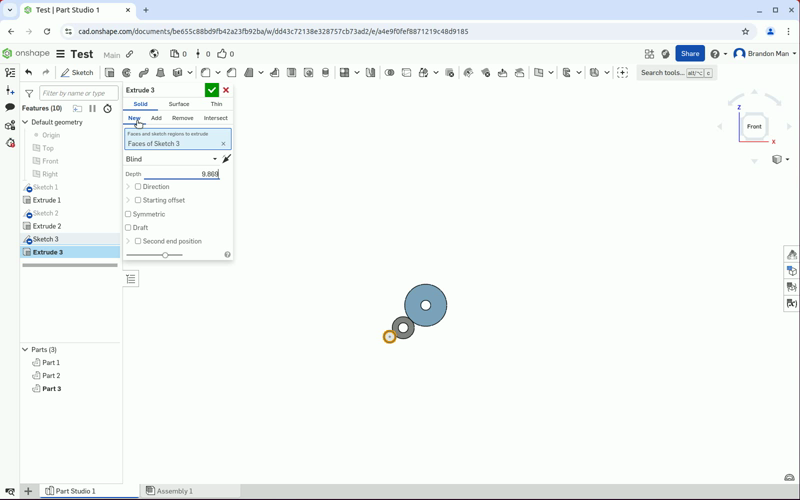
key(enter)
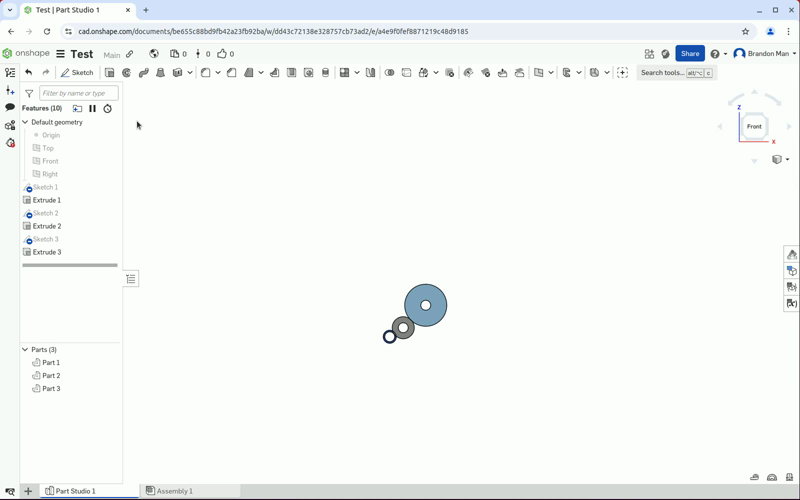
key(shift+h)
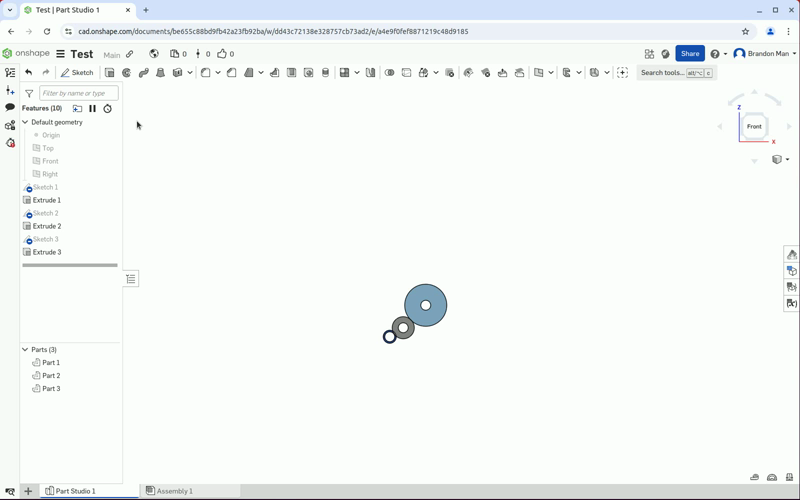
key(shift+h)
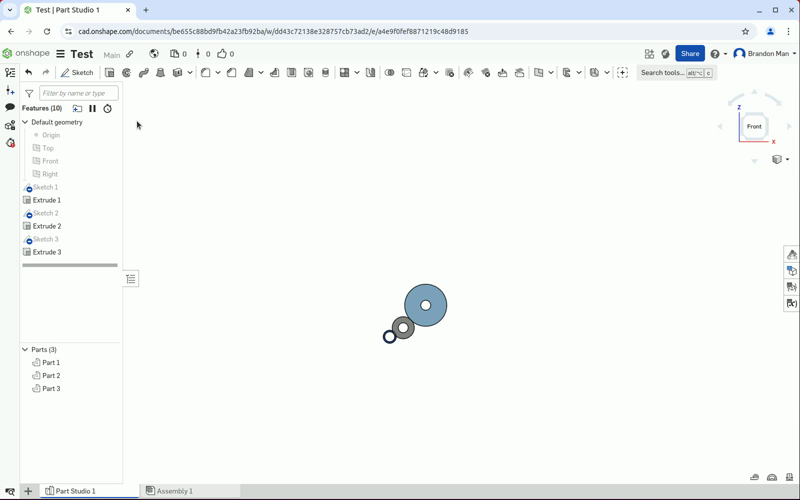
mouse_move(73, 189)
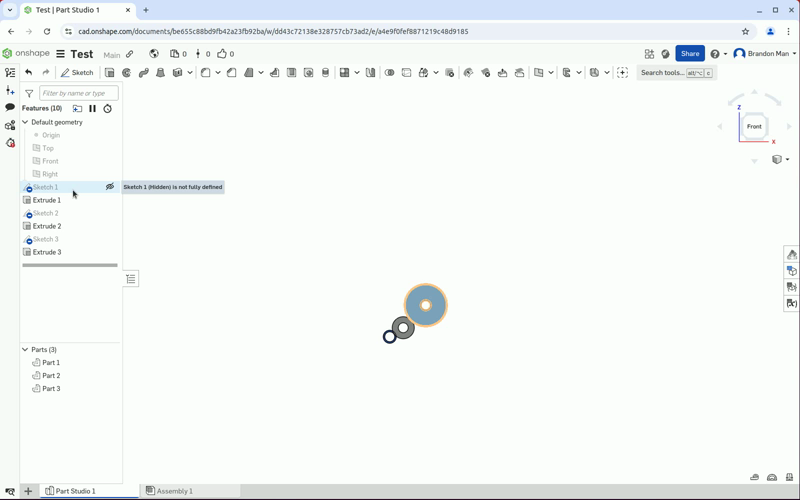
click(73, 189)
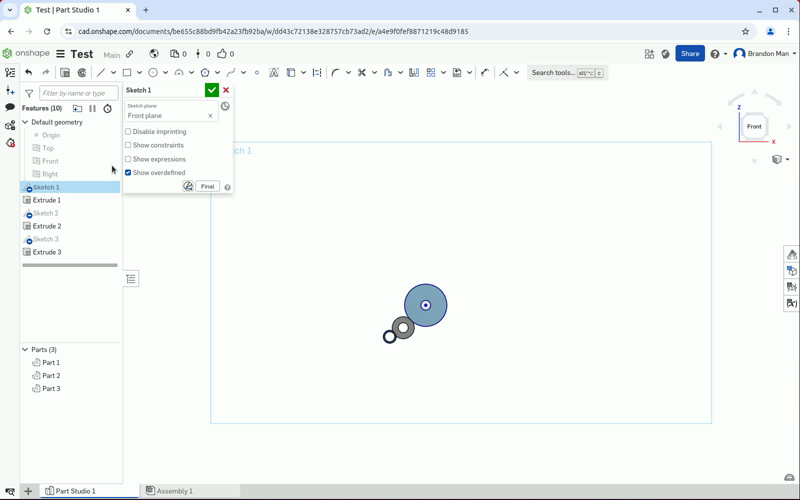
mouse_move(229, 92)
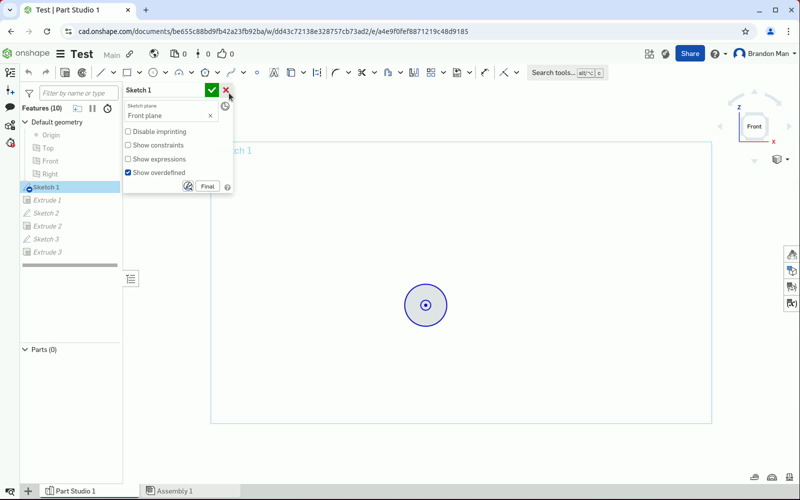
click(229, 92)
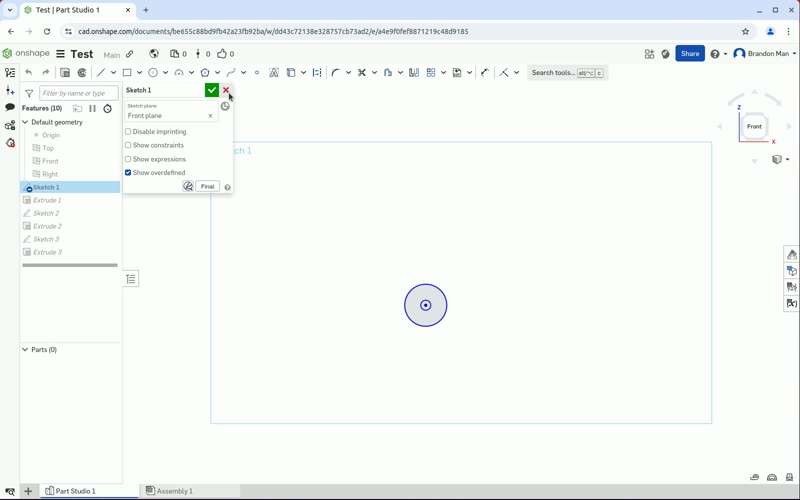
key(shift+s)
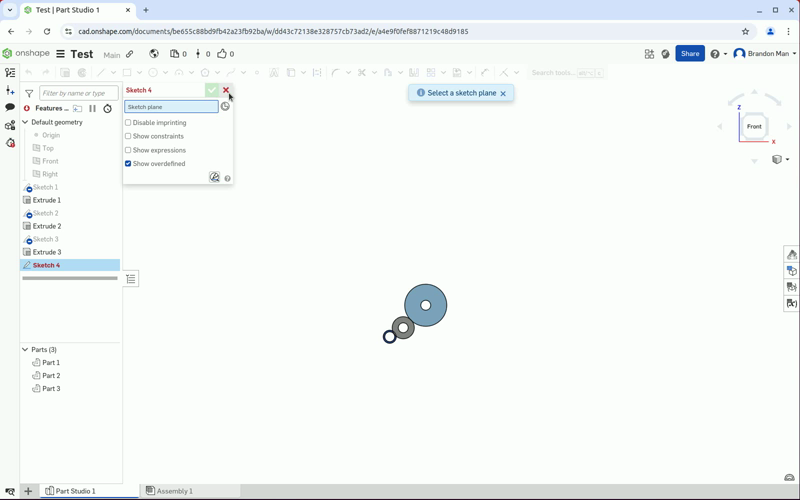
mouse_move(73, 163)
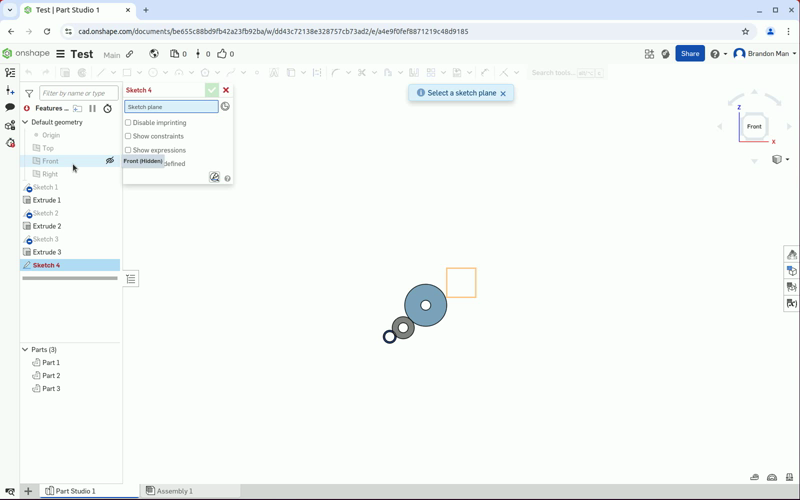
click(73, 163)
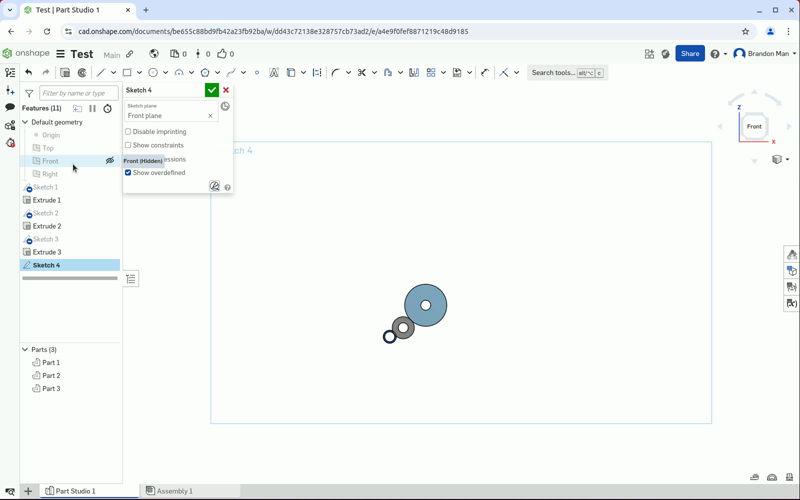
mouse_move(73, 352)
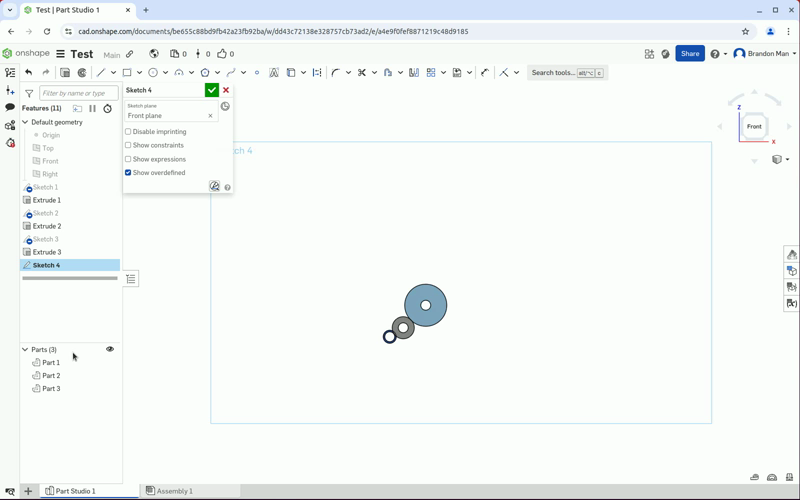
key(y)
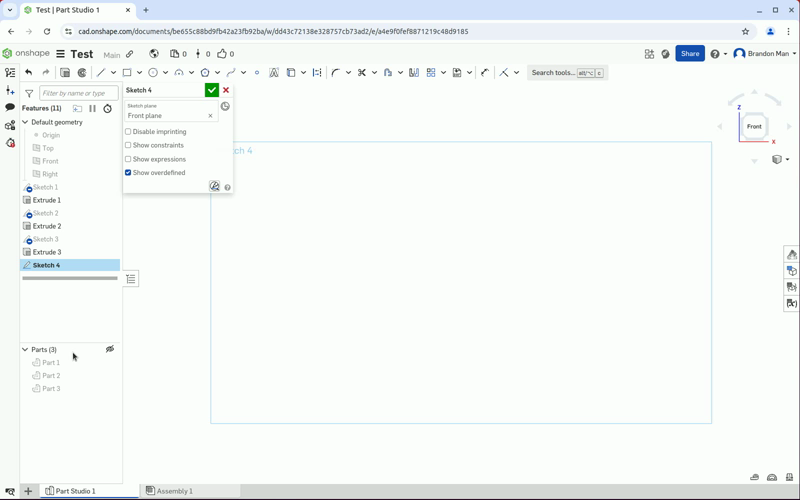
key(l)
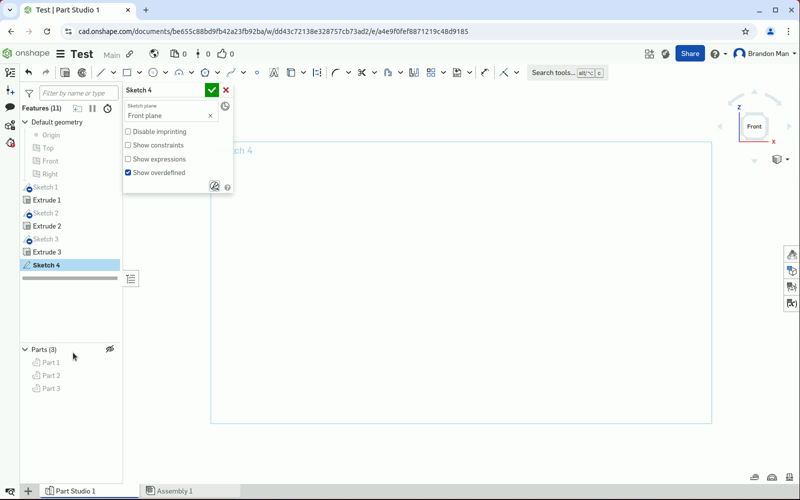
key_down(shift)
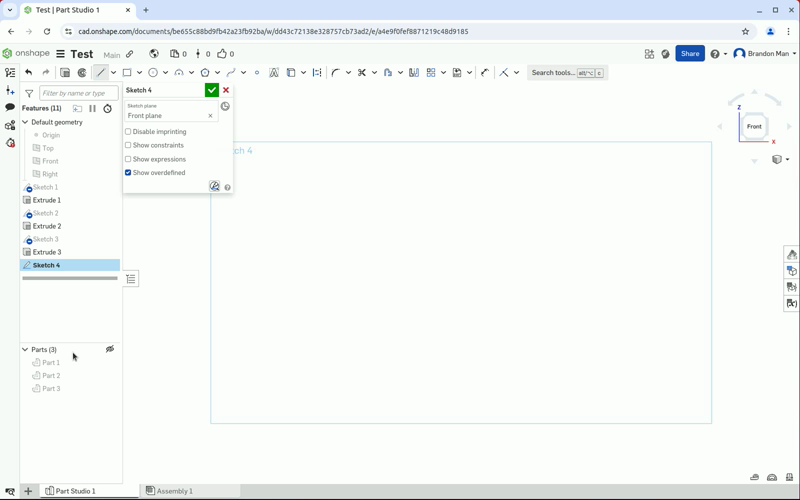
mouse_move(378, 343)
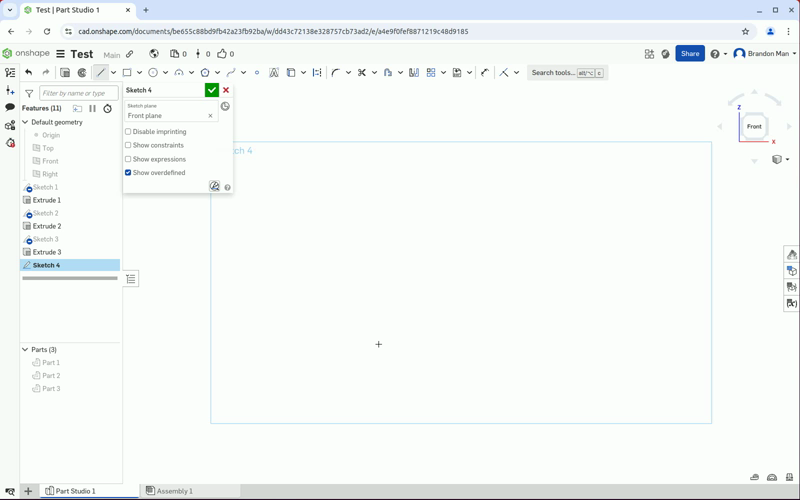
click(378, 343)
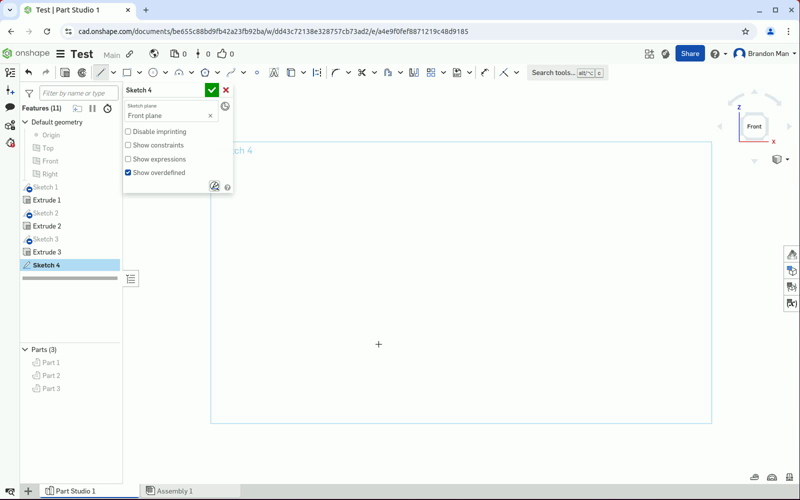
key_up(shift)
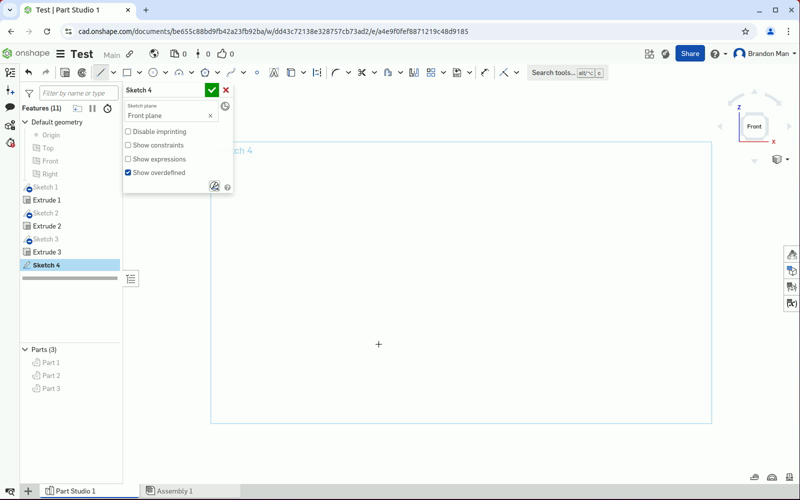
key_down(shift)
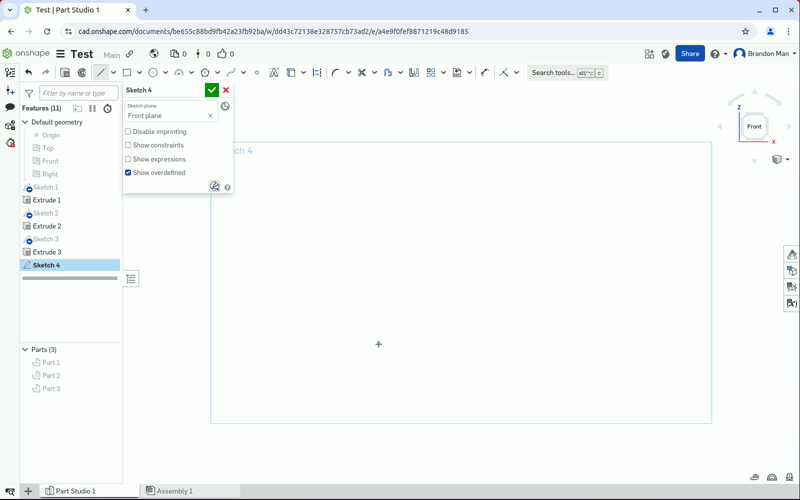
mouse_move(474, 343)
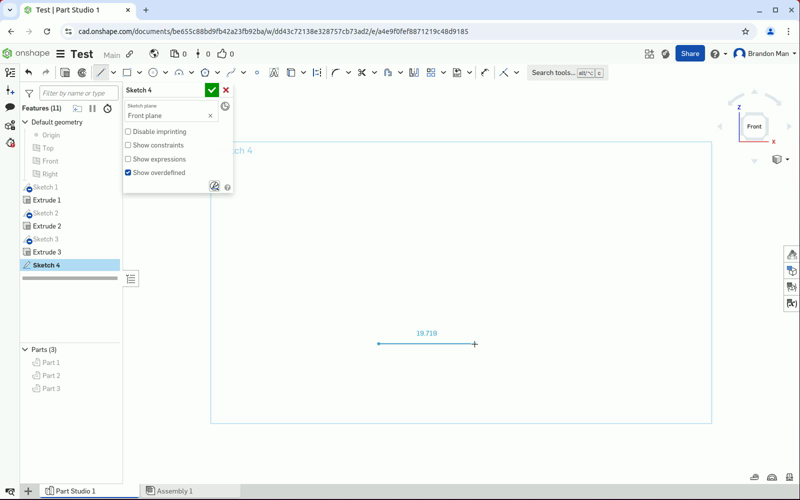
click(474, 343)
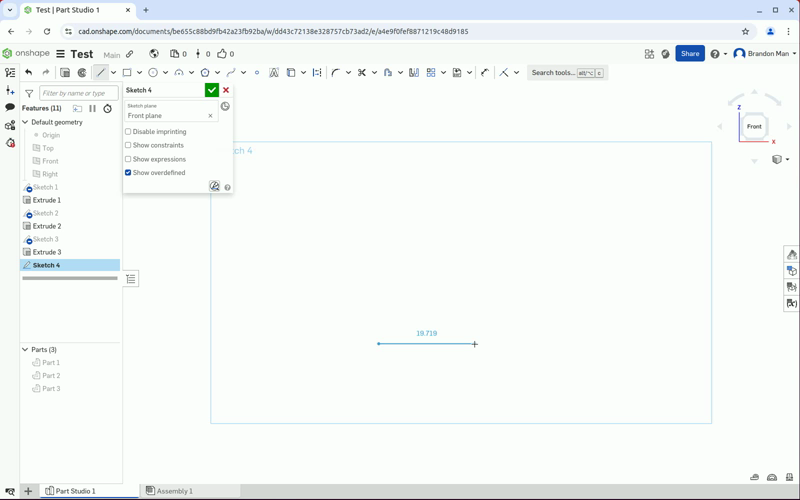
key_up(shift)
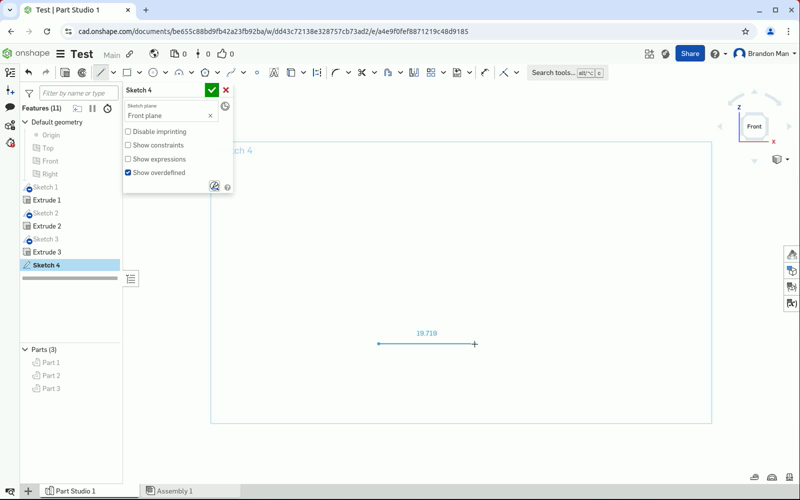
key_down(shift)
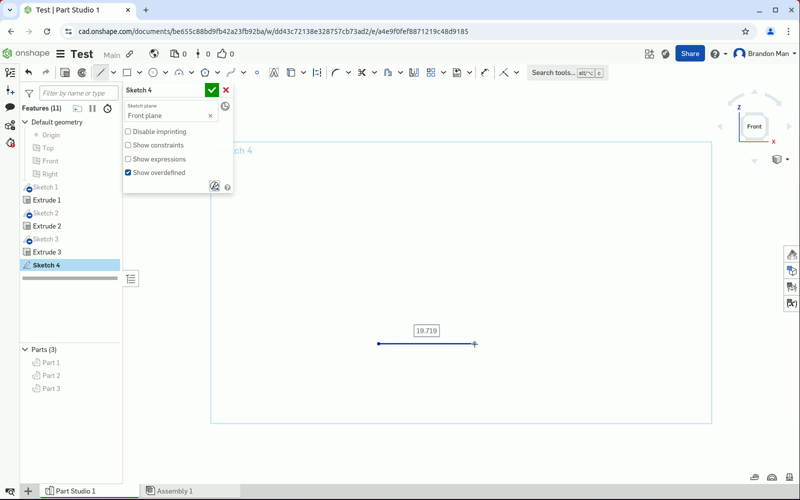
mouse_move(474, 259)
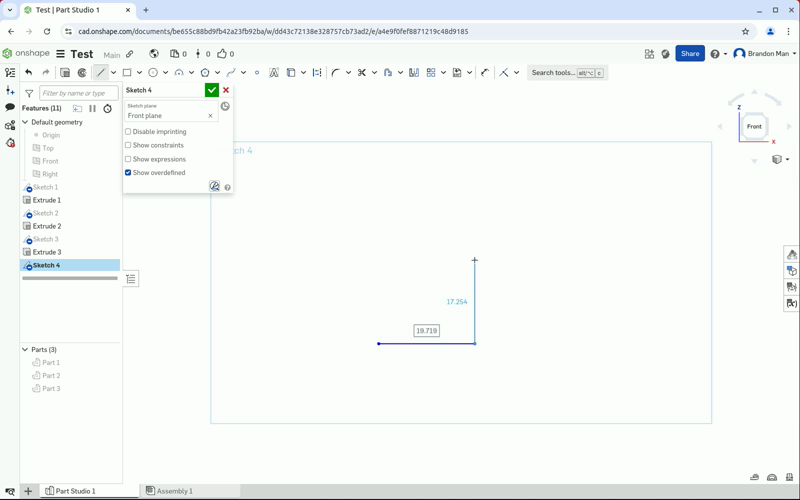
click(474, 259)
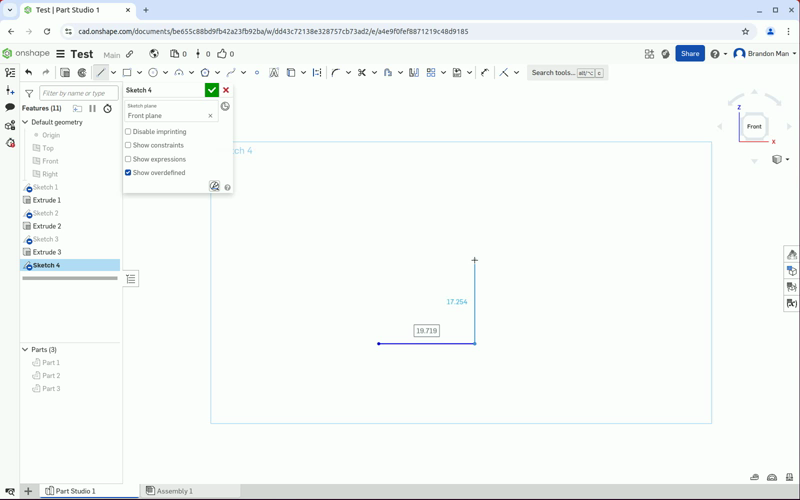
key_up(shift)
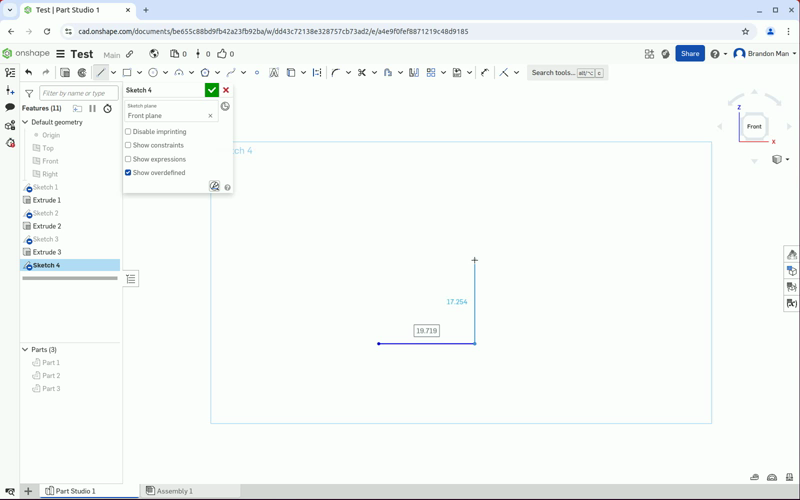
key_down(shift)
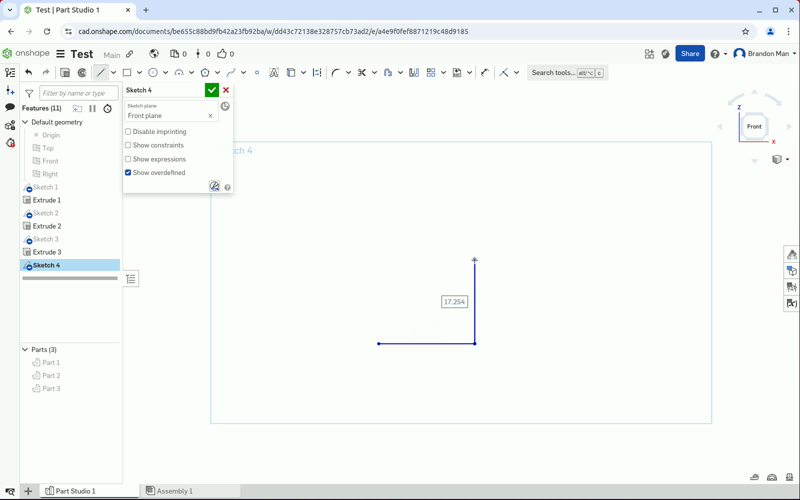
mouse_move(378, 259)
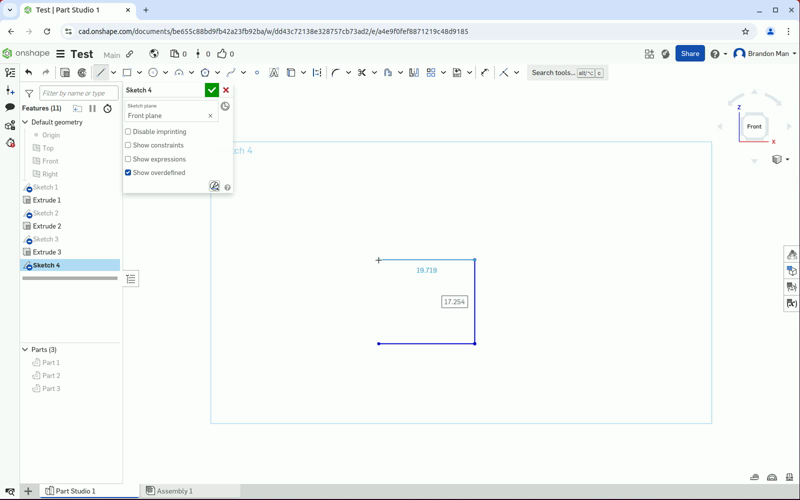
click(378, 259)
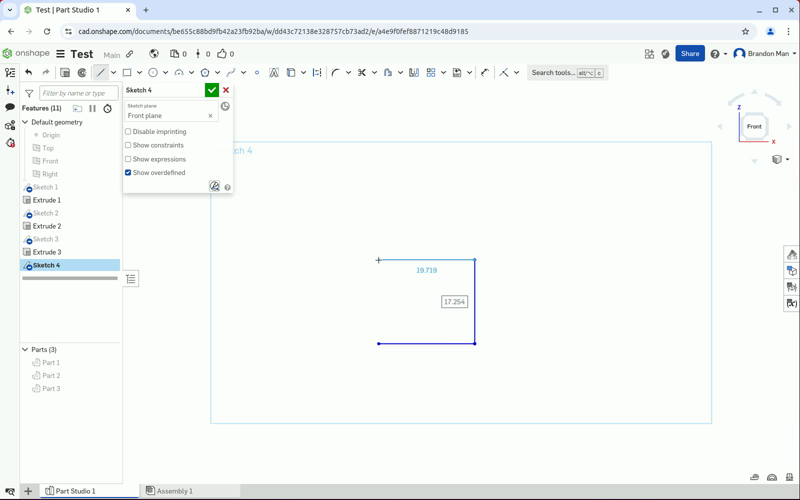
key_up(shift)
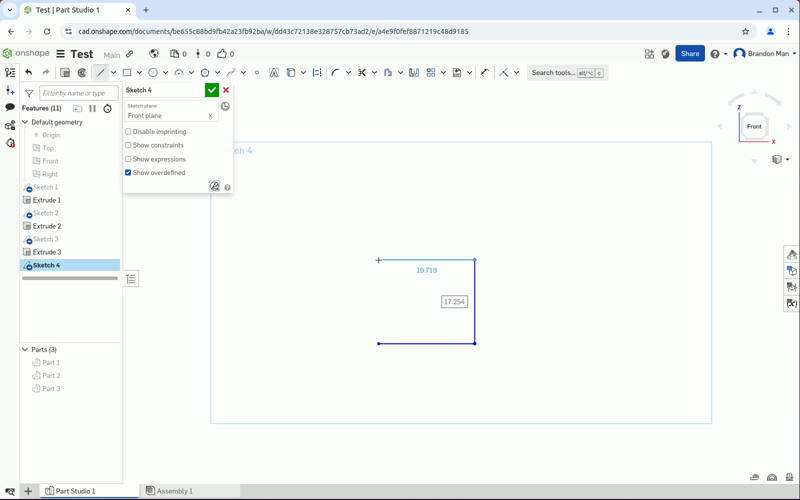
key_down(shift)
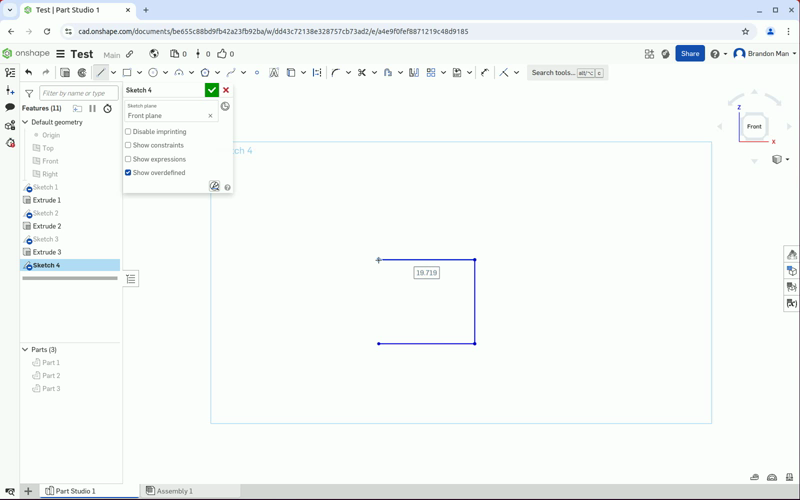
mouse_move(378, 343)
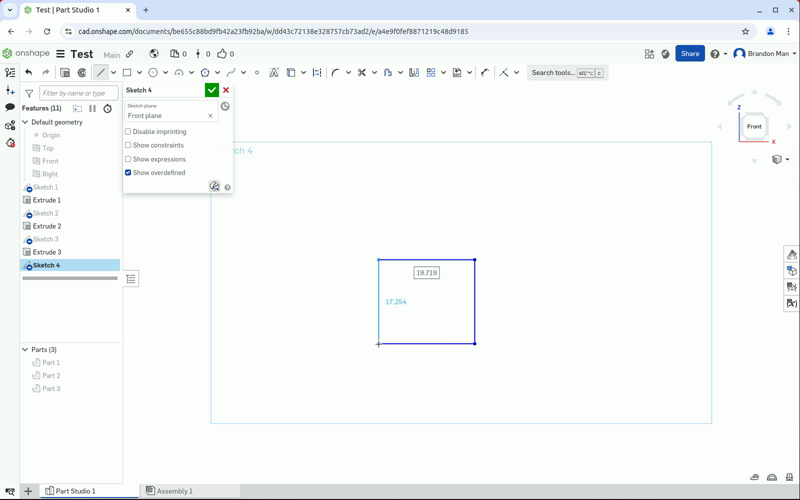
key_up(shift)
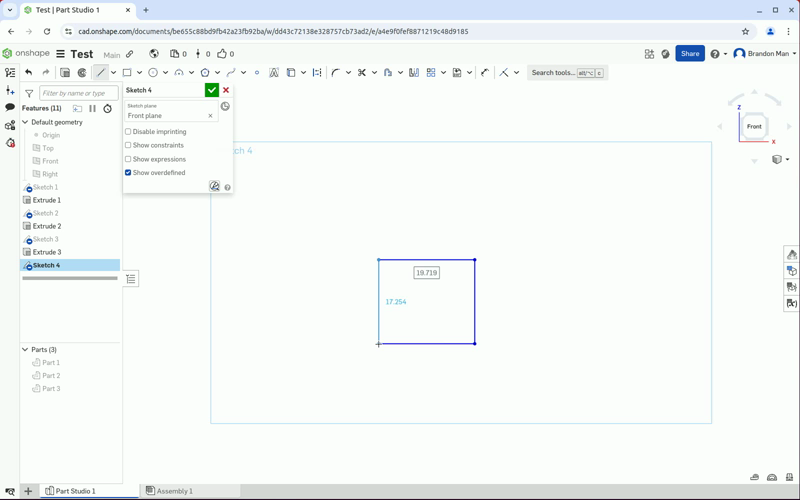
click(378, 343)
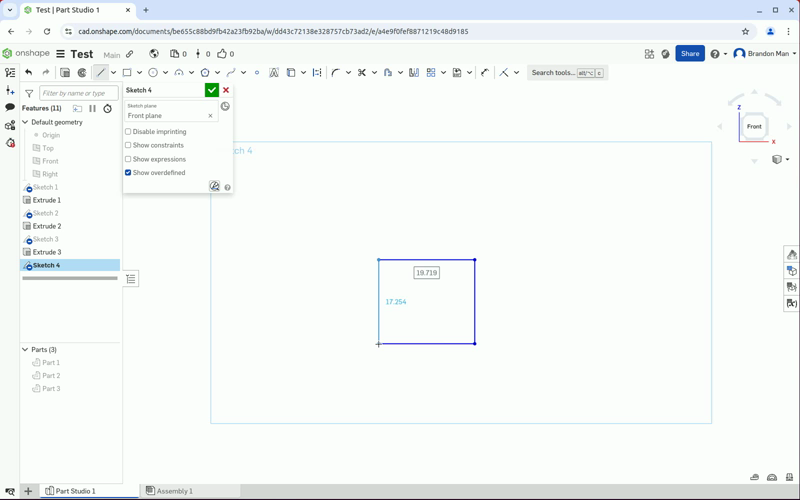
key(esc)
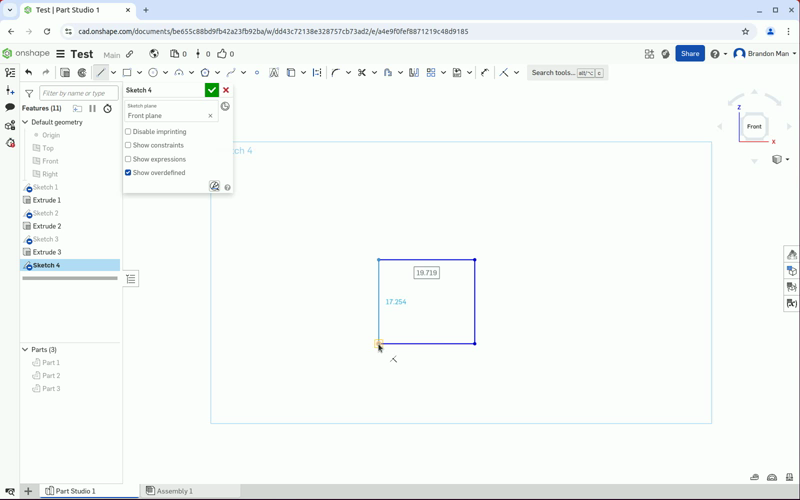
mouse_move(459, 296)
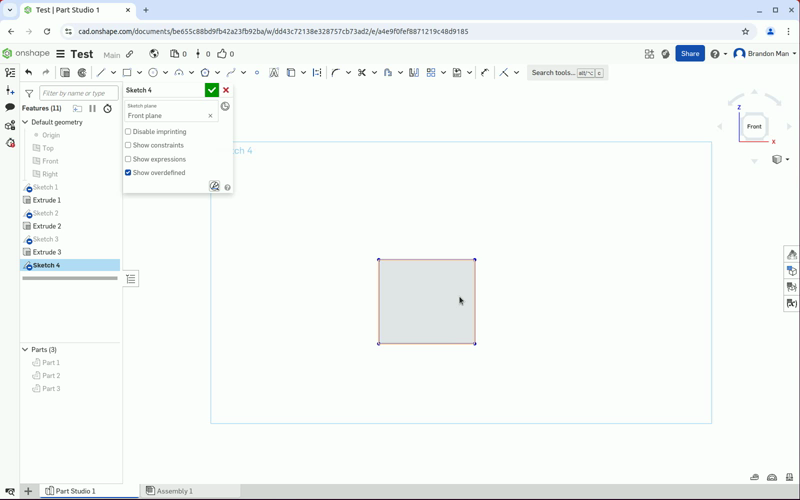
click(459, 296)
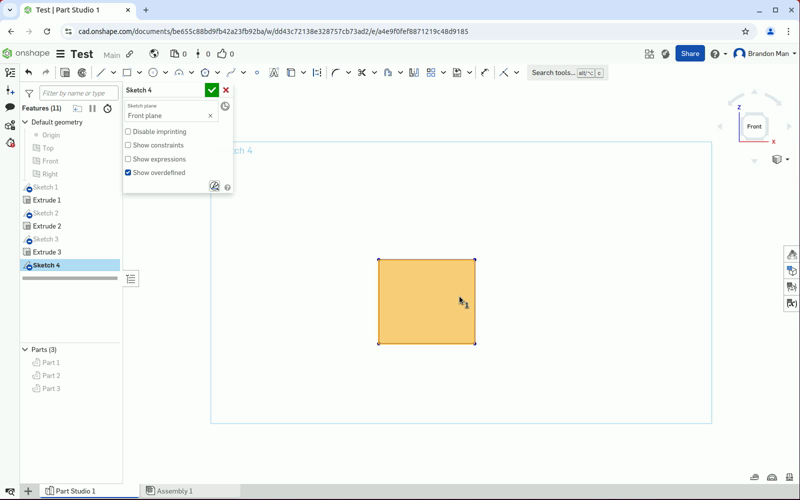
mouse_move(73, 352)
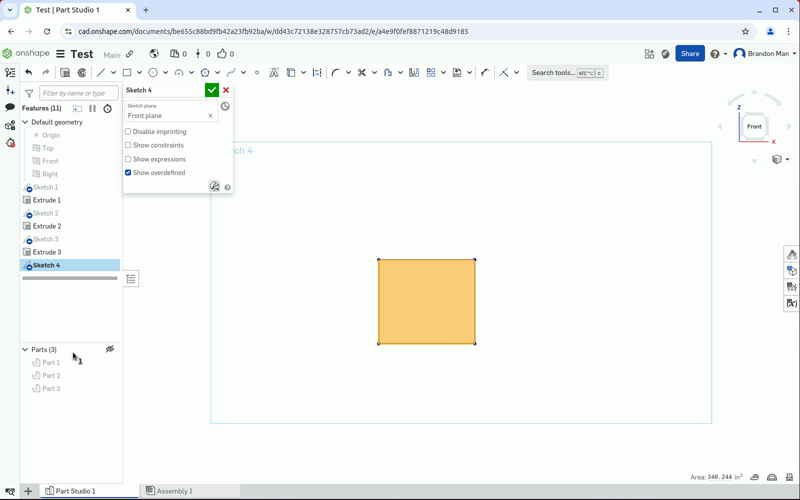
key(shift+y)
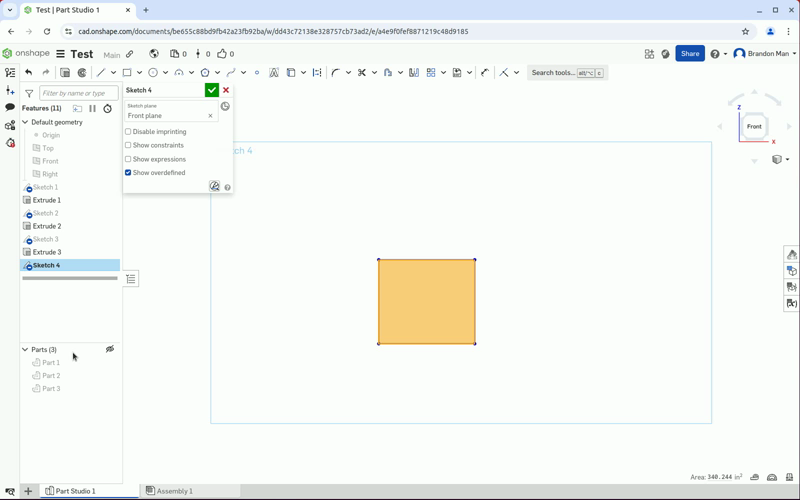
key(shift+e)
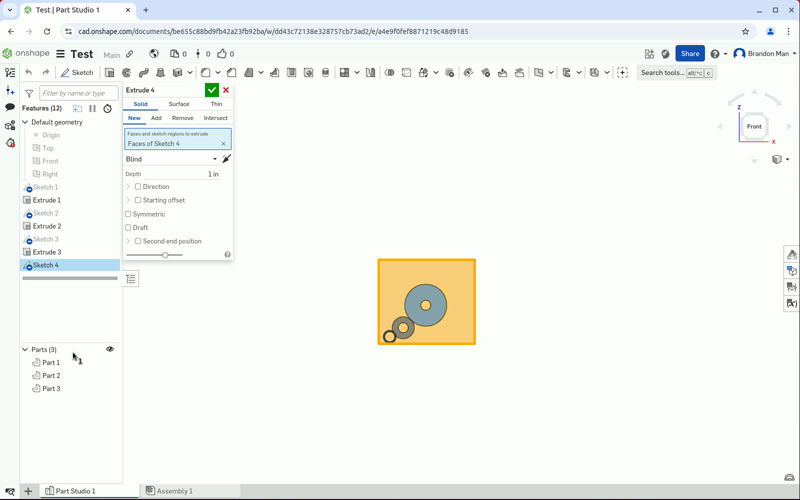
mouse_move(143, 106)
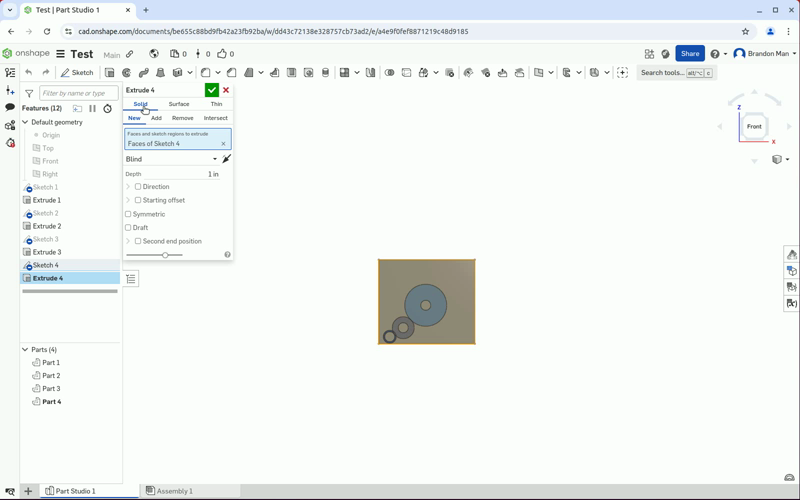
click(143, 106)
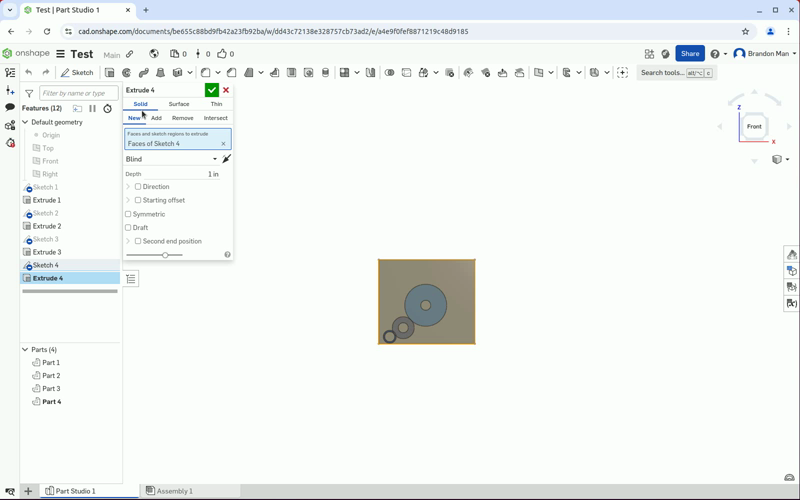
mouse_move(137, 120)
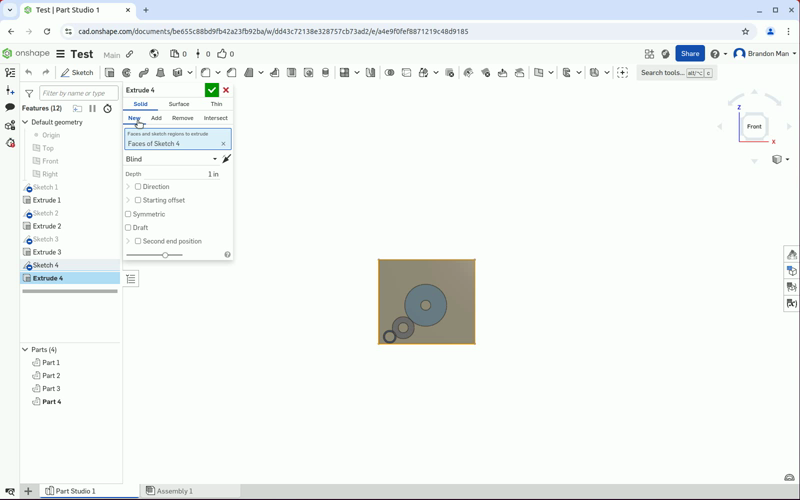
click(137, 120)
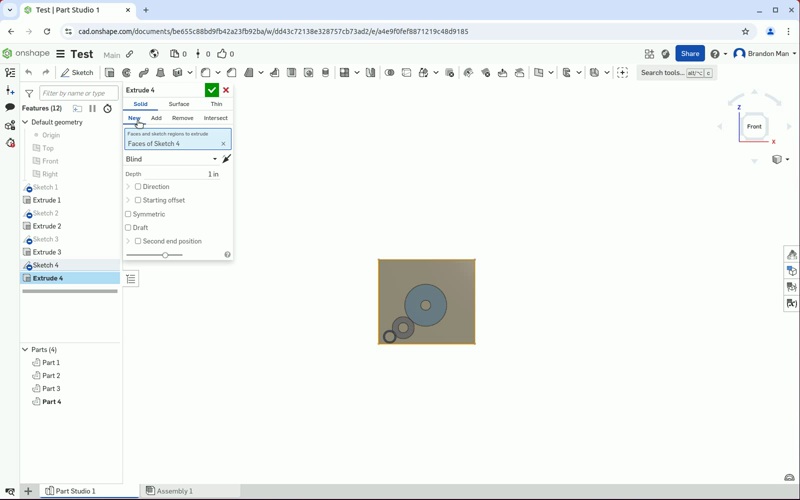
key(tab, 4)
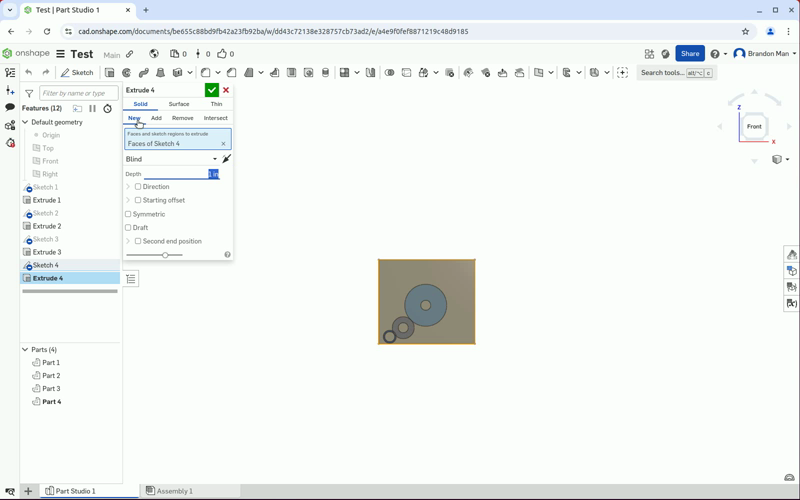
text(-1.926)
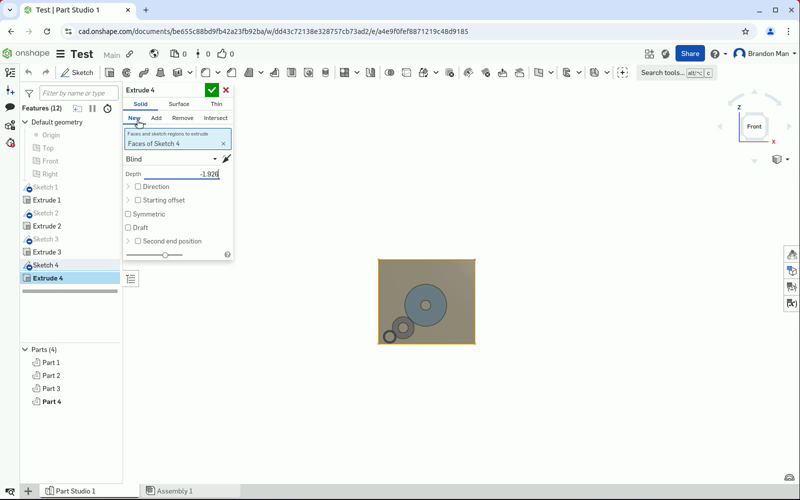
key(enter)
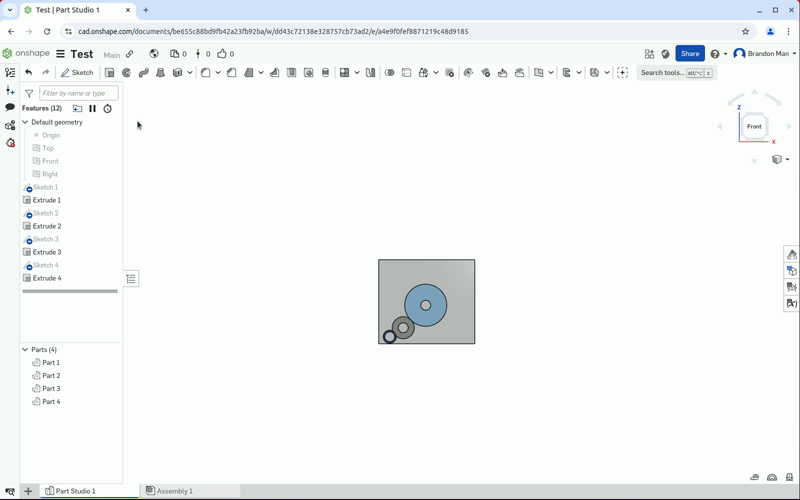
key(shift+h)
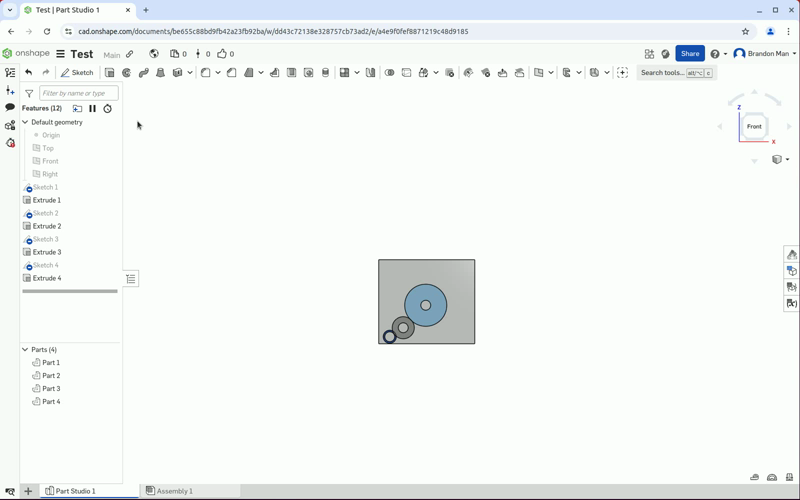
key(shift+h)
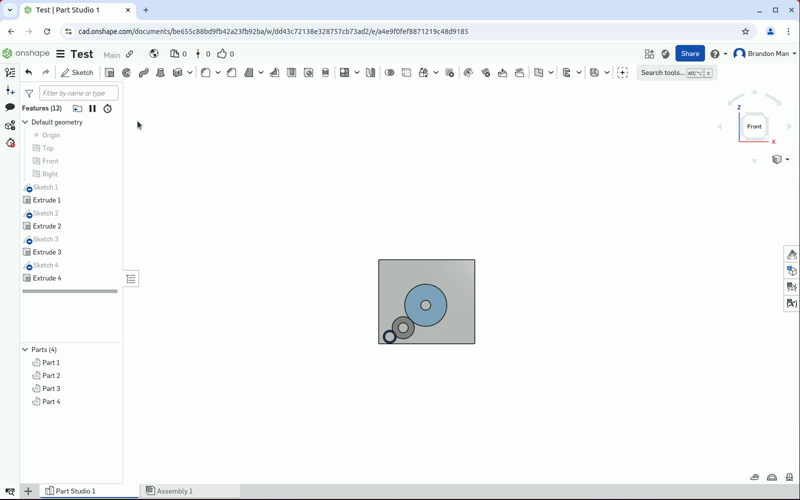
mouse_move(73, 189)
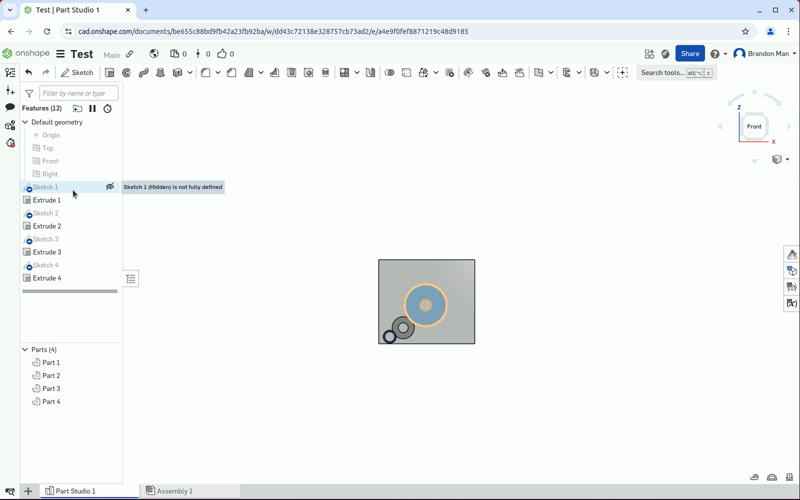
click(73, 189)
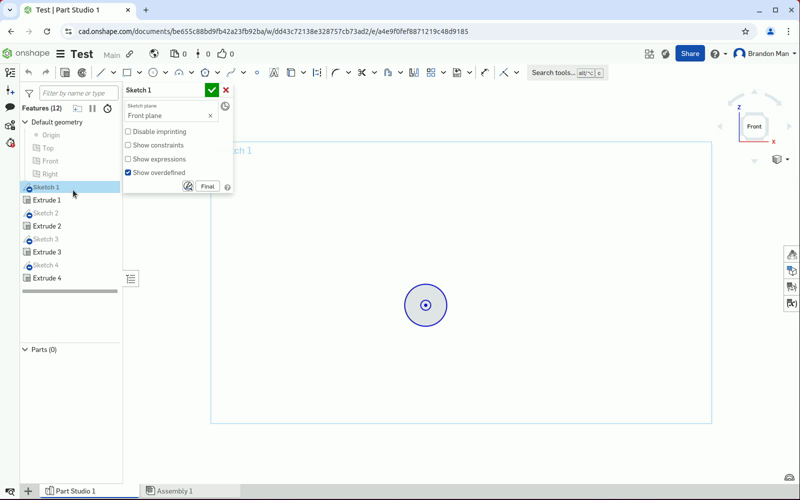
mouse_move(229, 92)
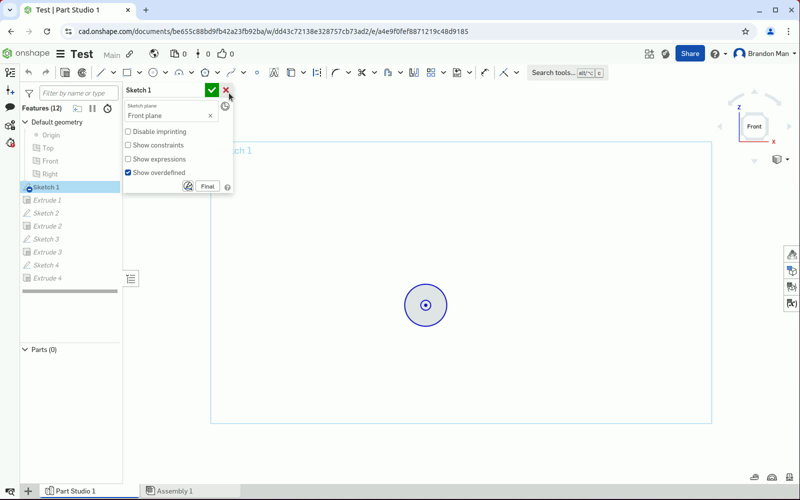
click(229, 92)
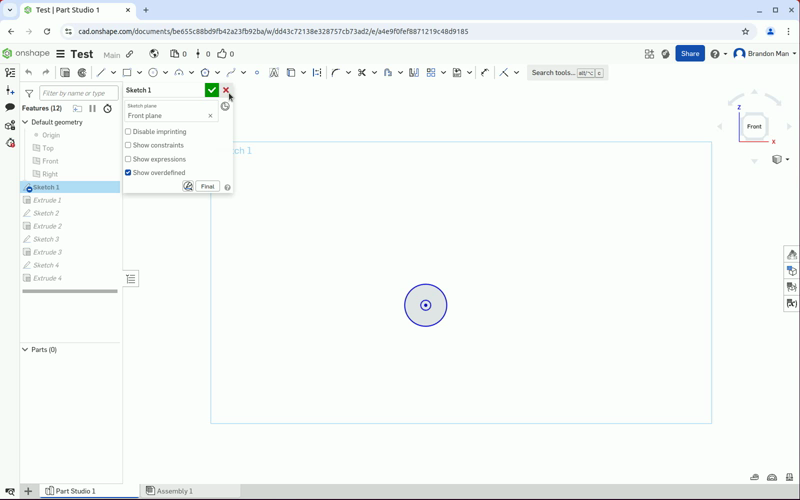
key(shift+s)
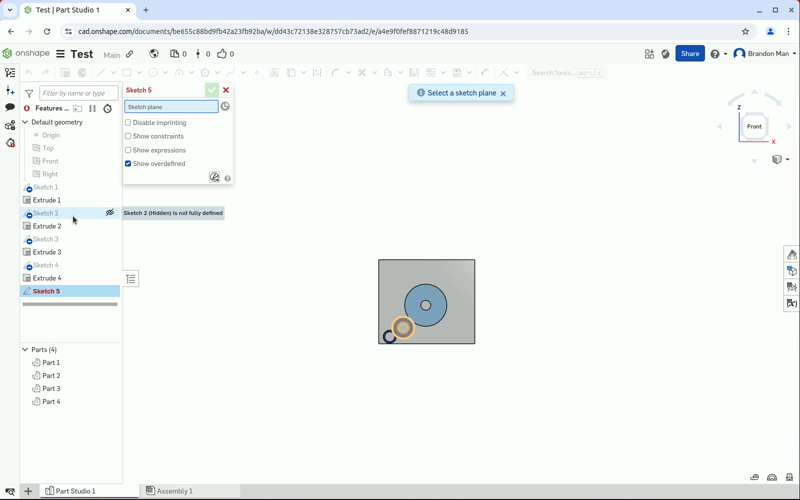
scroll(3)
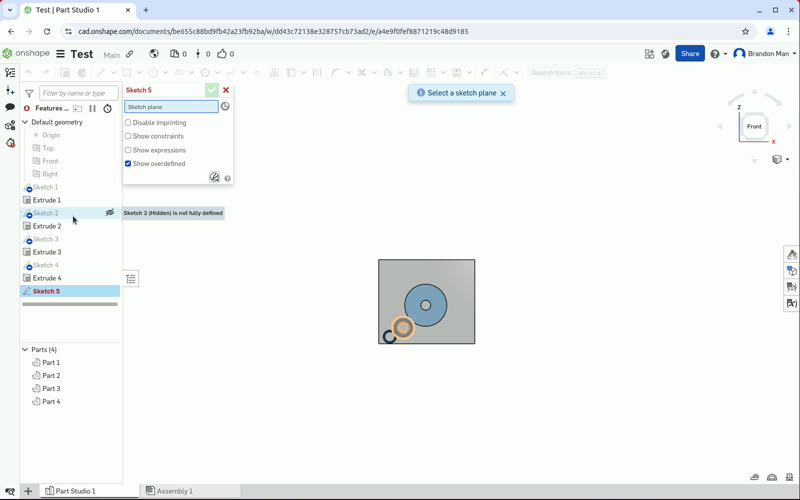
mouse_move(73, 163)
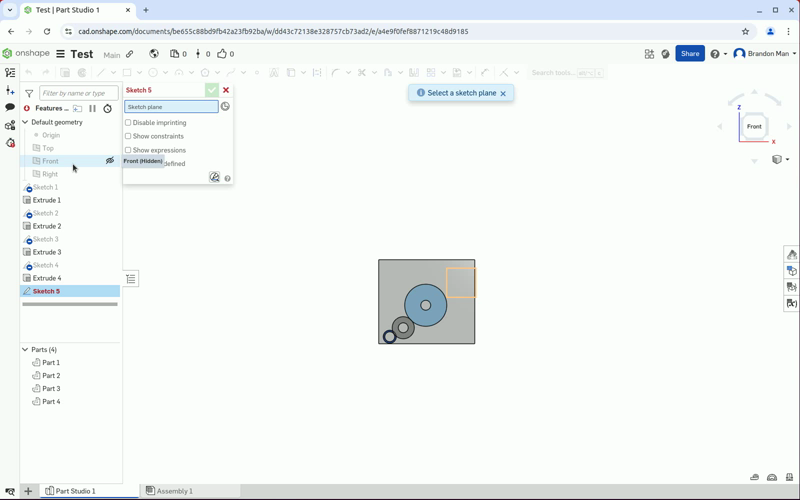
click(73, 163)
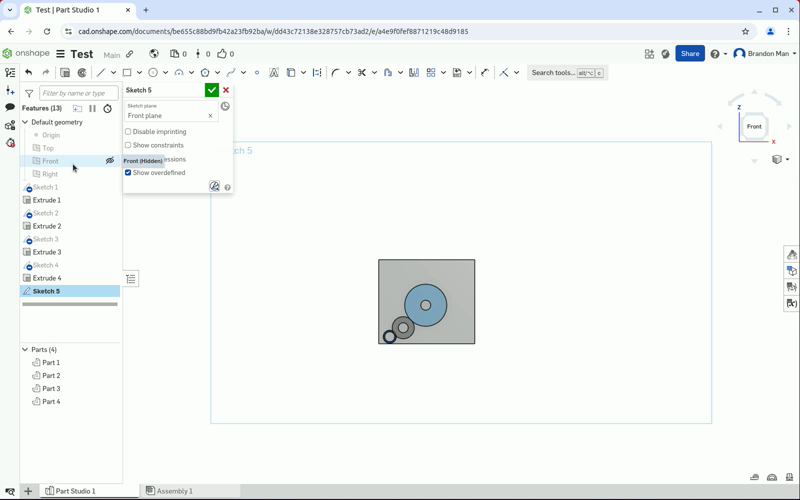
mouse_move(73, 352)
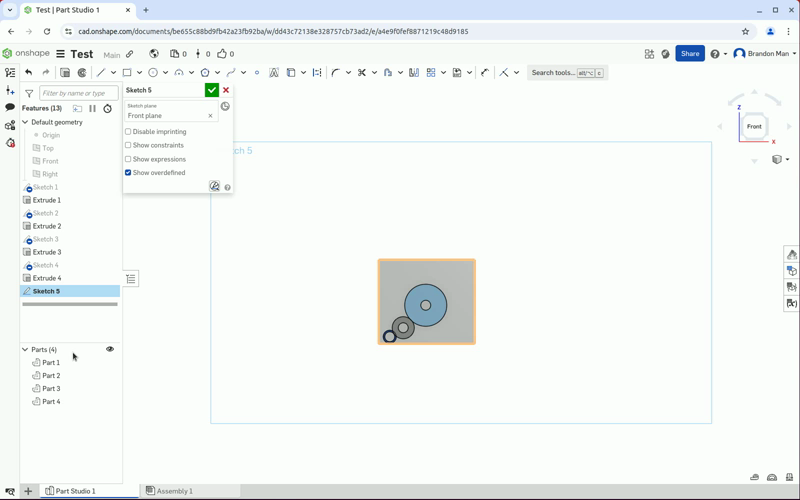
key(y)
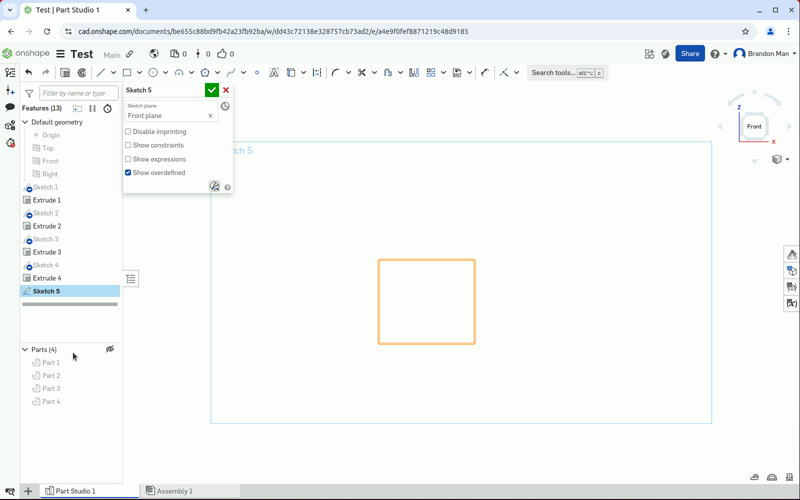
key(c)
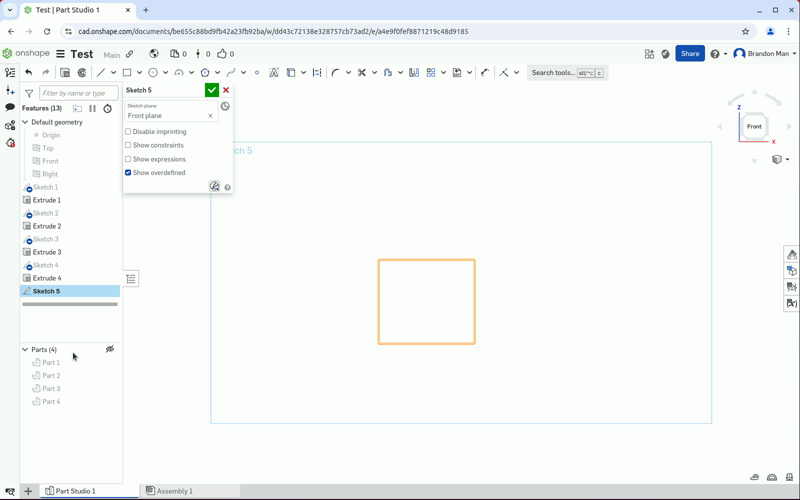
key_down(shift)
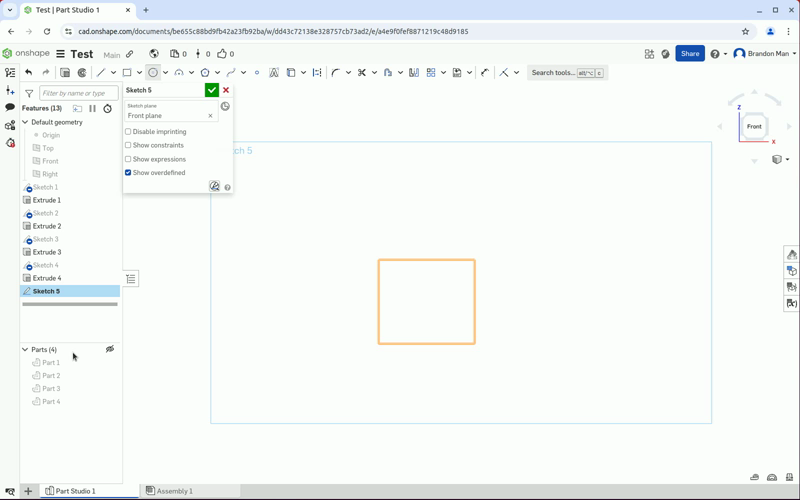
mouse_move(476, 282)
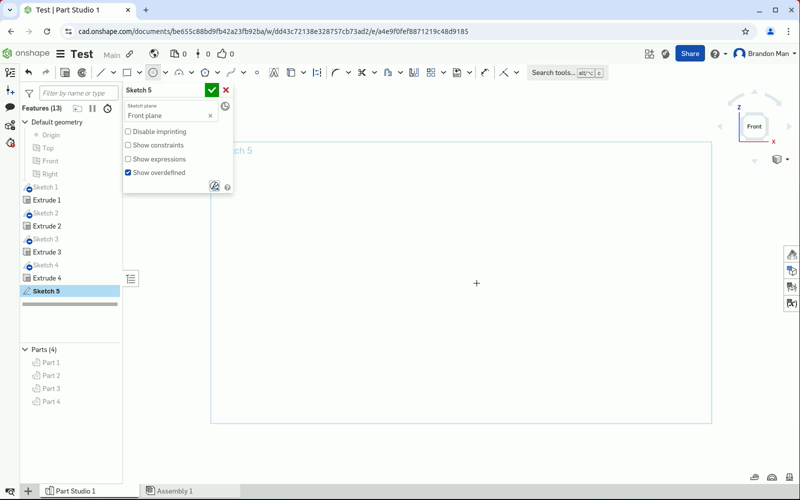
click(476, 282)
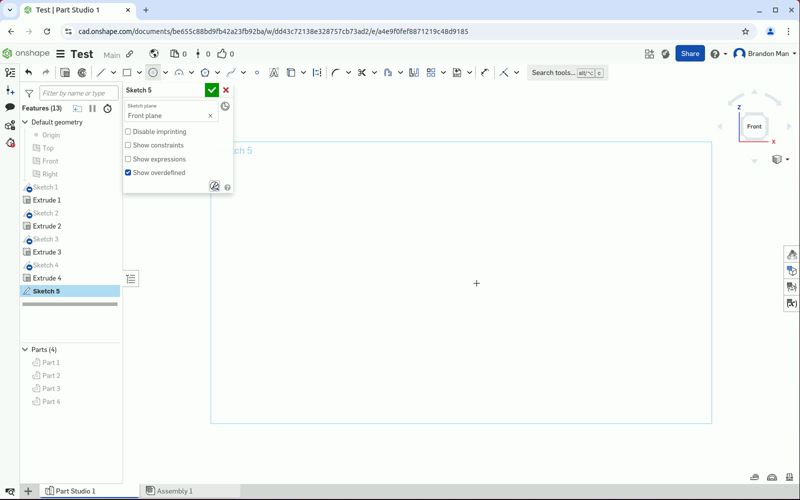
key_up(shift)
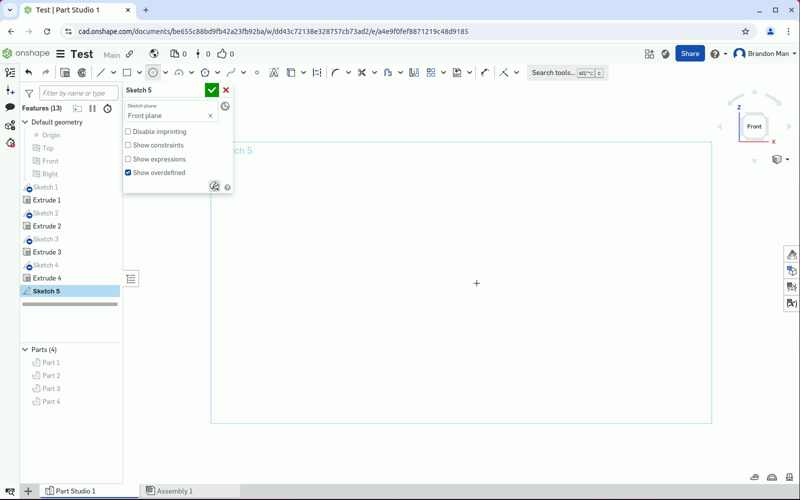
mouse_move(481, 282)
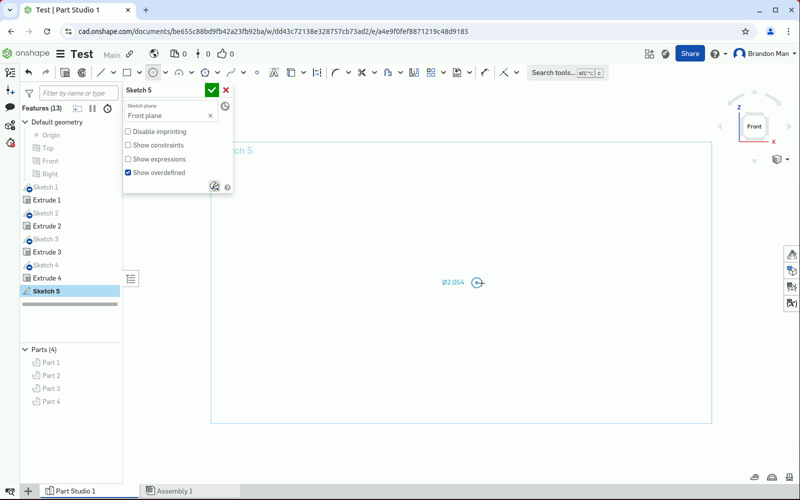
click(481, 282)
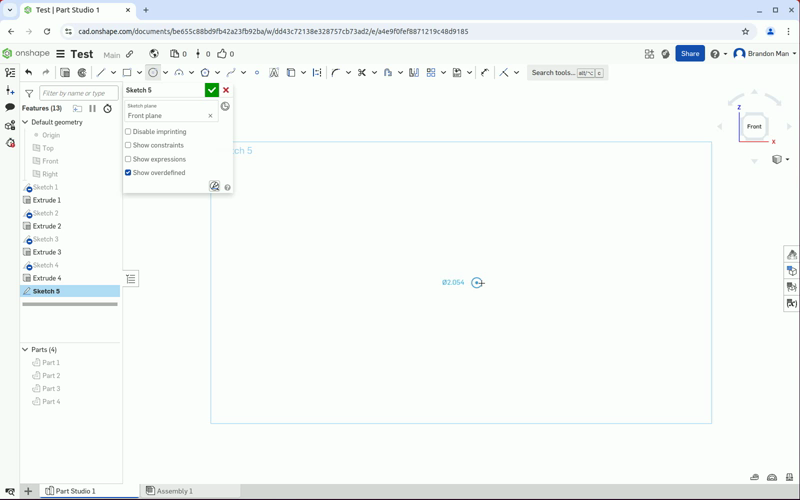
key(esc)
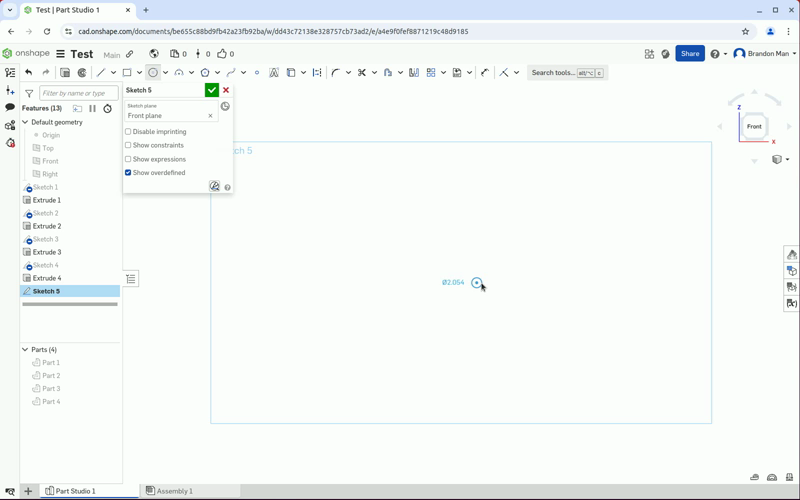
mouse_move(478, 284)
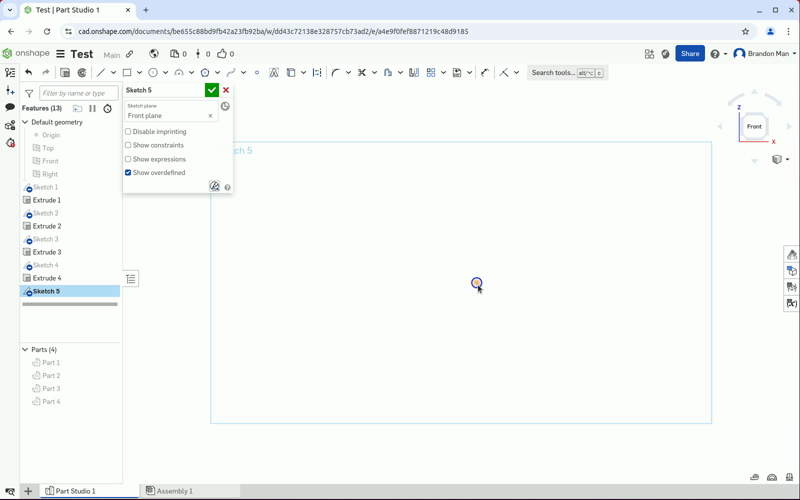
scroll(6)
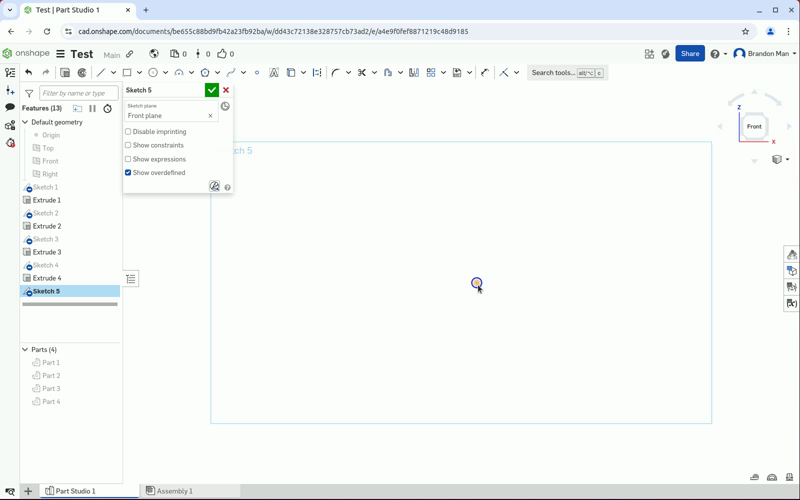
scroll(6)
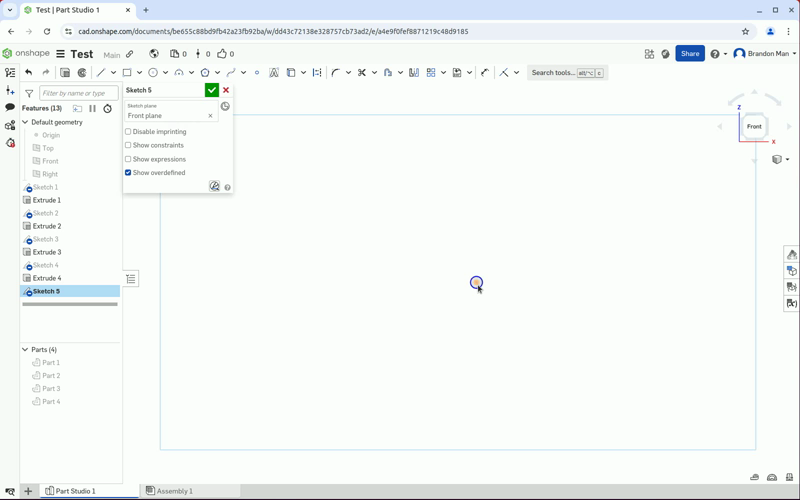
scroll(6)
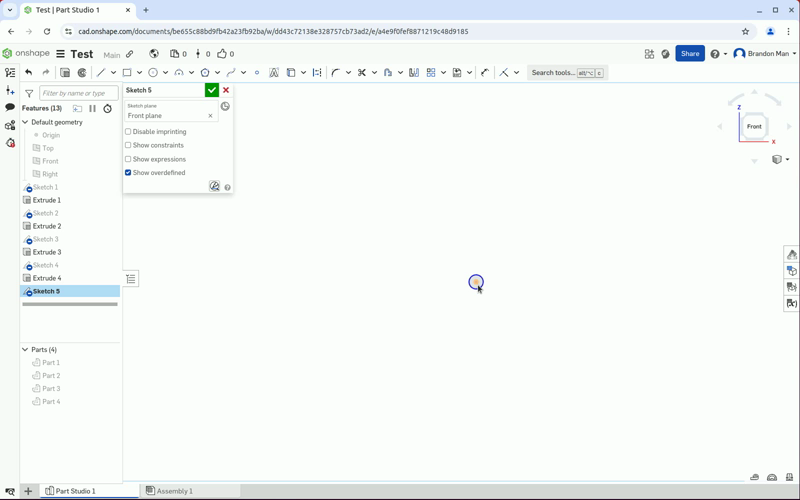
scroll(6)
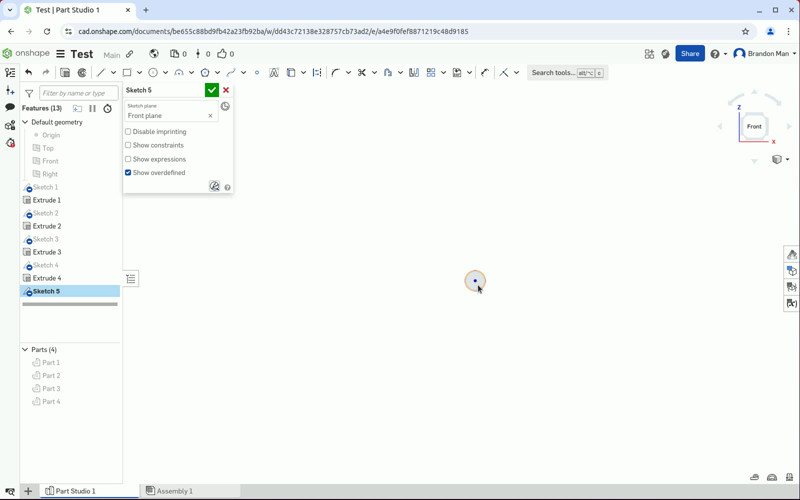
scroll(6)
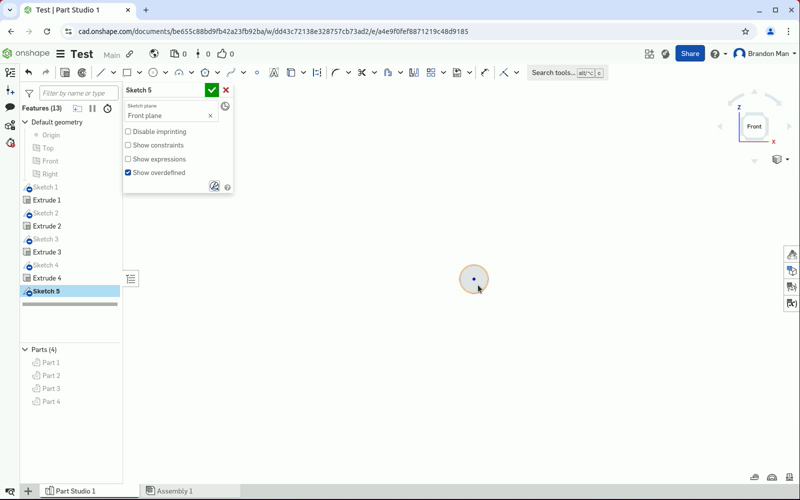
scroll(6)
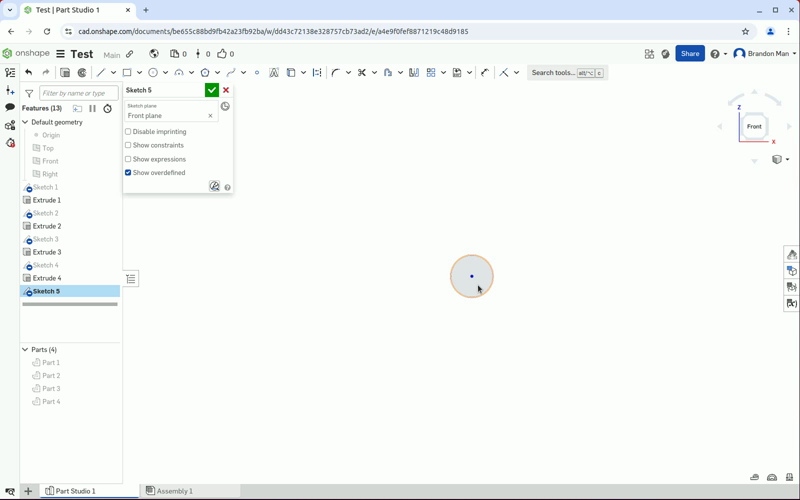
scroll(6)
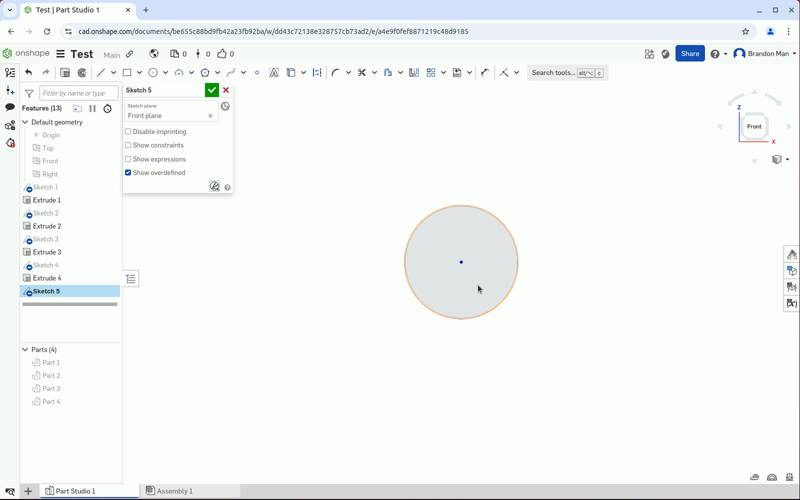
click(478, 284)
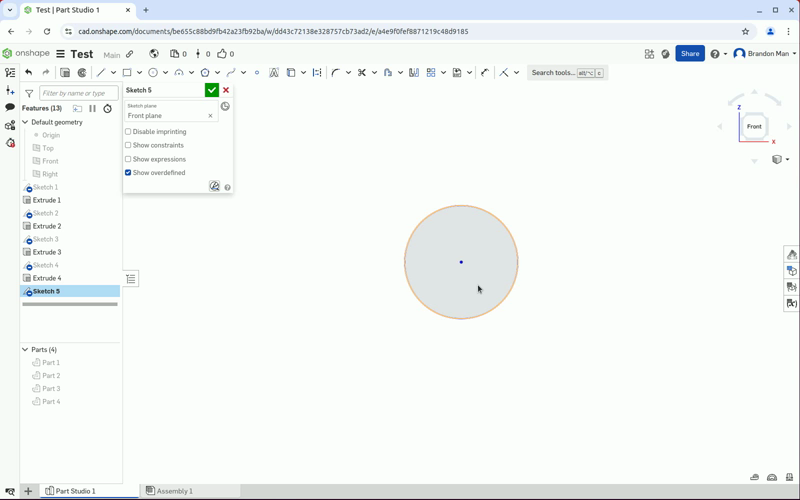
scroll(-6)
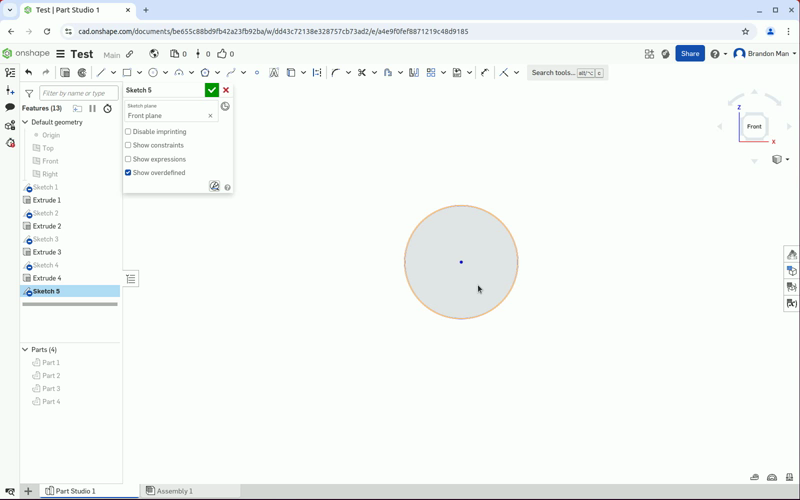
scroll(-6)
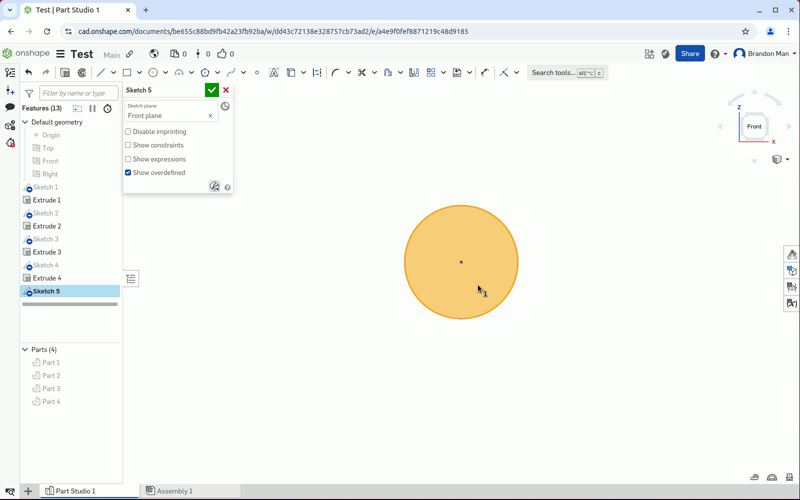
scroll(-6)
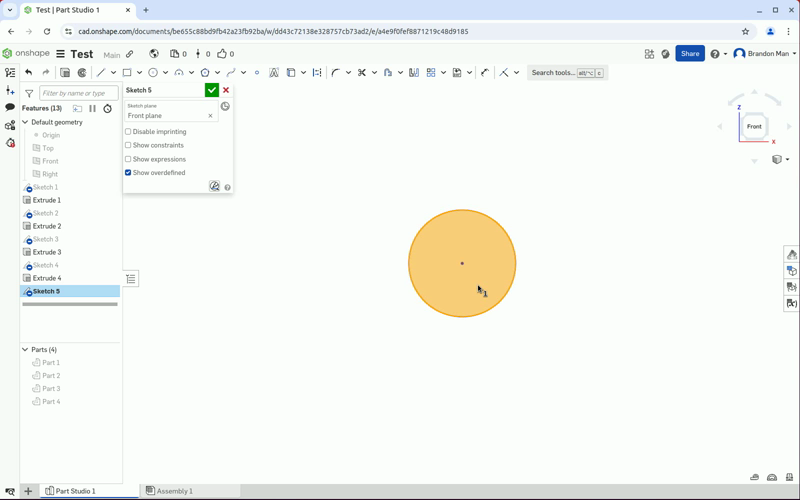
scroll(-6)
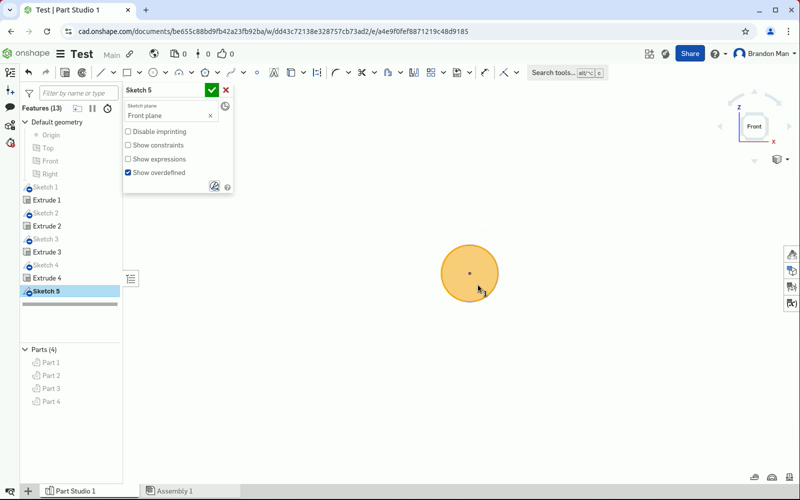
scroll(-6)
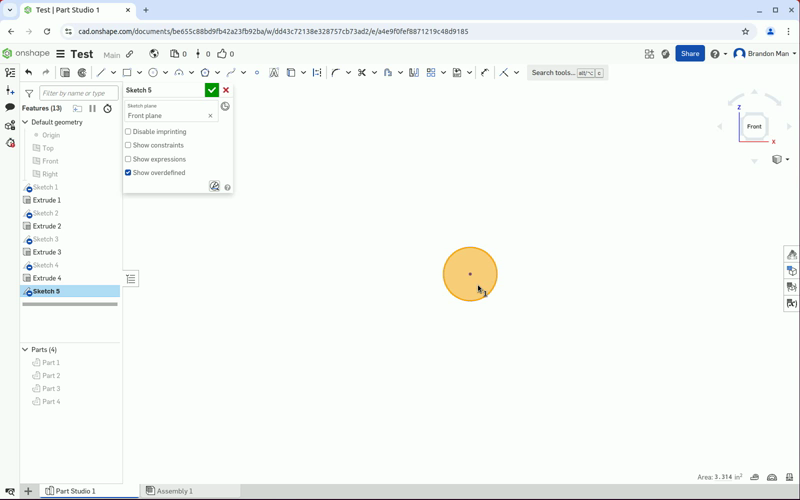
scroll(-6)
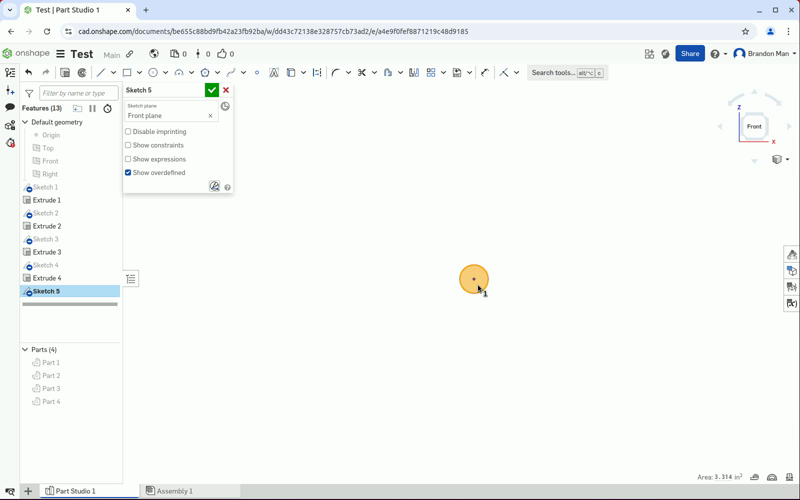
scroll(-6)
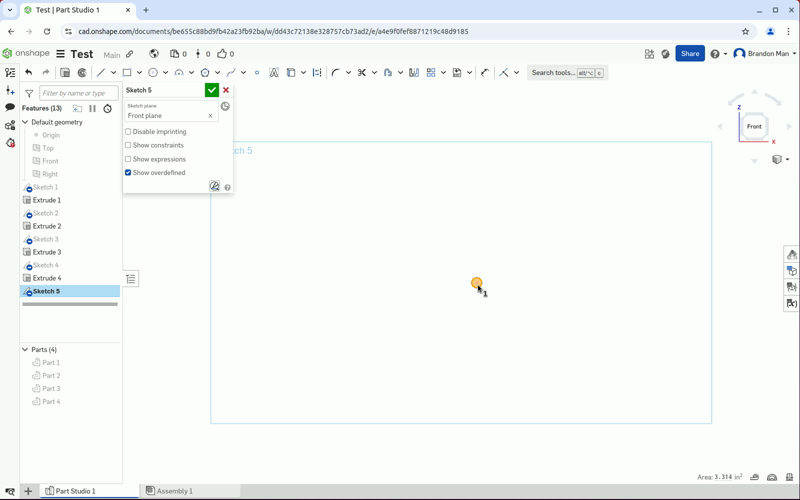
mouse_move(73, 352)
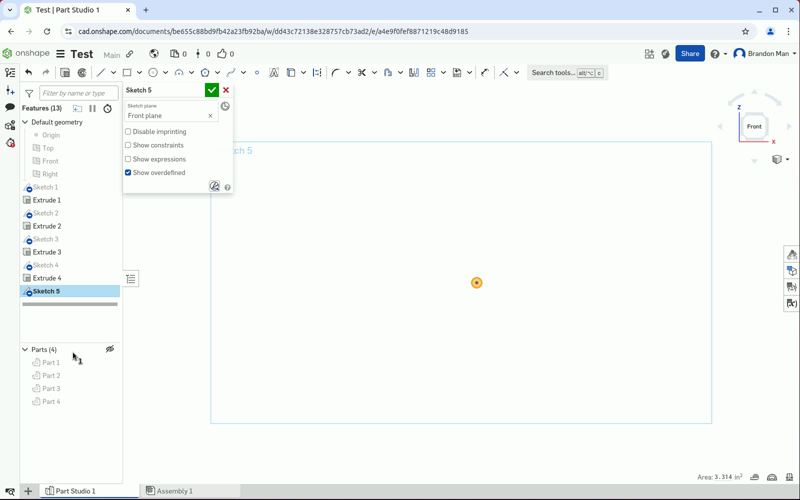
key(shift+y)
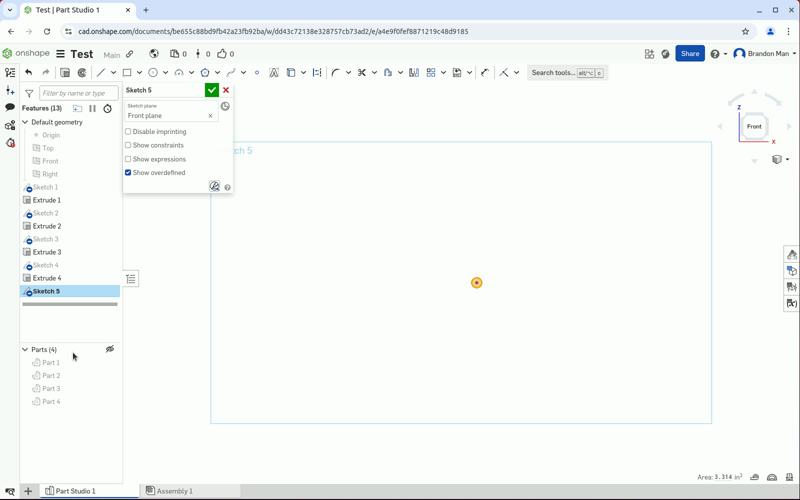
key(shift+e)
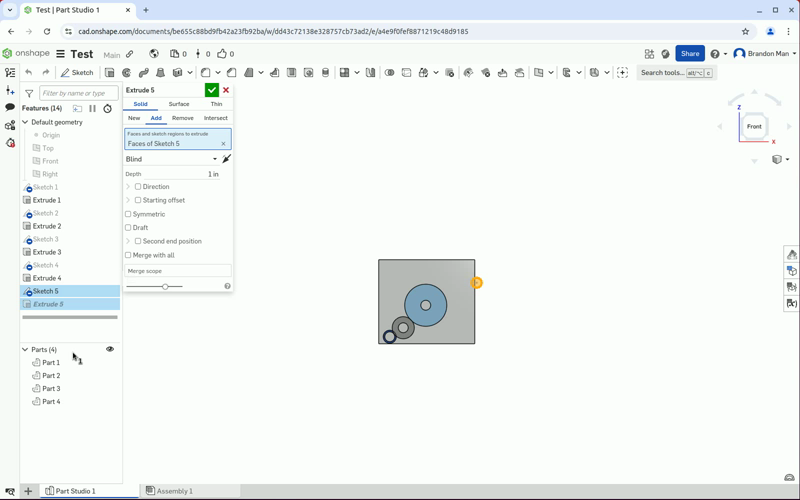
mouse_move(143, 106)
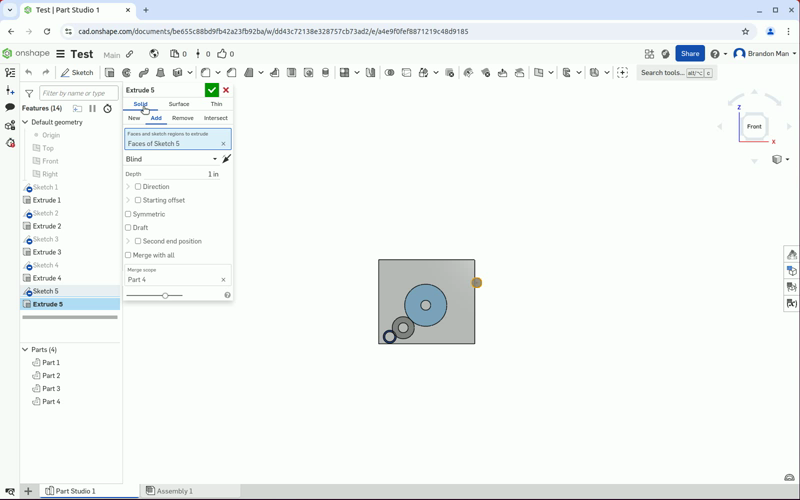
click(143, 106)
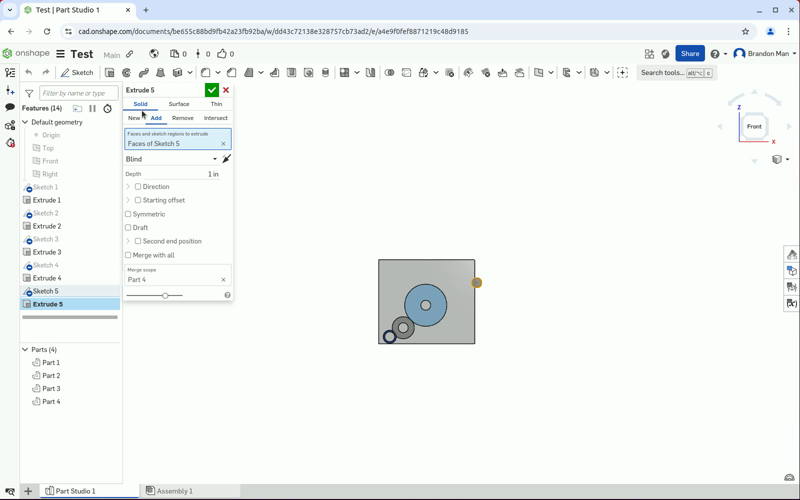
mouse_move(137, 120)
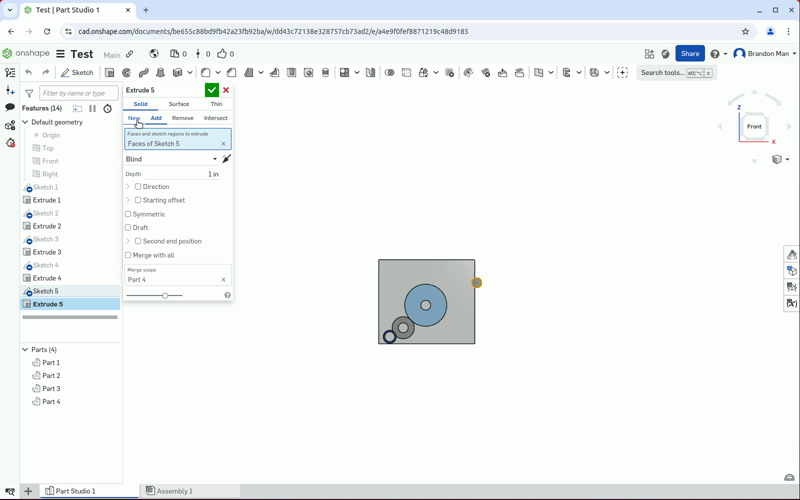
click(137, 120)
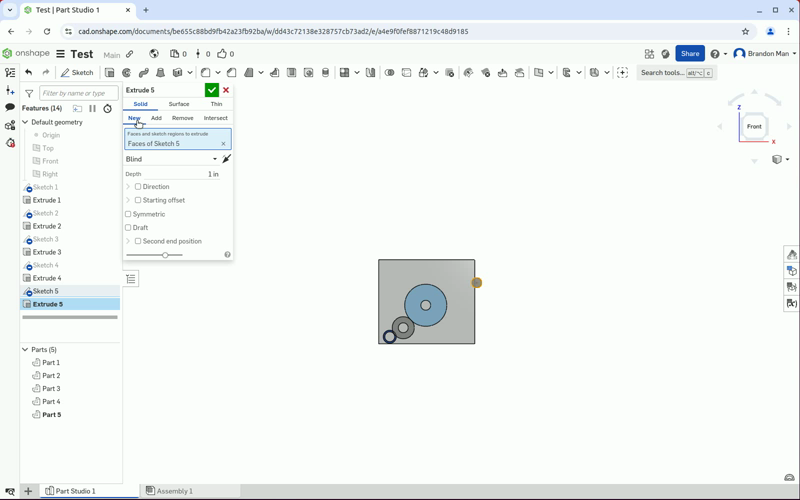
key(tab, 4)
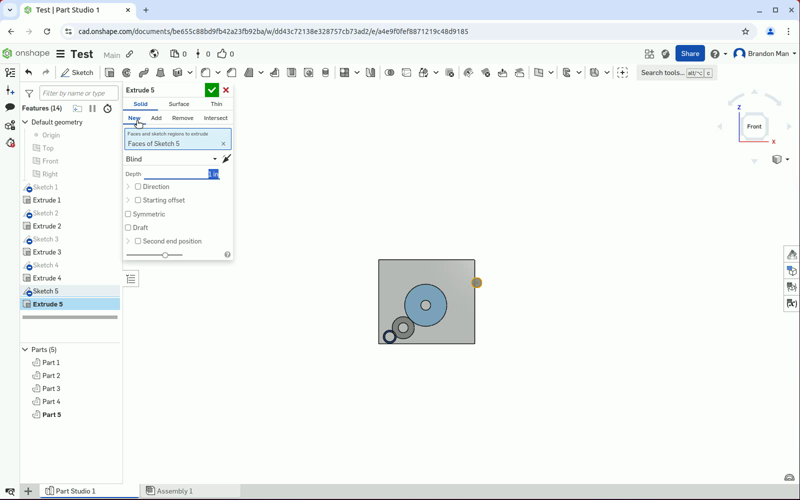
text(11.795)
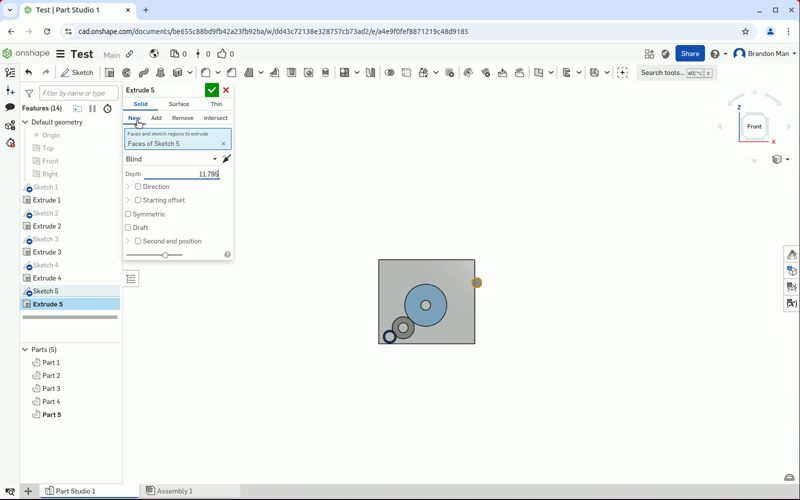
key(enter)
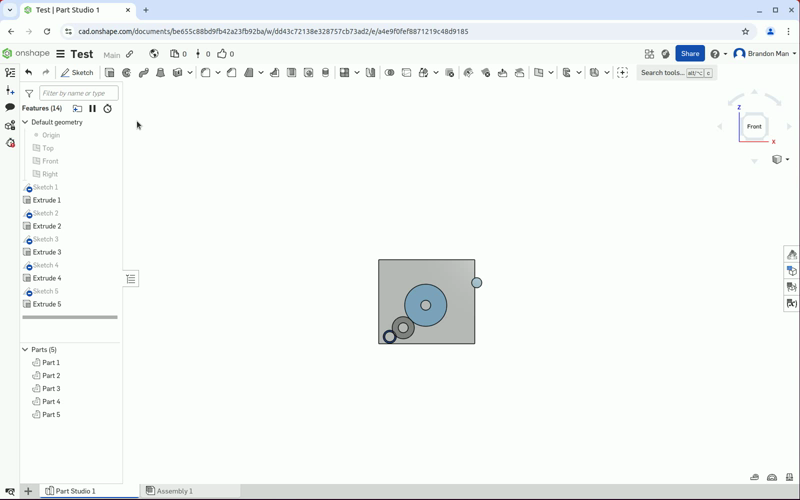
key(shift+h)
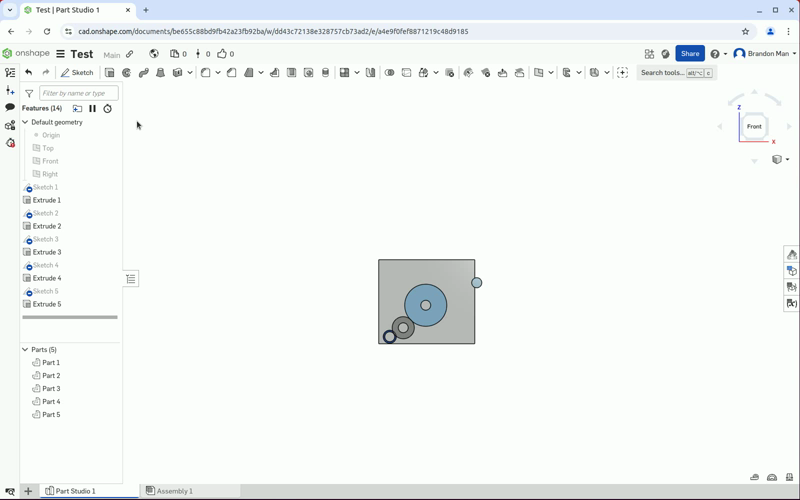
key(shift+h)
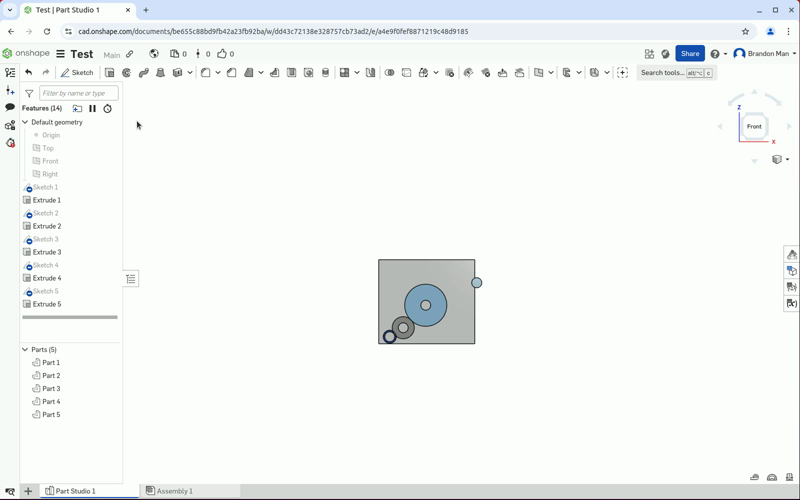
mouse_move(73, 189)
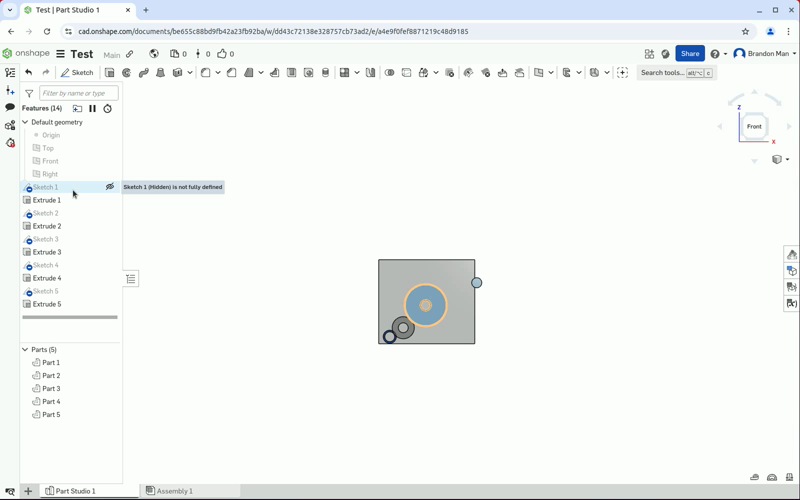
click(73, 189)
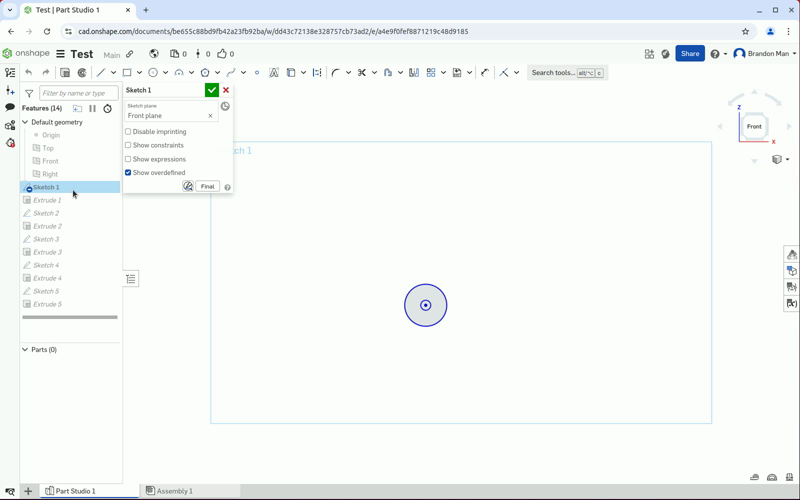
mouse_move(229, 92)
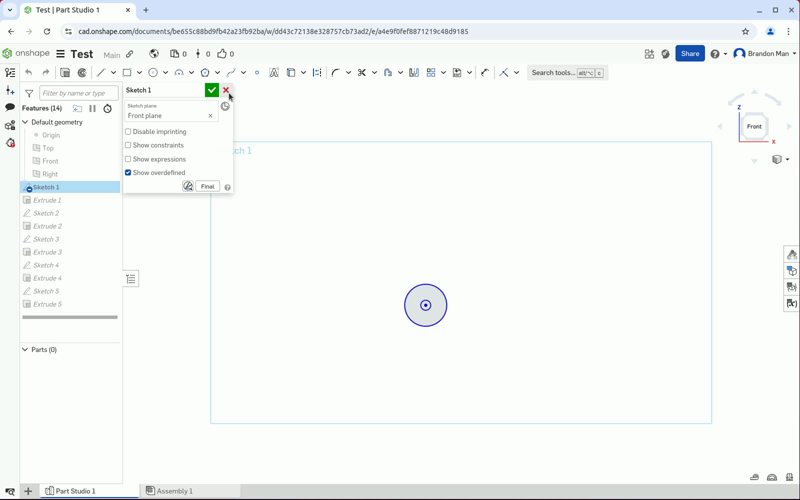
click(229, 92)
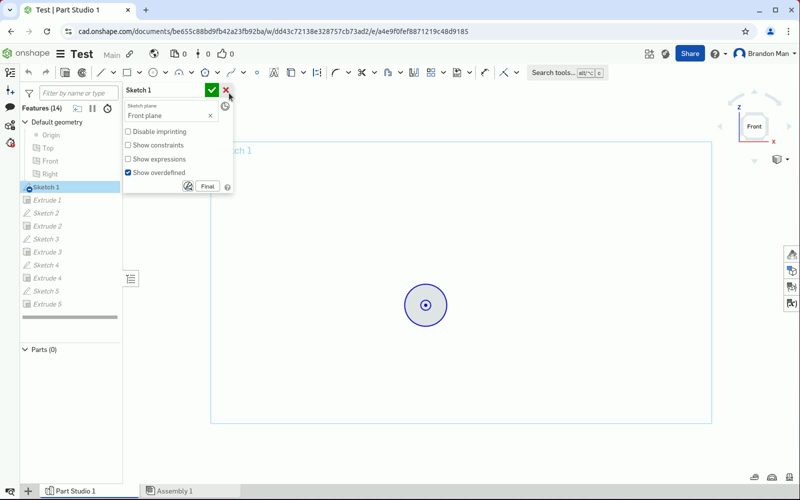
key(shift+s)
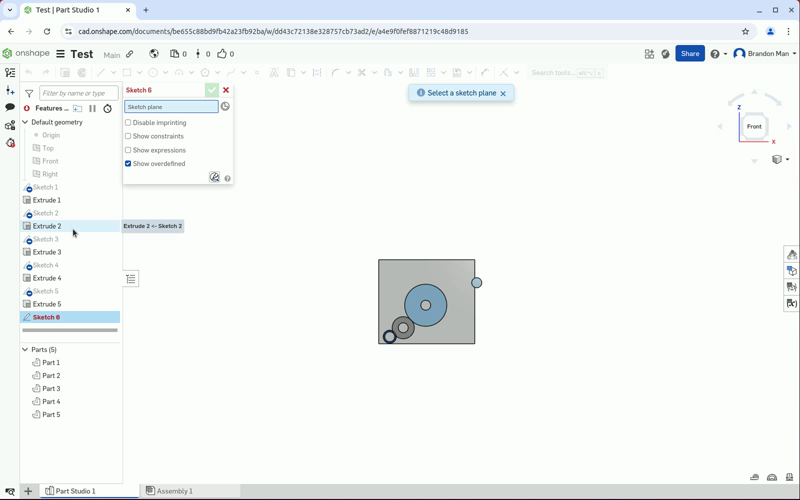
scroll(3)
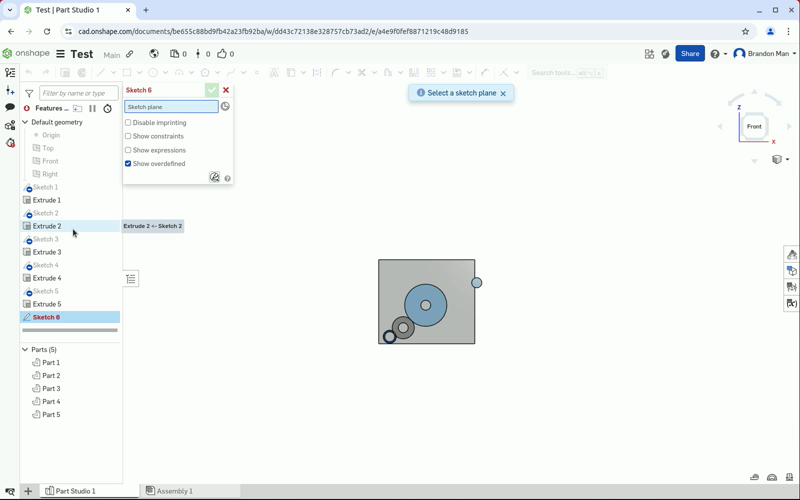
mouse_move(73, 163)
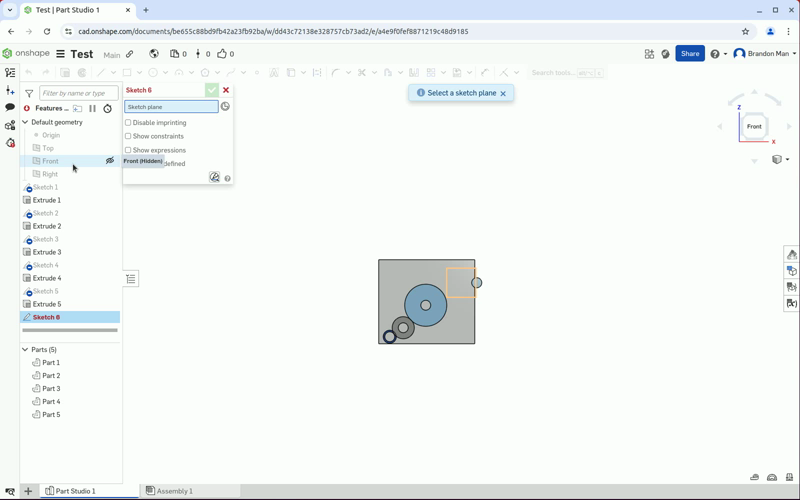
click(73, 163)
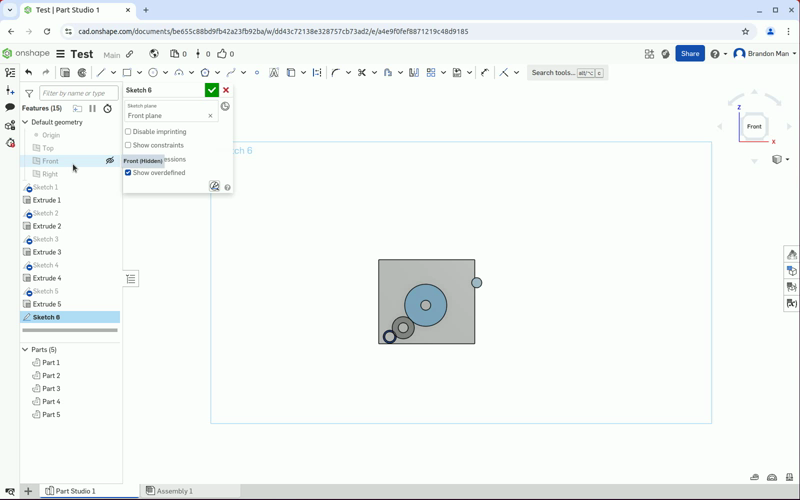
mouse_move(73, 352)
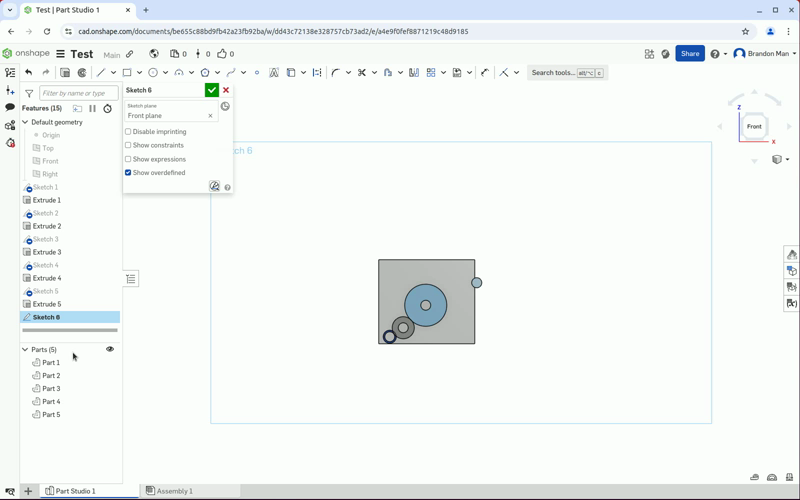
key(y)
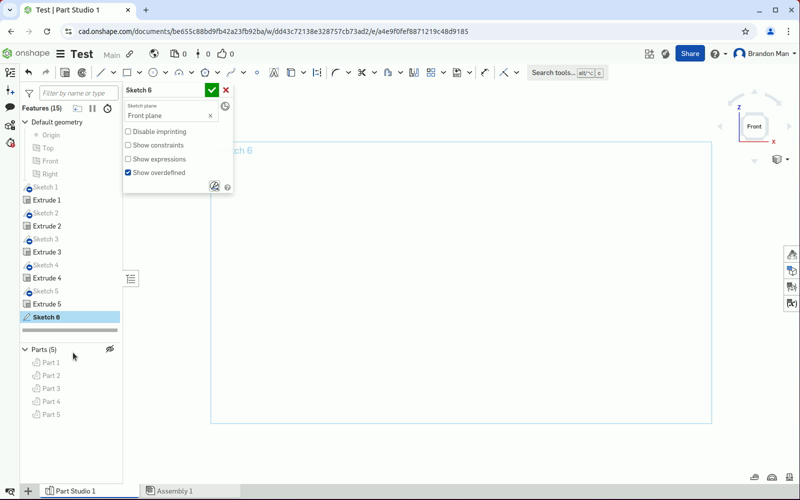
key(c)
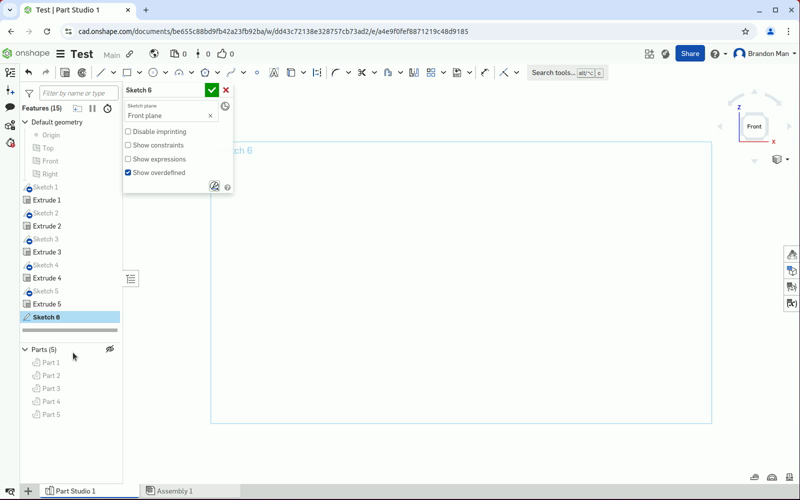
key_down(shift)
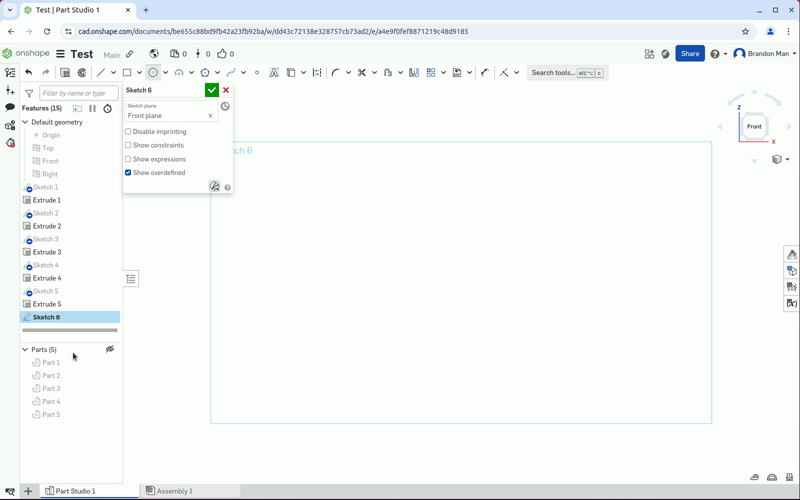
mouse_move(513, 282)
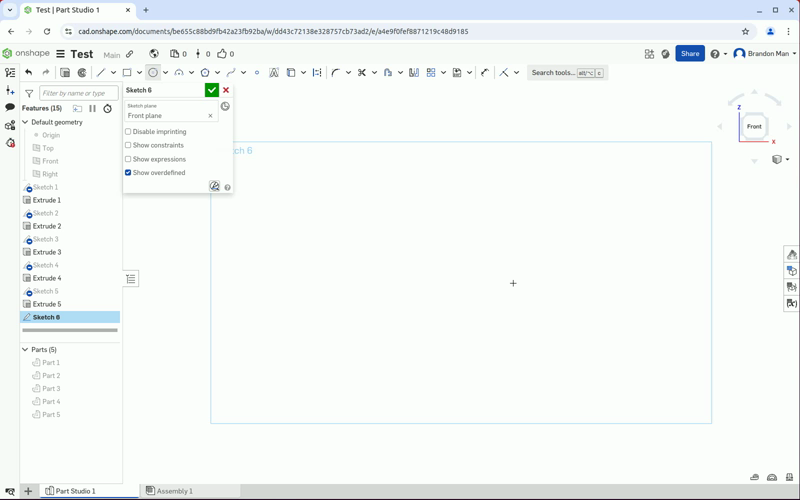
click(513, 282)
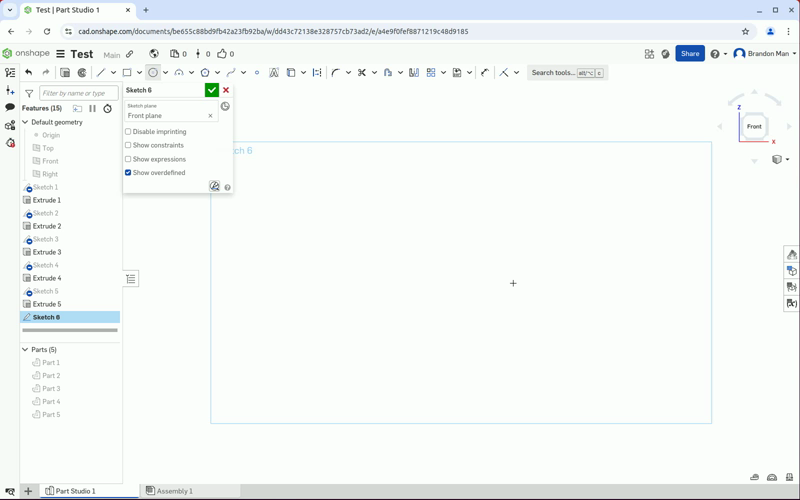
key_up(shift)
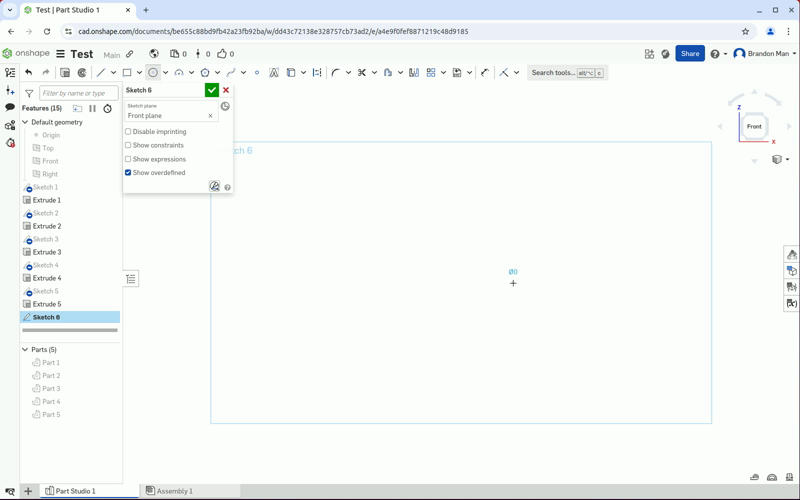
mouse_move(518, 282)
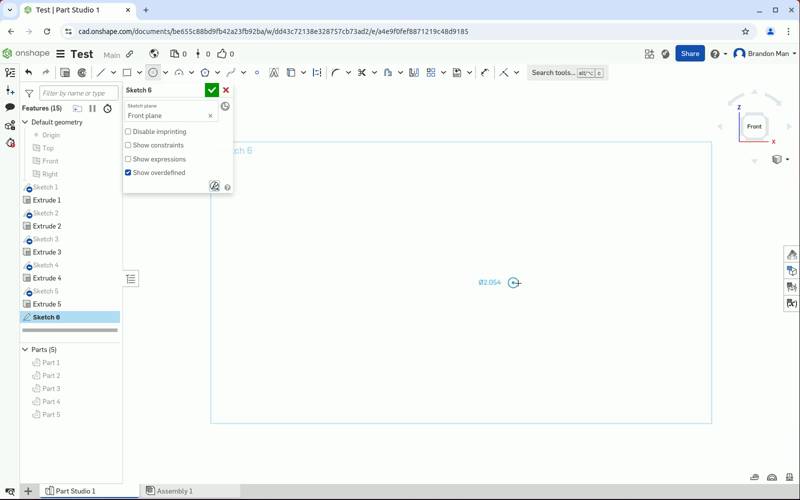
click(518, 282)
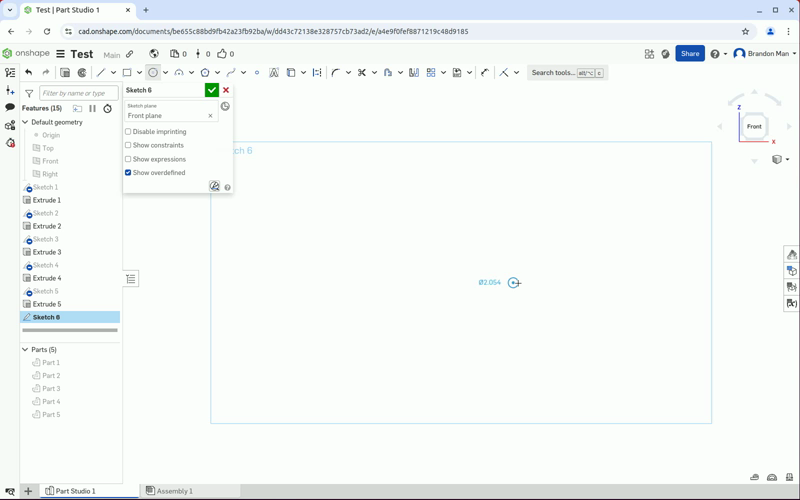
key(esc)
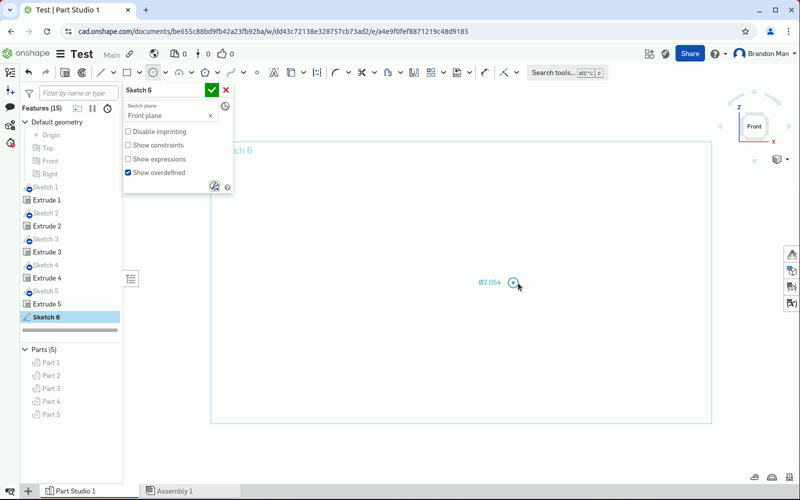
mouse_move(514, 285)
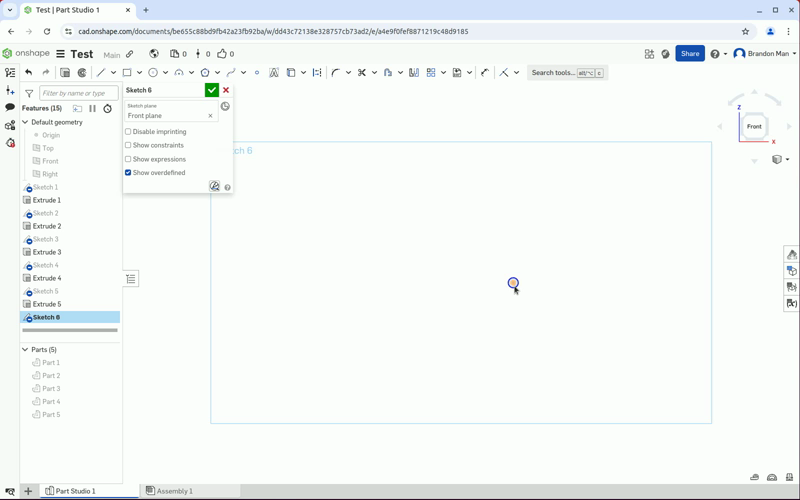
scroll(6)
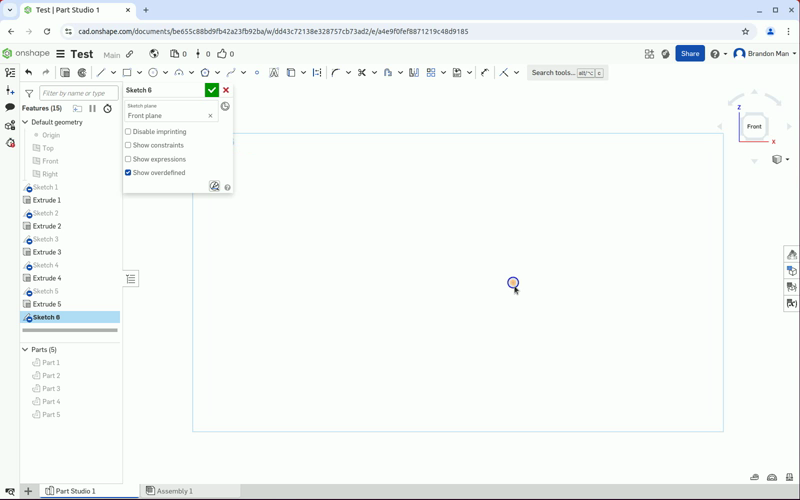
scroll(6)
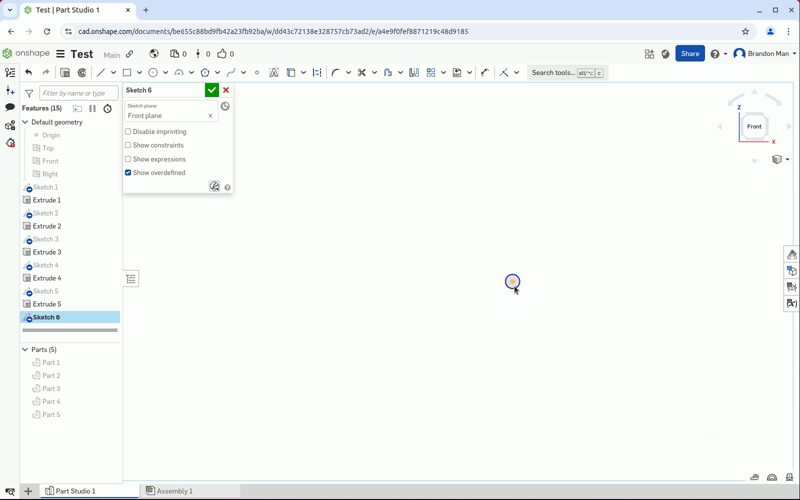
scroll(6)
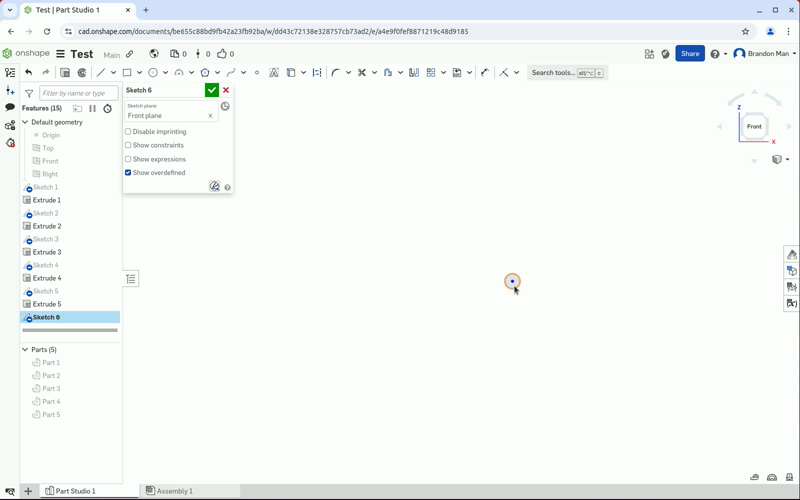
scroll(6)
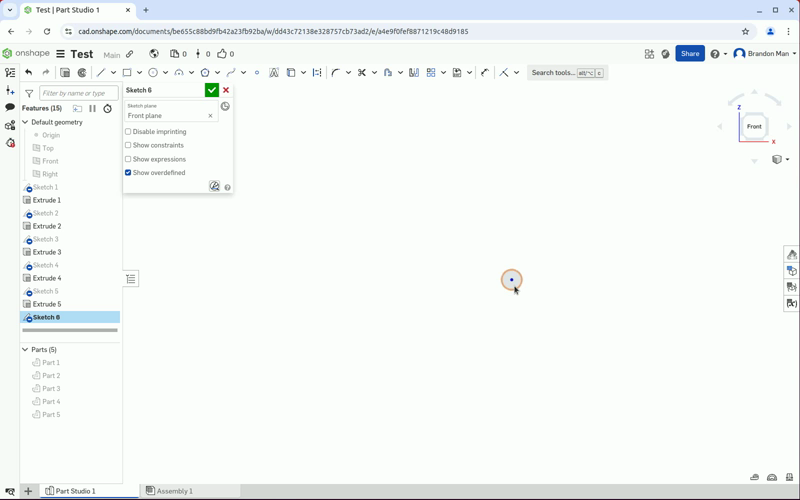
scroll(6)
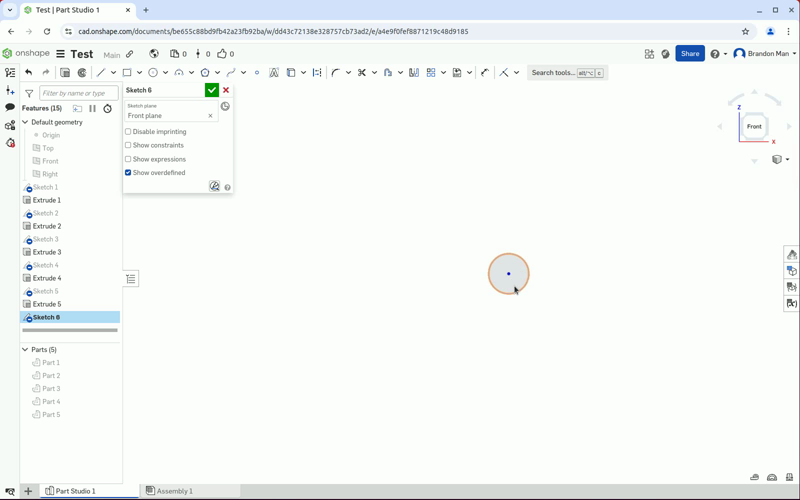
scroll(6)
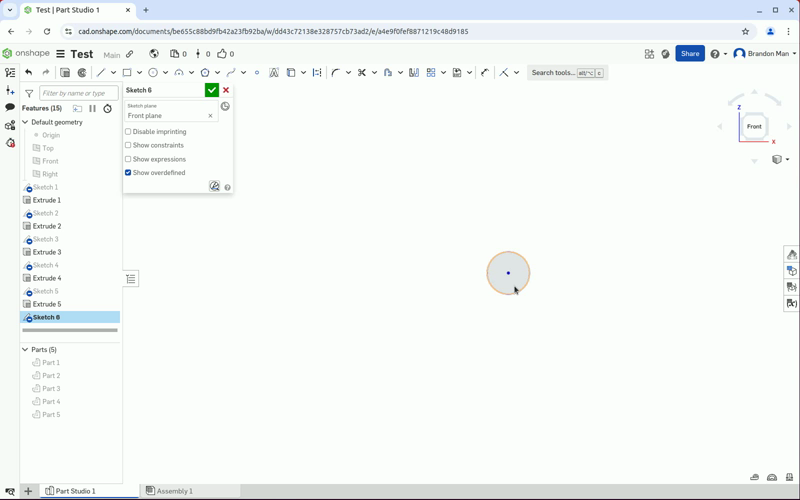
scroll(6)
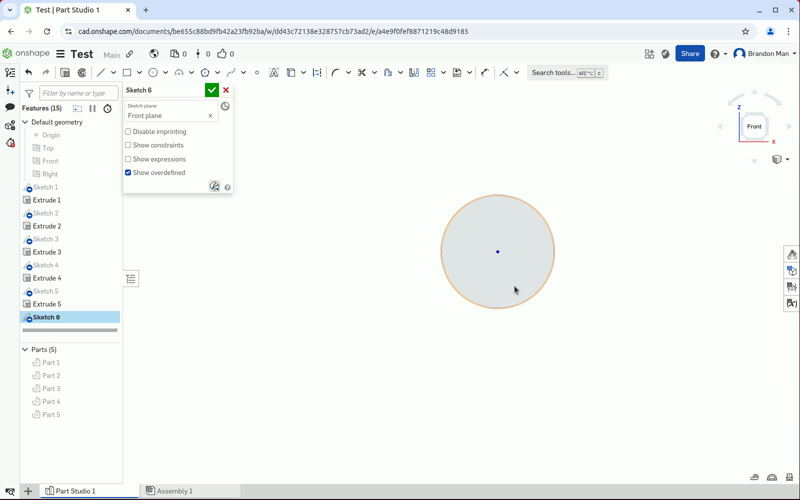
click(514, 285)
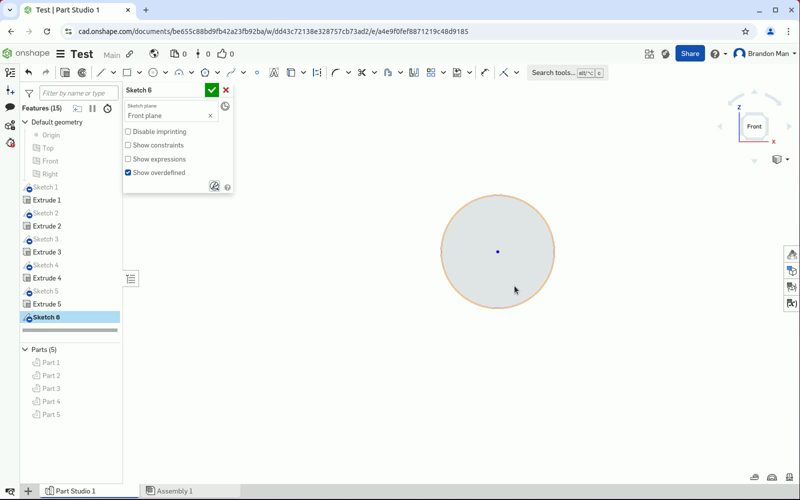
scroll(-6)
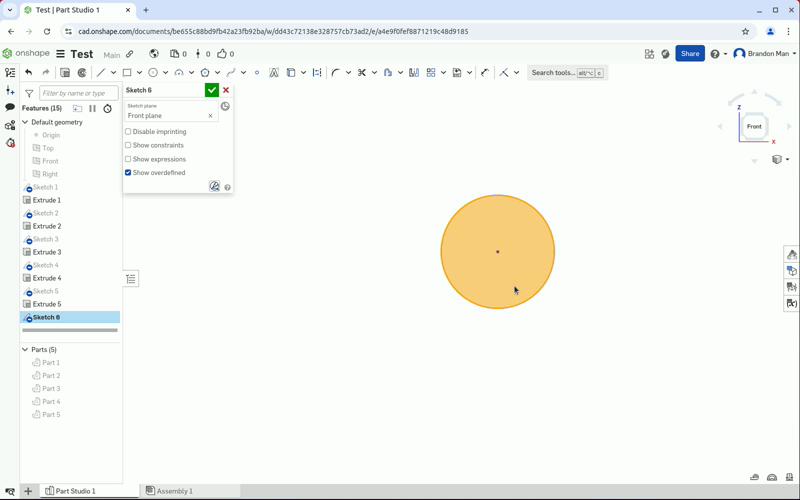
scroll(-6)
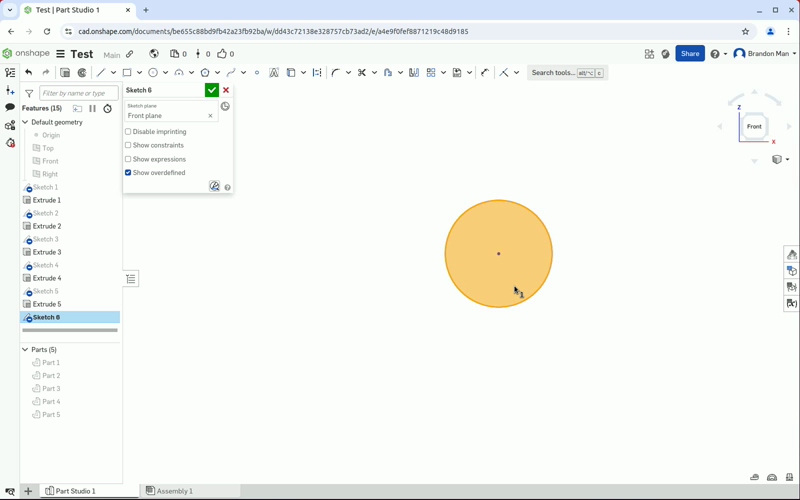
scroll(-6)
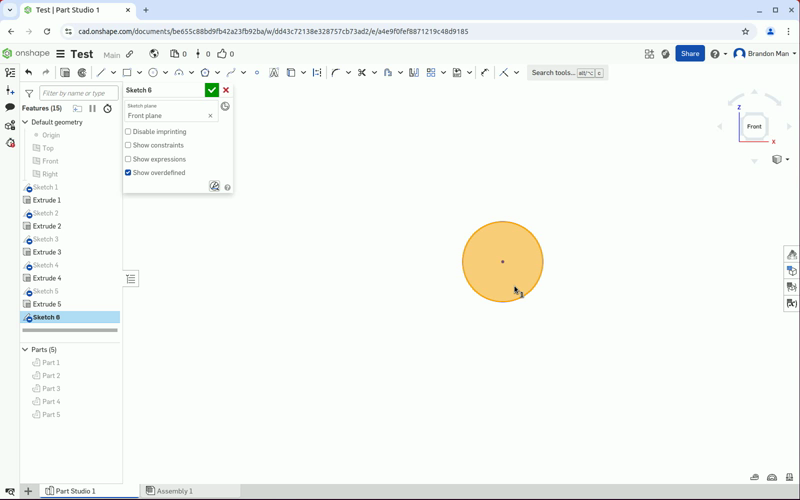
scroll(-6)
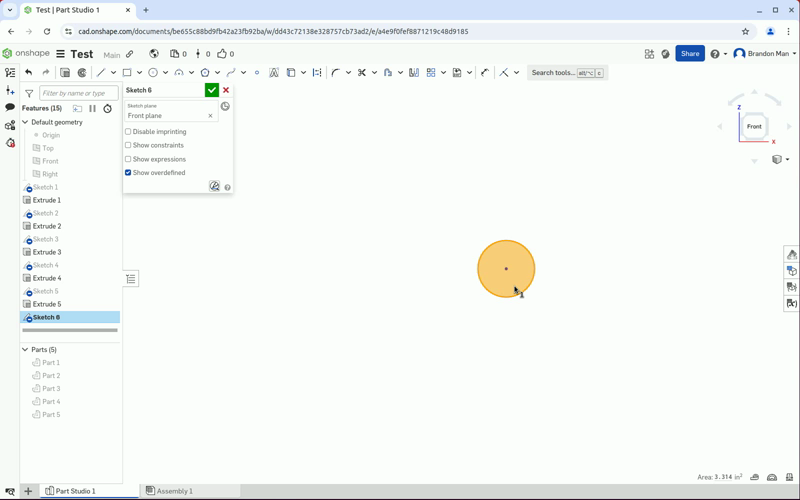
scroll(-6)
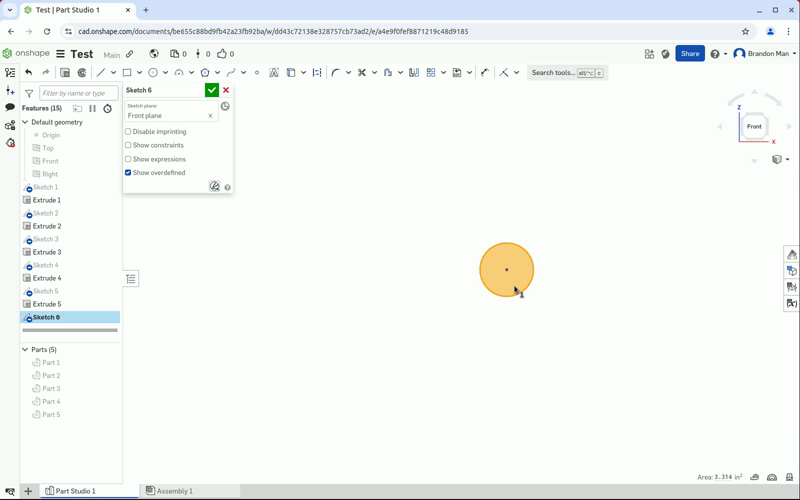
scroll(-6)
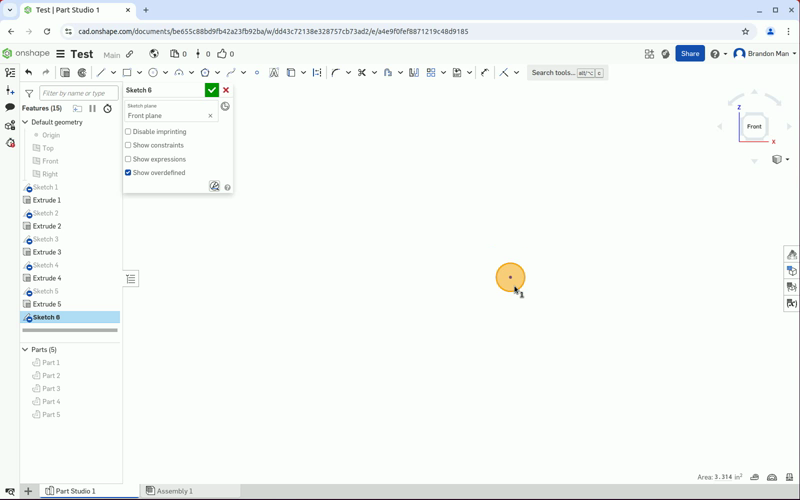
scroll(-6)
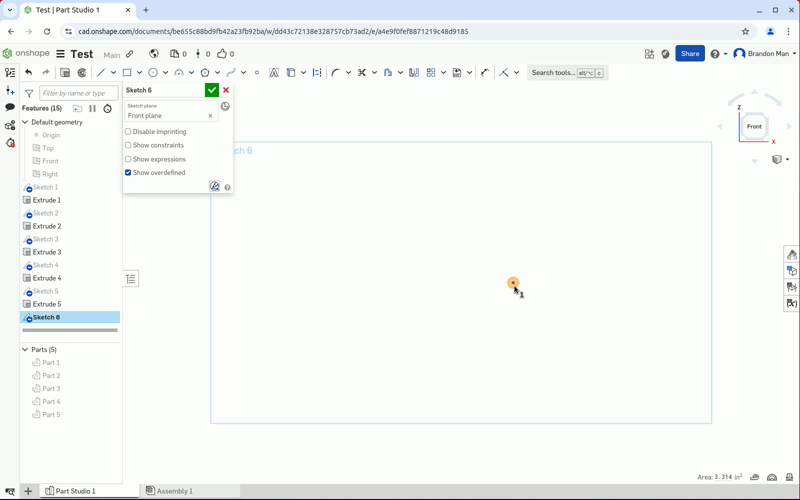
mouse_move(73, 352)
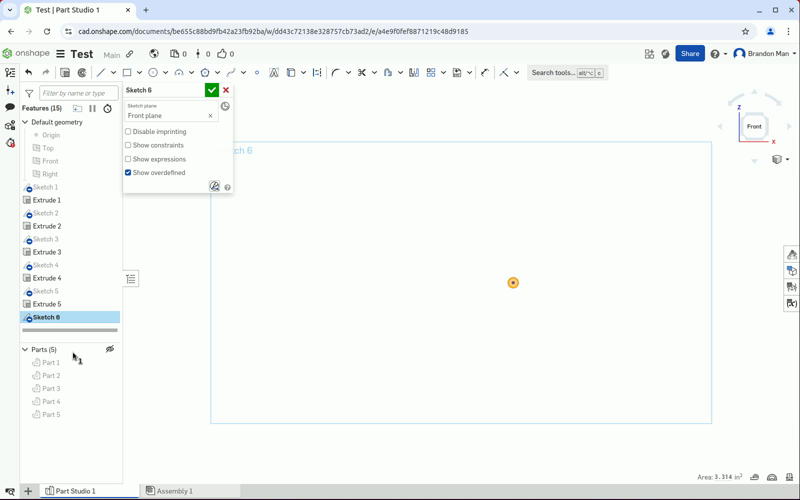
key(shift+y)
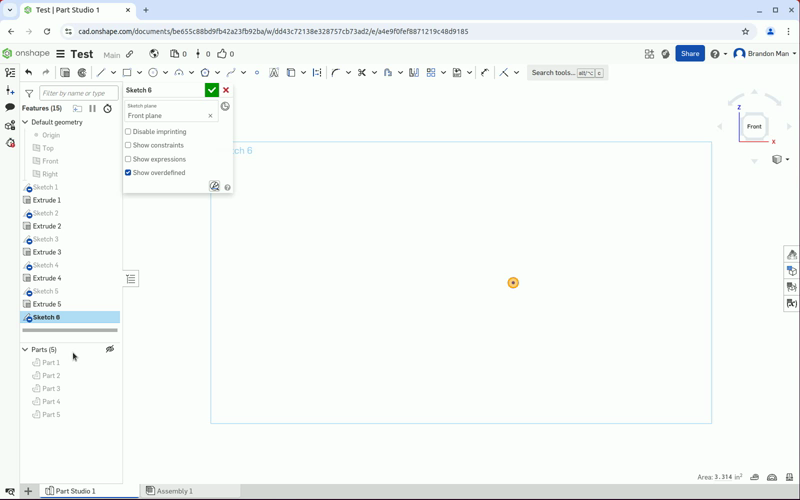
key(shift+e)
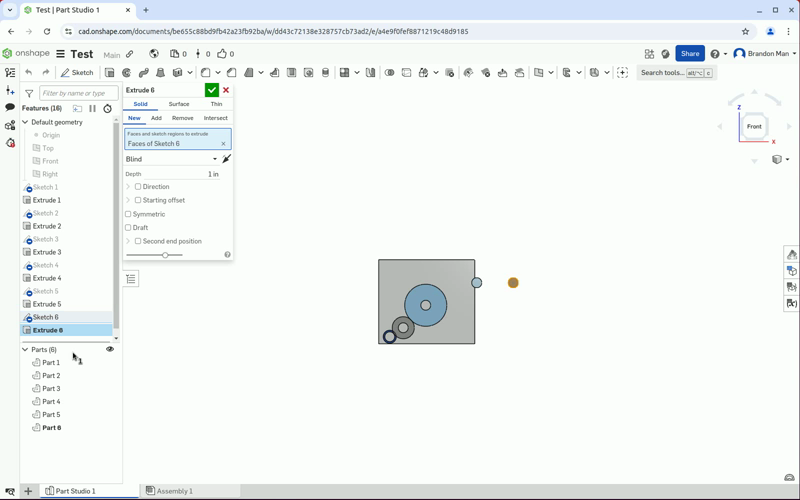
mouse_move(143, 106)
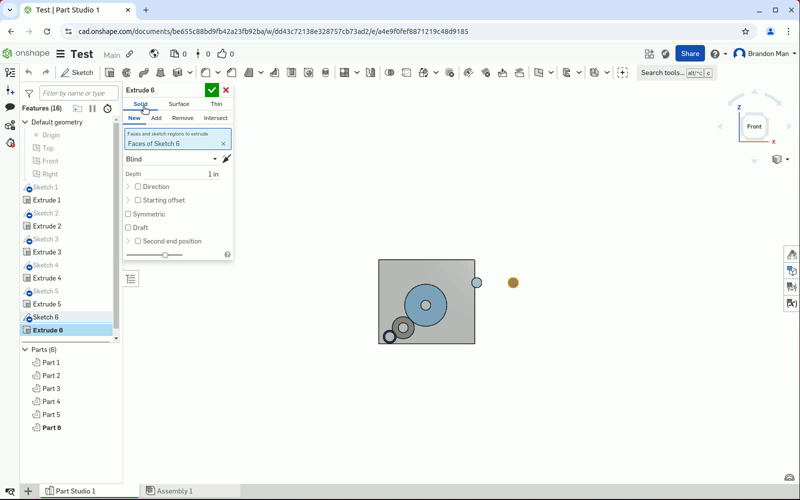
click(143, 106)
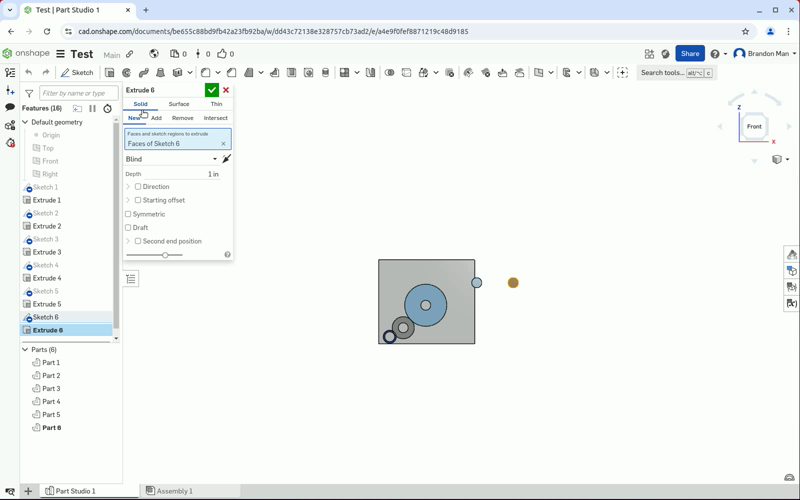
mouse_move(137, 120)
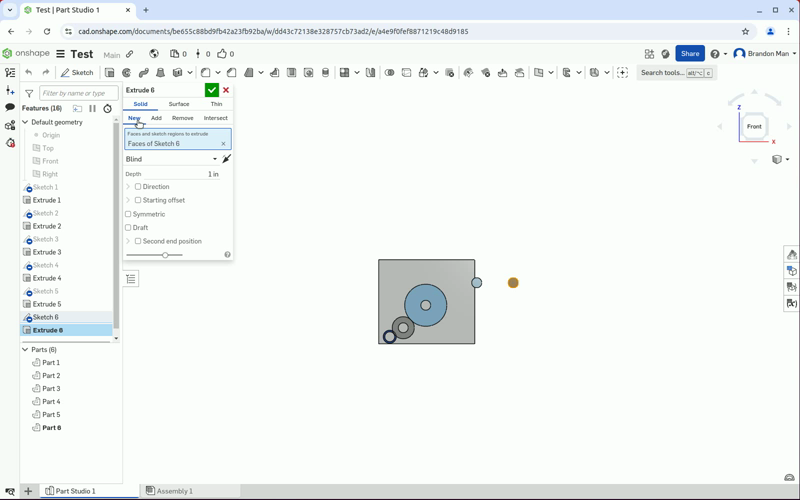
click(137, 120)
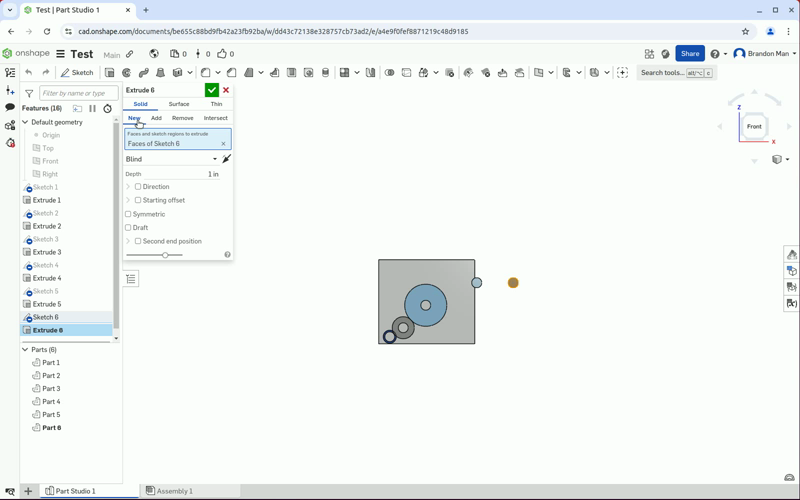
key(tab, 4)
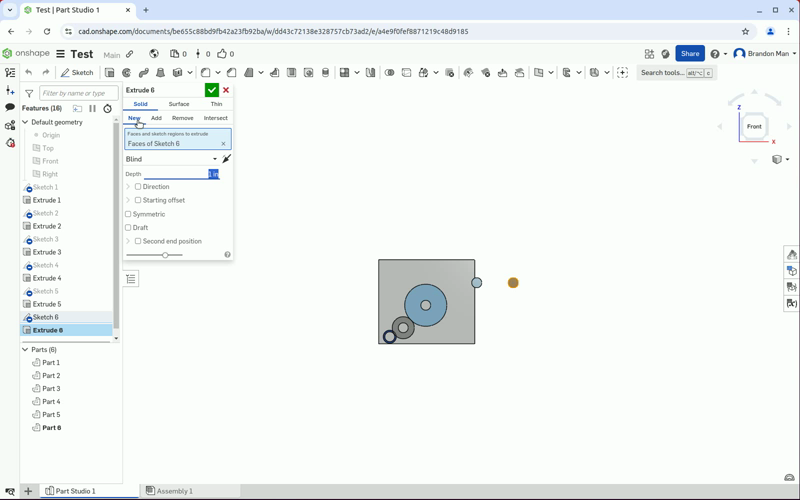
text(11.795)
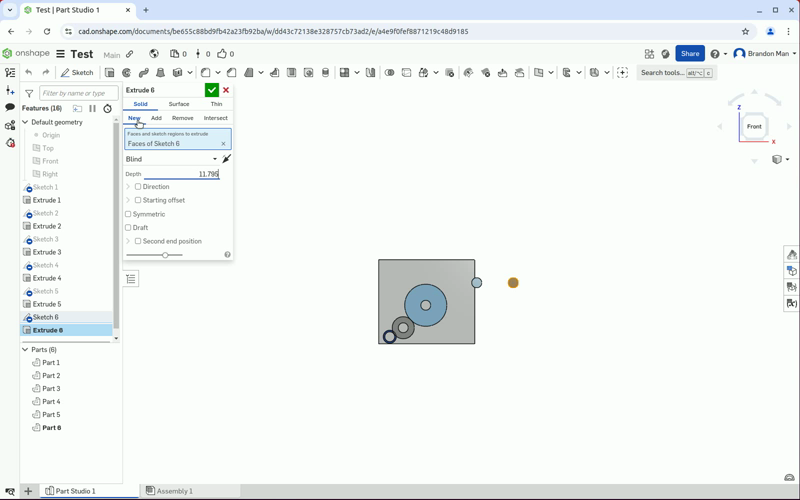
key(enter)
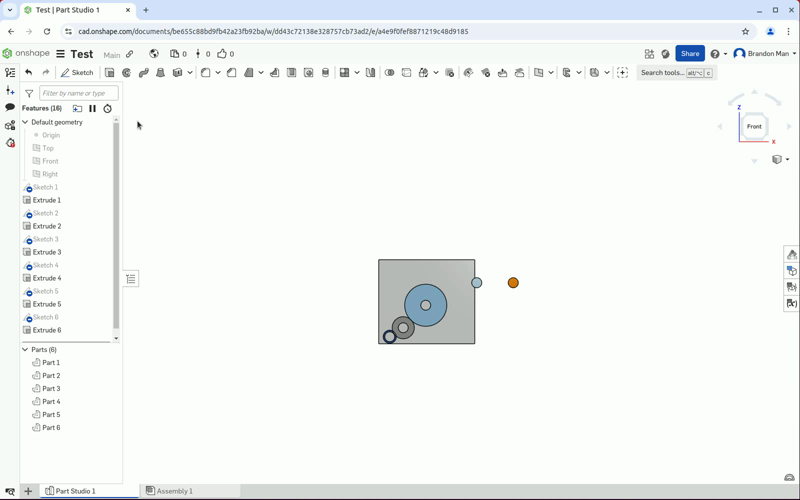
key(shift+h)
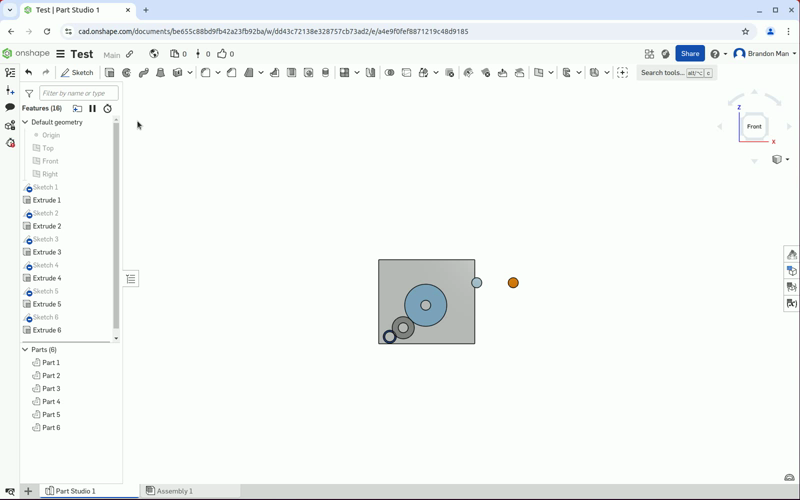
key(shift+h)
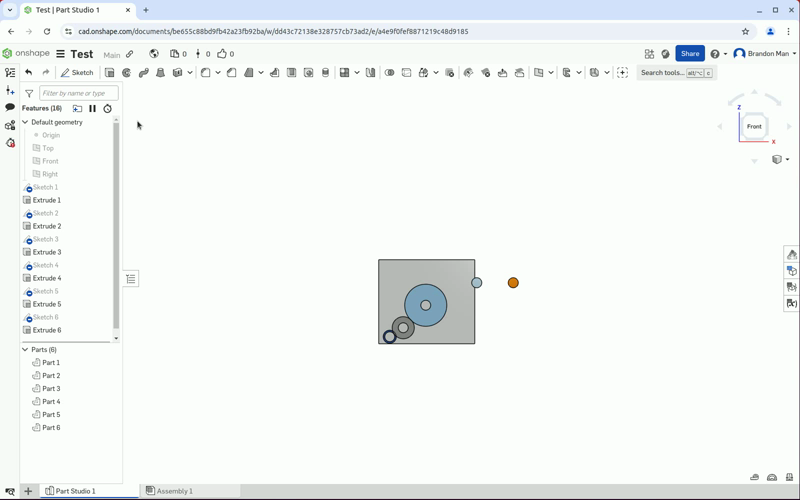
mouse_move(69, 189)
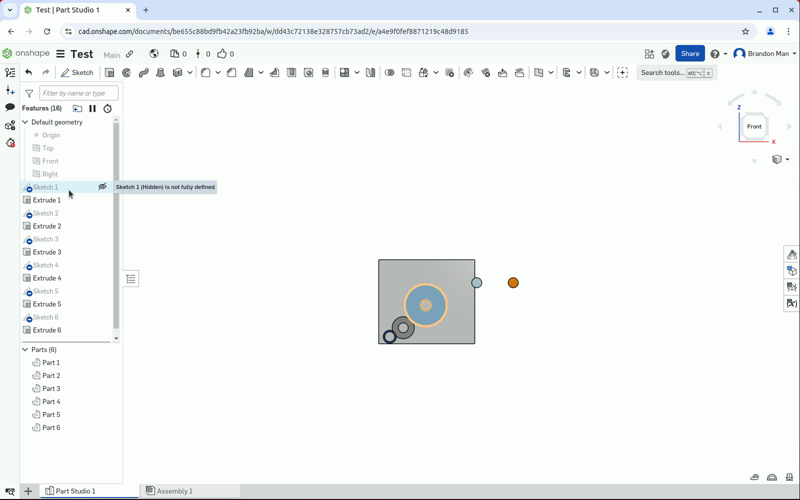
click(69, 189)
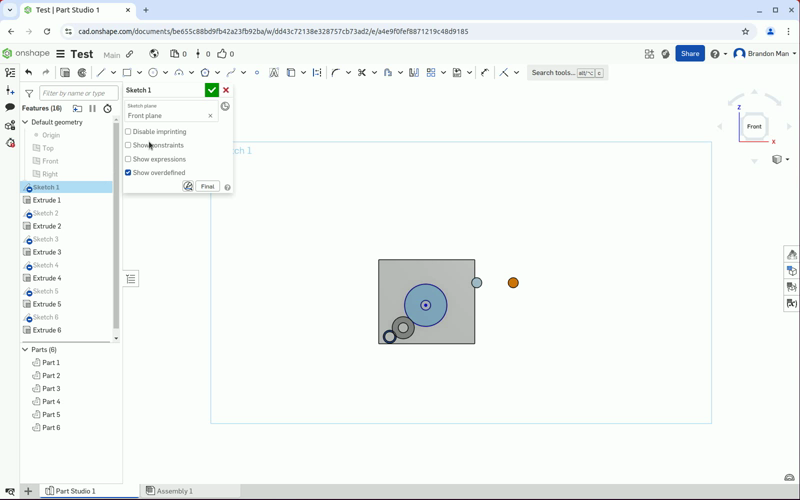
mouse_move(229, 92)
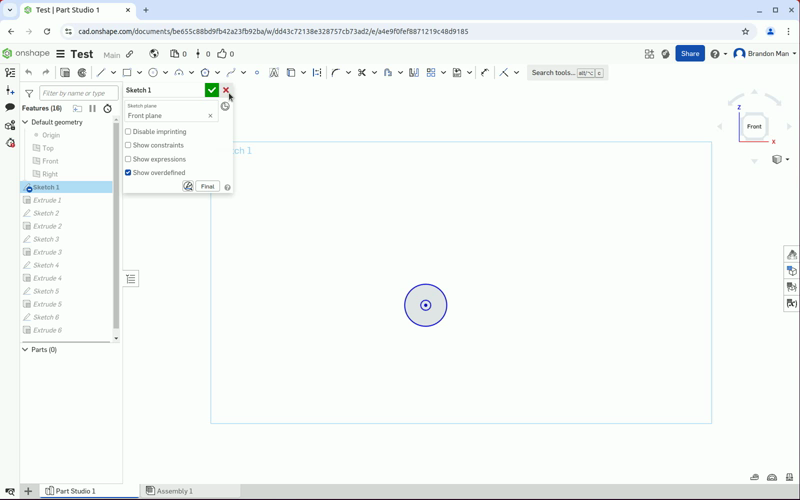
click(229, 92)
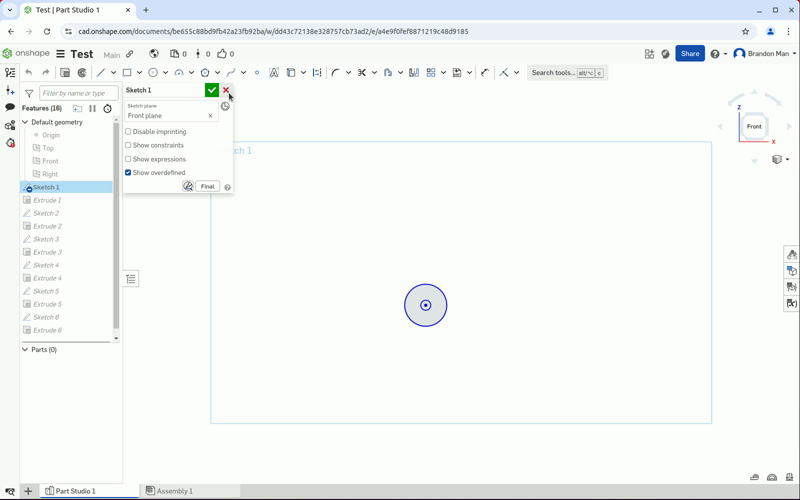
key(shift+s)
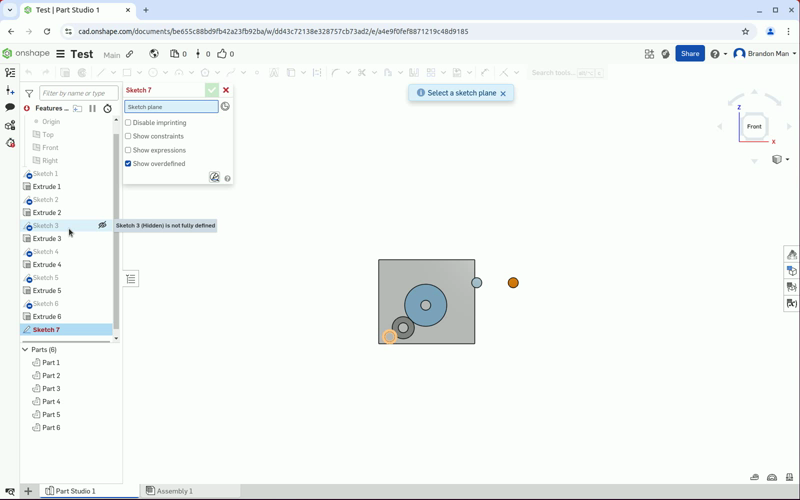
scroll(3)
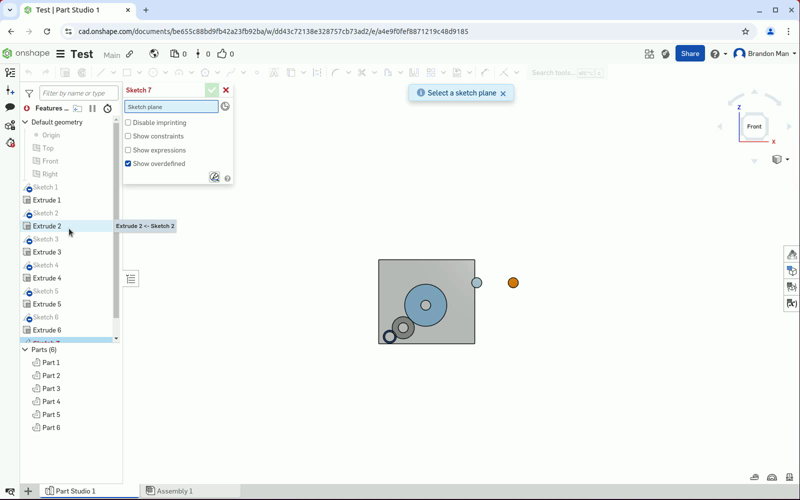
mouse_move(69, 163)
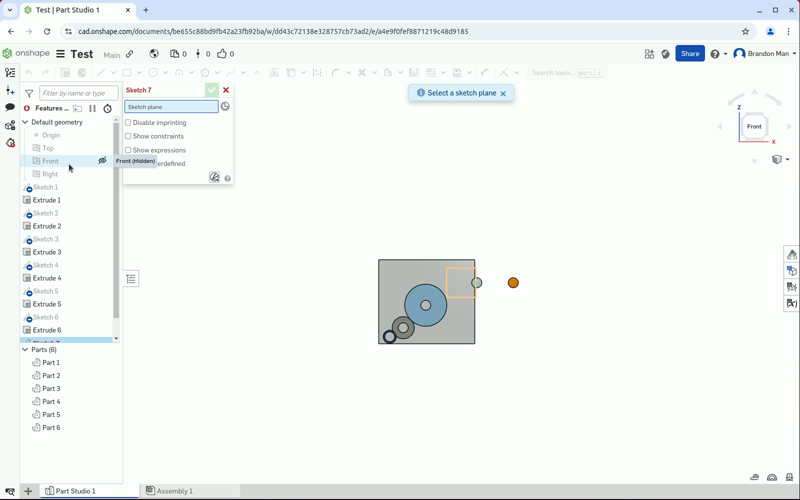
click(69, 163)
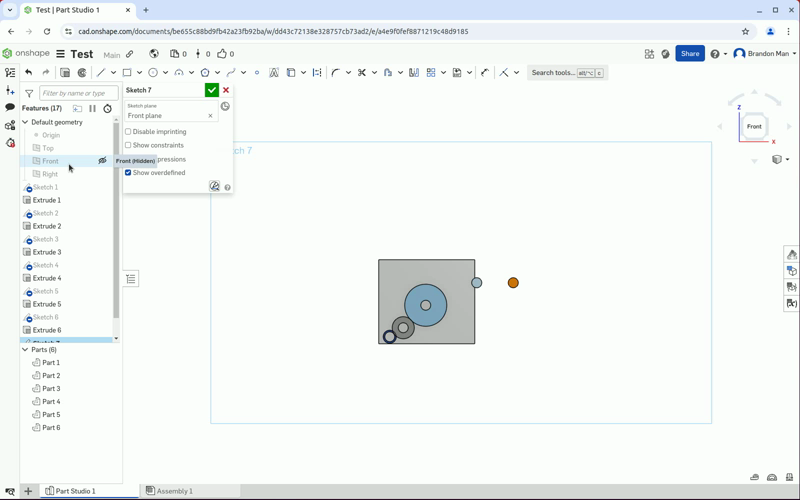
mouse_move(73, 352)
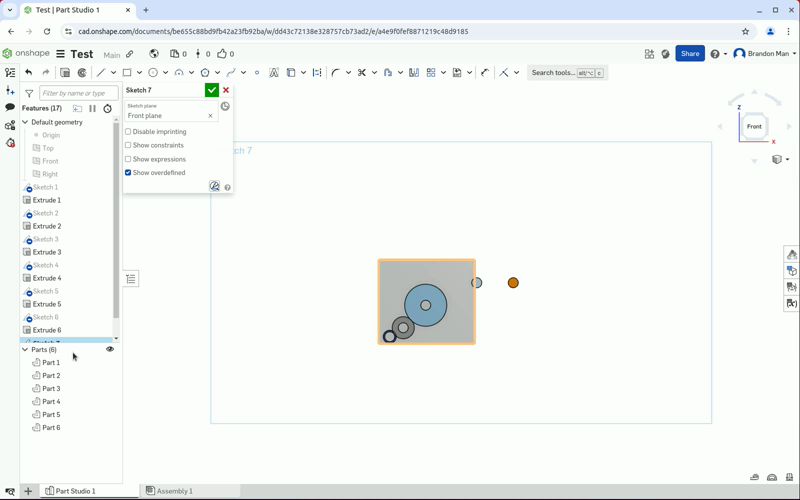
key(y)
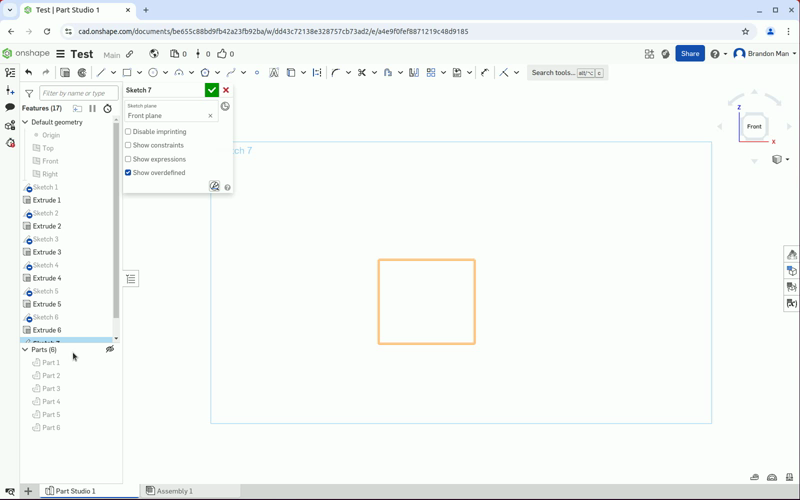
key(c)
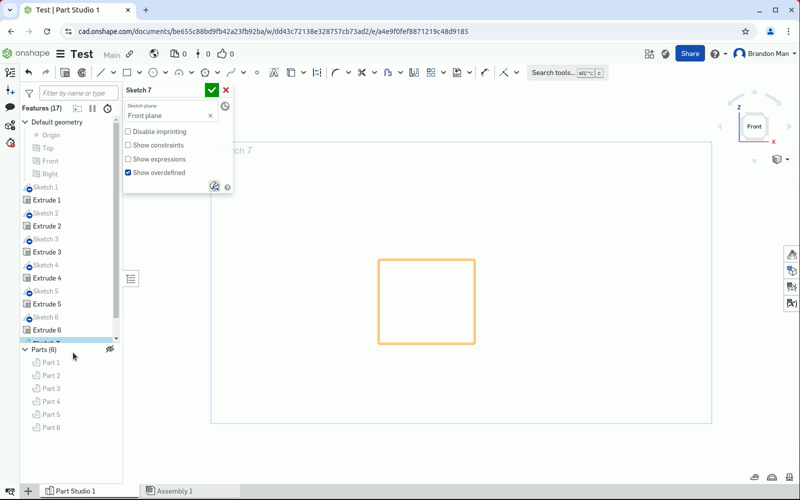
key_down(shift)
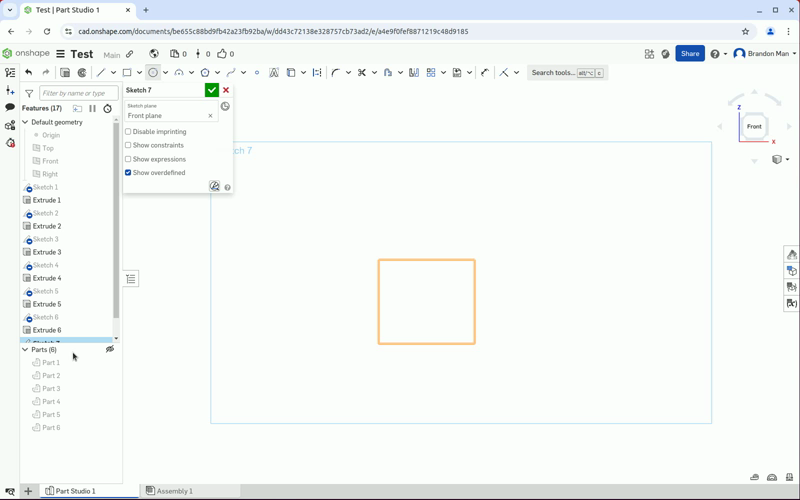
mouse_move(569, 282)
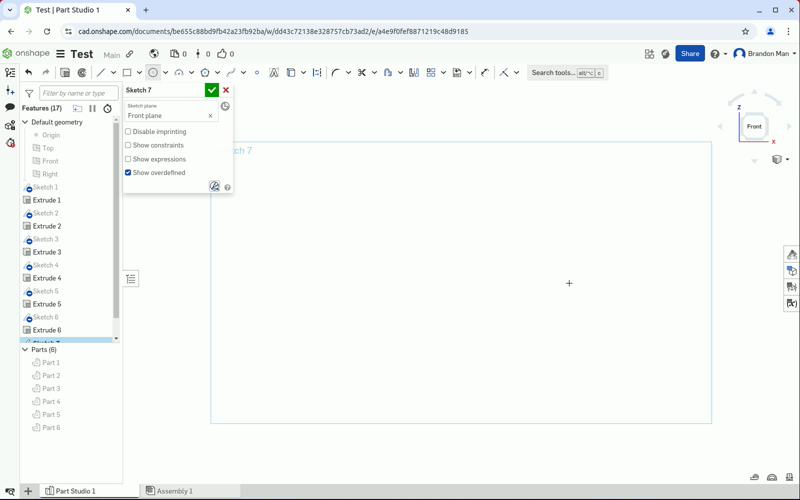
click(569, 282)
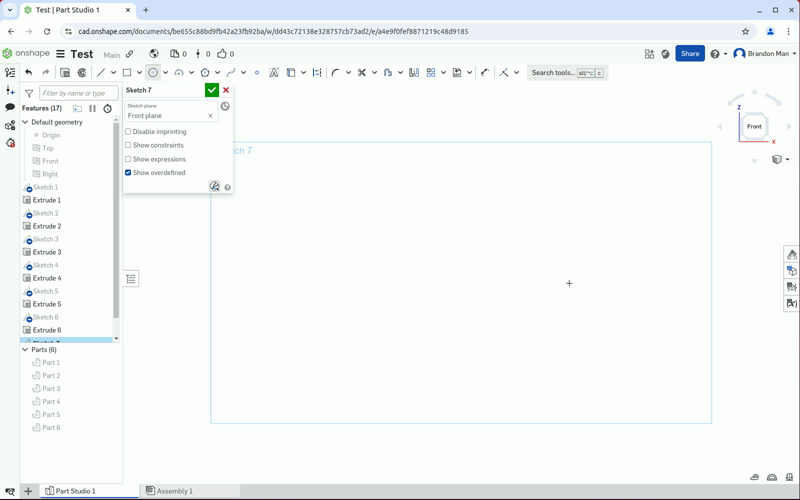
key_up(shift)
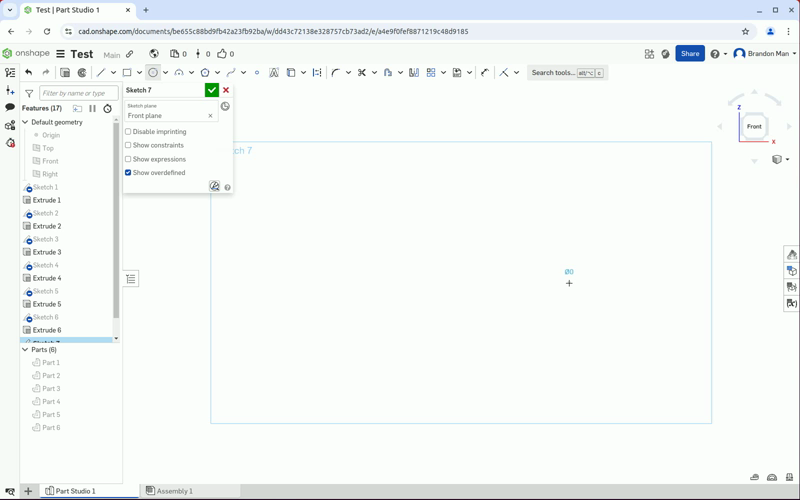
mouse_move(574, 282)
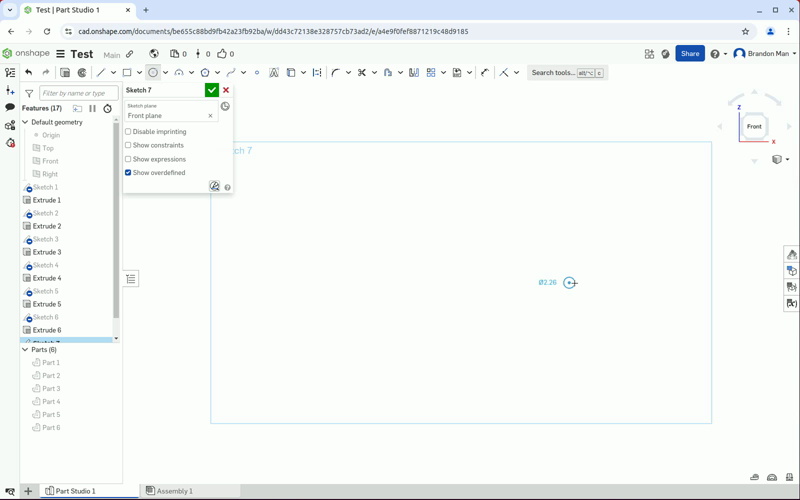
click(574, 282)
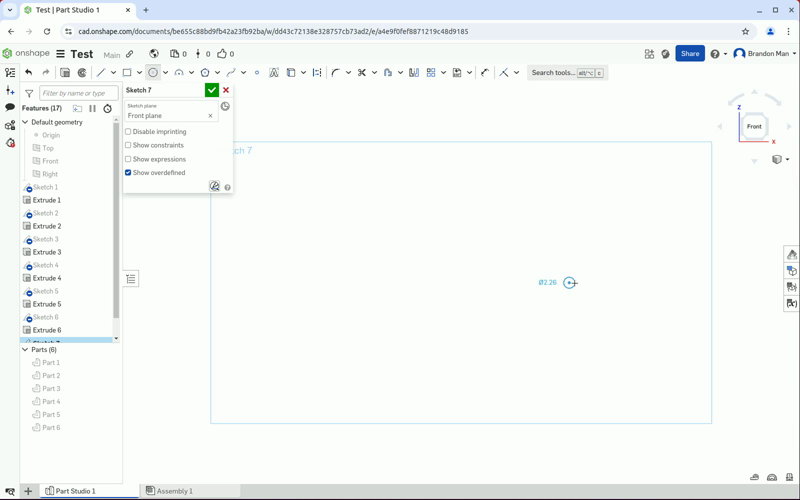
key(esc)
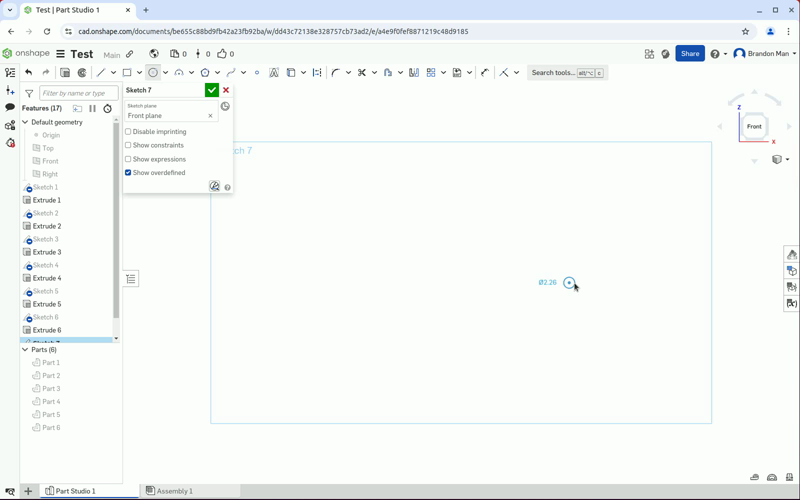
mouse_move(569, 287)
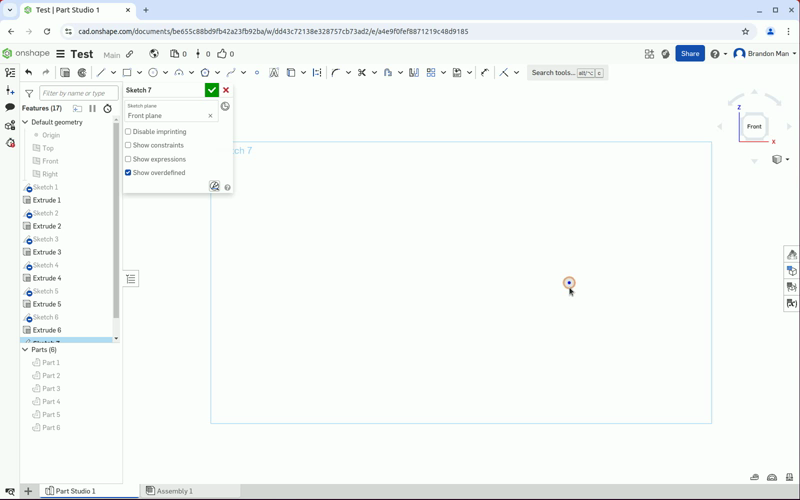
scroll(6)
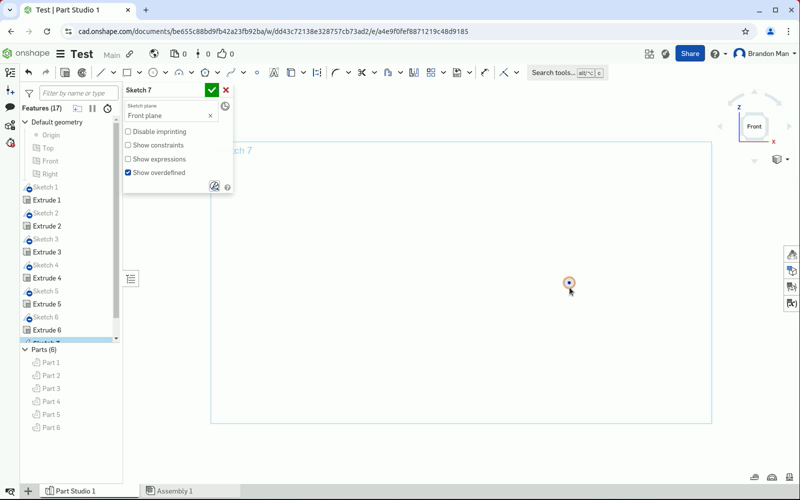
scroll(6)
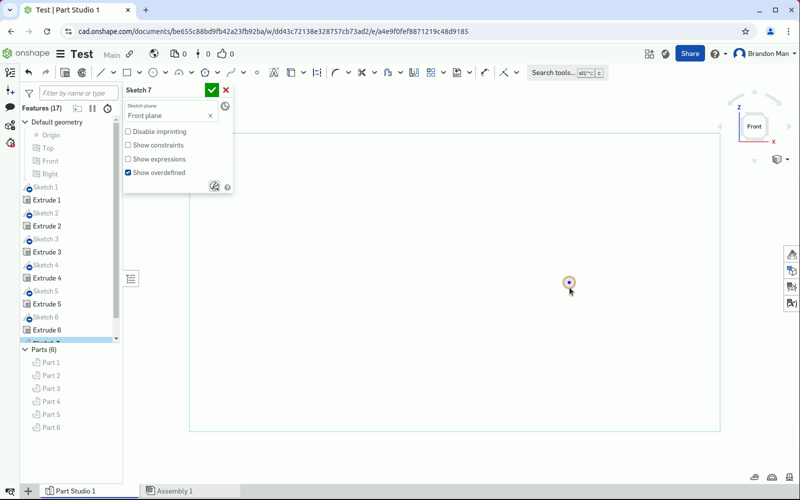
scroll(6)
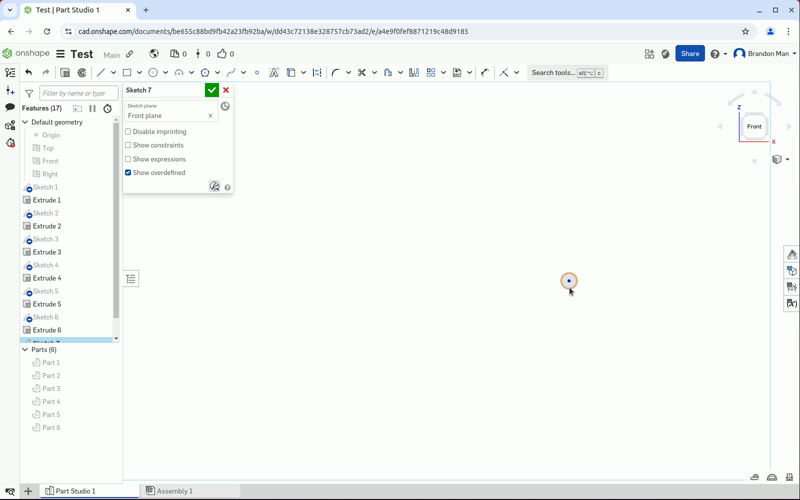
scroll(6)
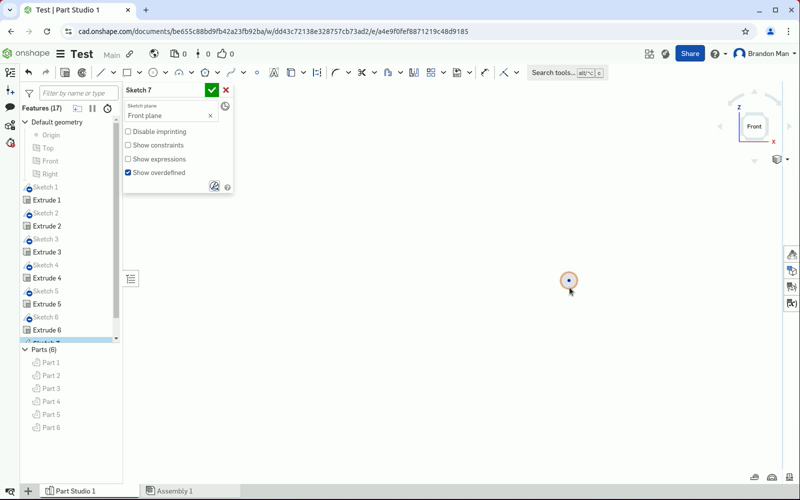
scroll(6)
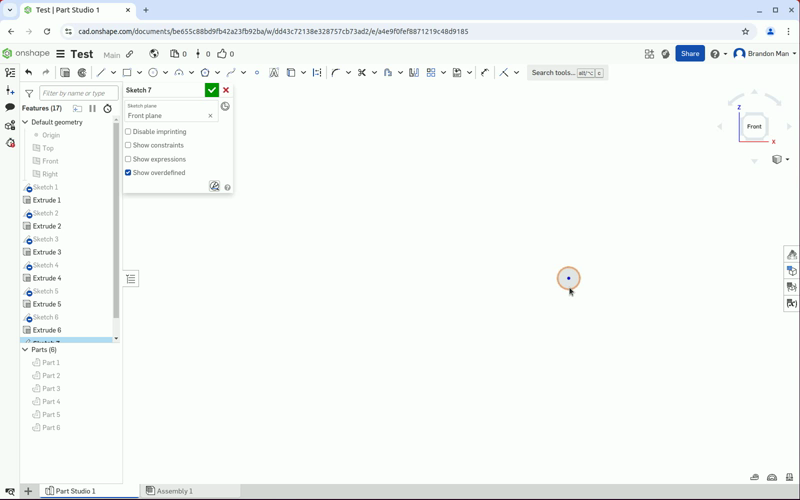
scroll(6)
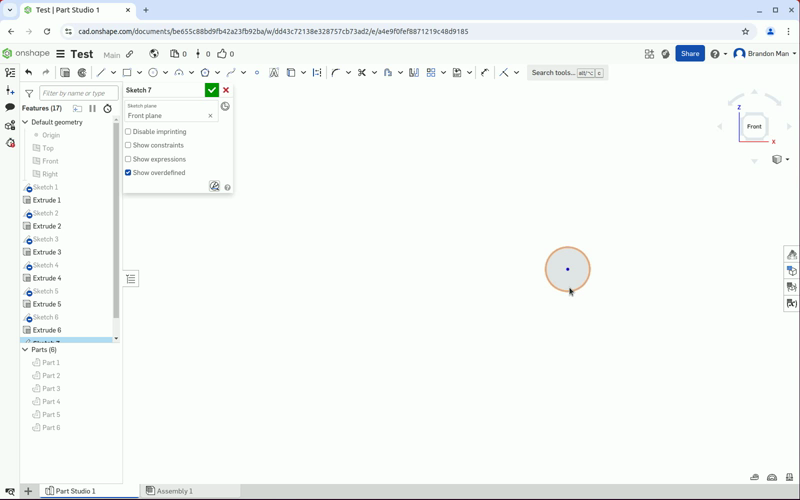
scroll(6)
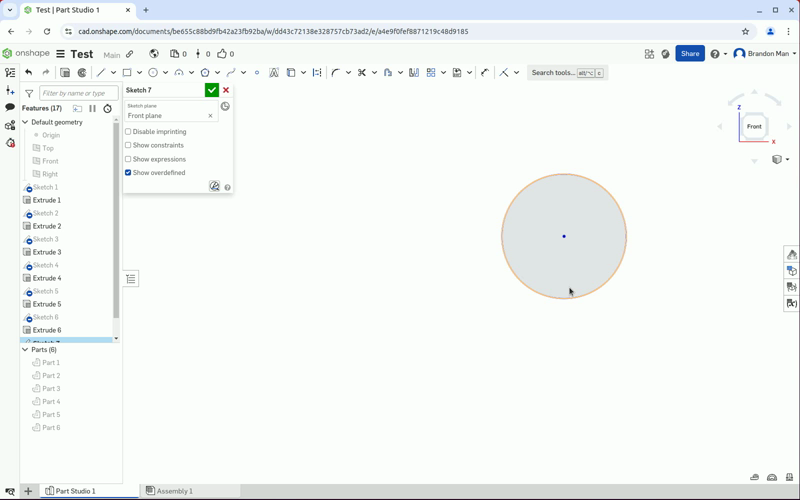
click(569, 287)
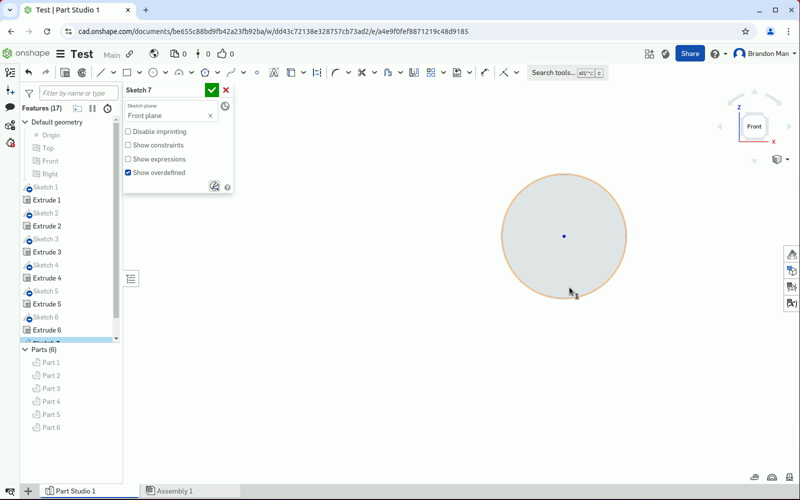
scroll(-6)
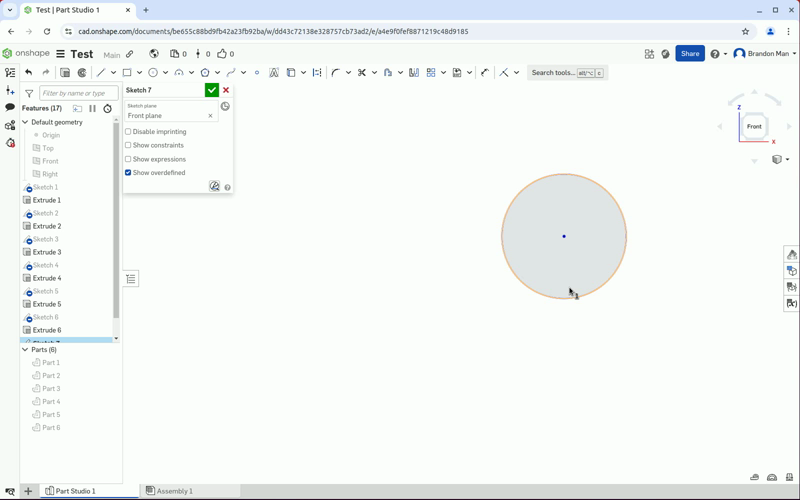
scroll(-6)
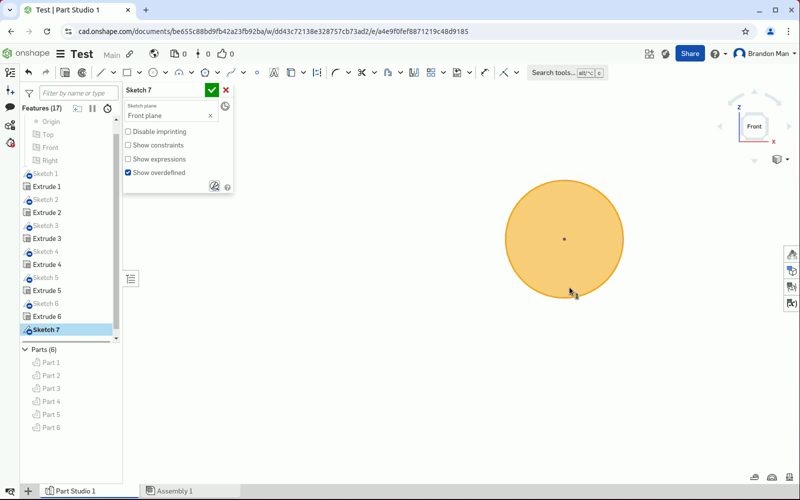
scroll(-6)
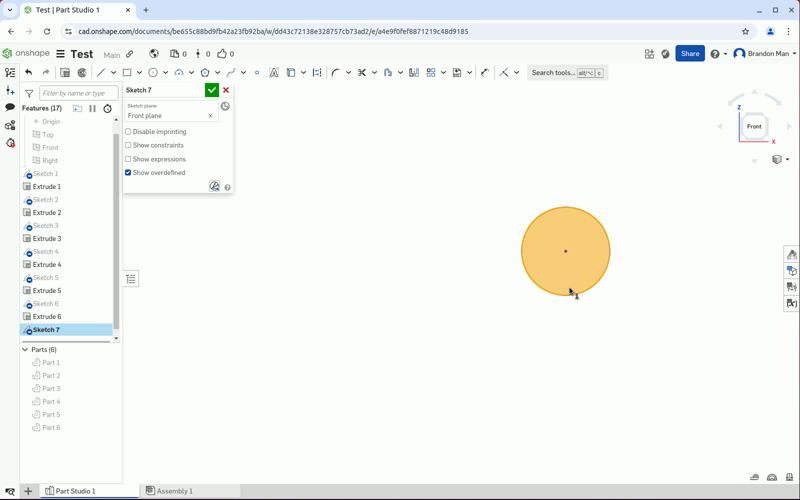
scroll(-6)
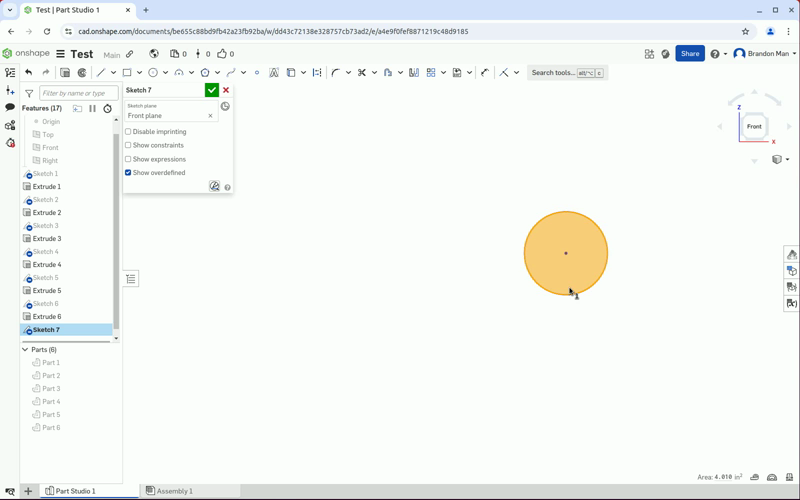
scroll(-6)
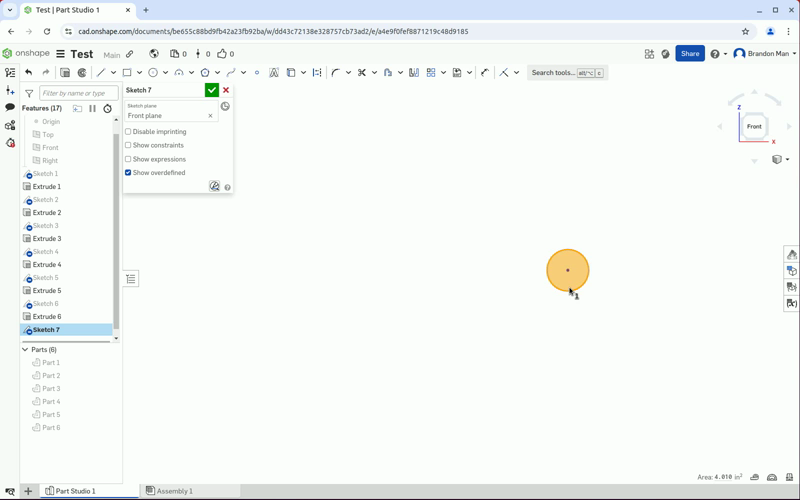
scroll(-6)
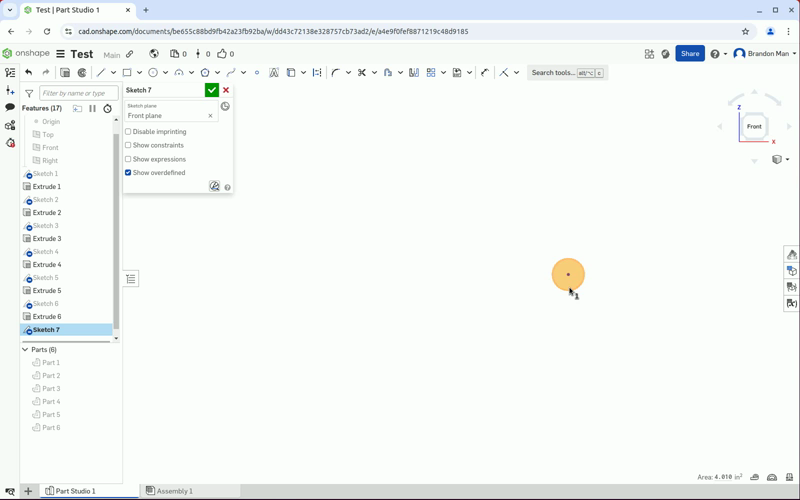
scroll(-6)
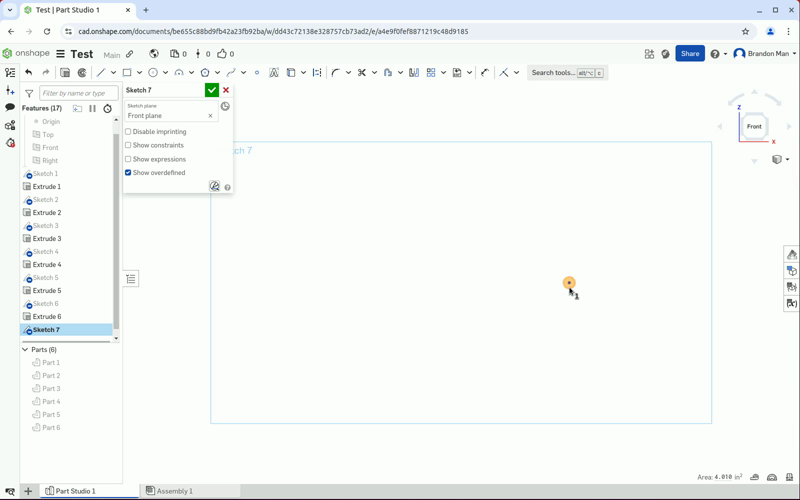
mouse_move(73, 352)
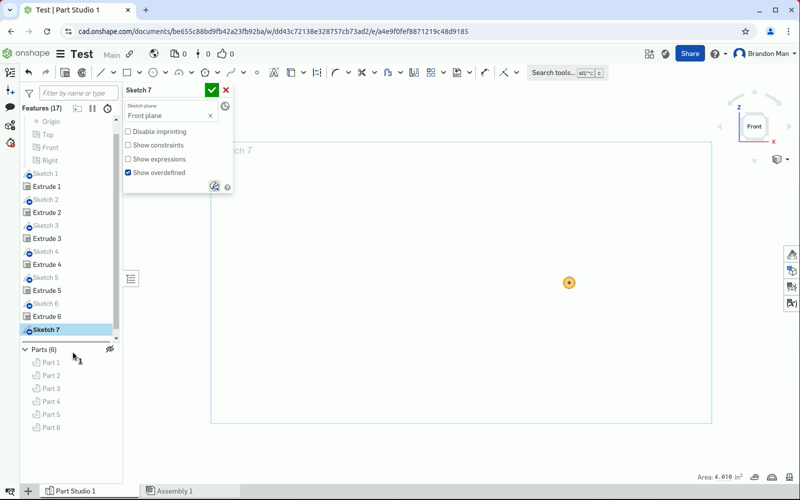
key(shift+y)
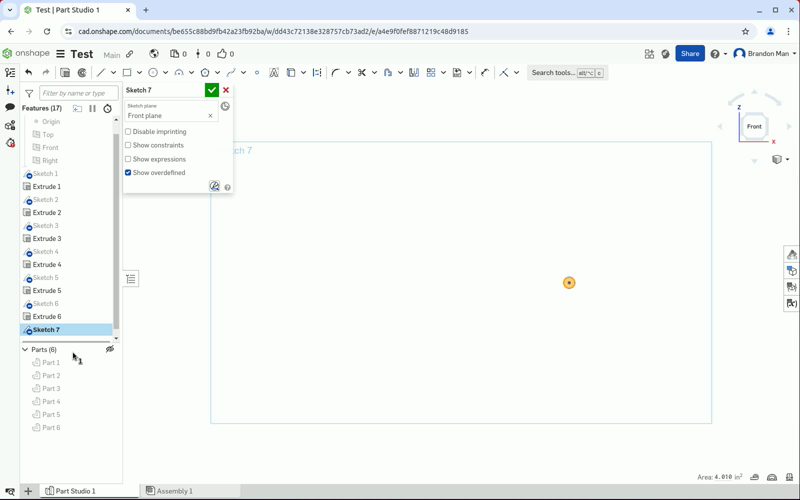
key(shift+e)
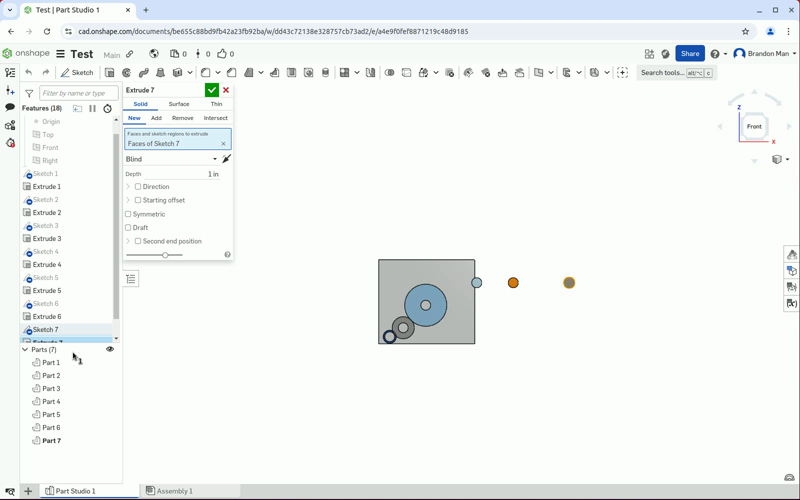
mouse_move(143, 106)
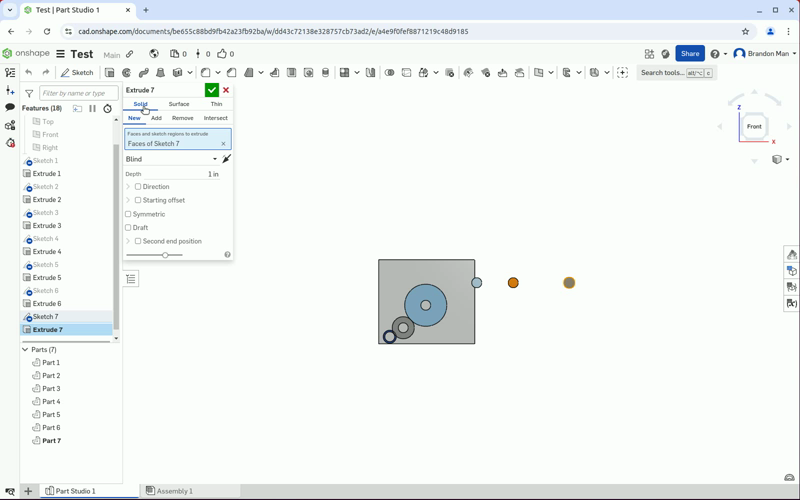
click(143, 106)
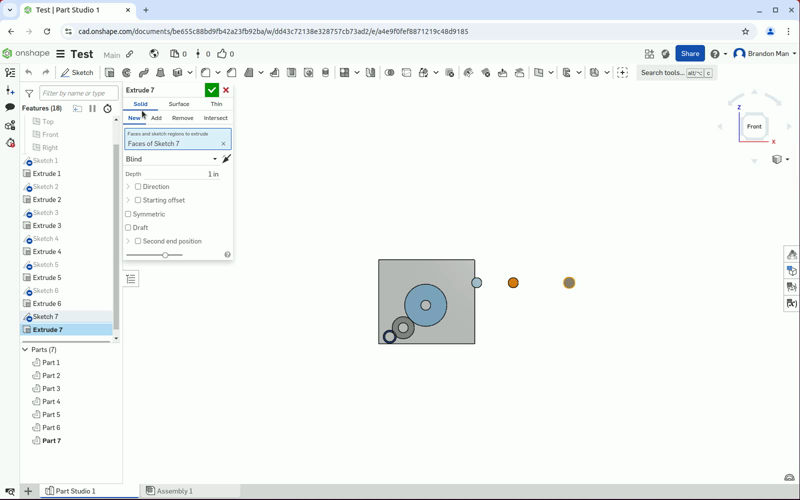
mouse_move(137, 120)
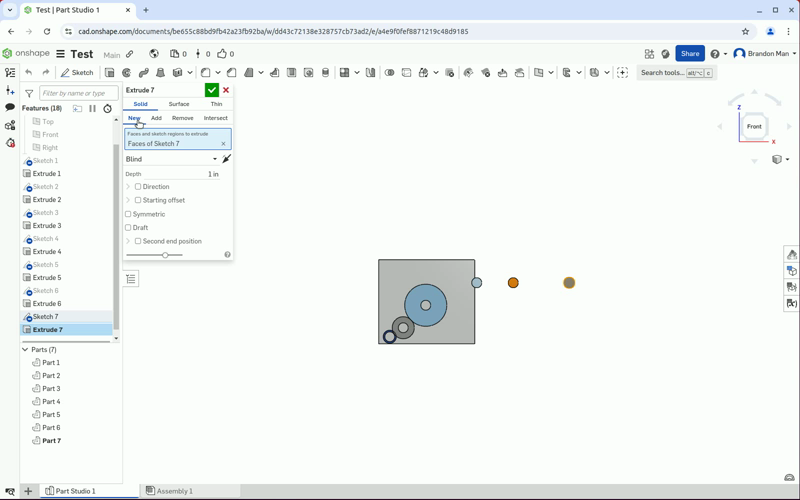
click(137, 120)
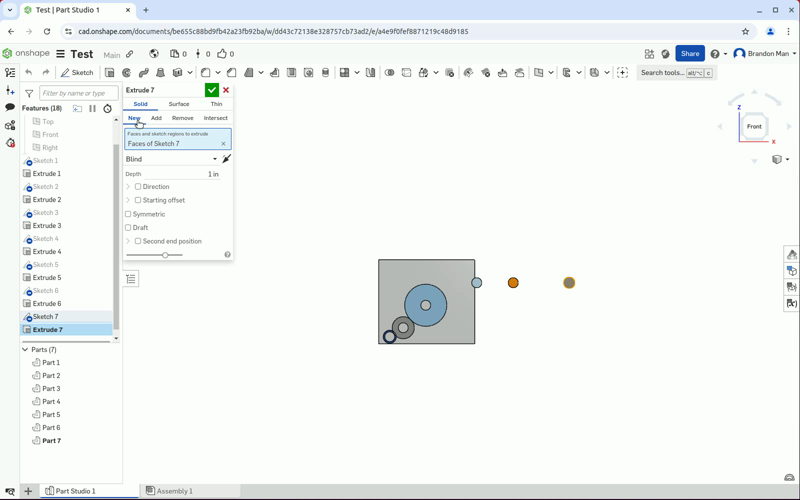
key(tab, 4)
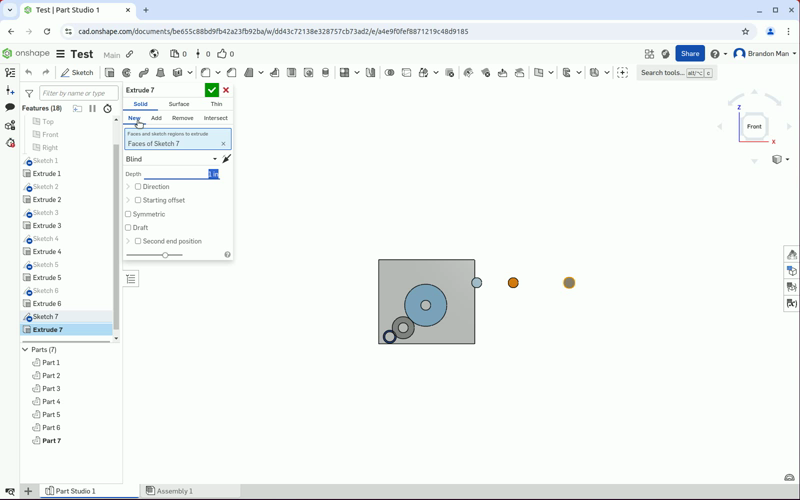
text(11.795)
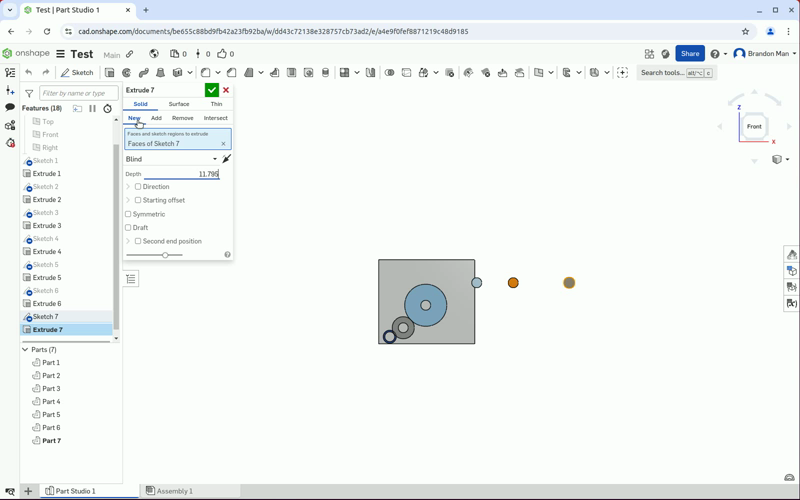
key(enter)
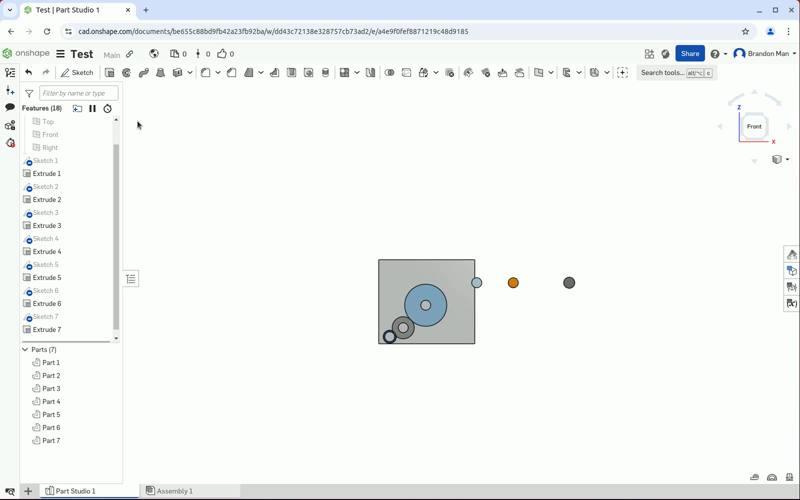
key(shift+h)
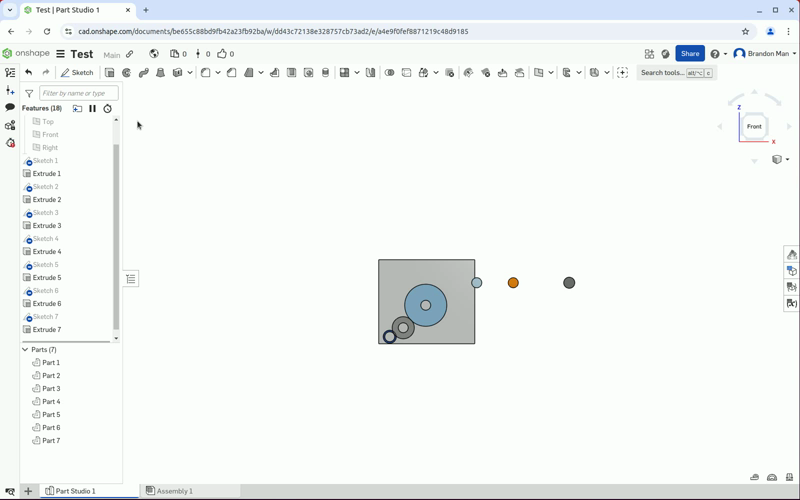
key(shift+h)
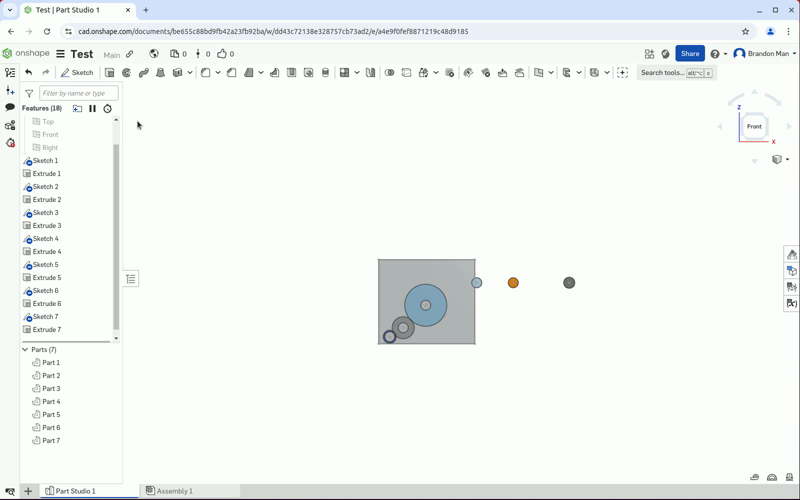
key(shift+7)
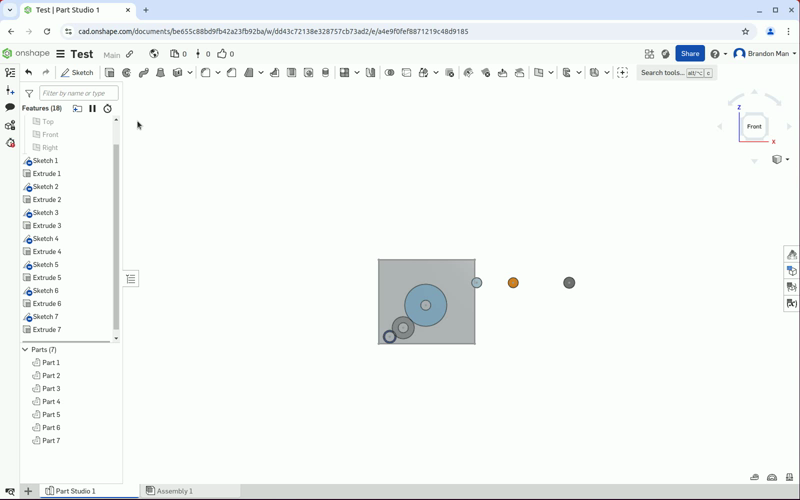
key(left, 2)
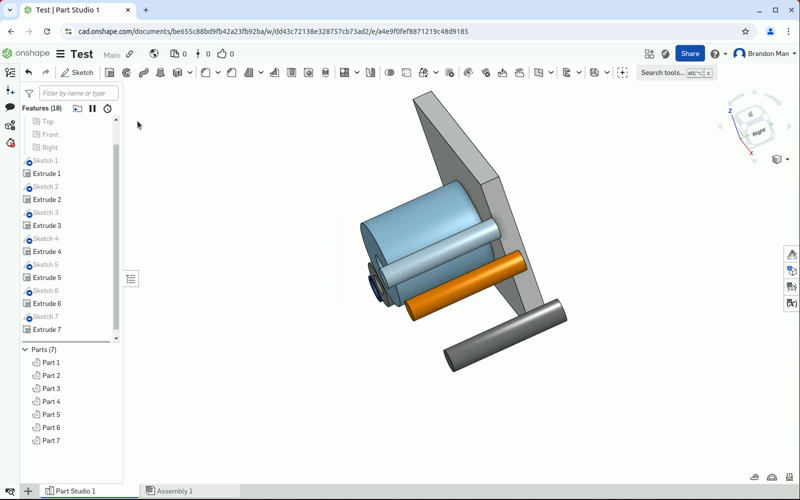
key(down, 2)
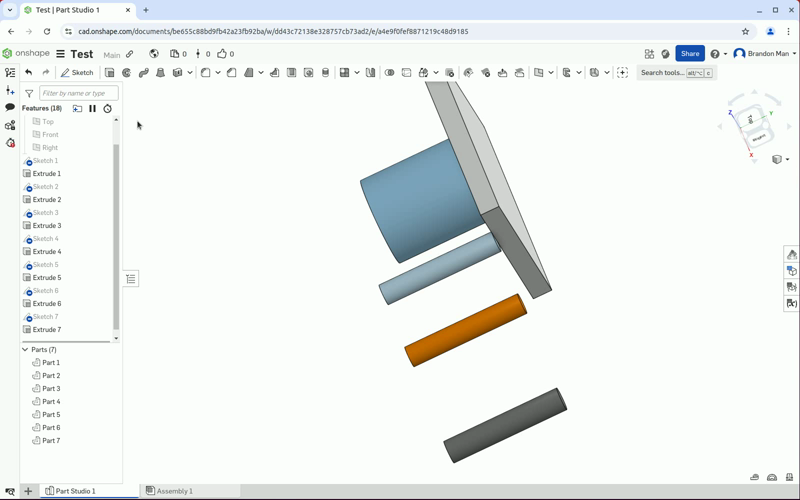
key(up, 2)
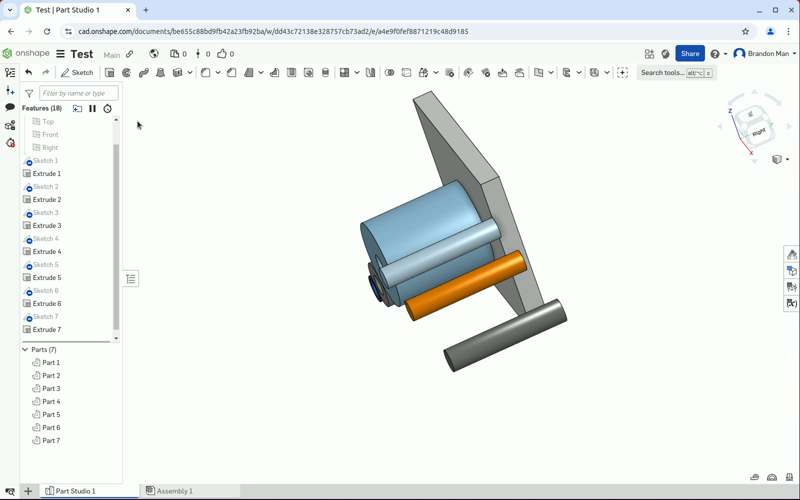
key(right, 2)
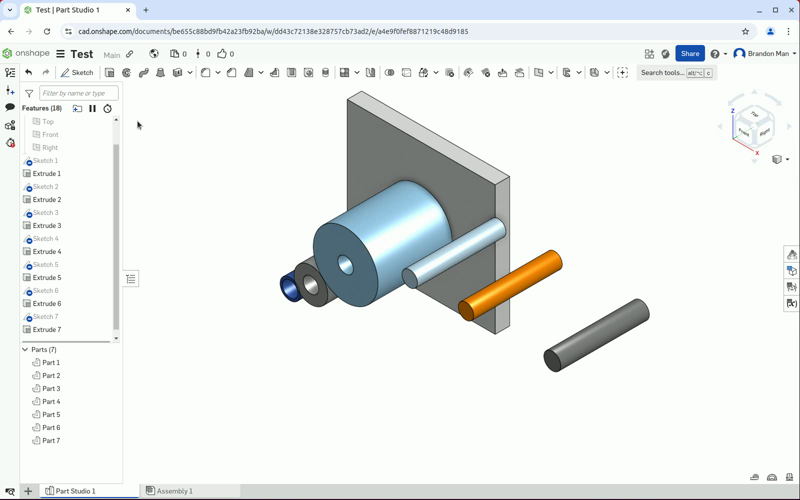
mouse_move(69, 163)
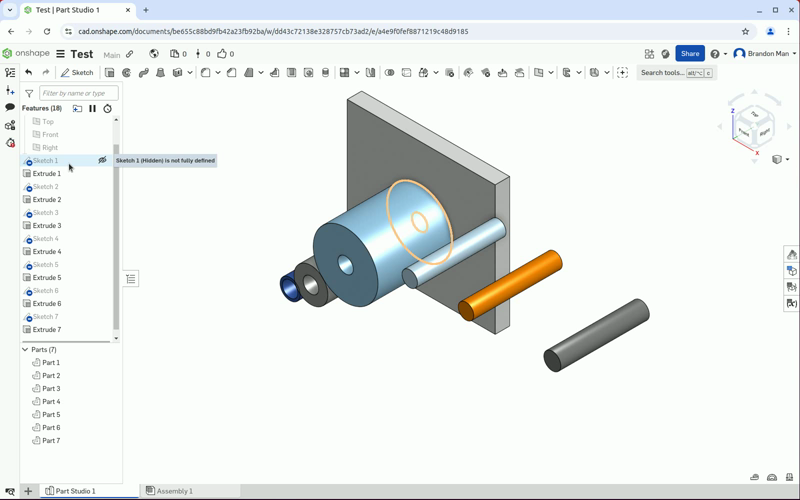
click(69, 163)